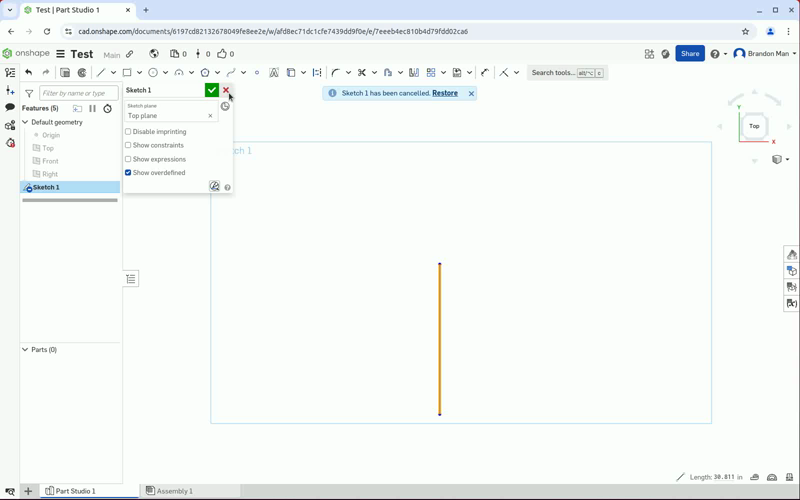
key(shift+h)
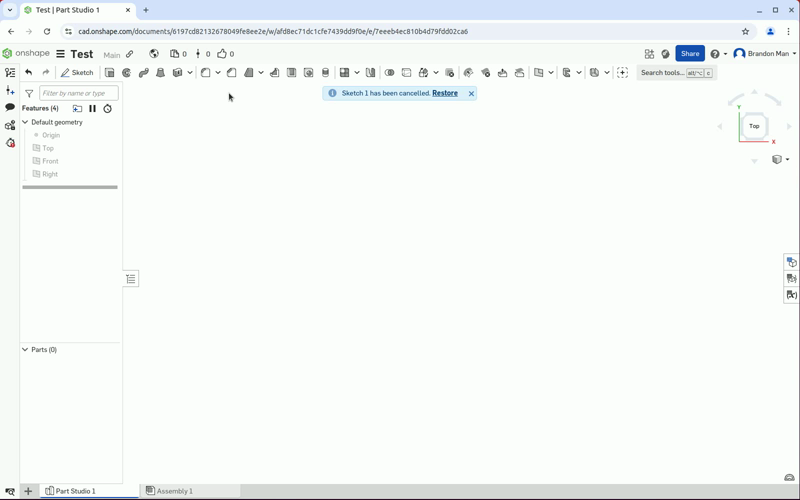
mouse_move(73, 352)
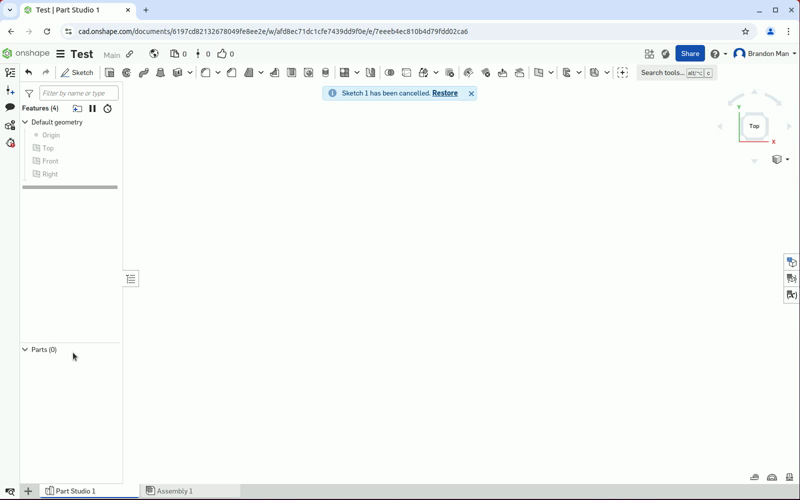
key(y)
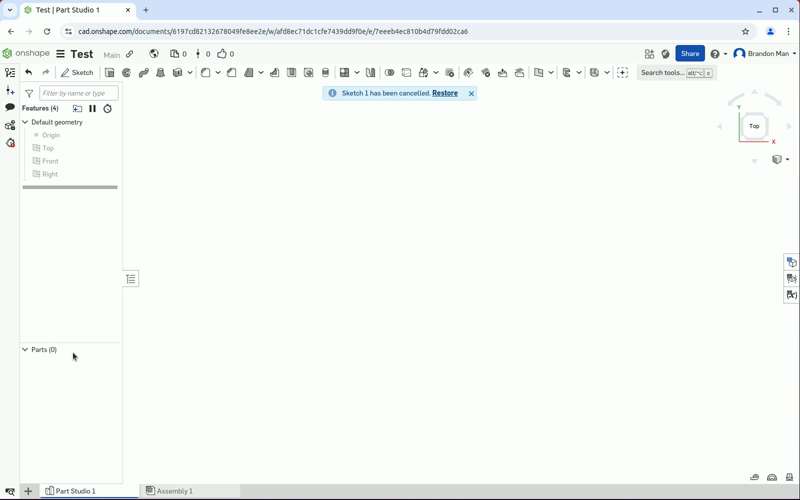
key(shift+p)
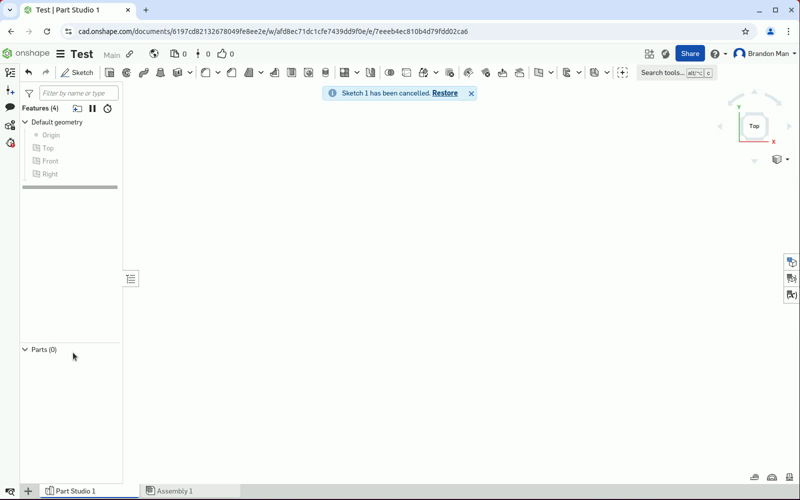
key(space)
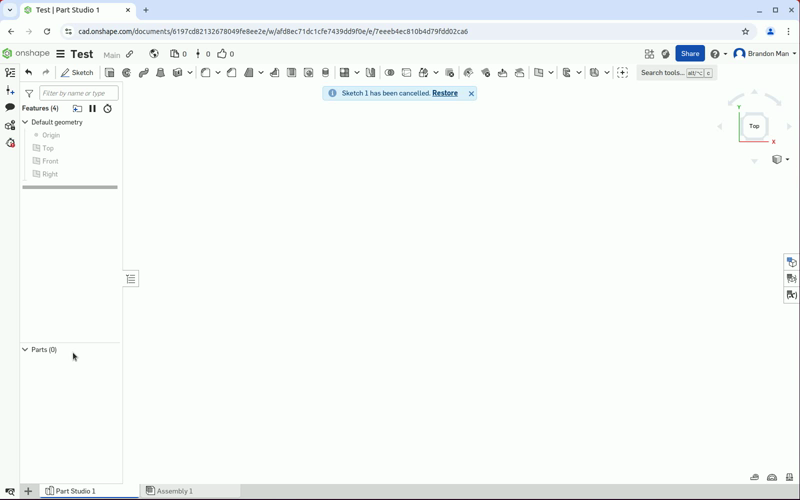
key_down(shift)
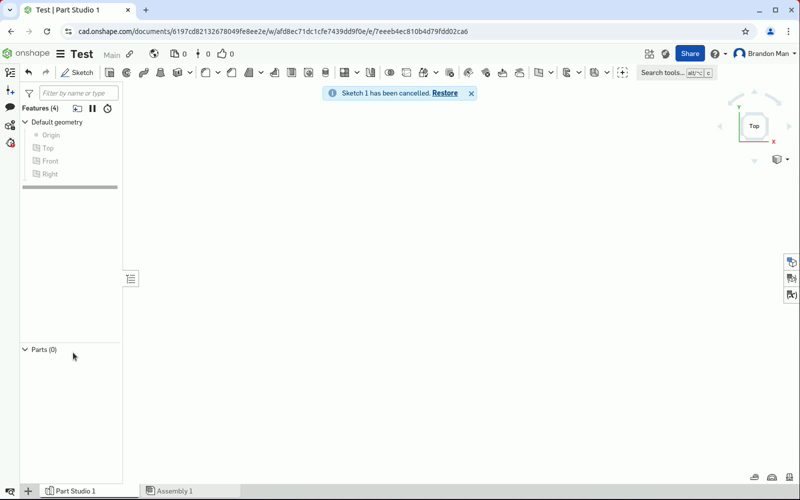
key(up)
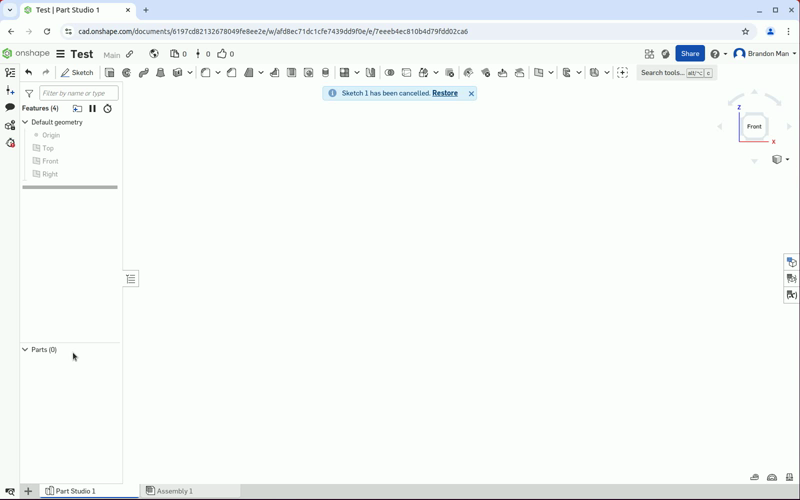
key_up(shift)
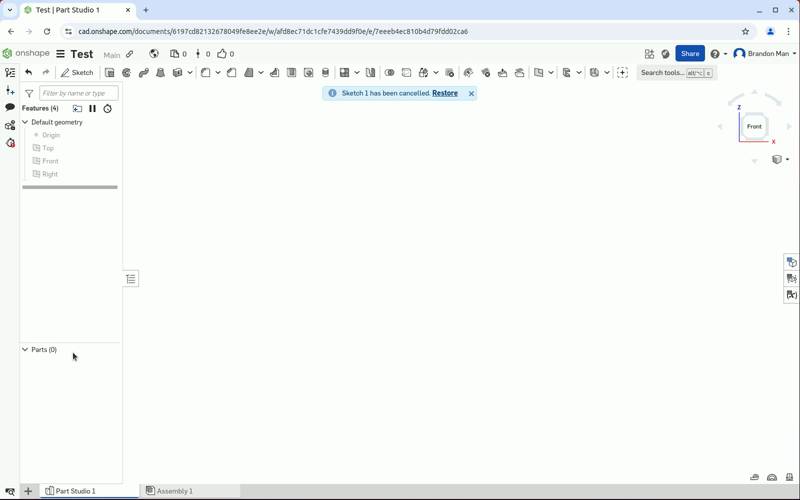
mouse_move(73, 352)
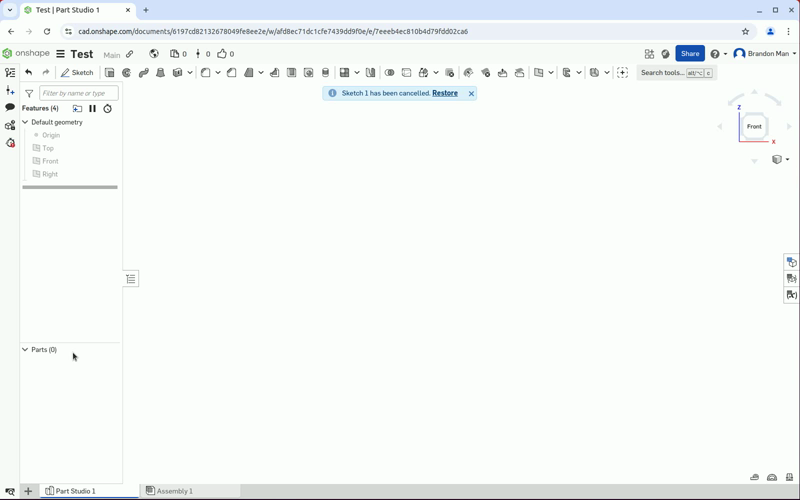
key(shift+y)
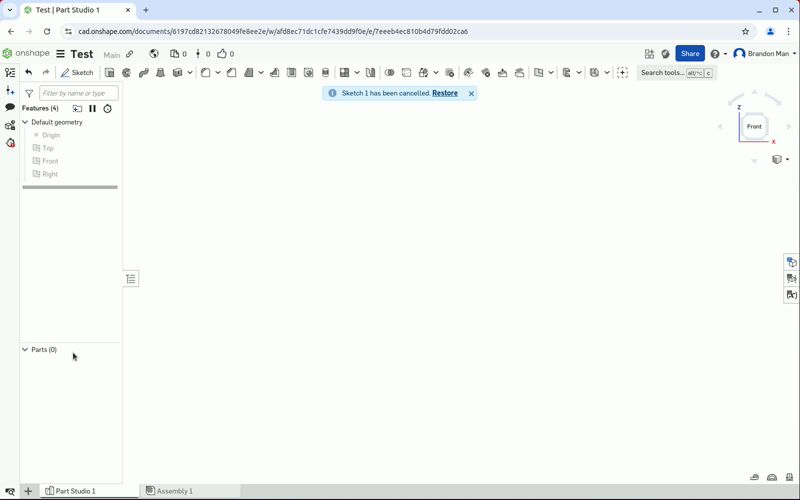
key(shift+s)
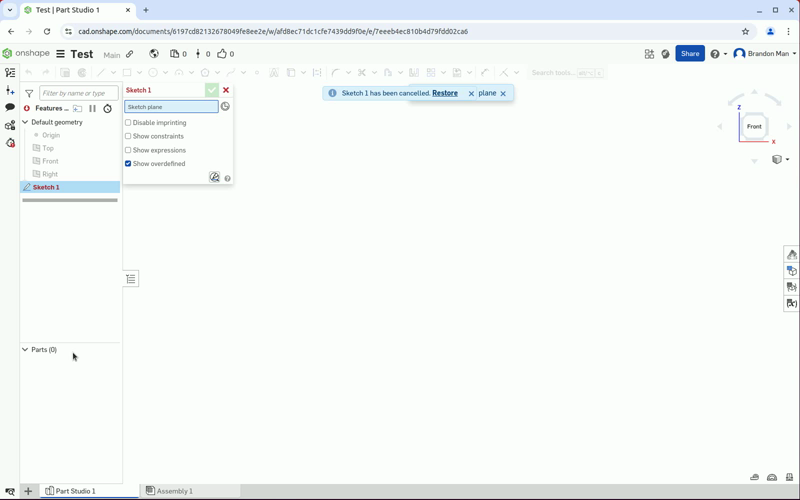
mouse_move(73, 163)
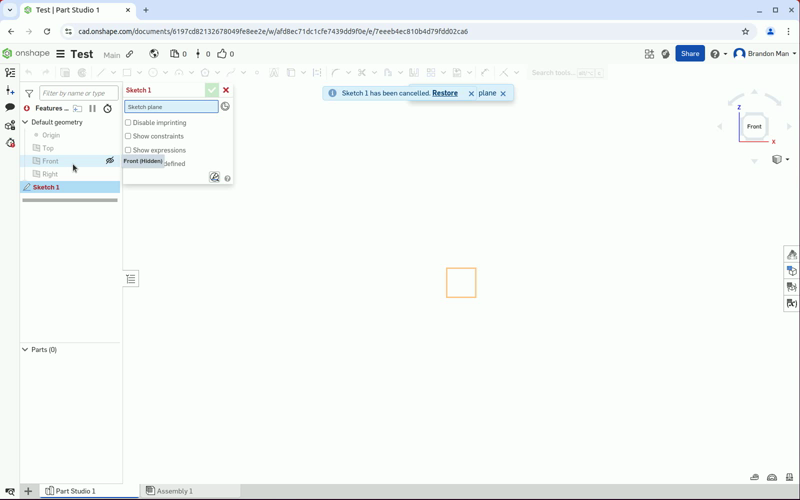
click(73, 163)
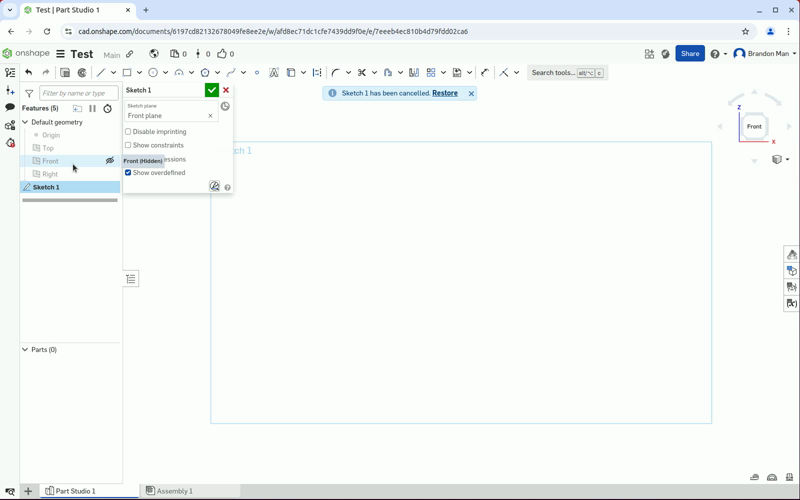
mouse_move(73, 352)
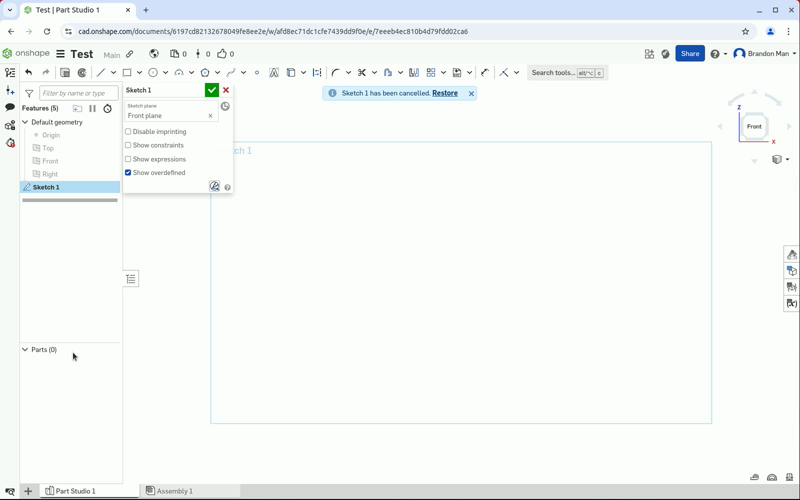
key(y)
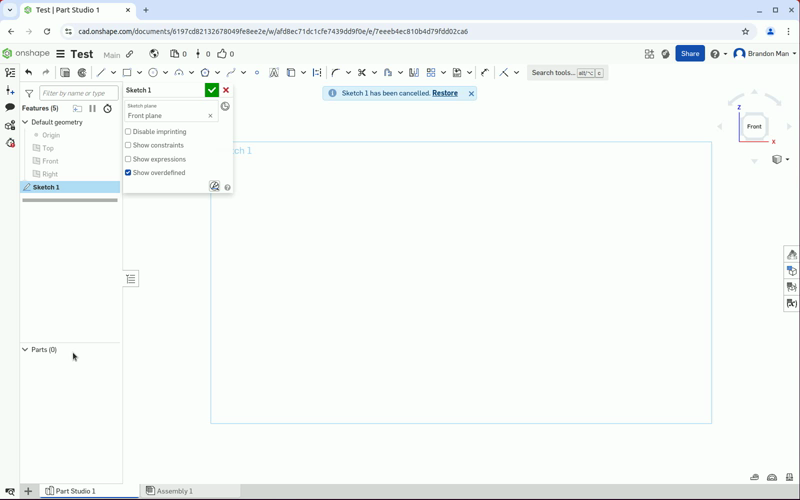
key(l)
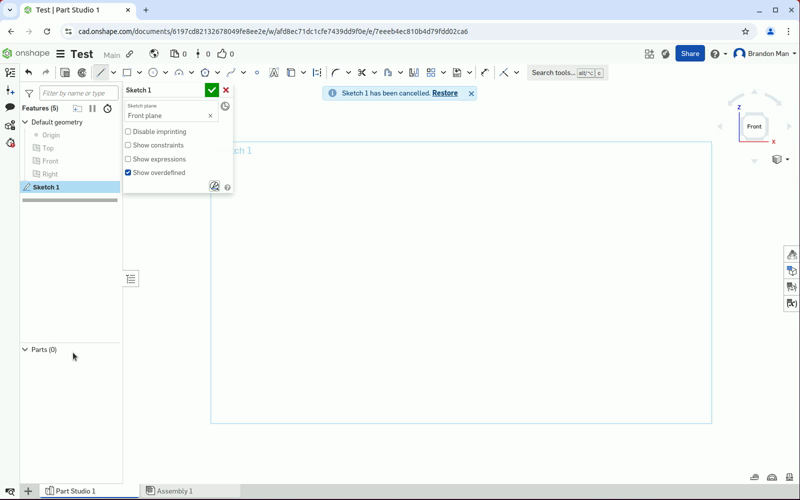
key_down(shift)
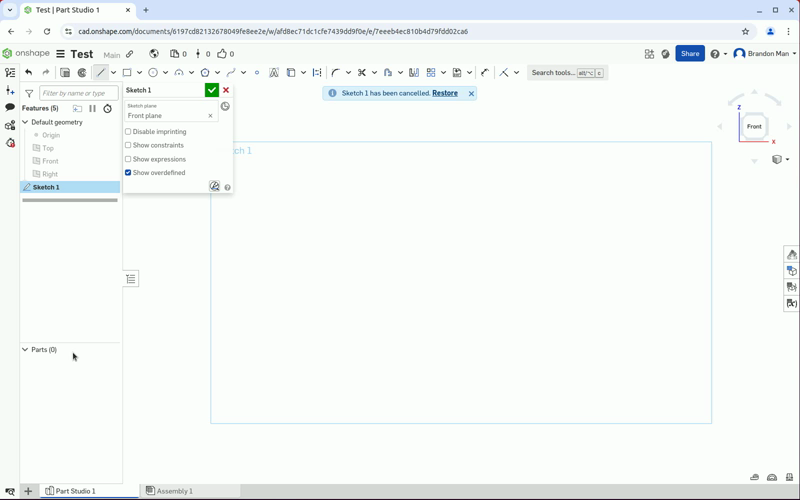
mouse_move(396, 307)
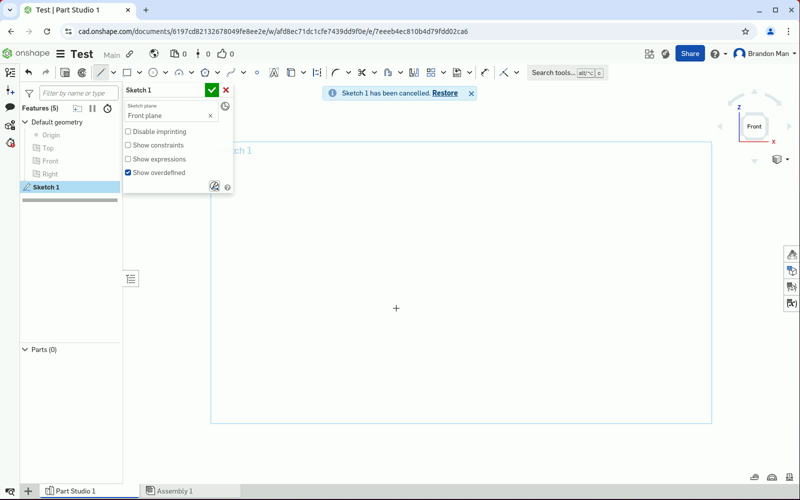
click(396, 307)
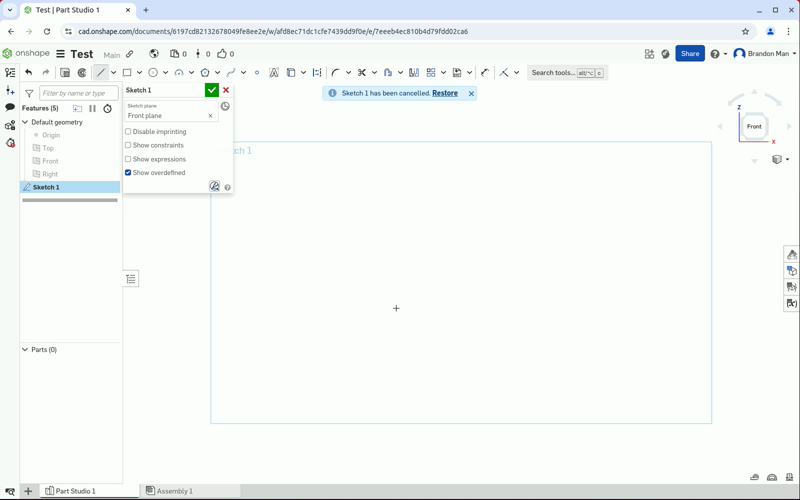
key_up(shift)
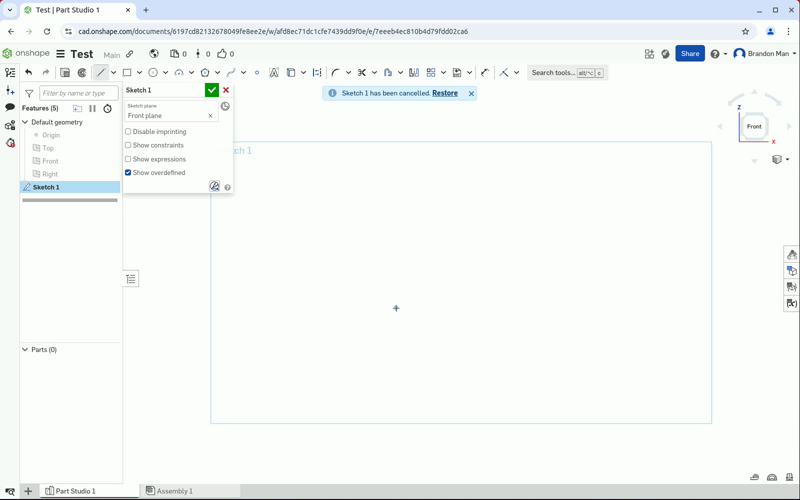
key_down(shift)
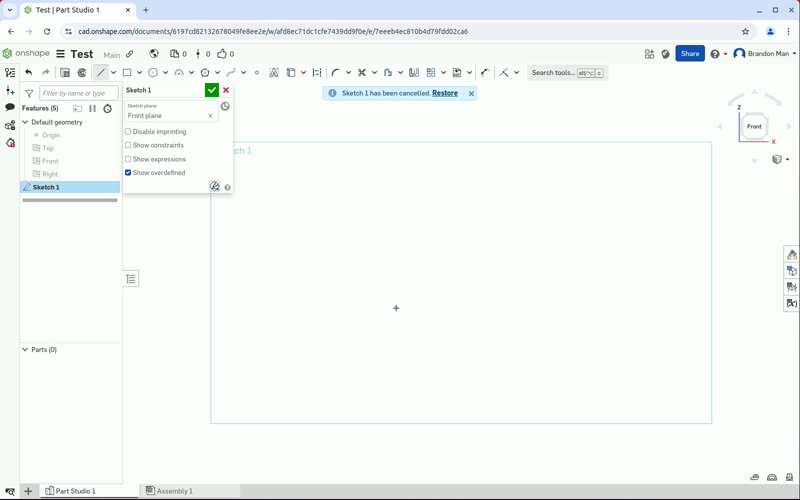
mouse_move(523, 307)
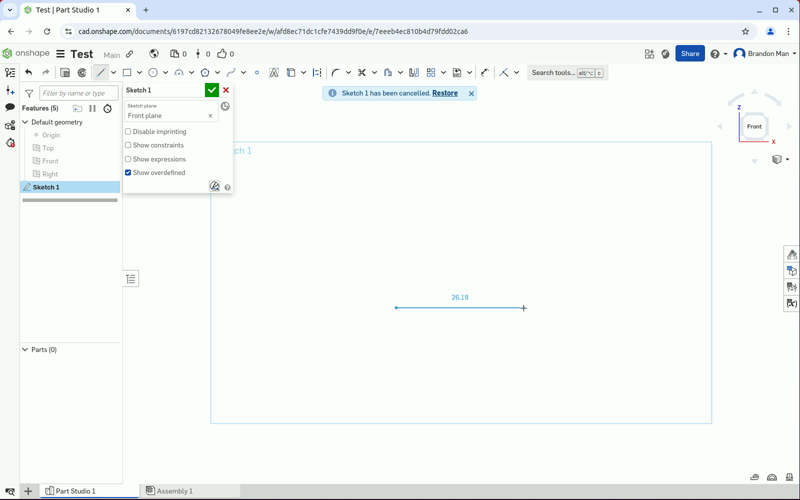
click(523, 307)
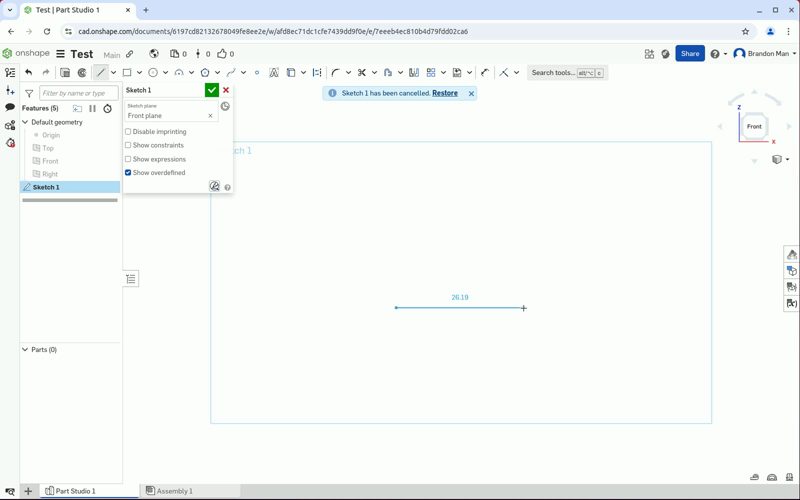
key_up(shift)
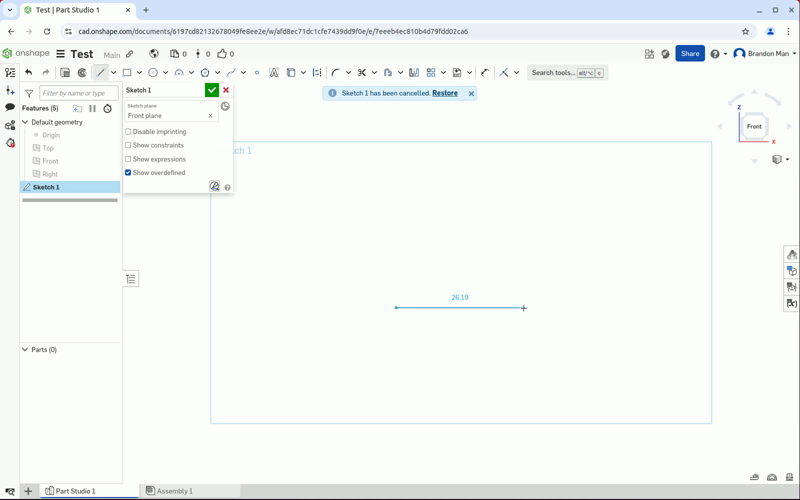
key_down(shift)
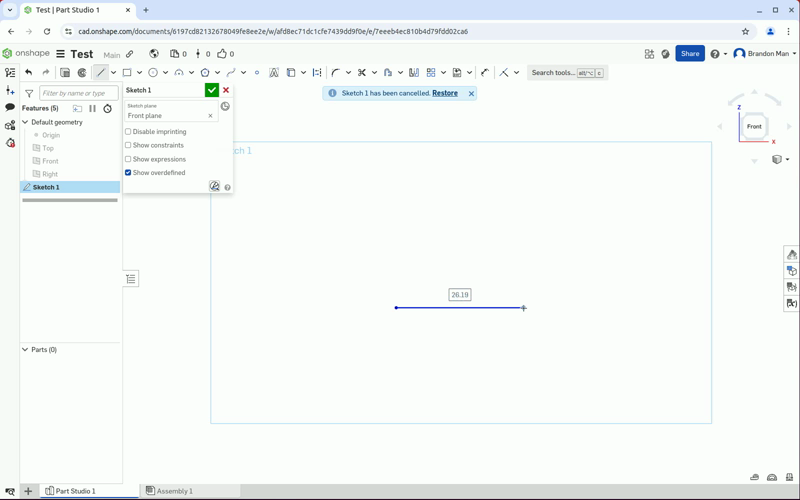
mouse_move(553, 307)
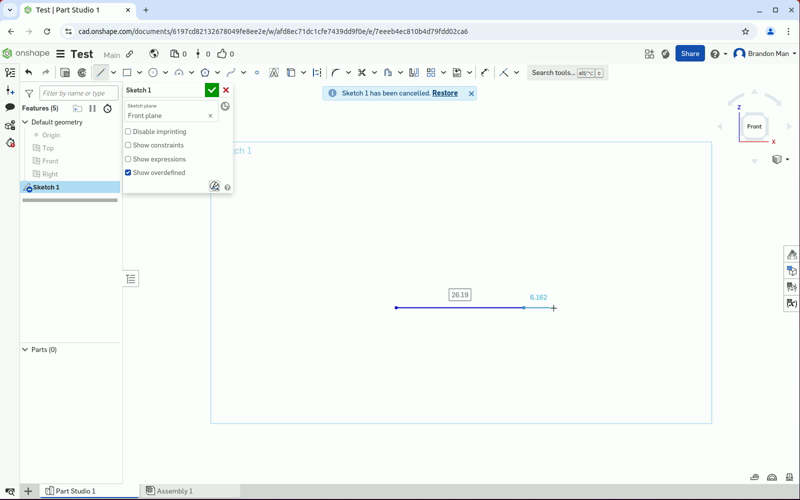
mouse_move(523, 257)
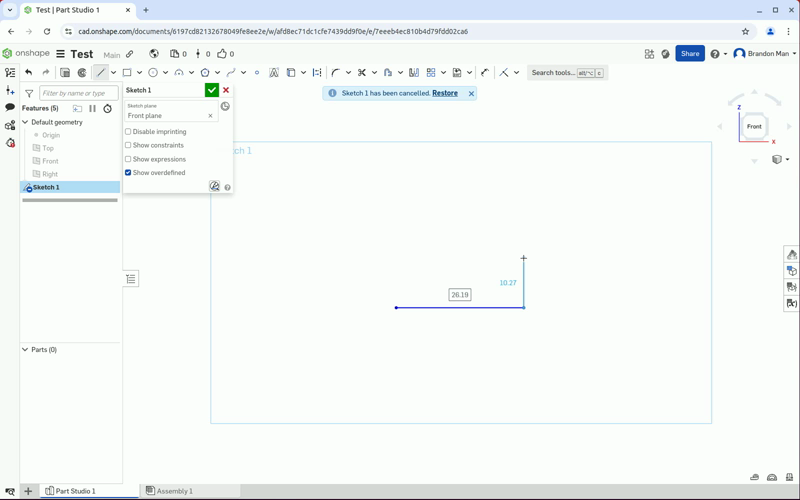
click(523, 257)
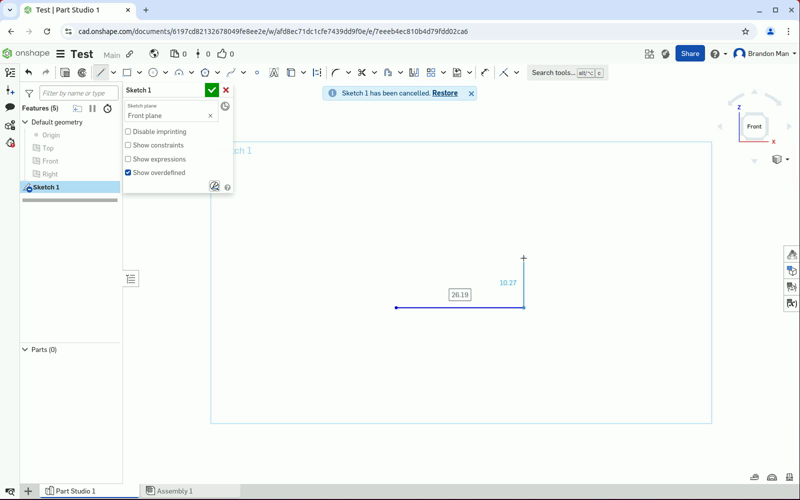
key_up(shift)
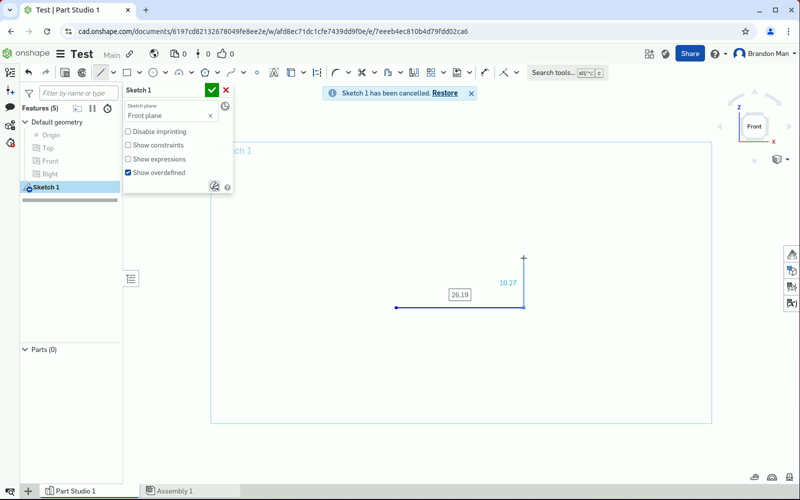
key_down(shift)
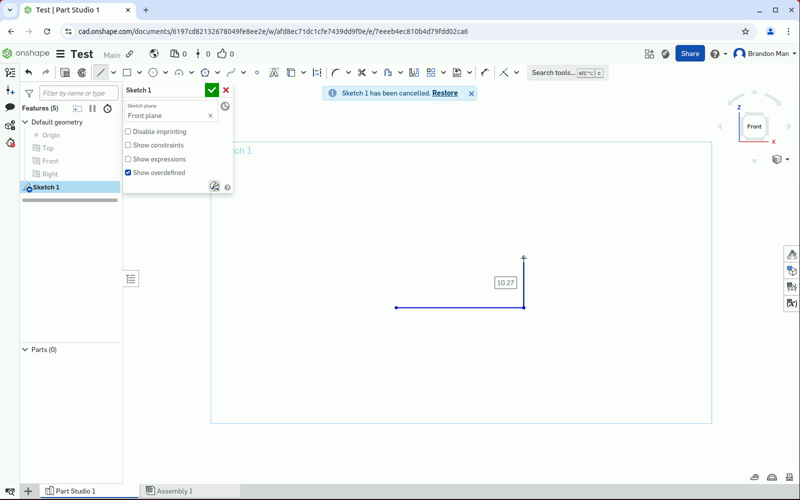
mouse_move(396, 257)
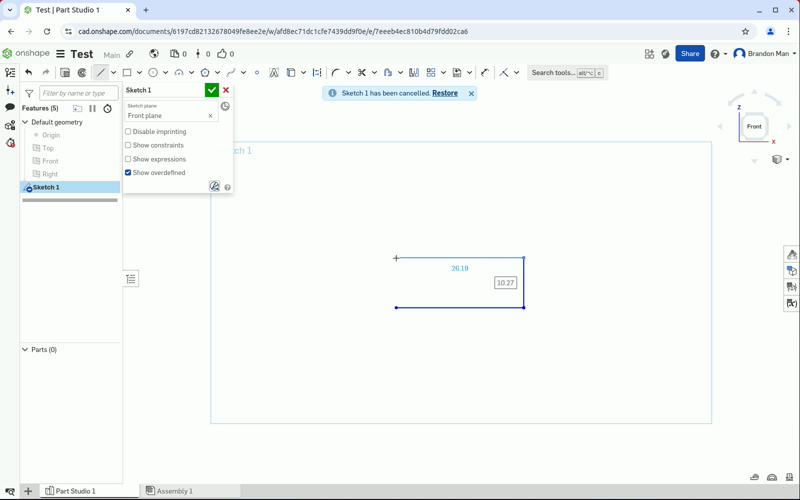
click(396, 257)
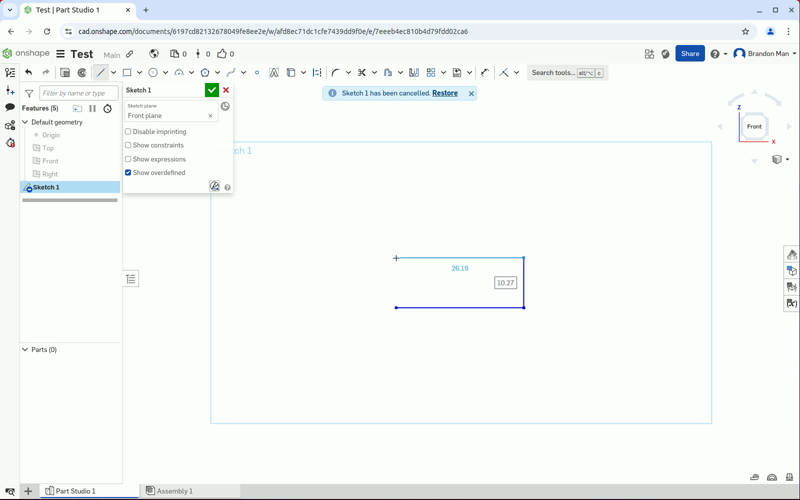
key_up(shift)
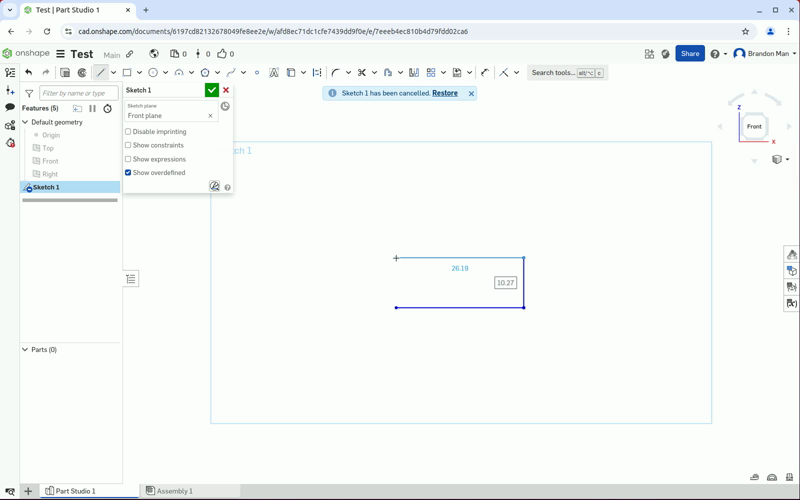
mouse_move(426, 257)
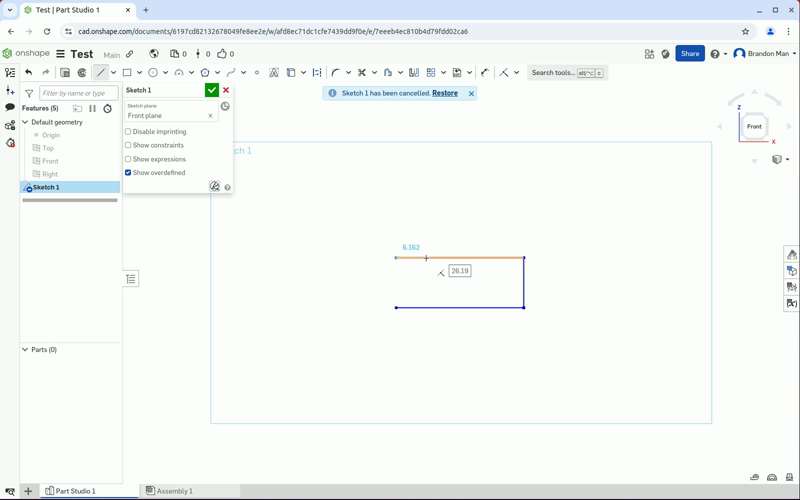
key_down(shift)
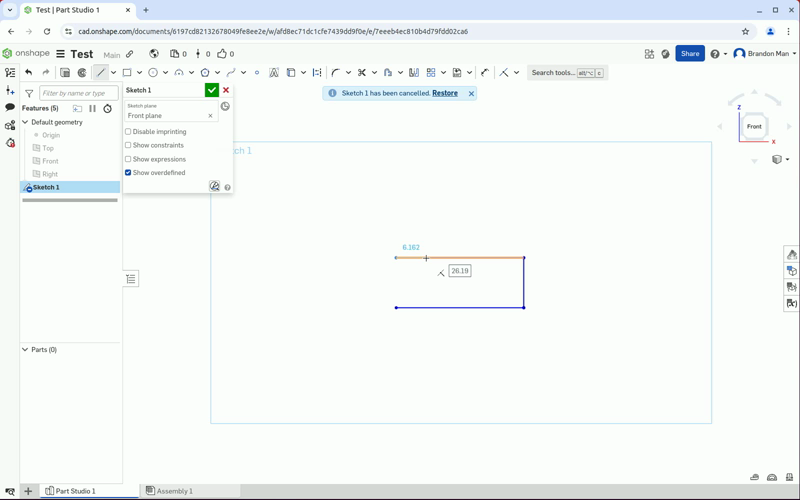
mouse_move(396, 307)
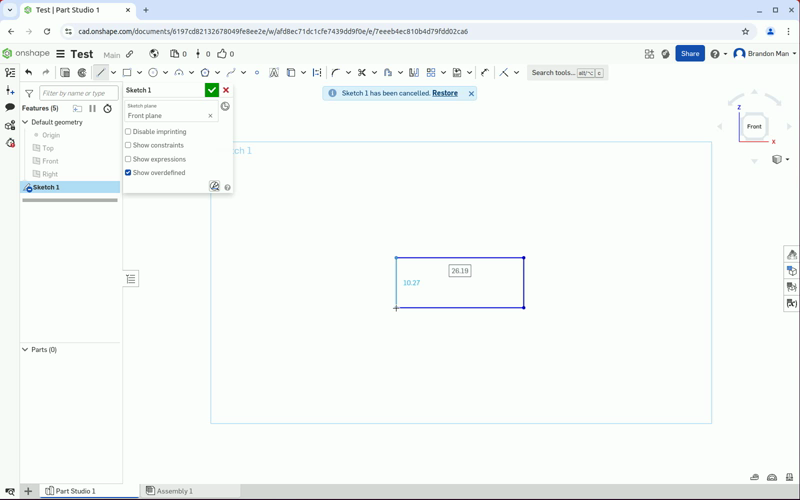
key_up(shift)
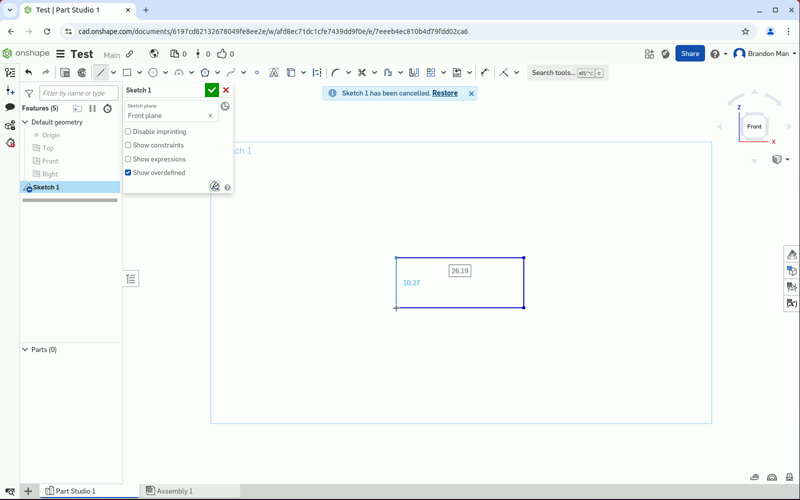
click(396, 307)
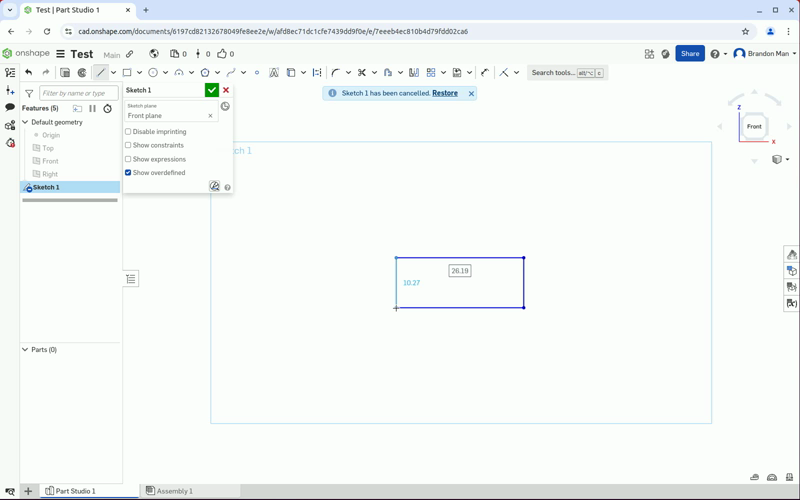
key(esc)
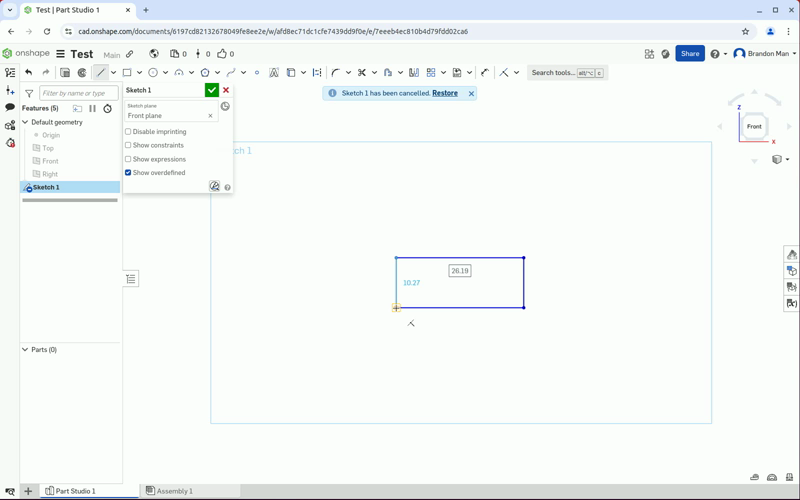
mouse_move(517, 293)
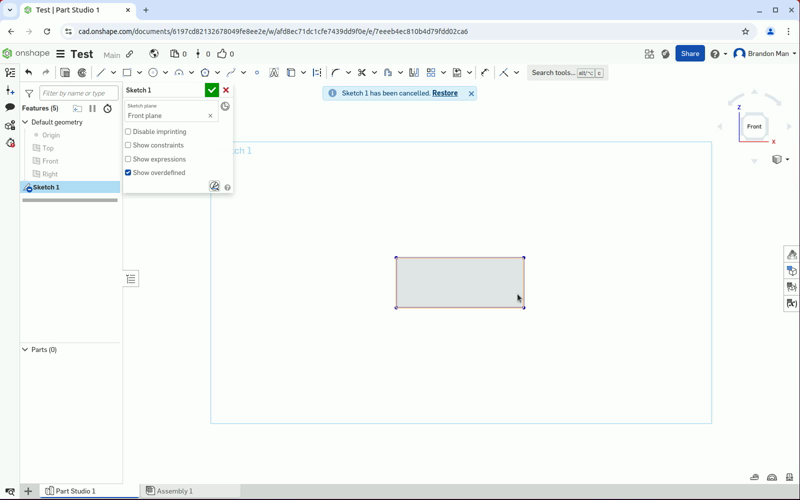
click(517, 293)
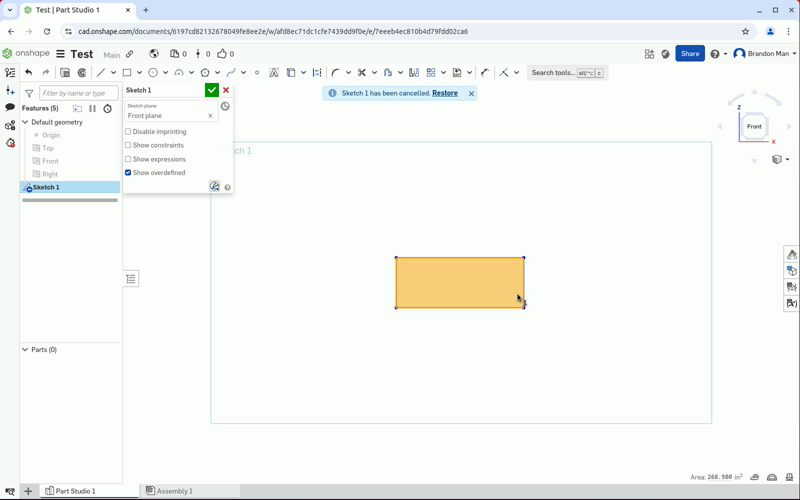
mouse_move(73, 352)
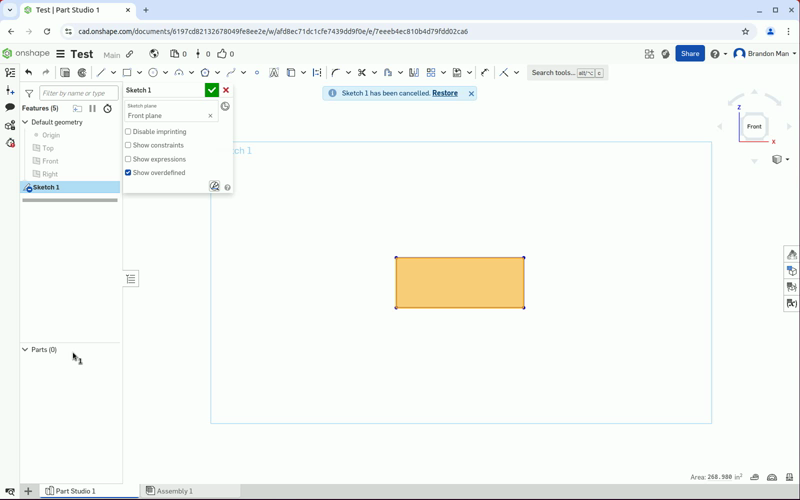
key(shift+y)
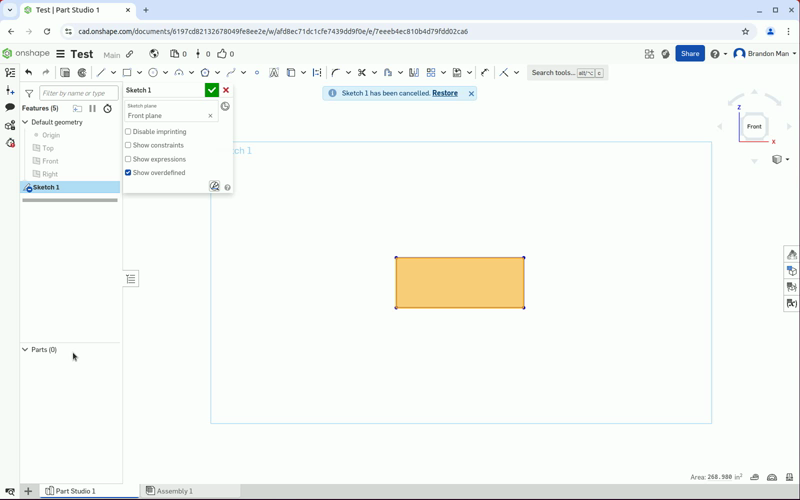
key(shift+e)
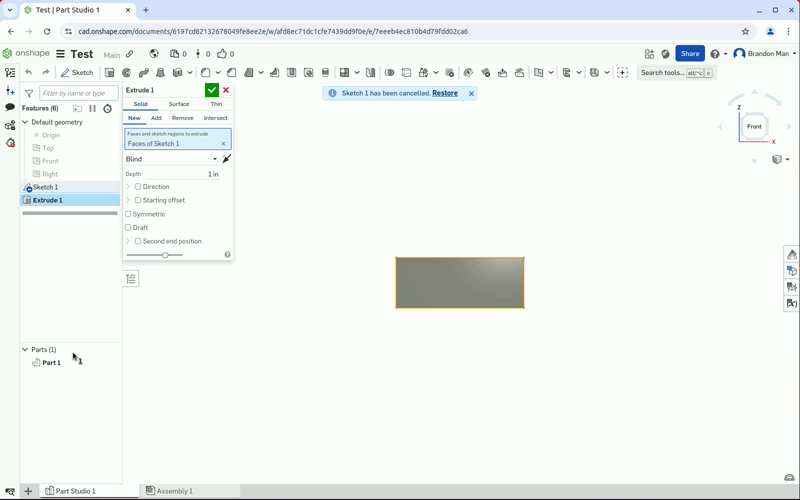
mouse_move(143, 106)
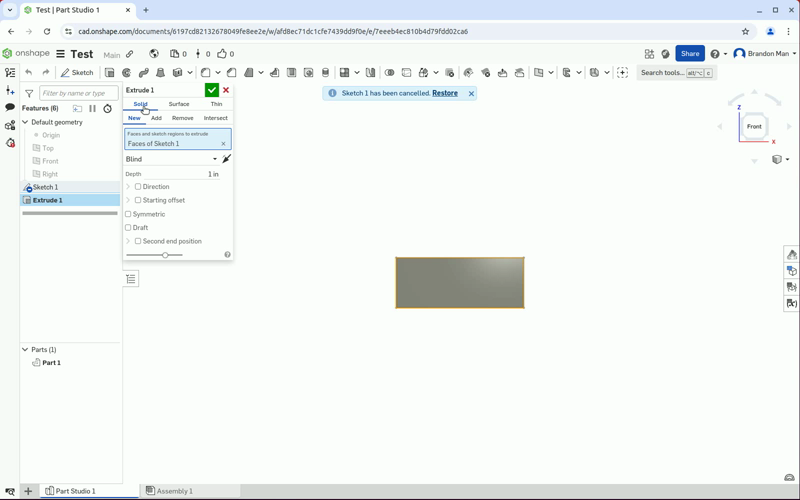
click(143, 106)
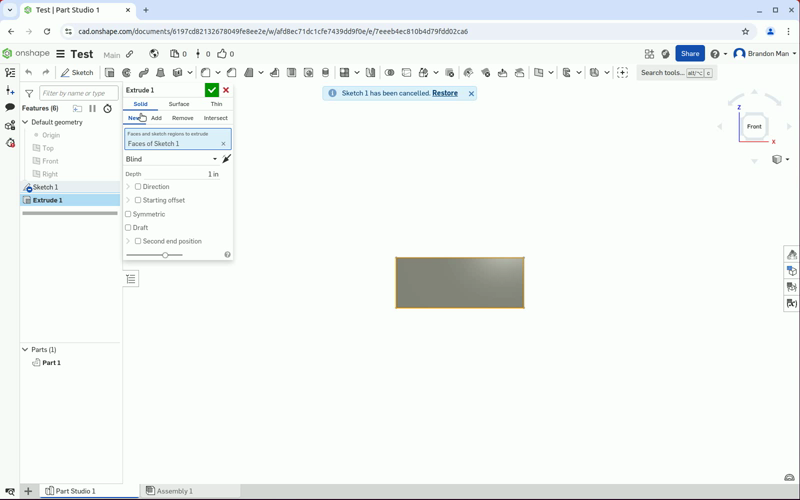
mouse_move(137, 120)
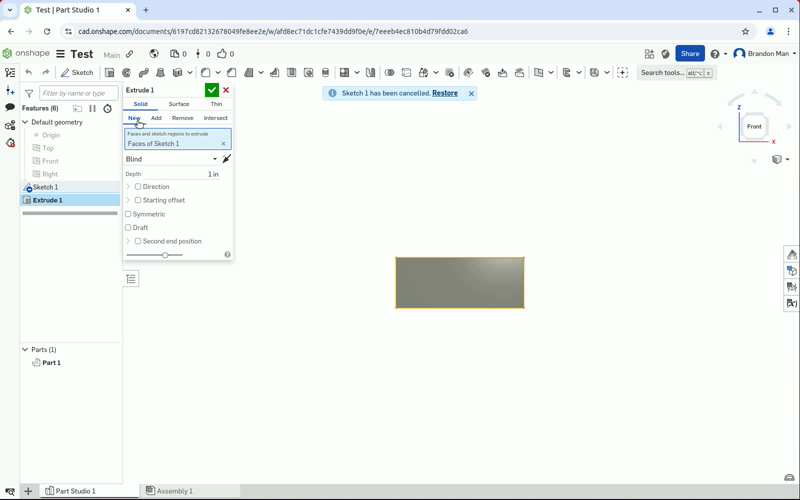
click(137, 120)
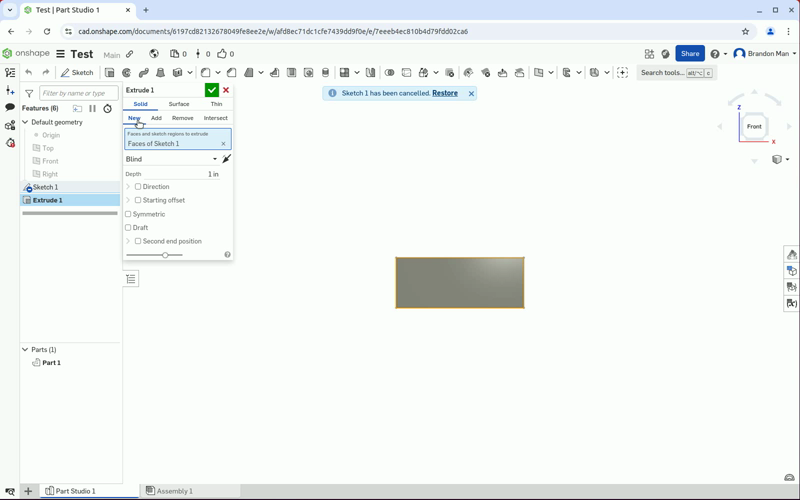
key(tab, 4)
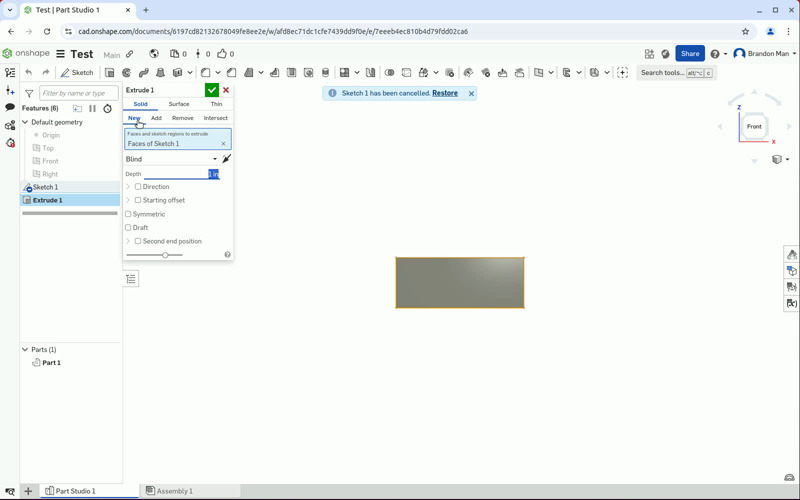
text(0.722)
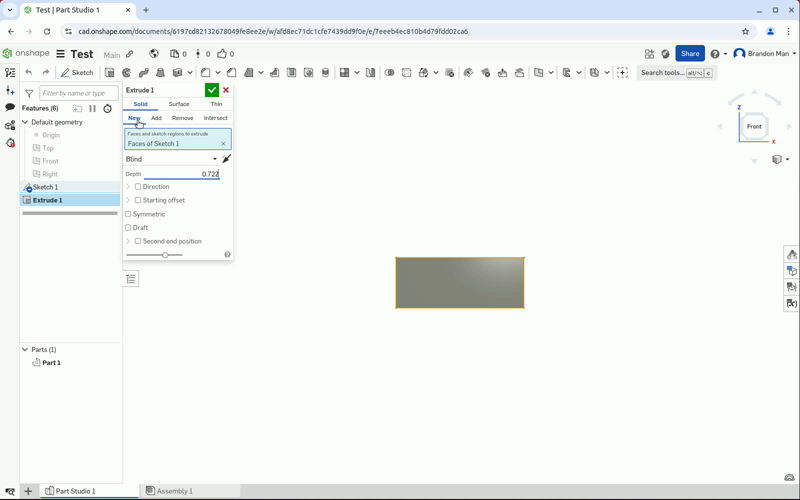
key(enter)
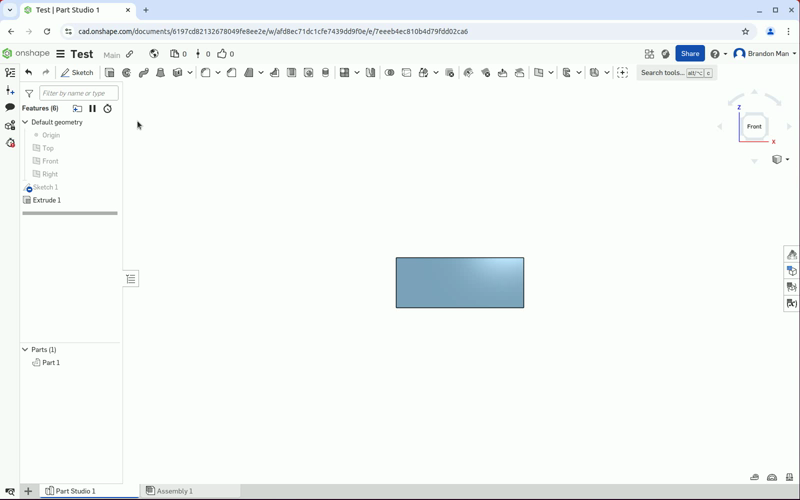
key(shift+h)
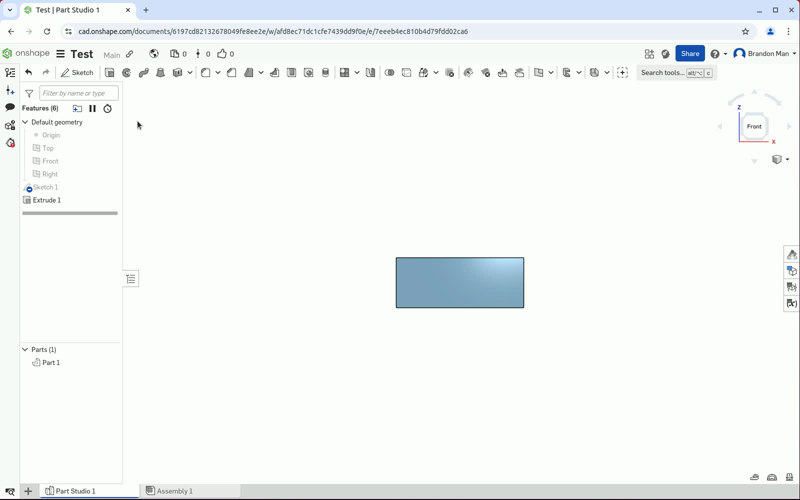
key(shift+h)
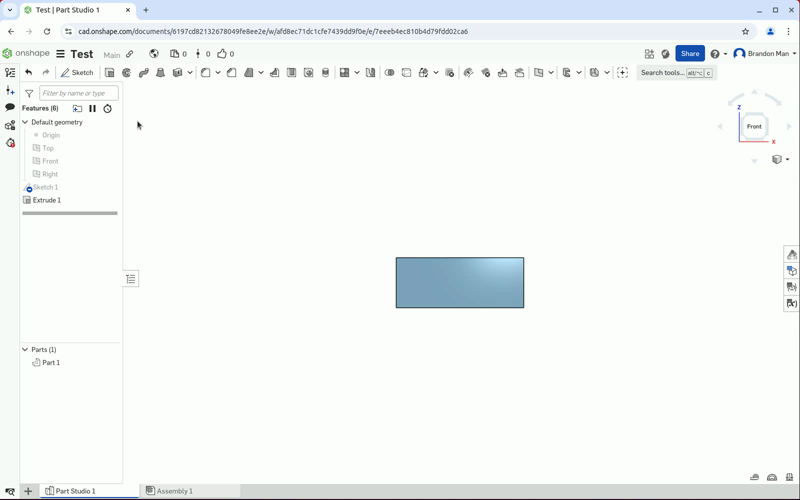
mouse_move(73, 189)
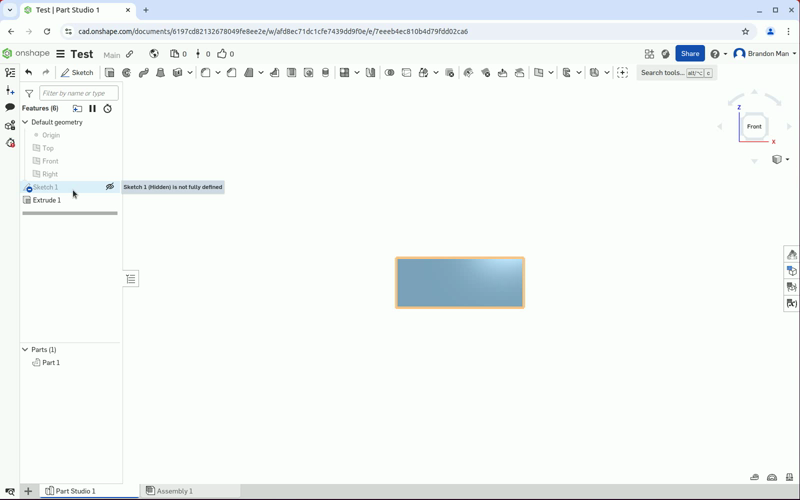
click(73, 189)
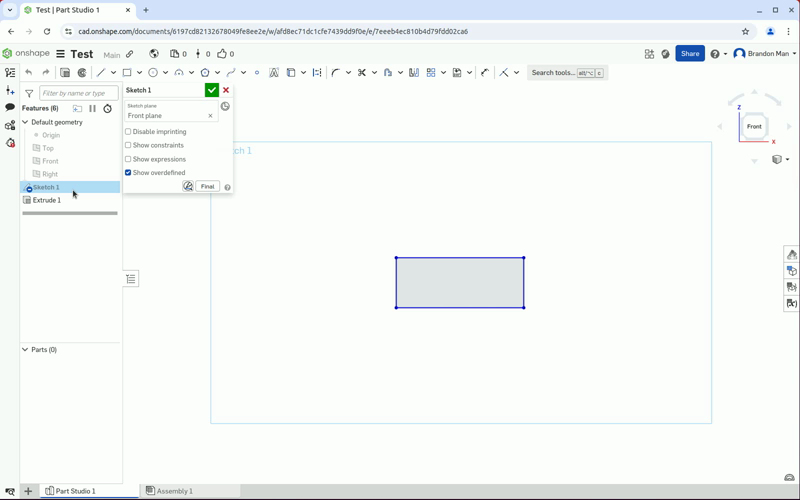
mouse_move(229, 92)
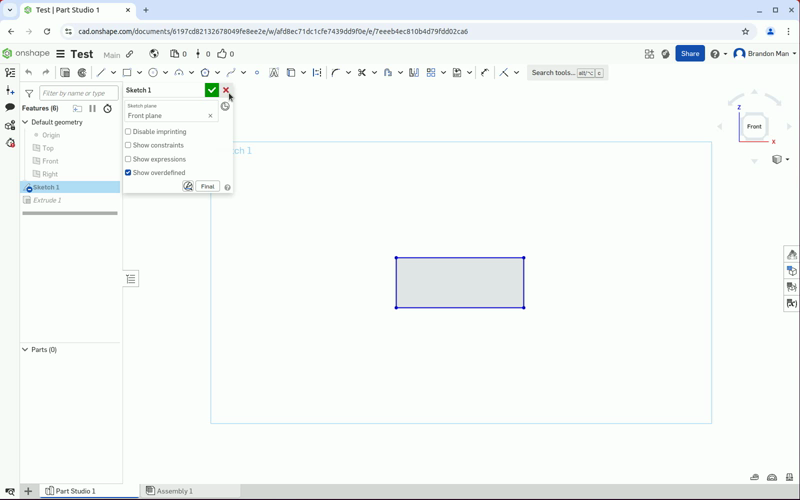
click(229, 92)
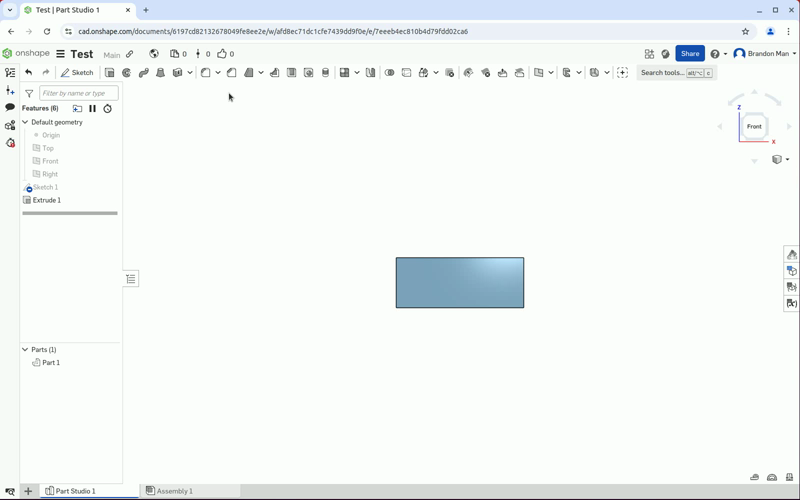
mouse_move(541, 75)
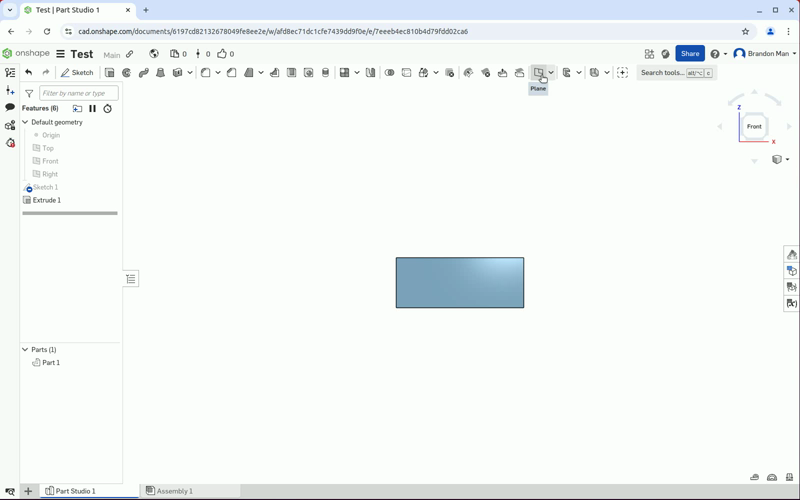
click(541, 75)
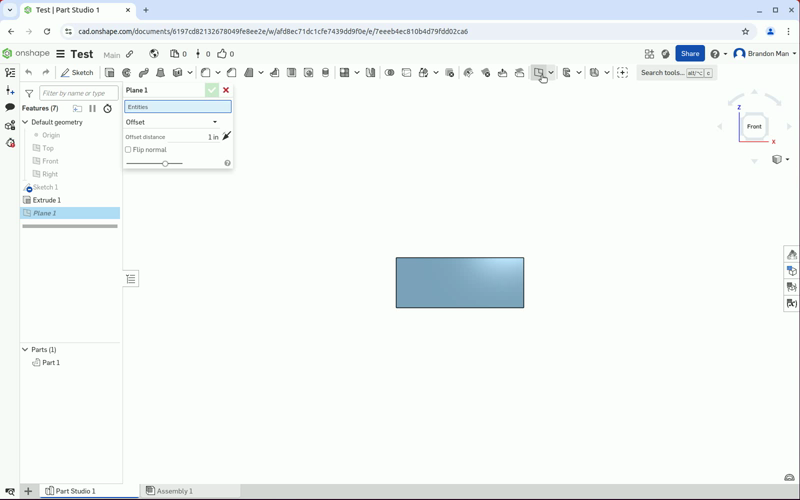
mouse_move(73, 163)
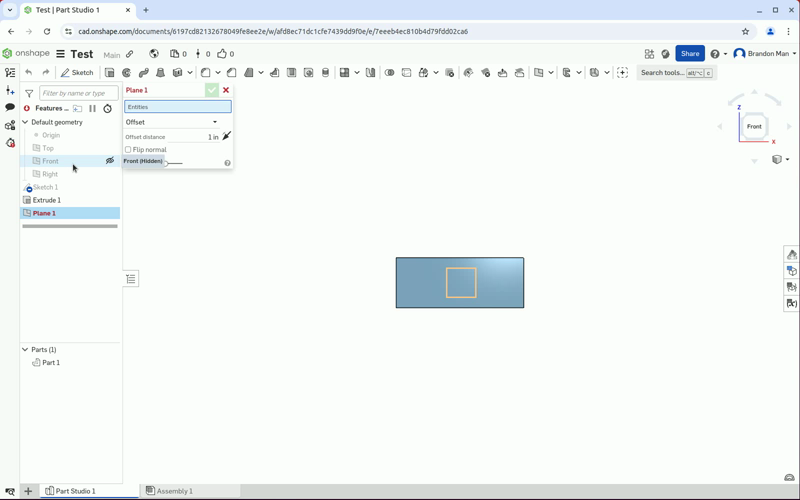
click(73, 163)
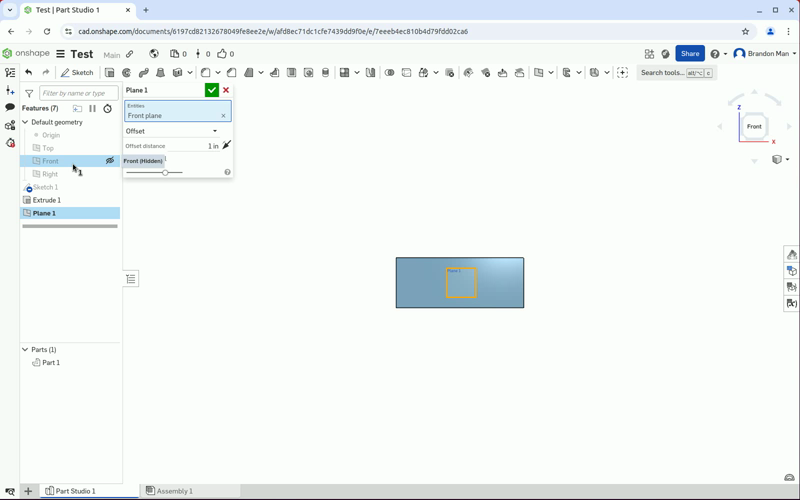
key(tab, 2)
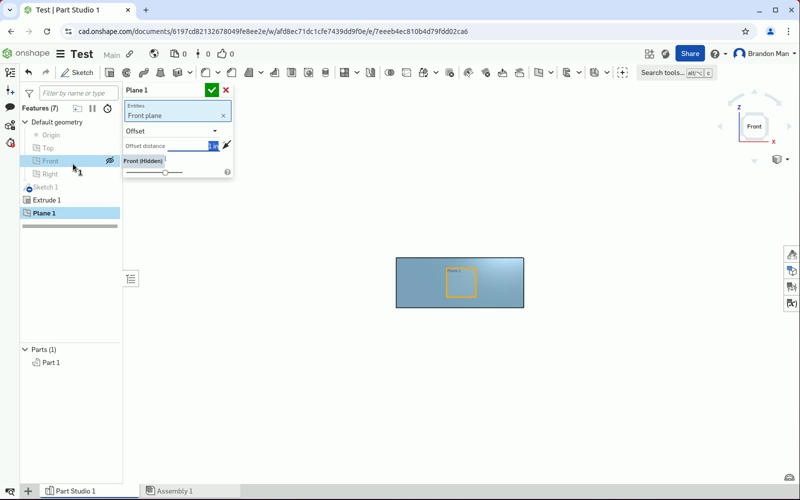
text(0.709)
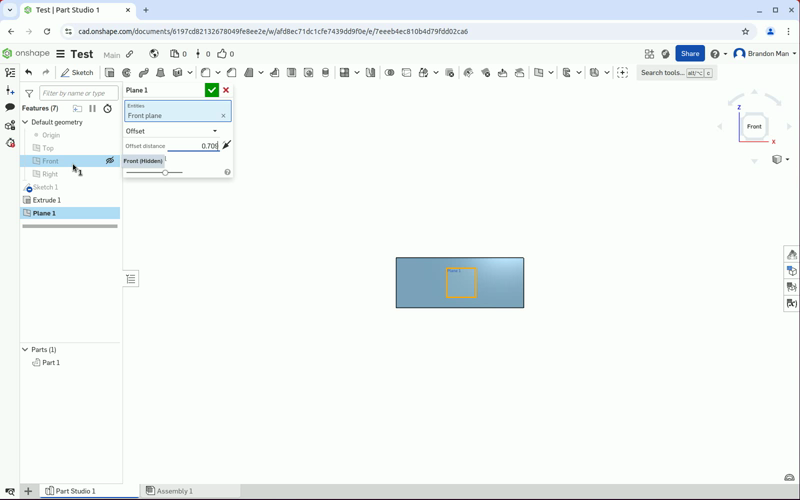
key(enter, 2)
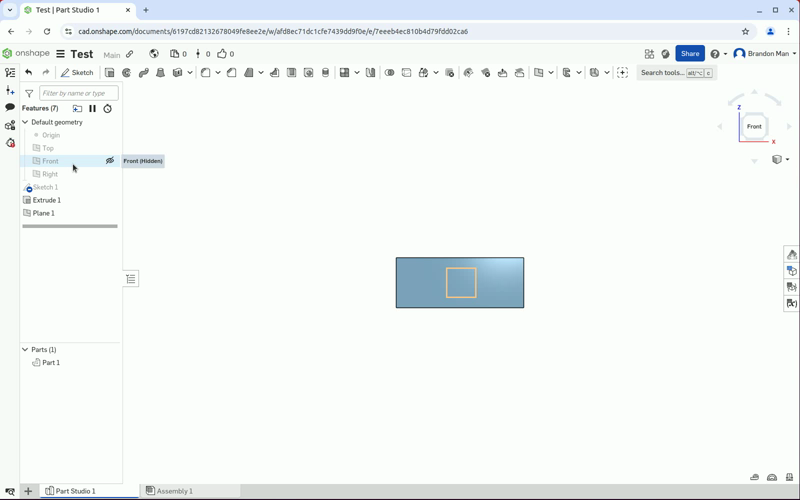
key(shift+s)
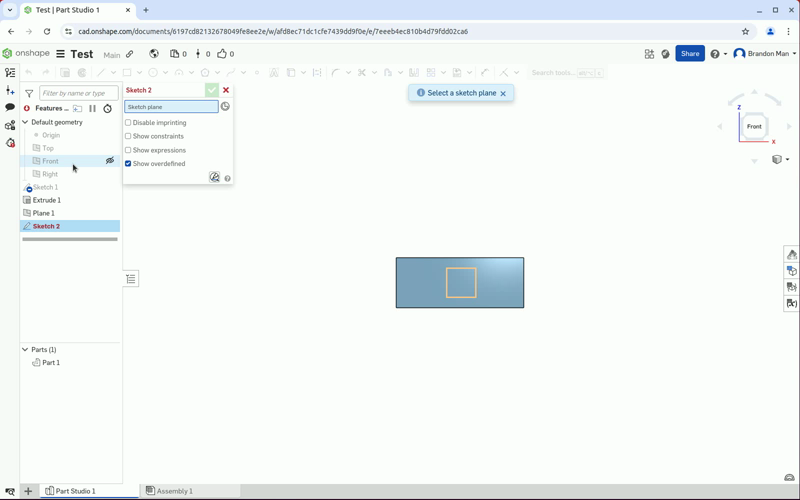
mouse_move(73, 215)
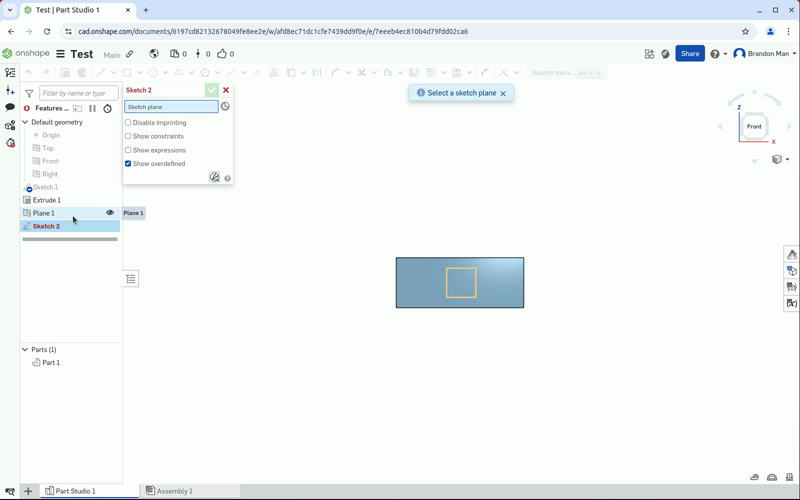
click(73, 215)
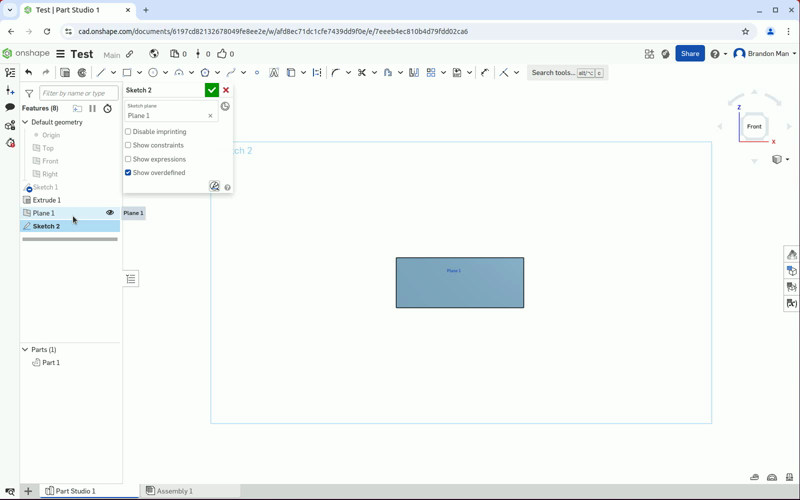
mouse_move(73, 352)
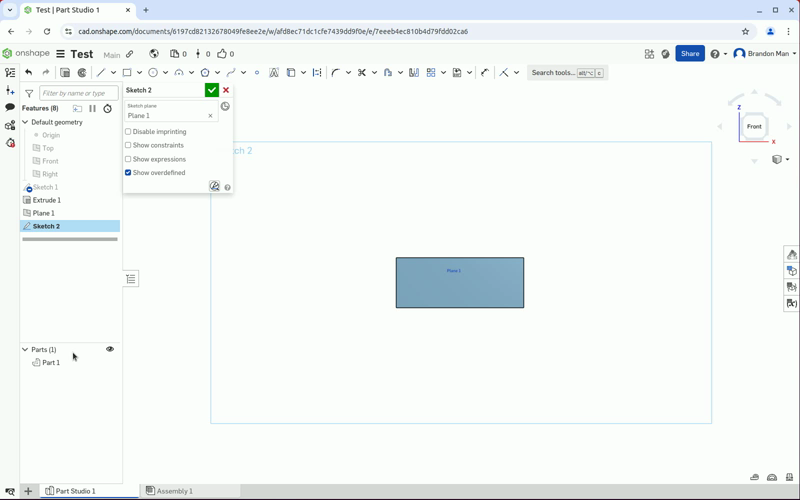
key(y)
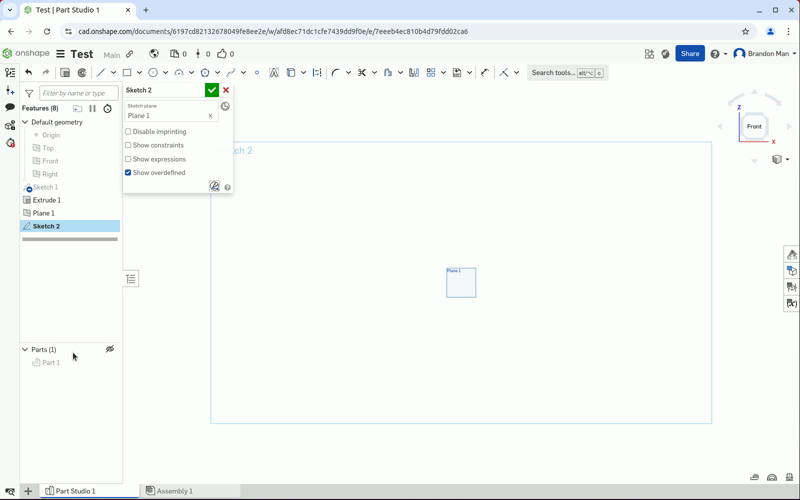
key(l)
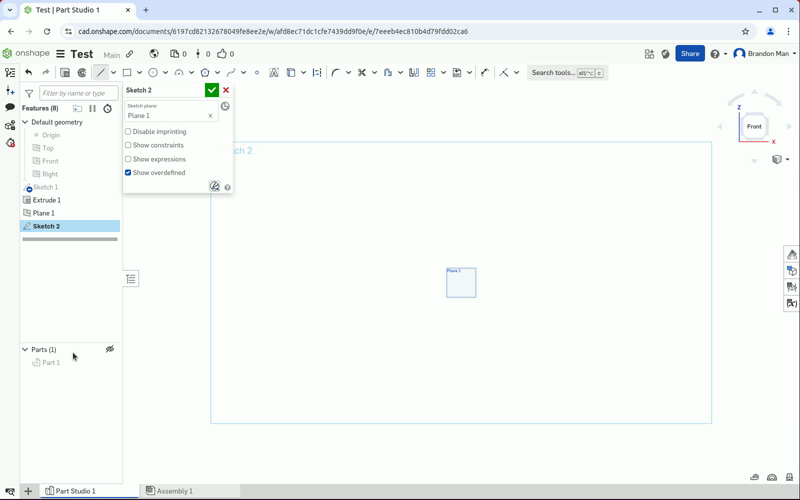
key_down(shift)
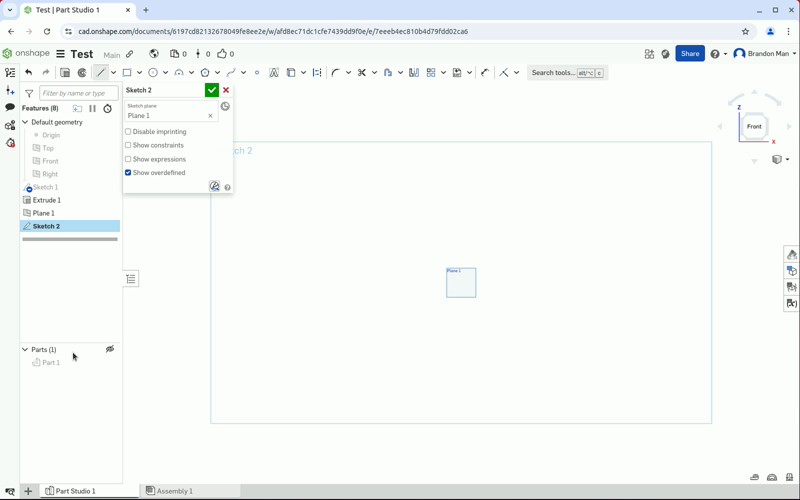
mouse_move(348, 311)
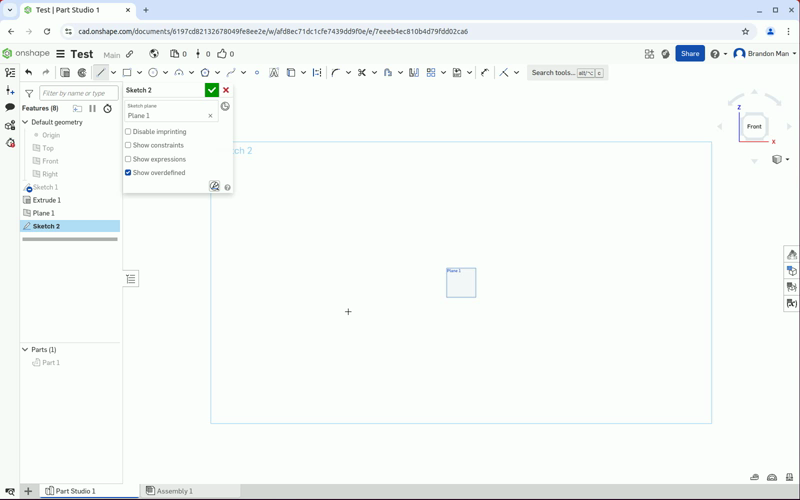
click(348, 311)
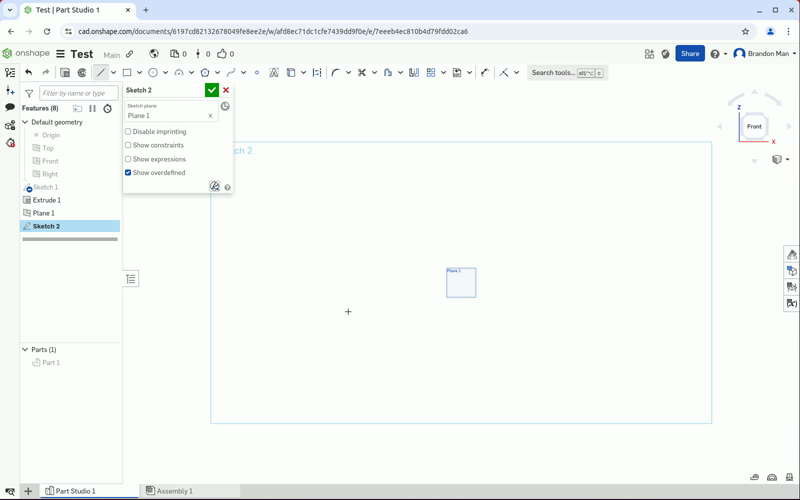
key_up(shift)
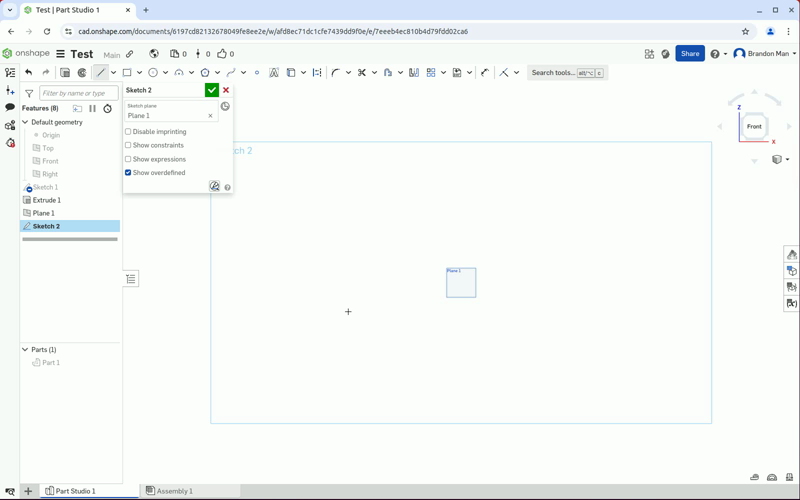
key_down(shift)
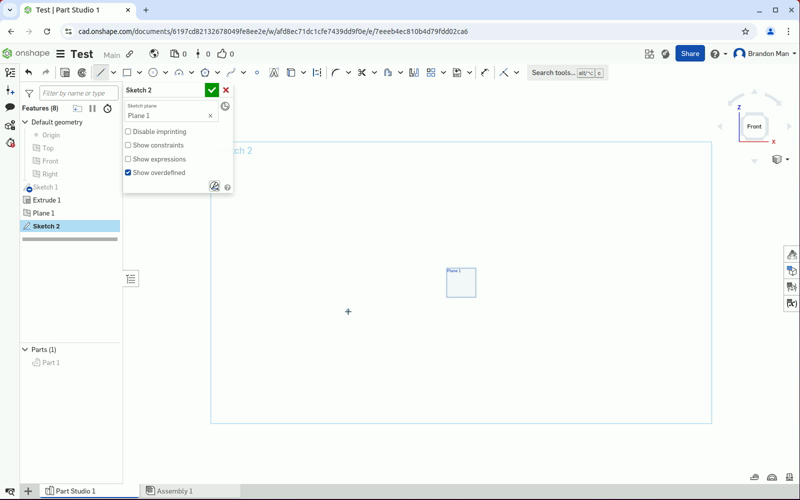
mouse_move(422, 311)
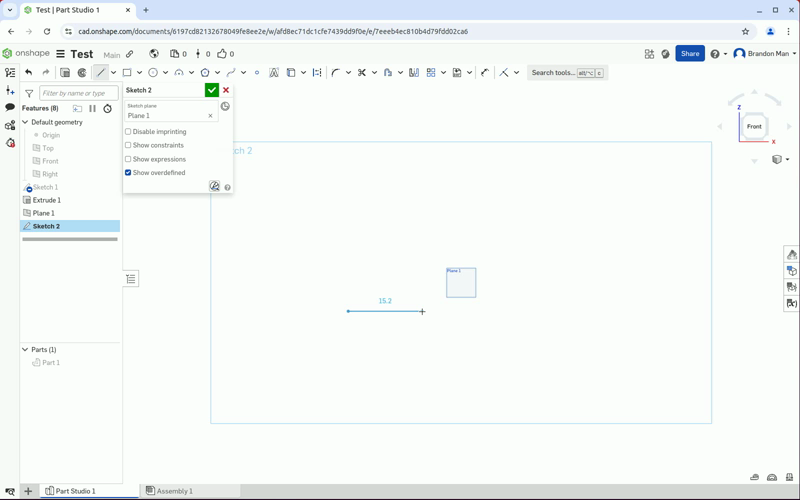
click(422, 311)
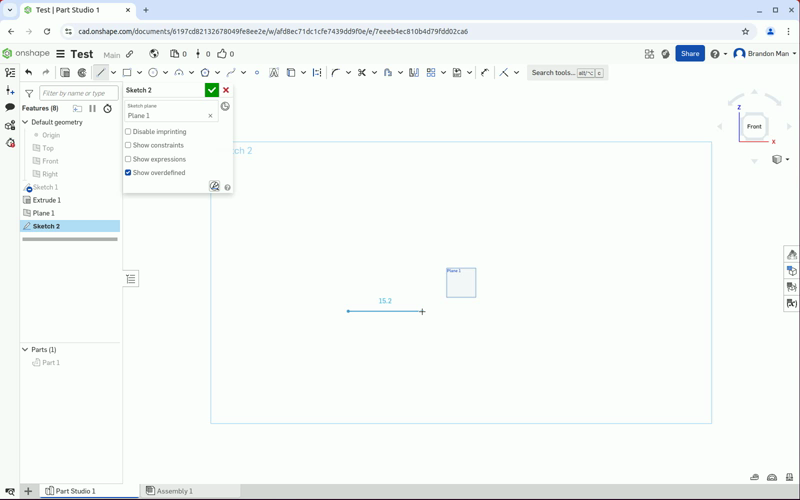
key_up(shift)
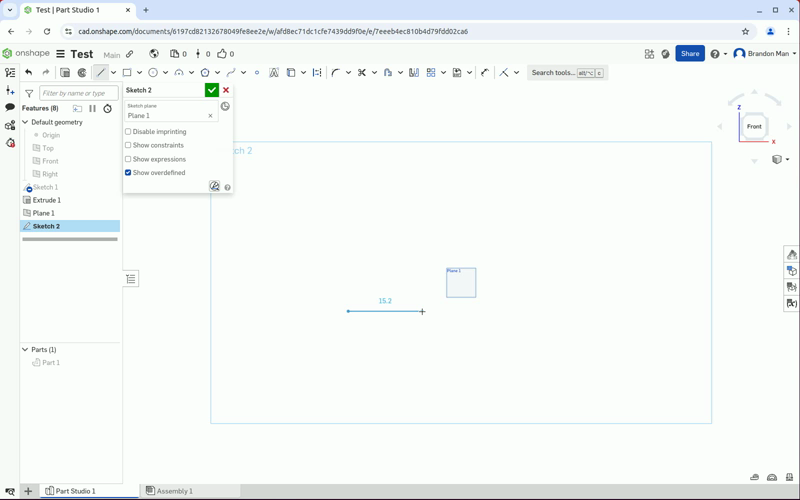
key_down(shift)
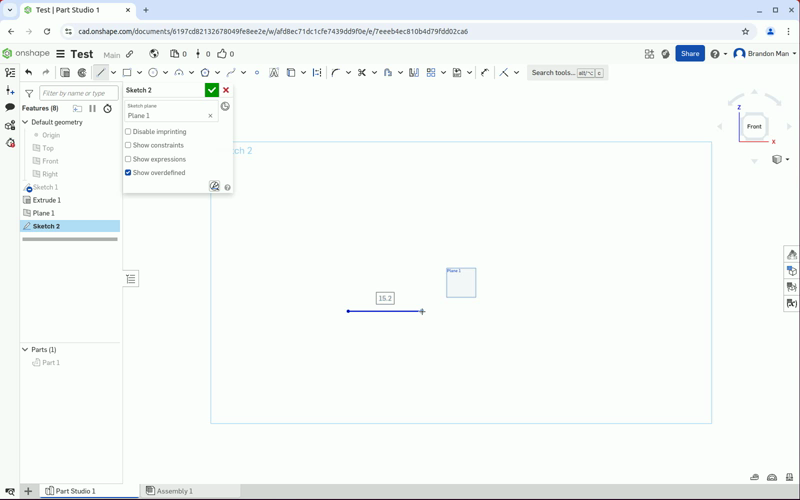
mouse_move(452, 311)
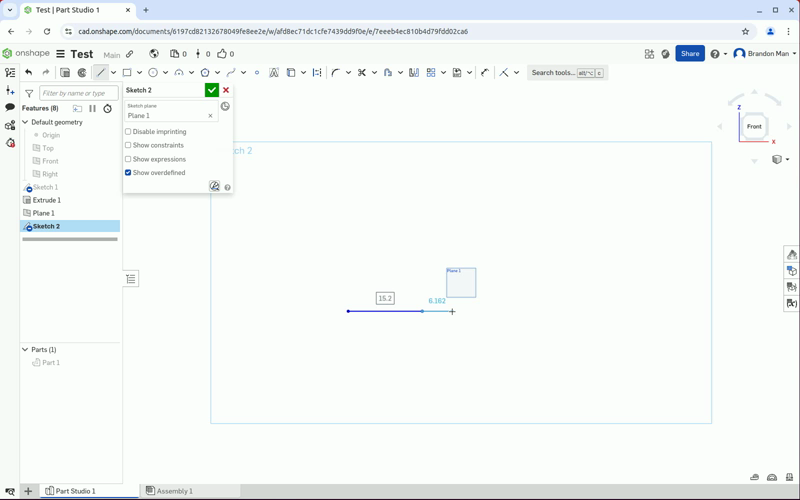
mouse_move(422, 308)
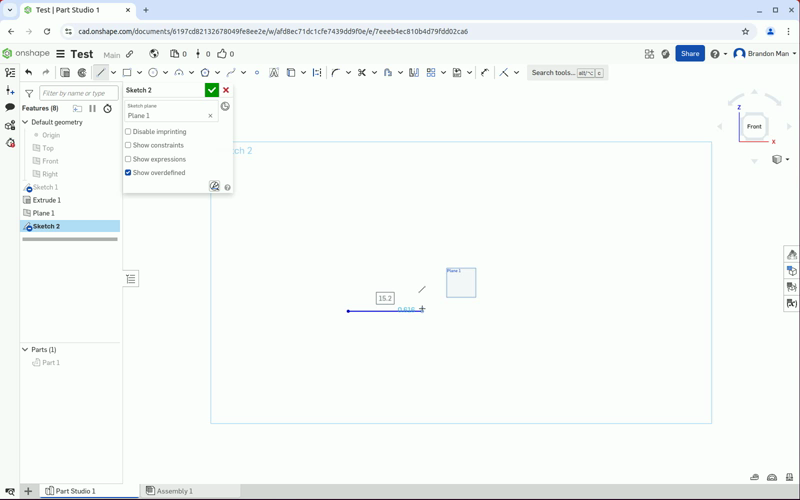
scroll(6)
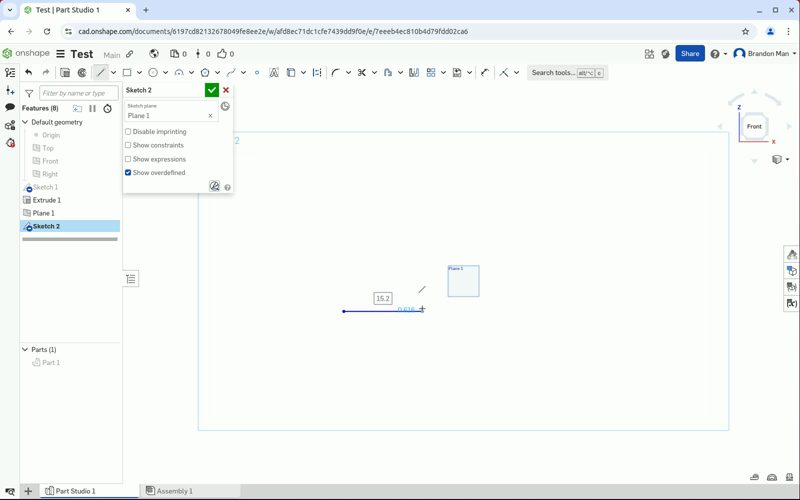
scroll(6)
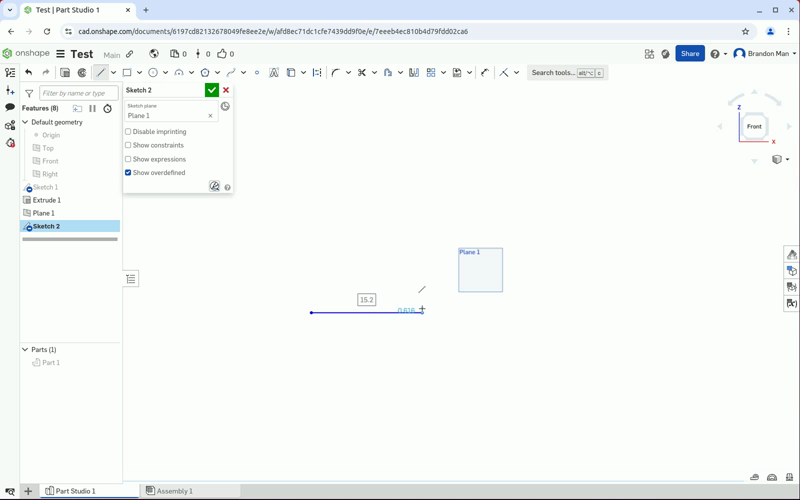
scroll(6)
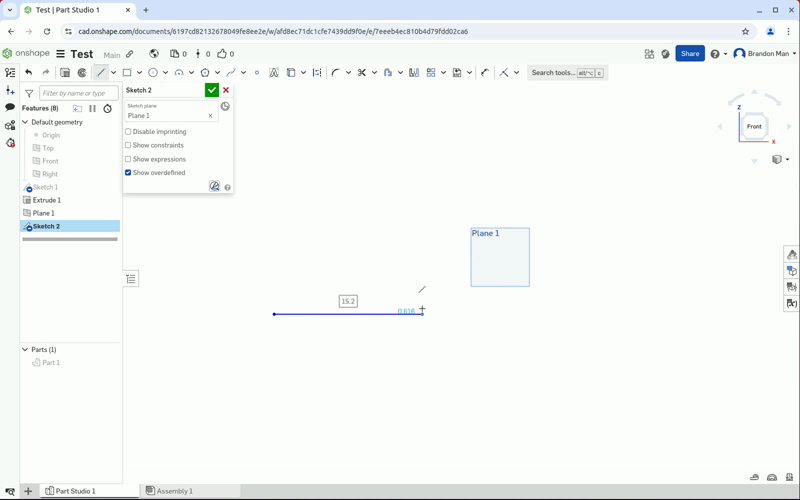
scroll(6)
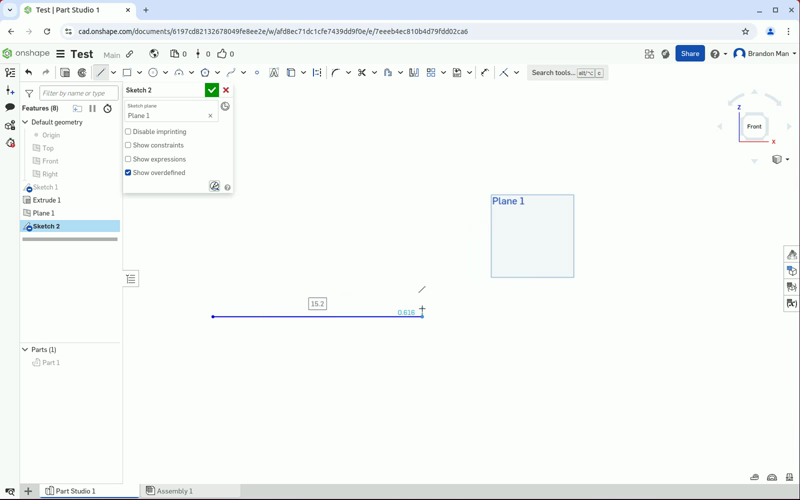
scroll(6)
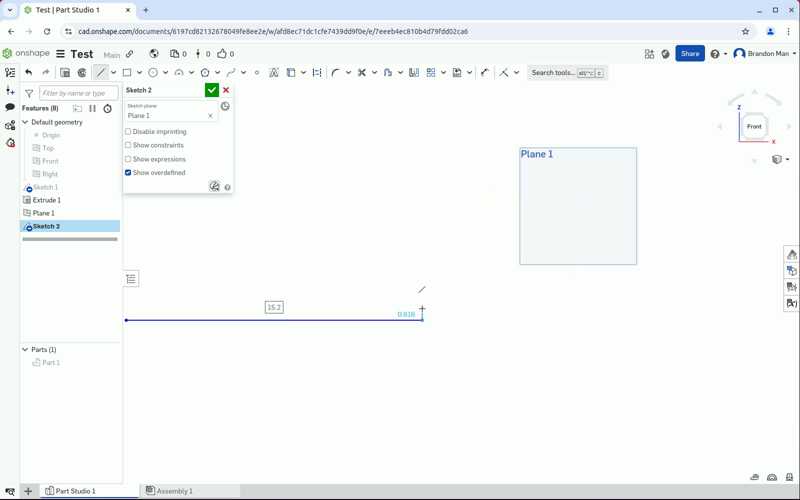
scroll(6)
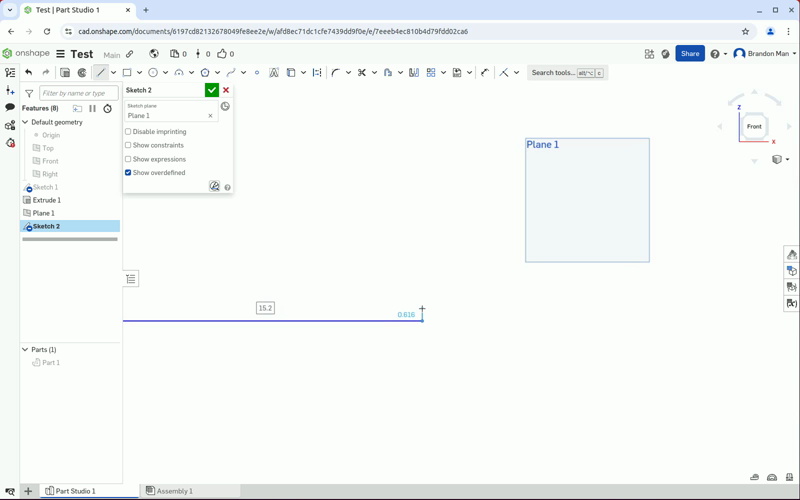
scroll(6)
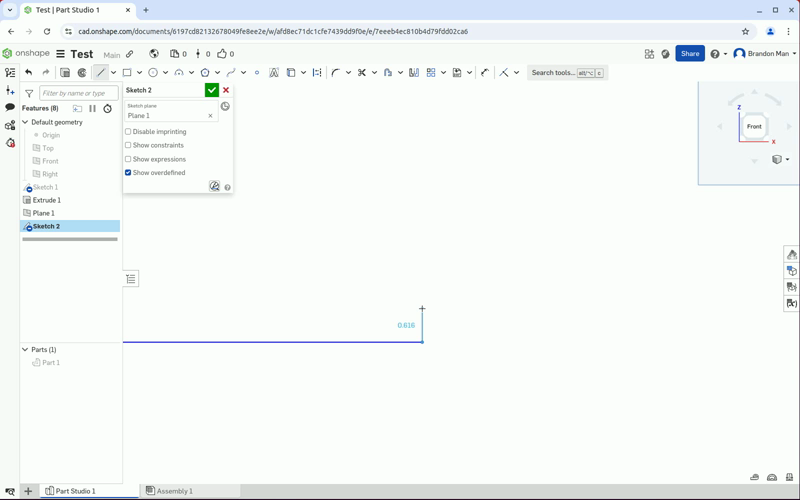
click(422, 308)
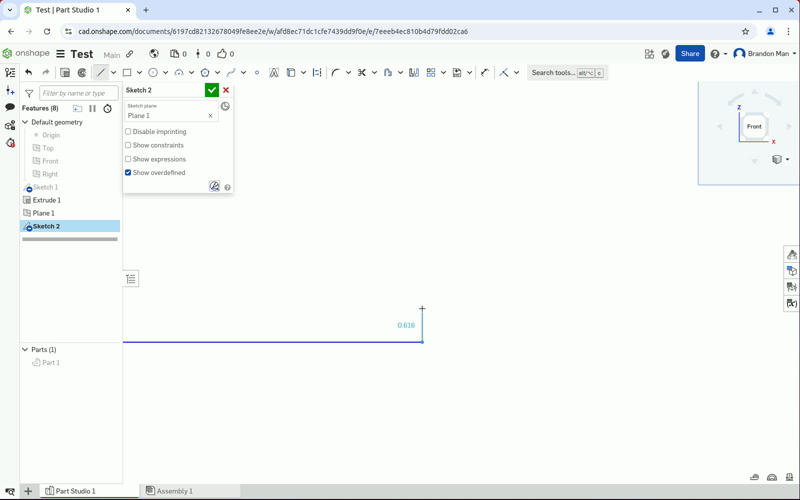
scroll(-6)
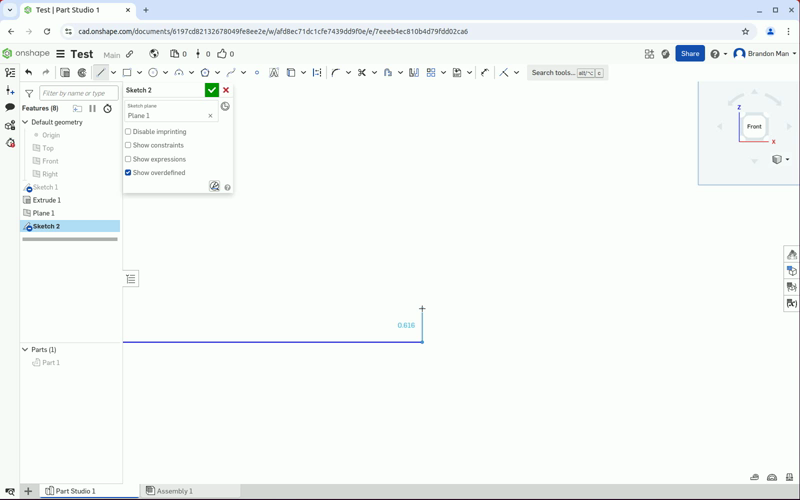
scroll(-6)
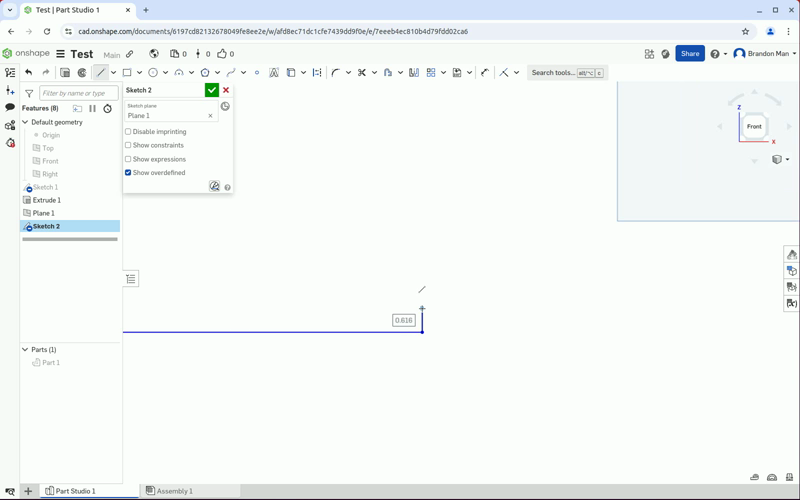
scroll(-6)
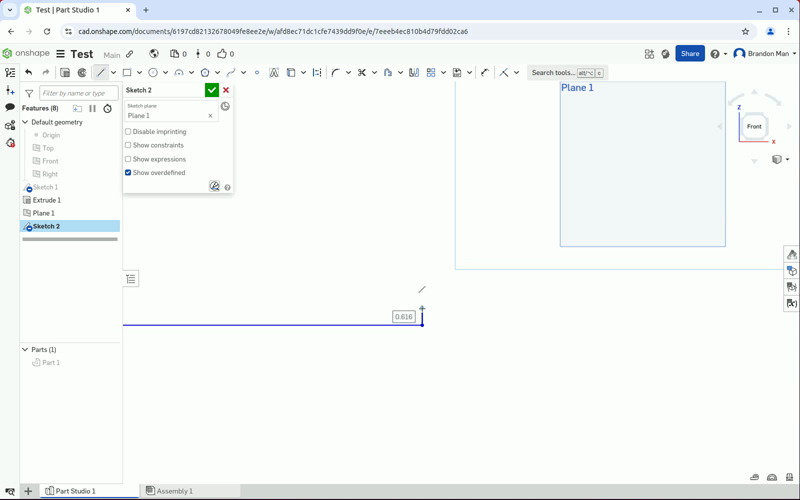
scroll(-6)
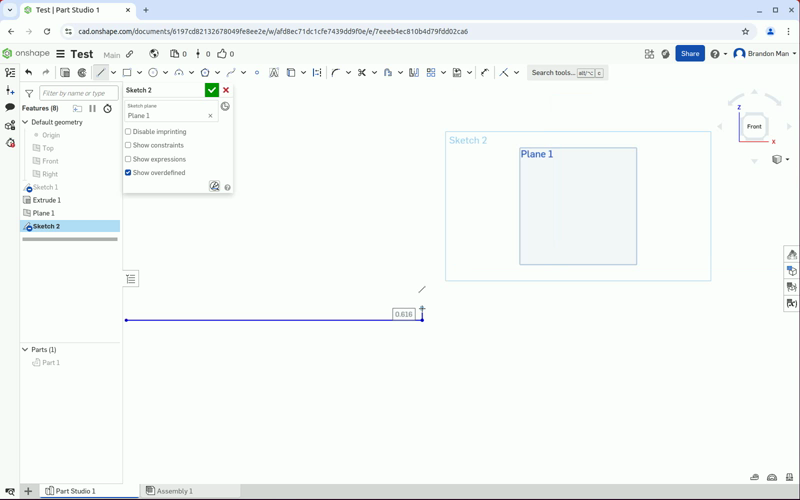
scroll(-6)
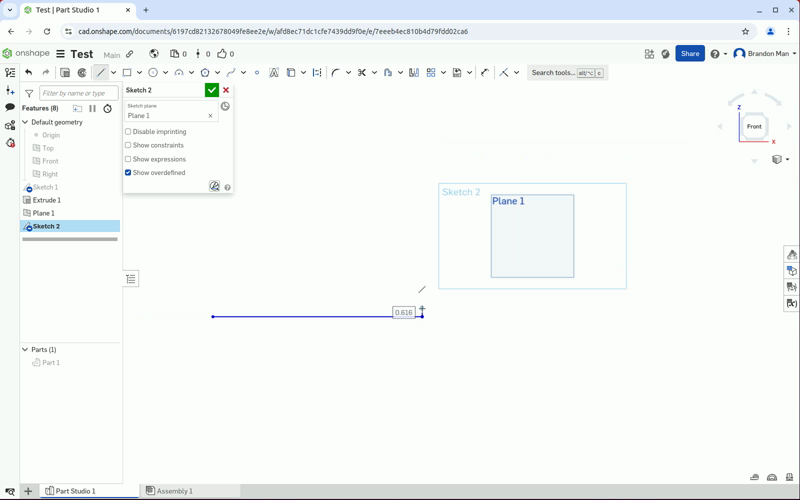
scroll(-6)
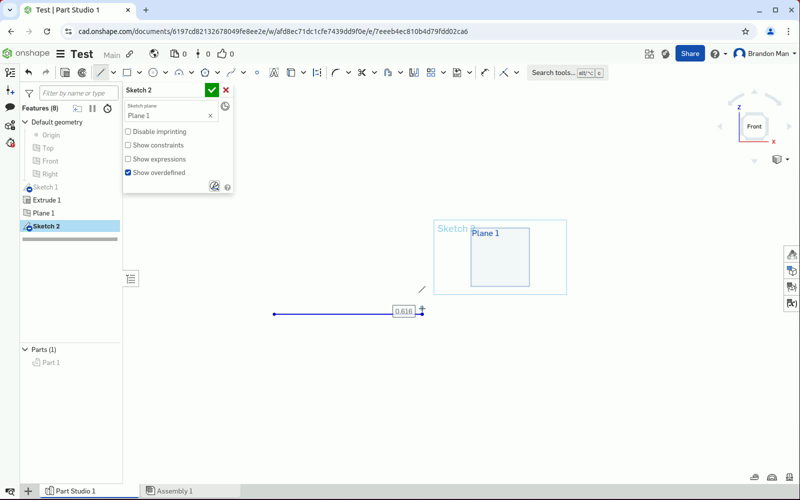
scroll(-6)
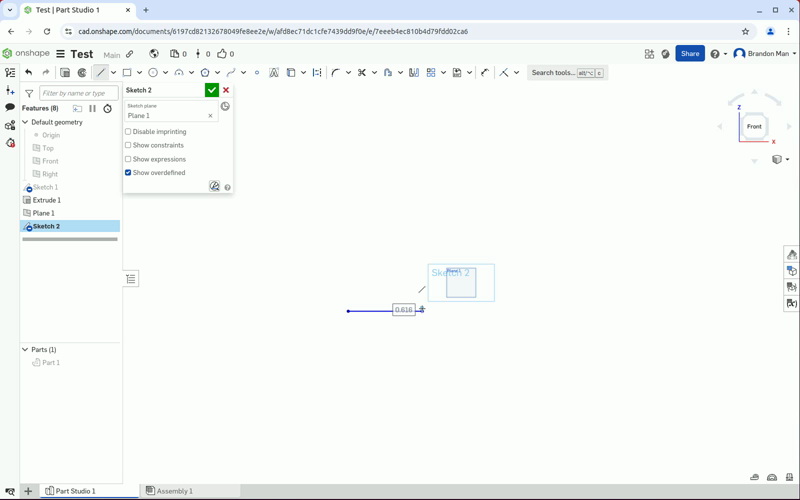
key_up(shift)
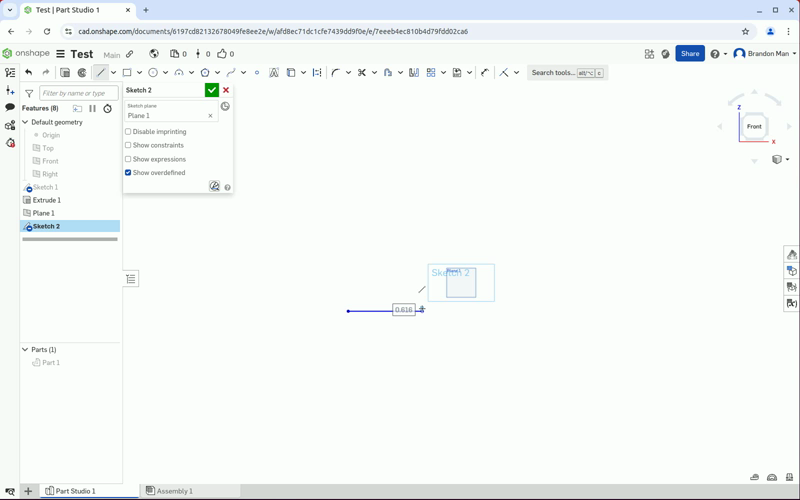
key_down(shift)
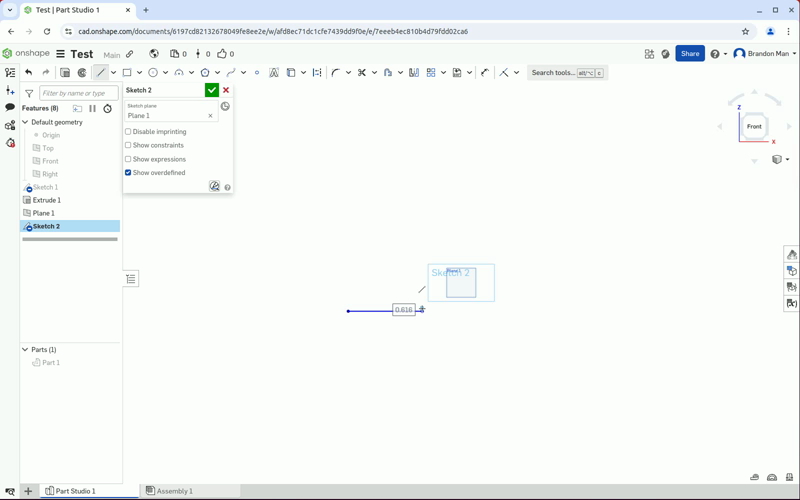
mouse_move(452, 308)
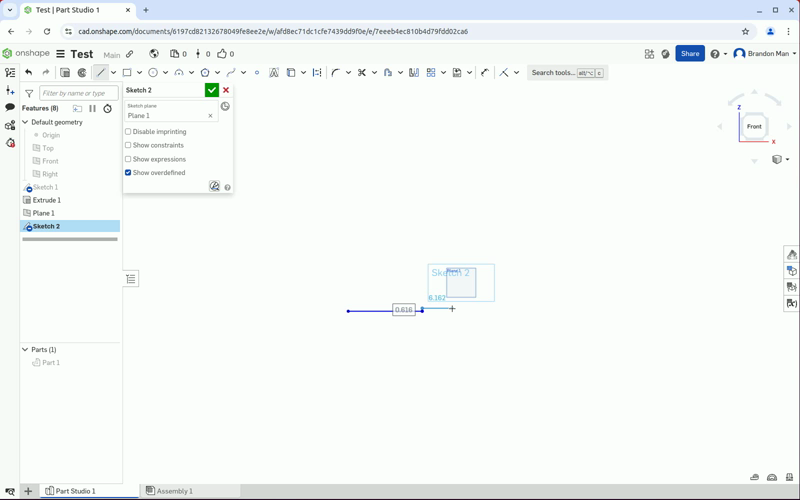
mouse_move(396, 308)
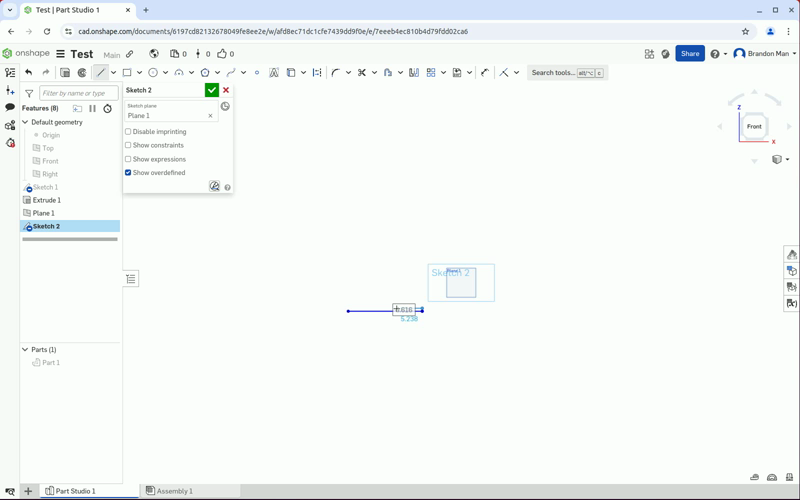
click(396, 308)
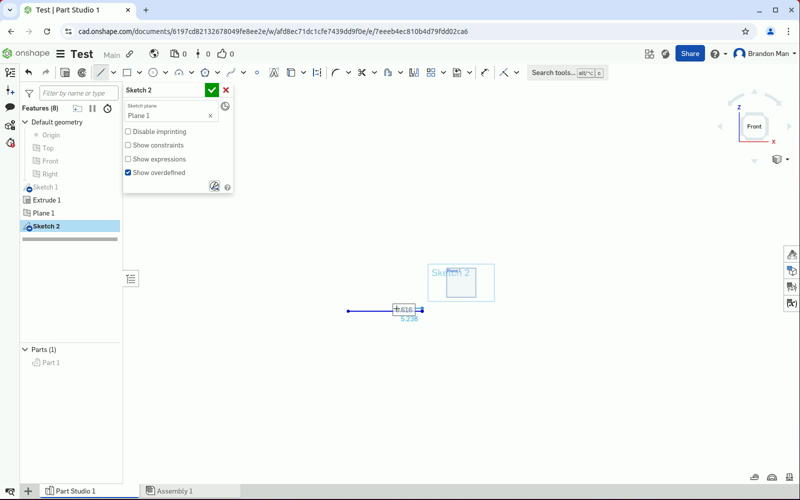
key_up(shift)
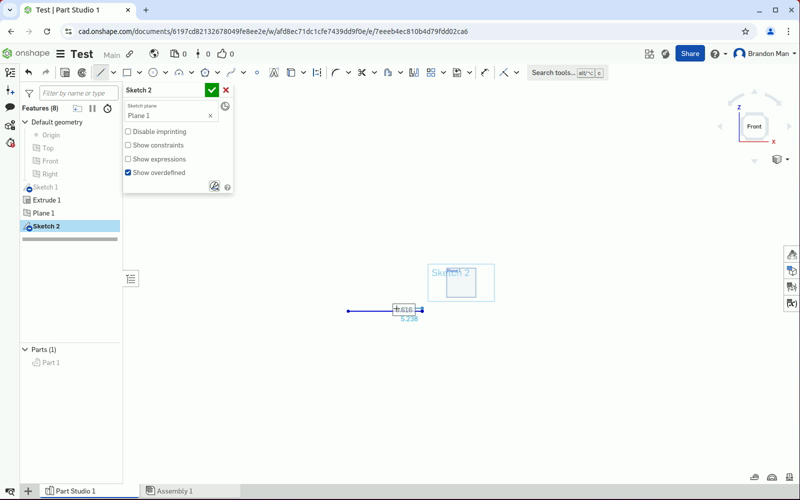
key_down(shift)
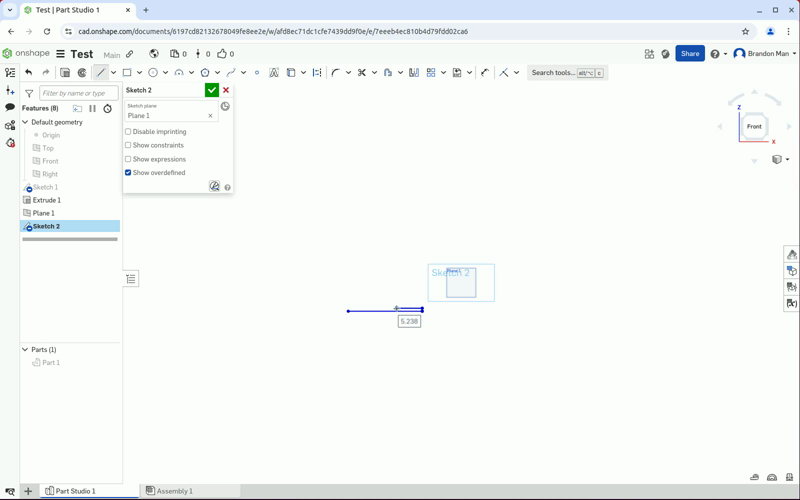
mouse_move(426, 308)
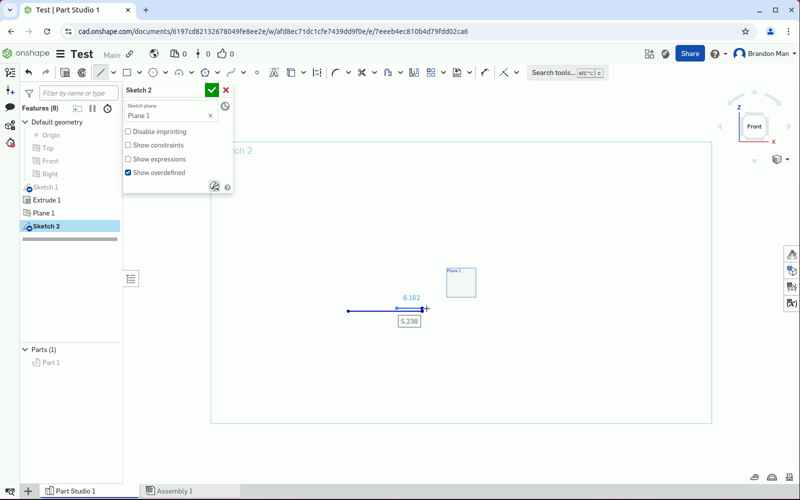
mouse_move(396, 258)
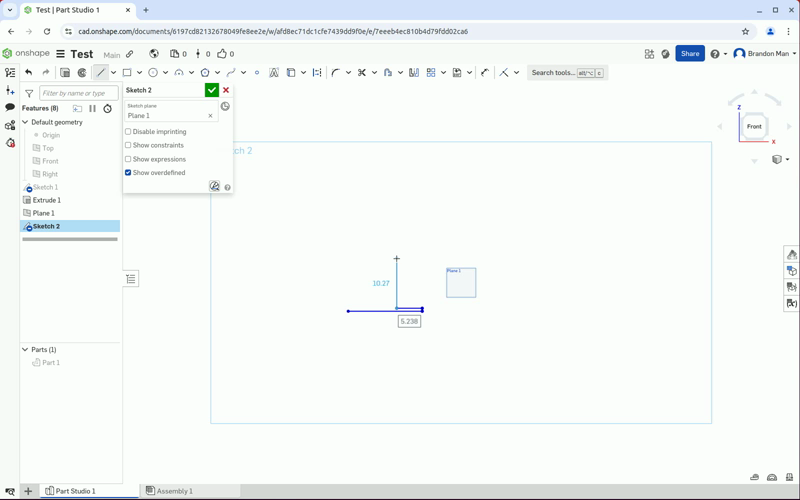
click(396, 258)
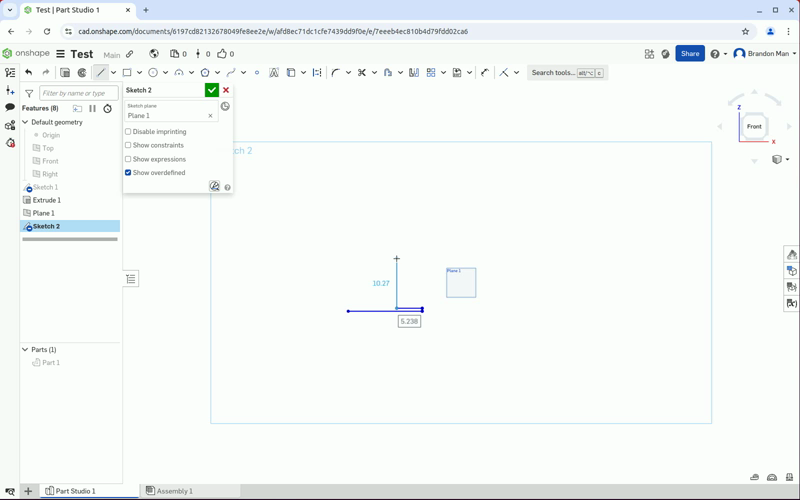
key_up(shift)
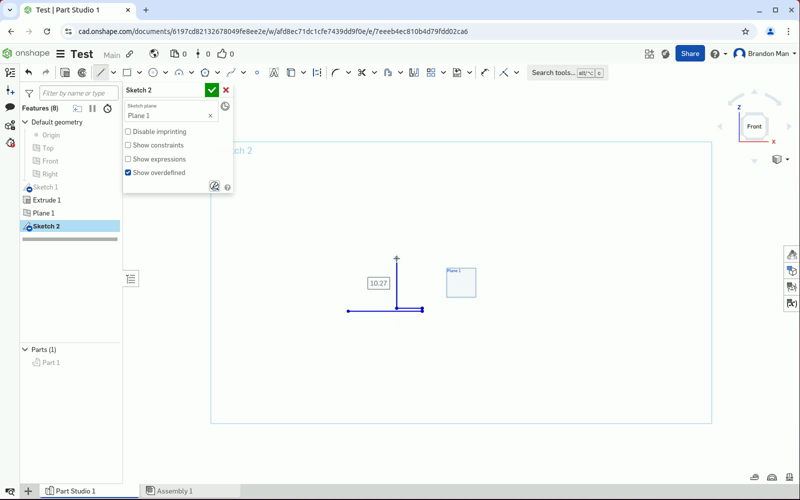
key_down(shift)
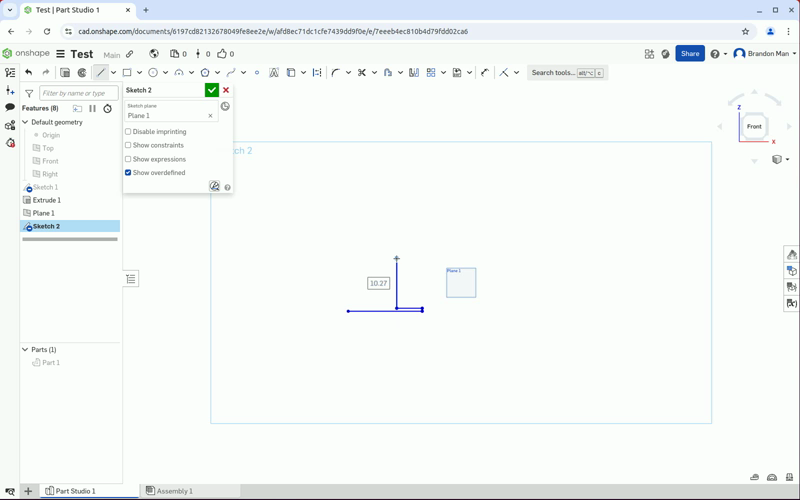
mouse_move(426, 258)
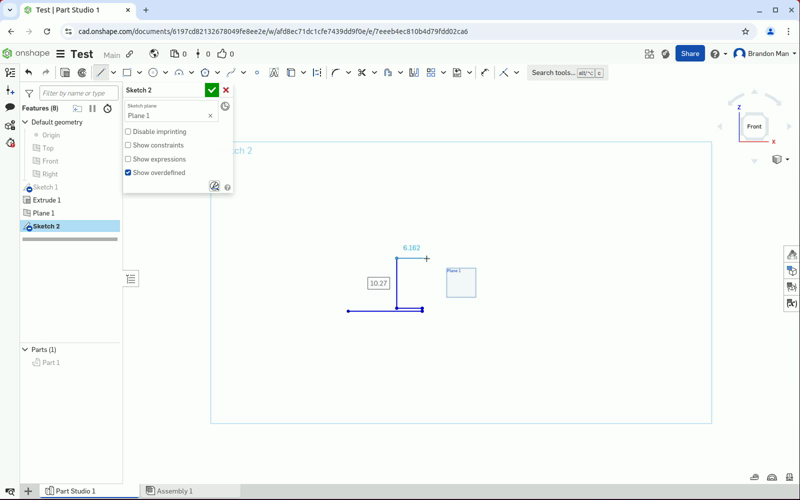
mouse_move(422, 258)
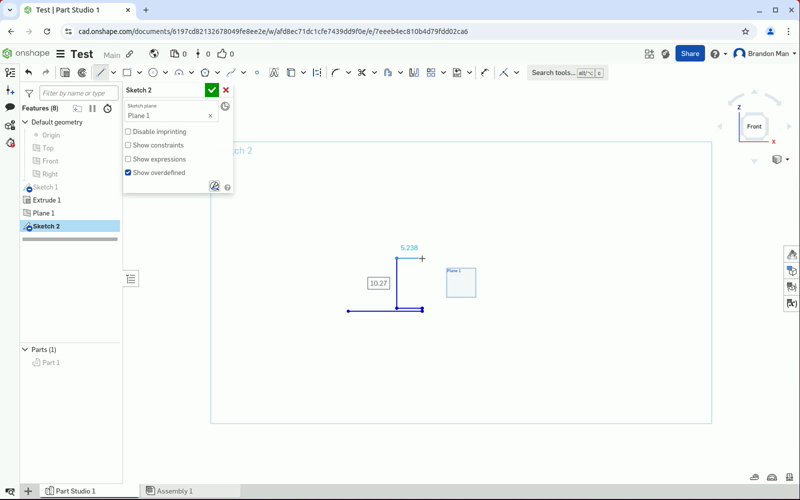
click(422, 258)
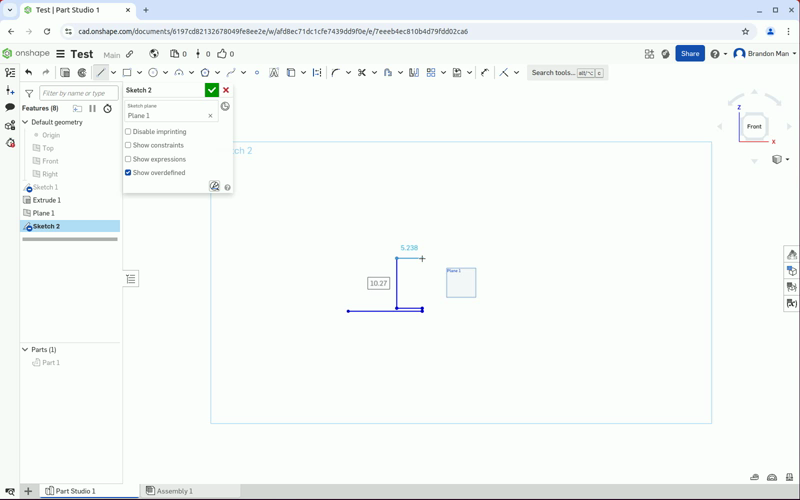
key_up(shift)
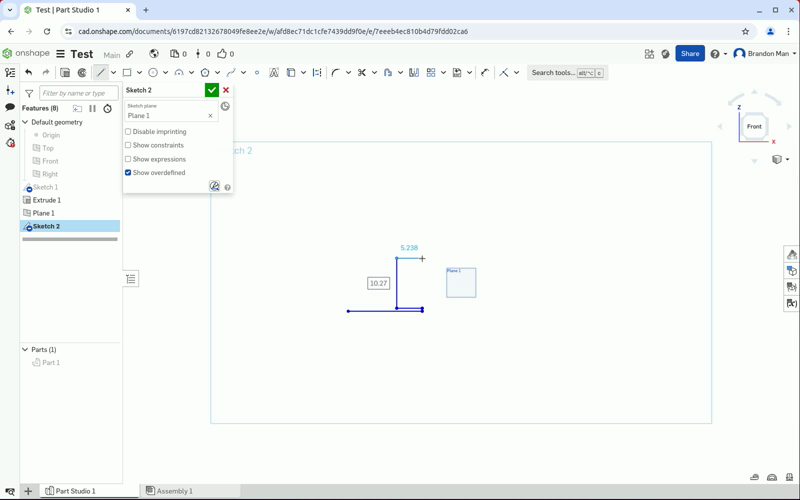
key_down(shift)
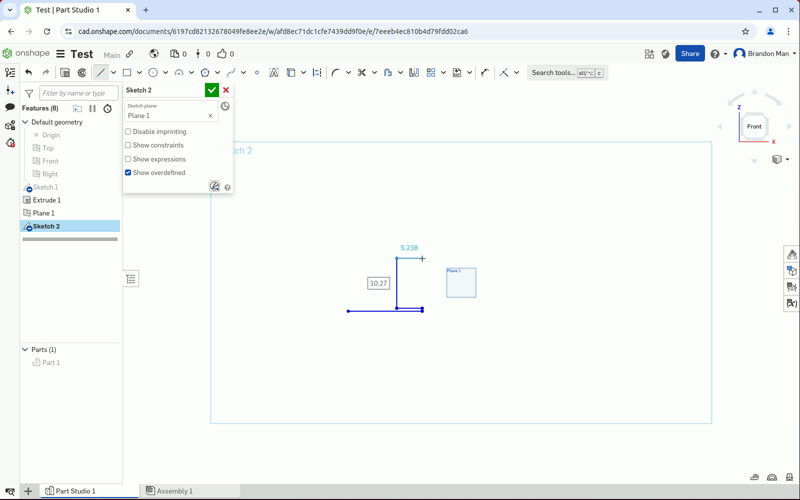
mouse_move(452, 258)
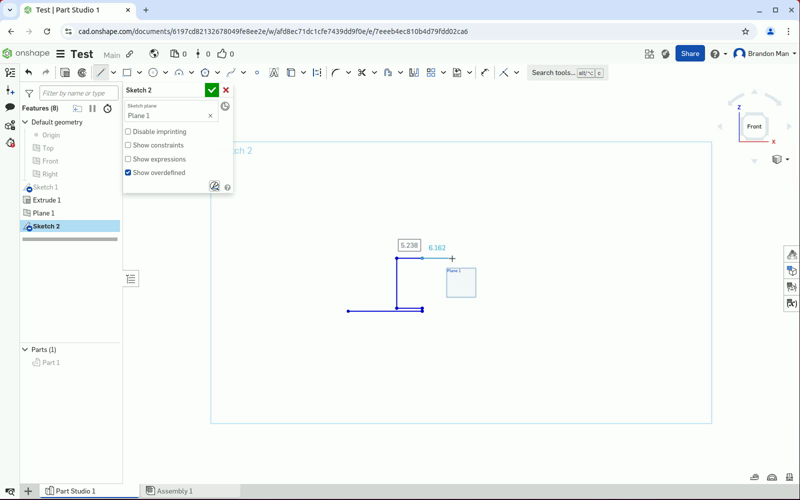
mouse_move(422, 255)
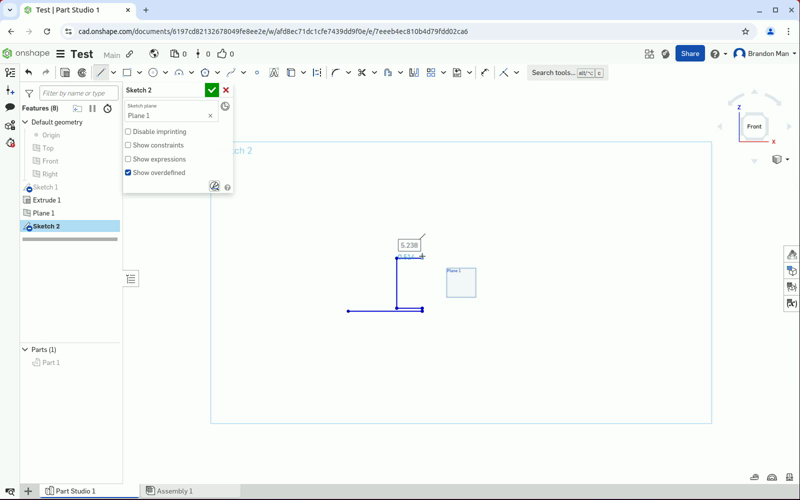
scroll(6)
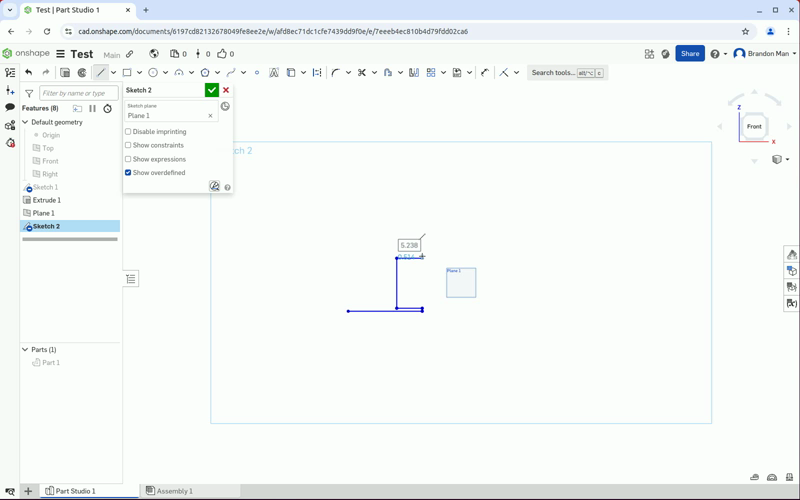
scroll(6)
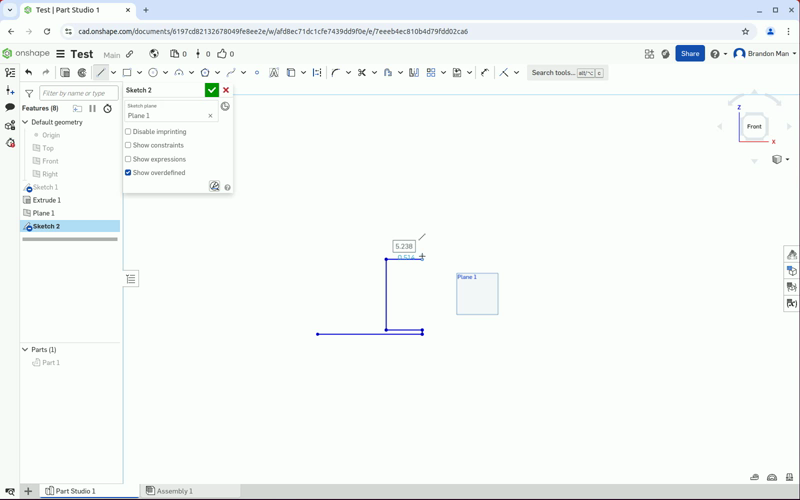
scroll(6)
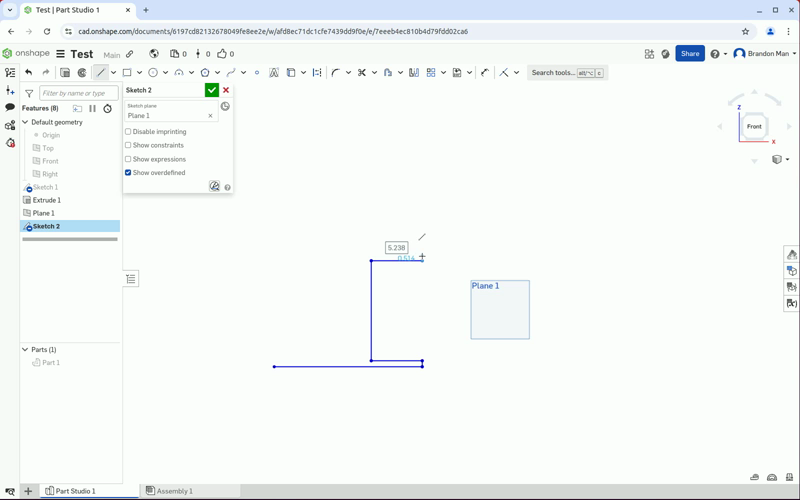
scroll(6)
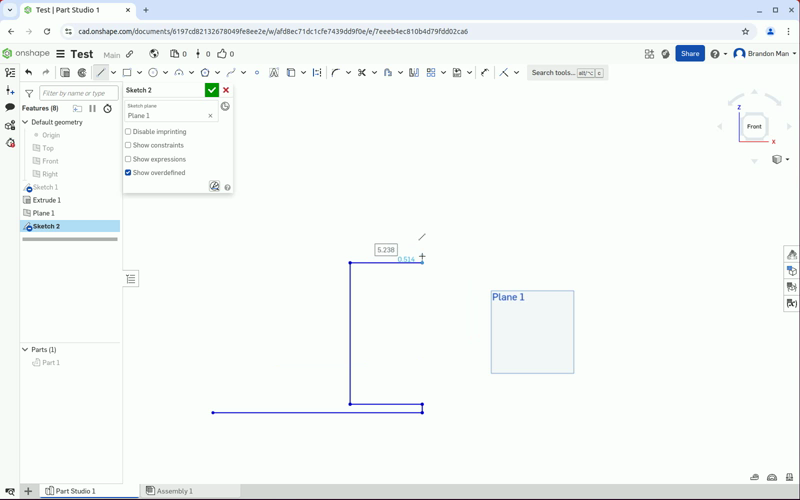
scroll(6)
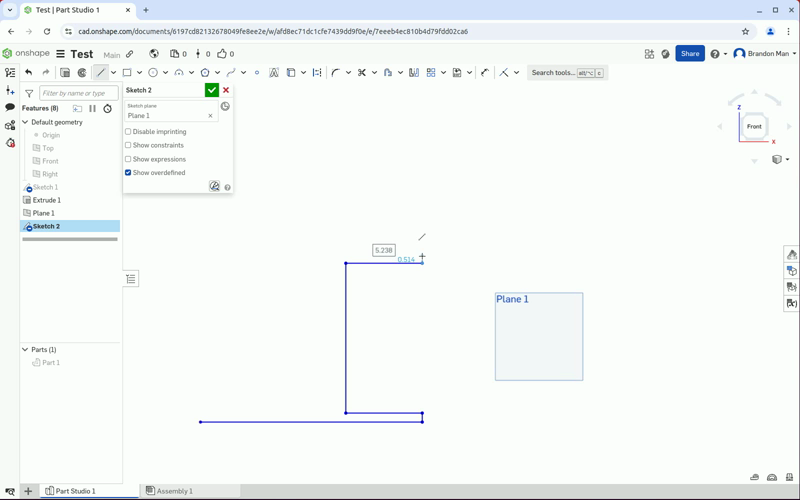
scroll(6)
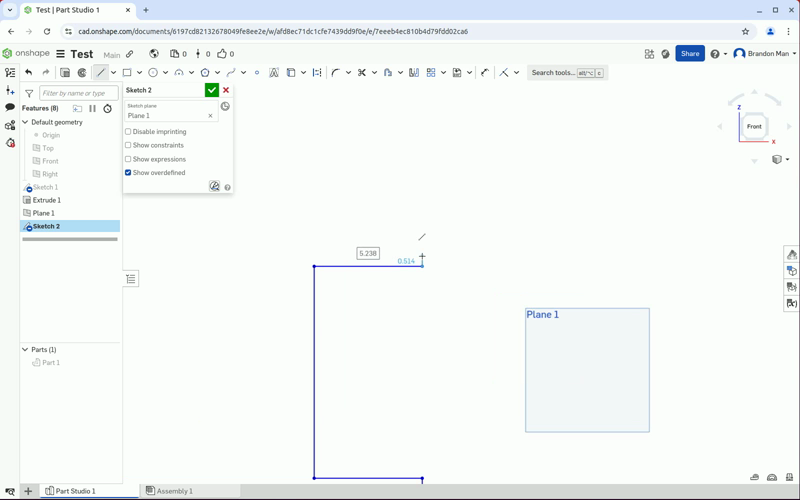
scroll(6)
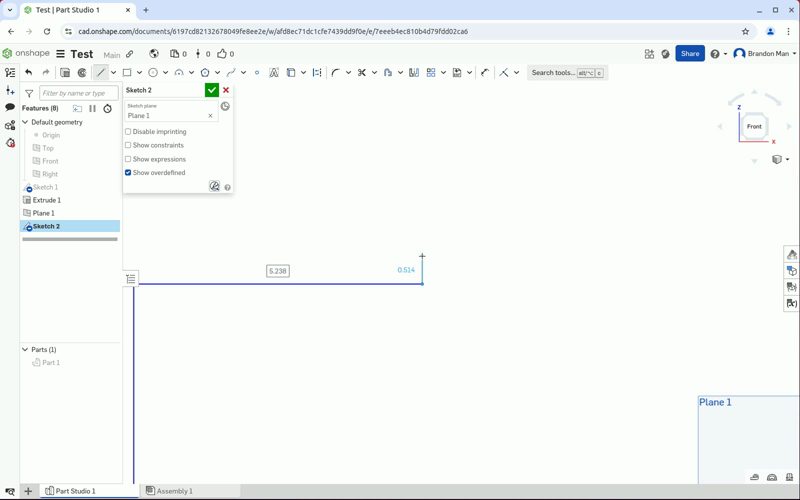
click(422, 255)
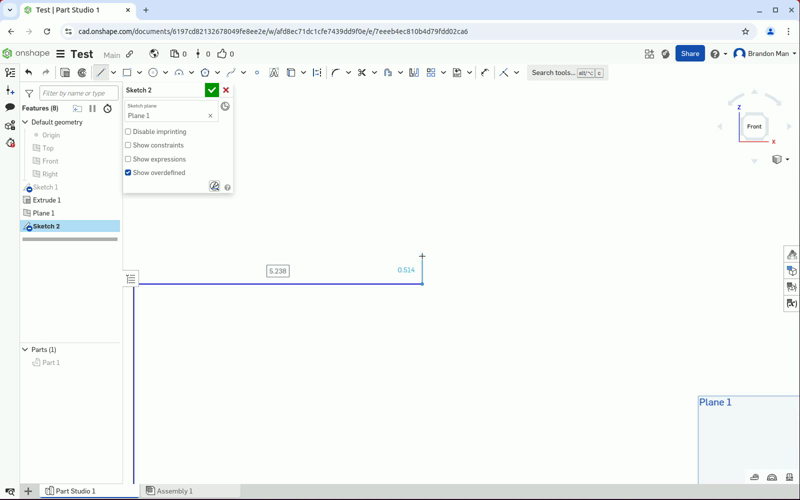
scroll(-6)
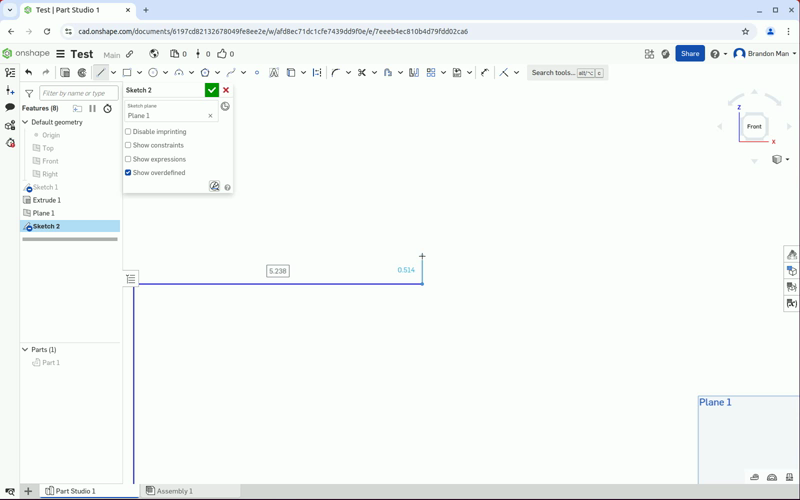
scroll(-6)
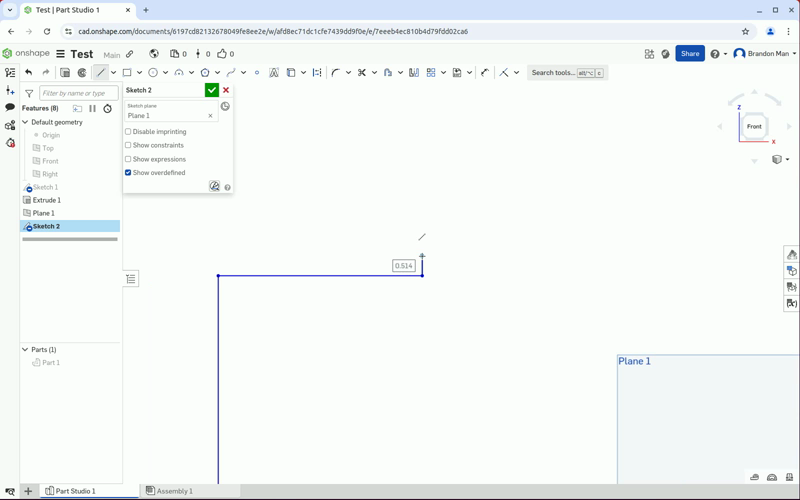
scroll(-6)
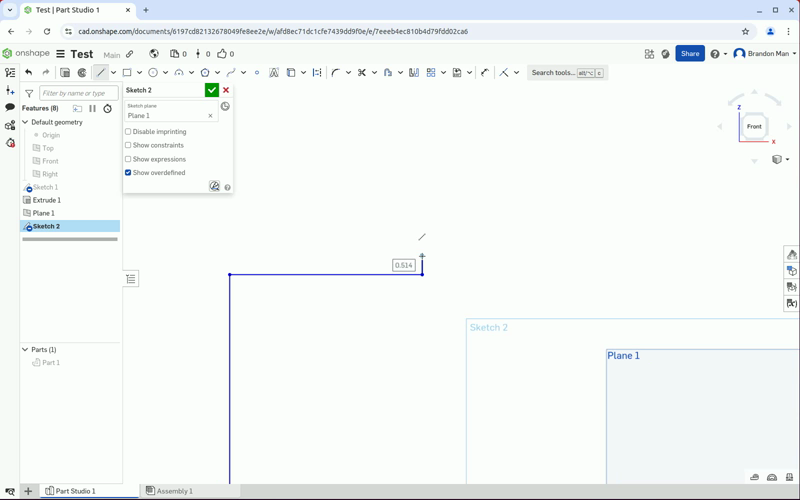
scroll(-6)
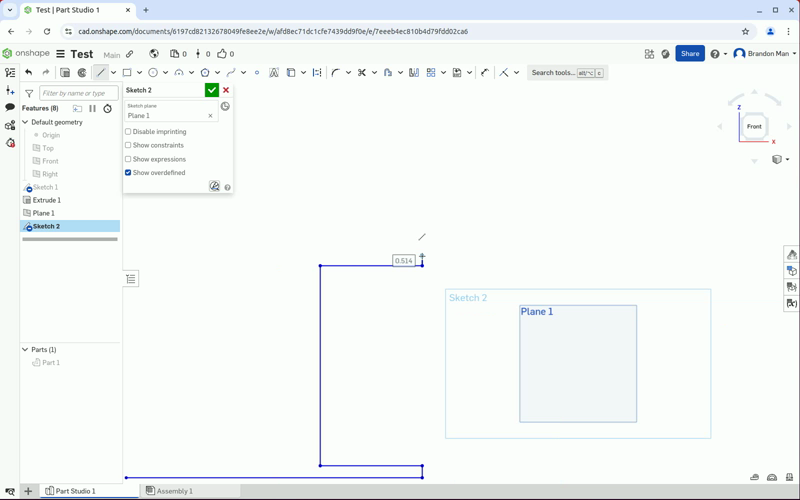
scroll(-6)
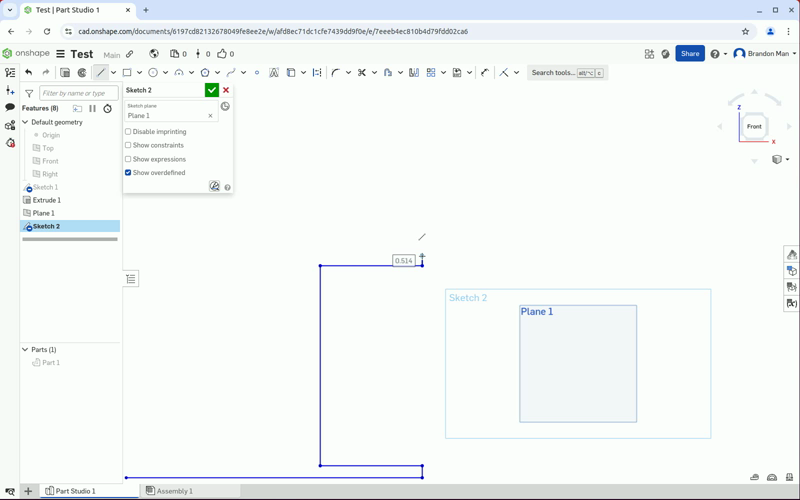
scroll(-6)
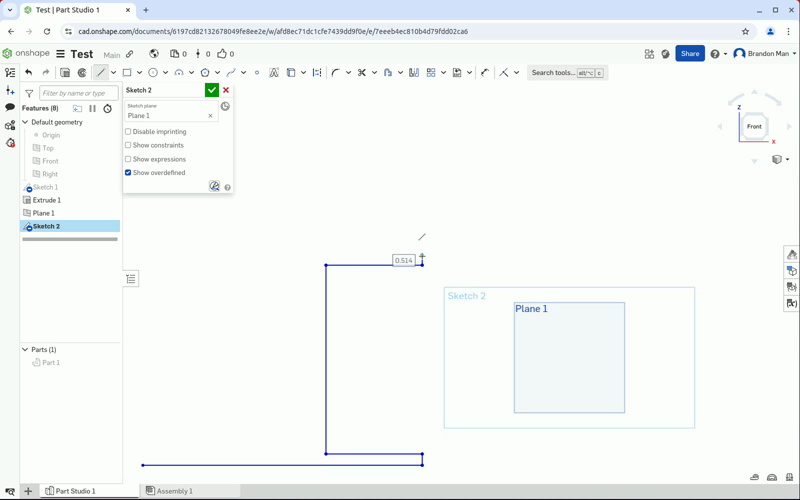
scroll(-6)
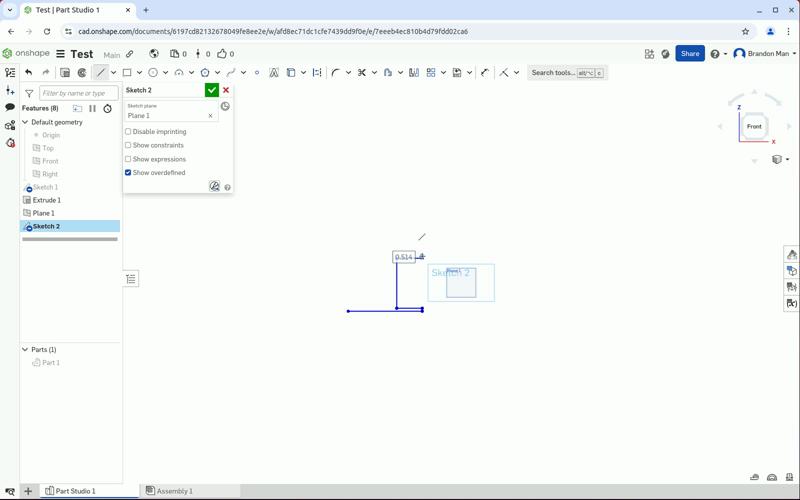
key_up(shift)
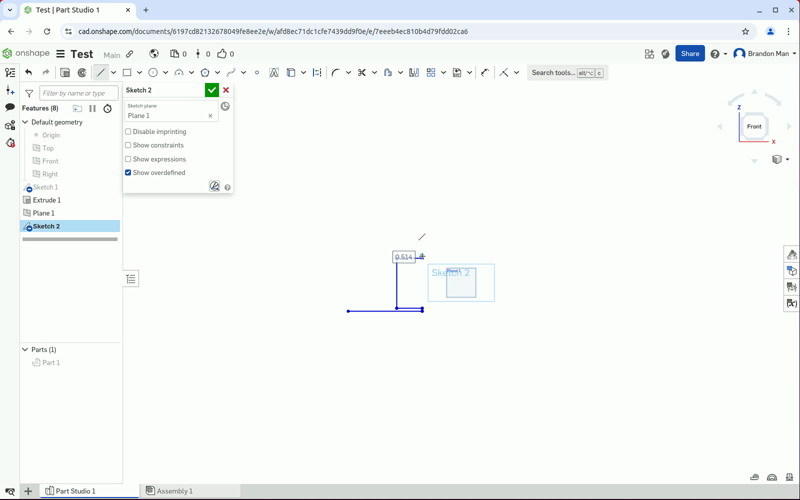
key_down(shift)
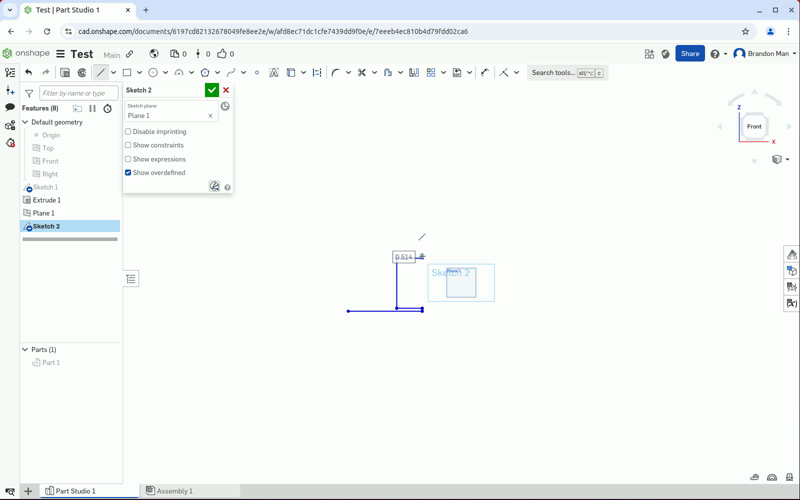
mouse_move(348, 255)
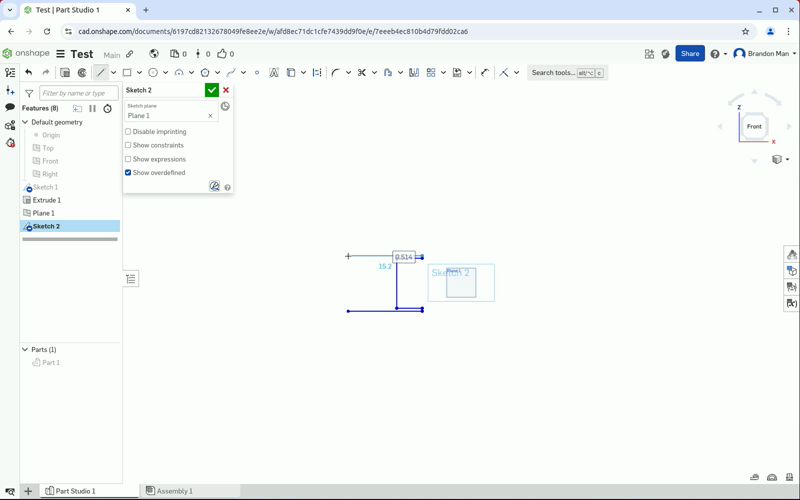
click(348, 255)
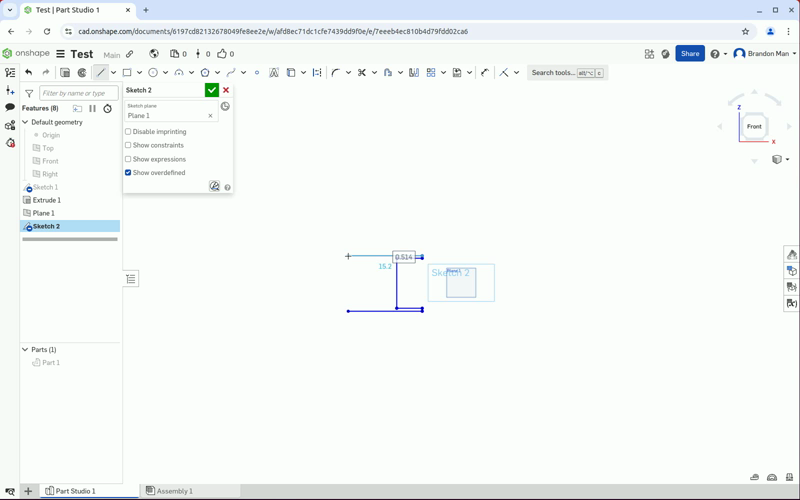
key_up(shift)
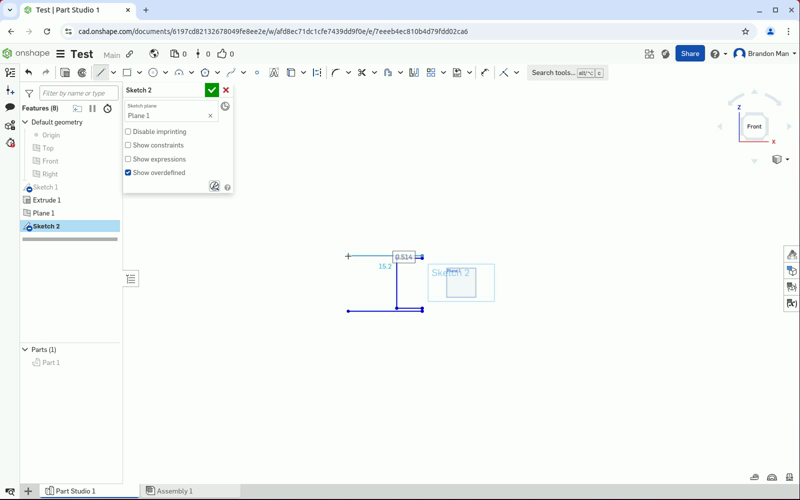
mouse_move(378, 255)
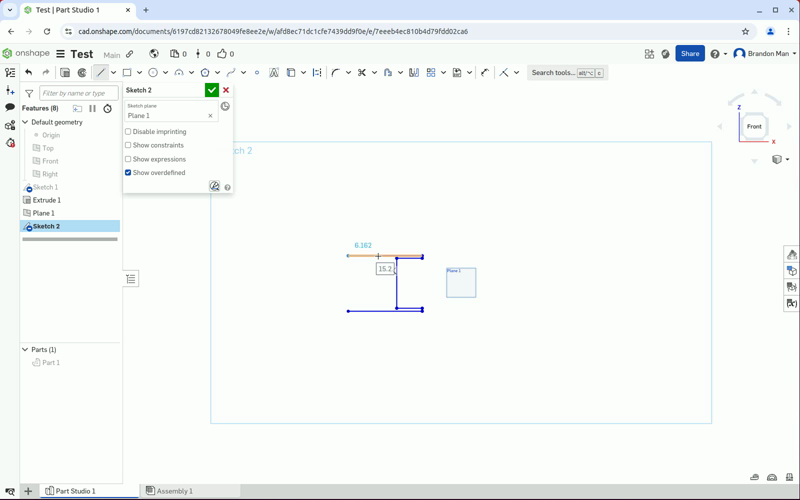
key_down(shift)
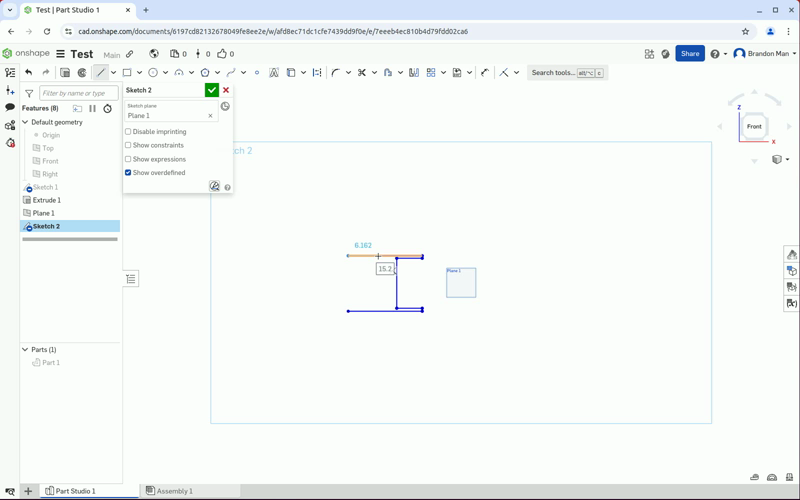
mouse_move(348, 311)
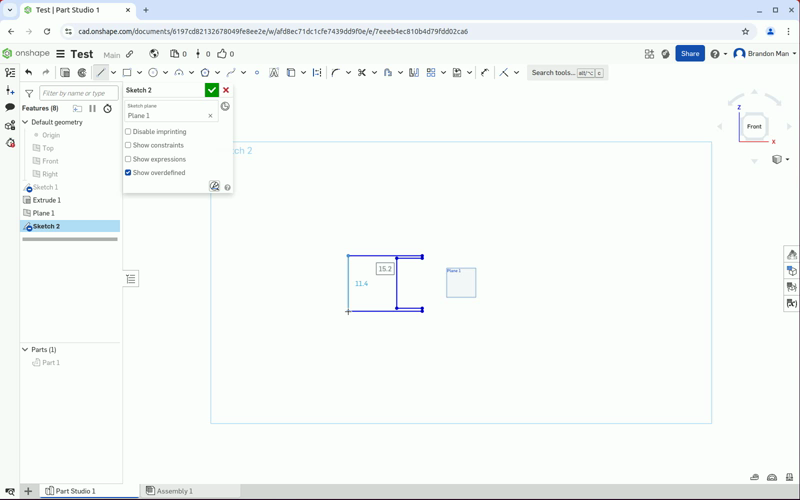
key_up(shift)
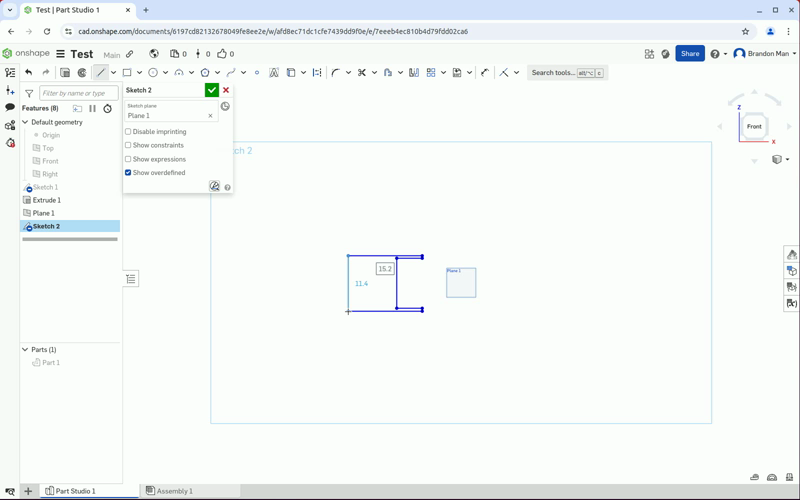
click(348, 311)
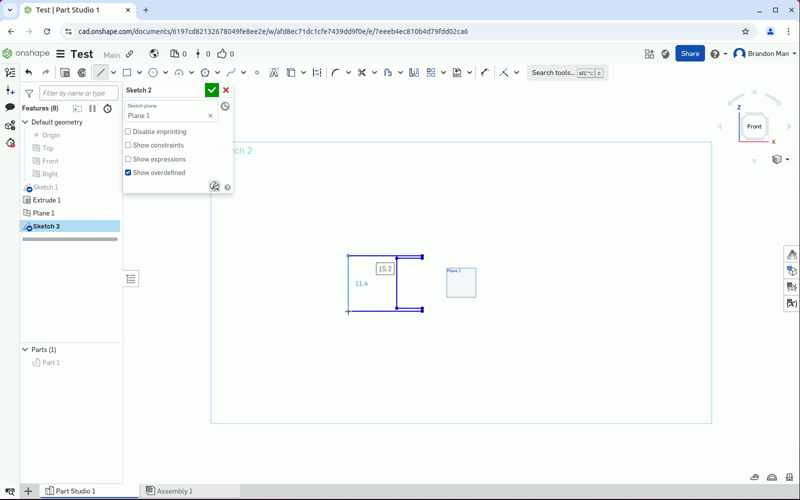
key(esc)
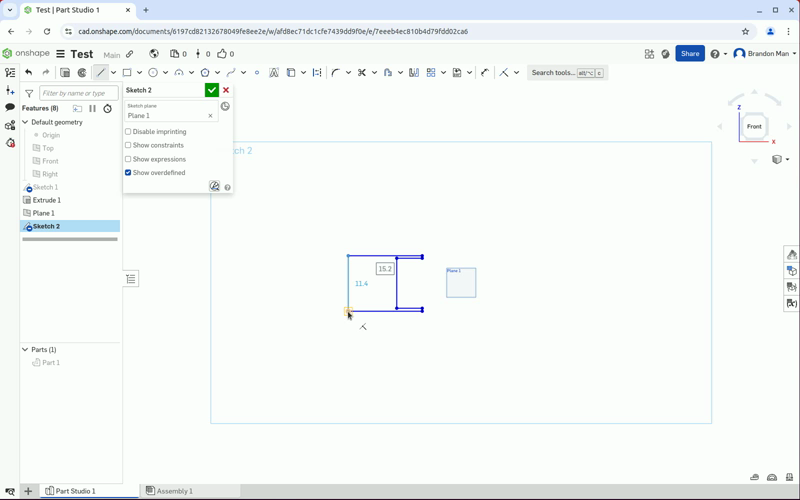
mouse_move(382, 290)
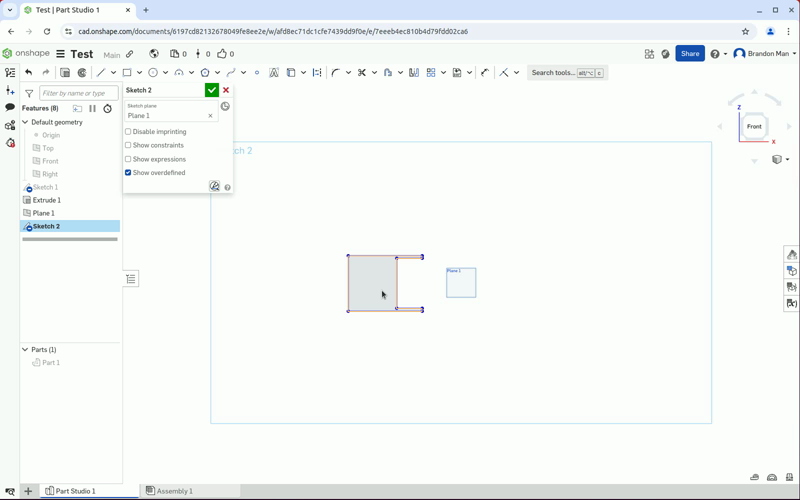
click(382, 290)
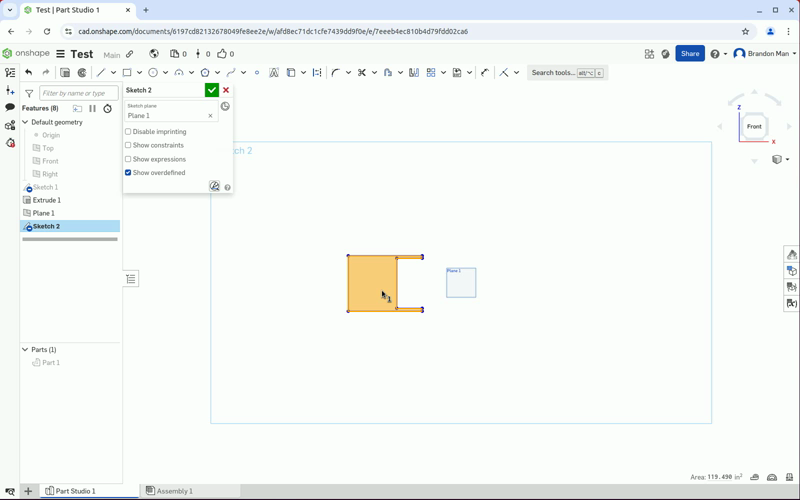
mouse_move(73, 352)
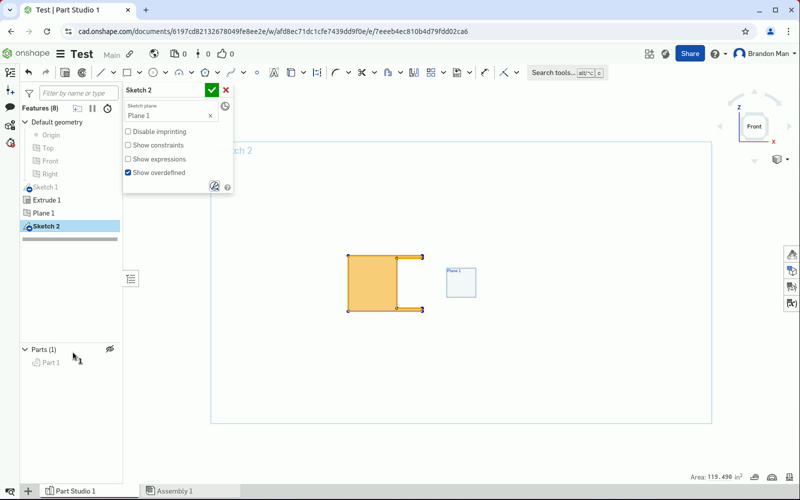
key(shift+y)
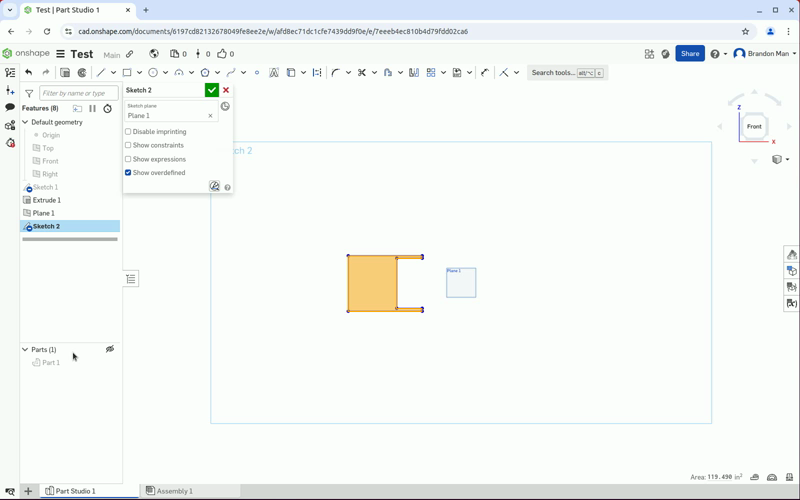
key(shift+e)
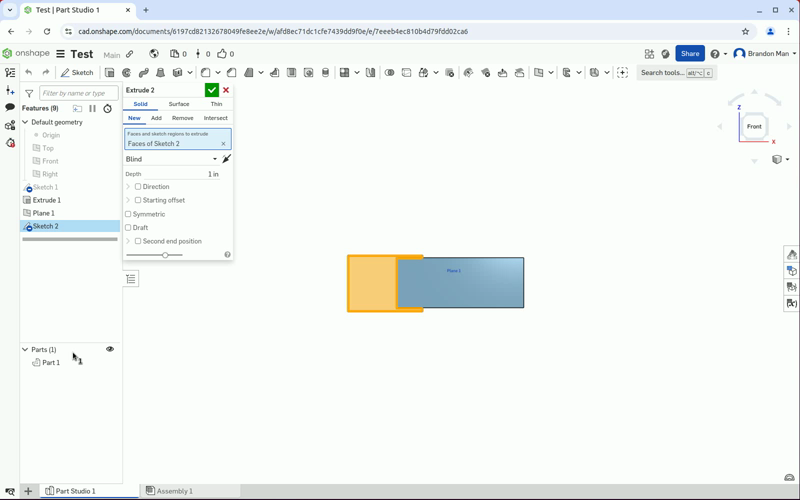
mouse_move(143, 106)
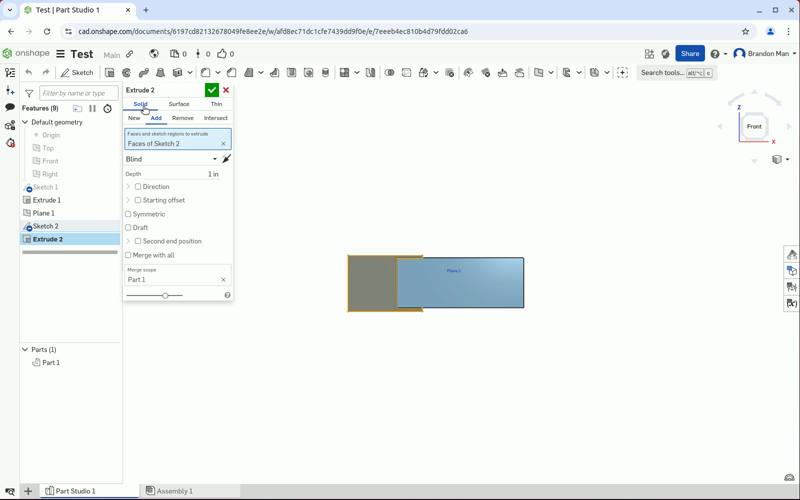
click(143, 106)
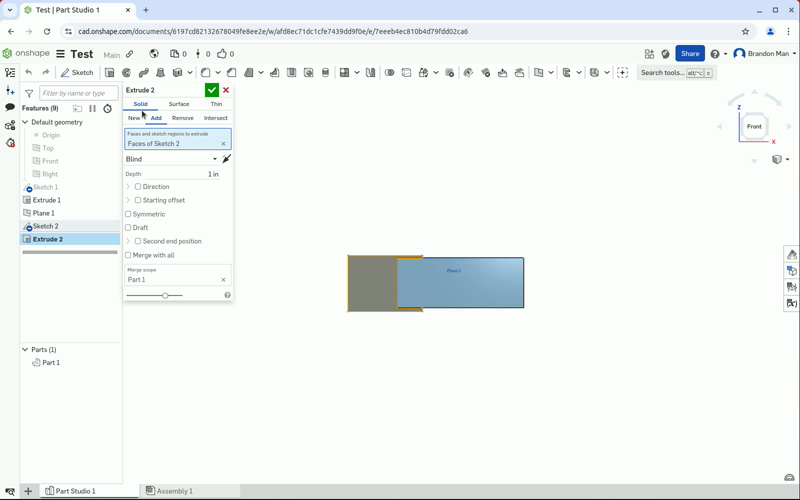
mouse_move(137, 120)
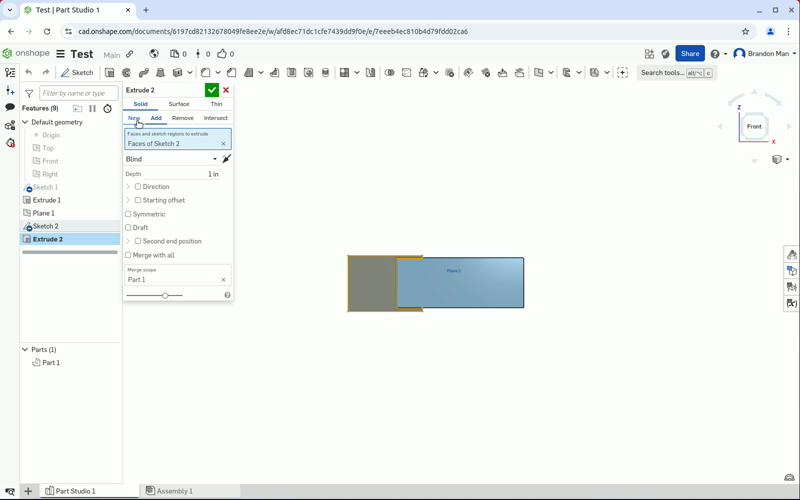
click(137, 120)
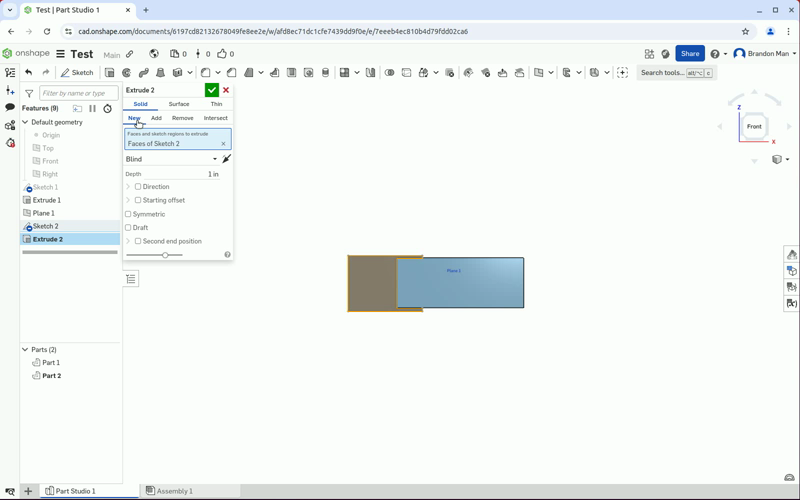
key(tab, 4)
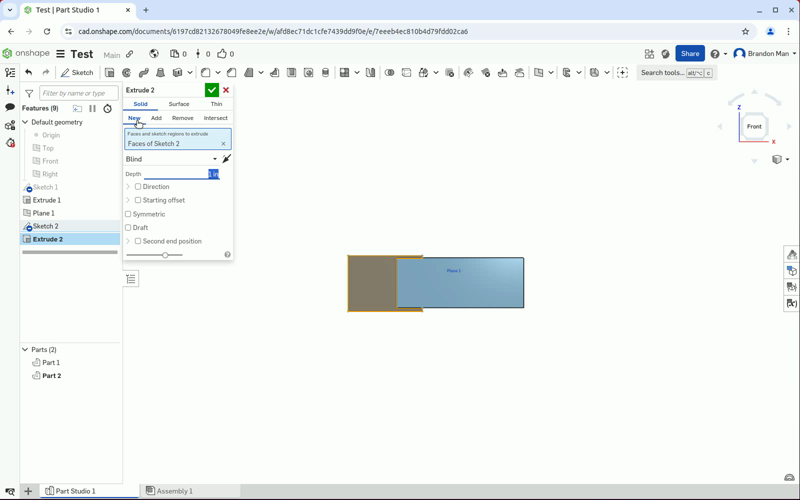
text(2.166)
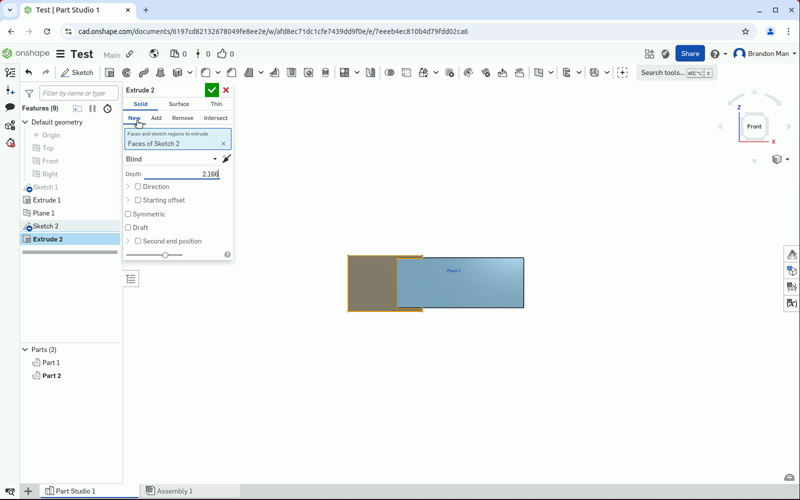
key(enter)
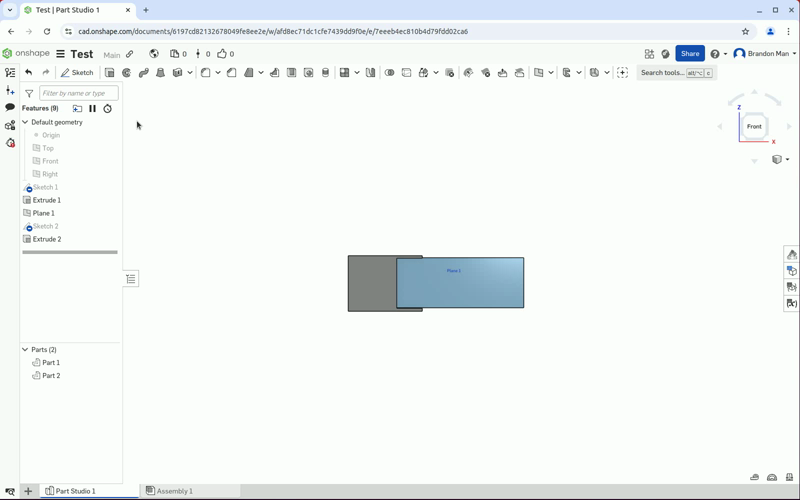
key(shift+h)
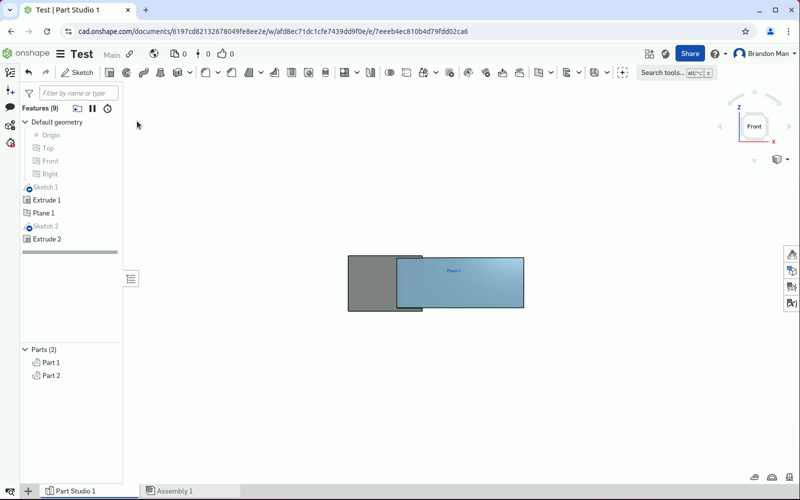
key(shift+h)
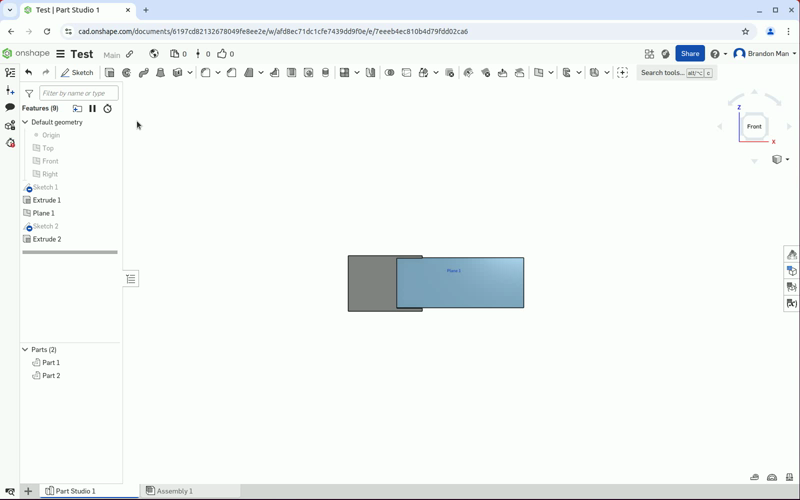
mouse_move(73, 189)
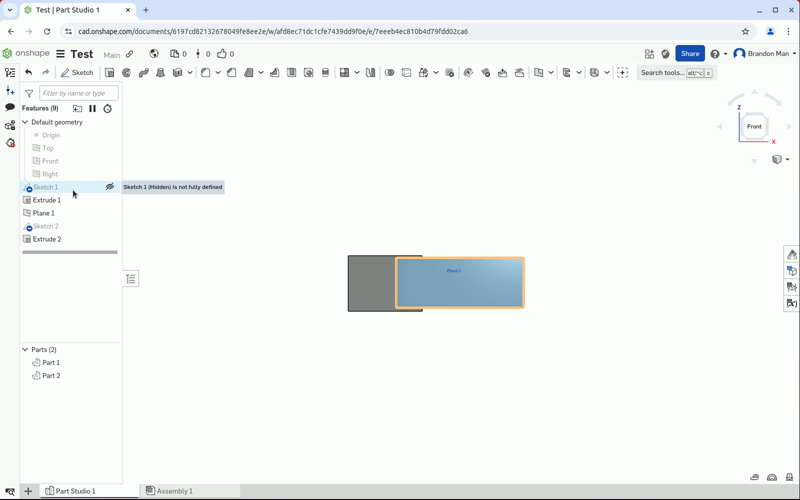
click(73, 189)
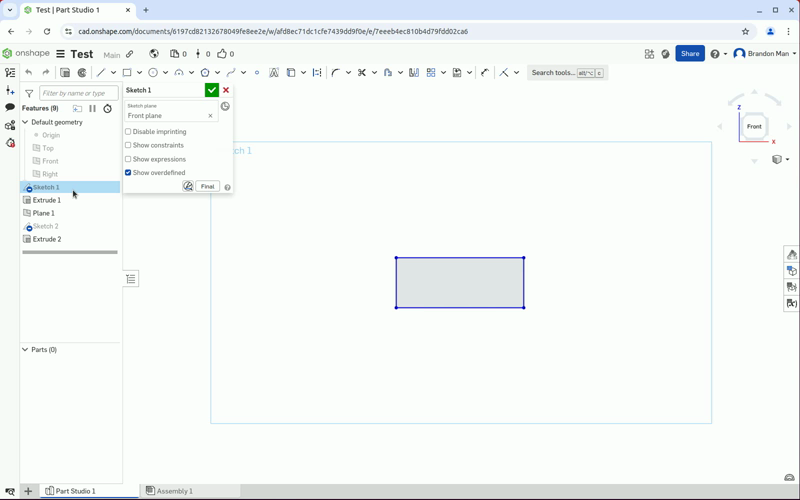
mouse_move(229, 92)
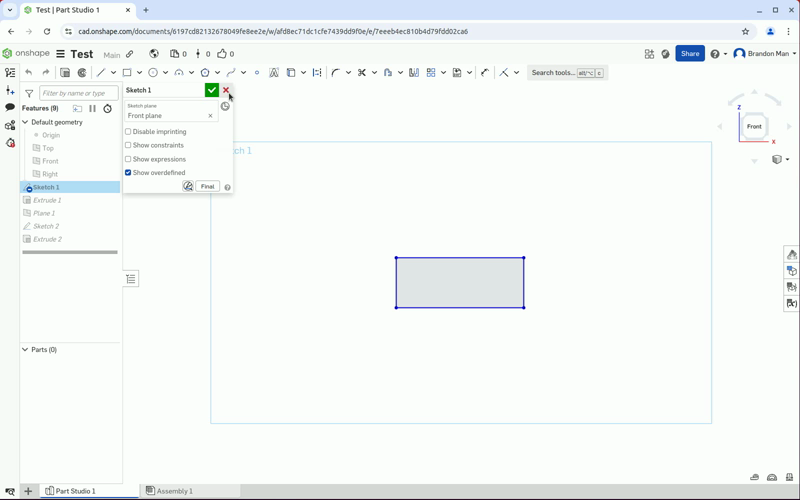
click(229, 92)
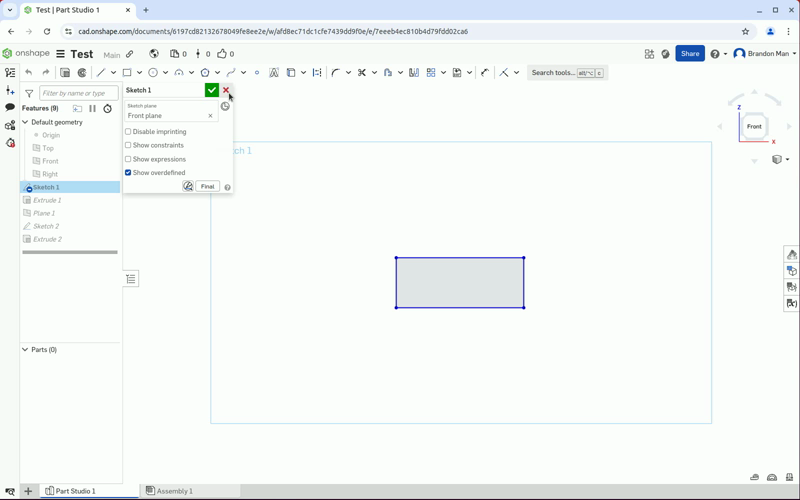
key(shift+s)
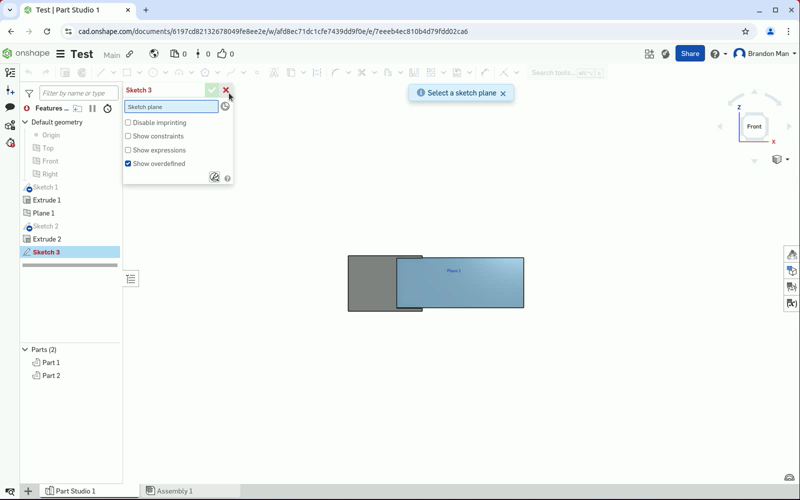
mouse_move(73, 215)
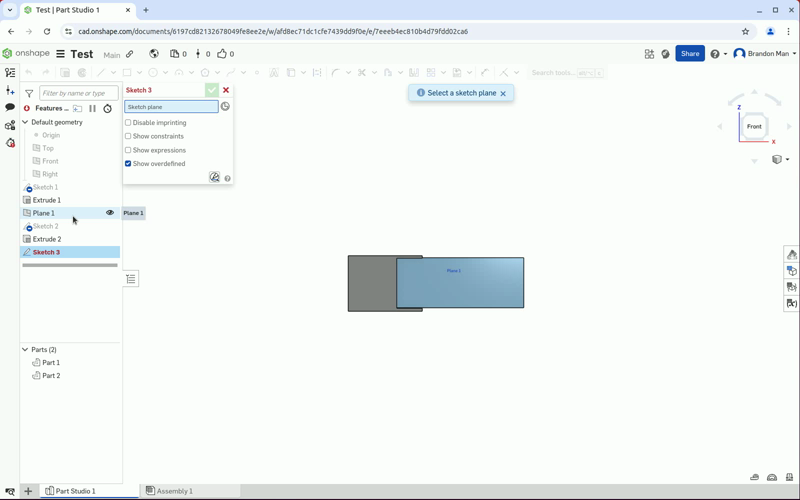
click(73, 215)
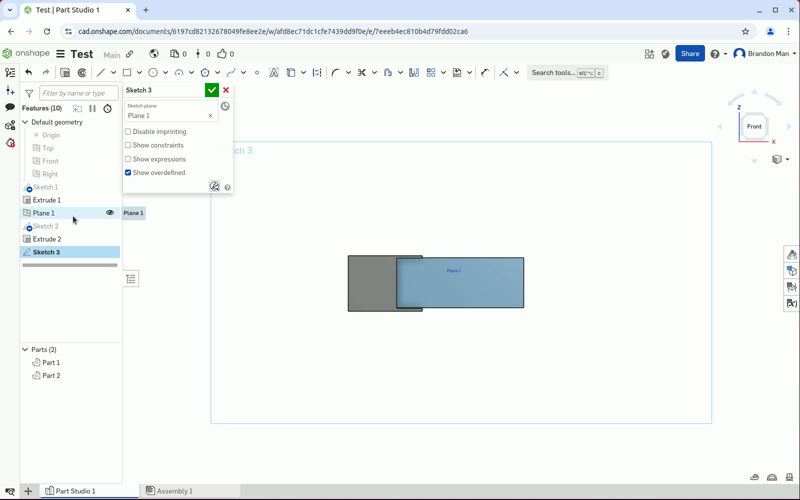
mouse_move(73, 352)
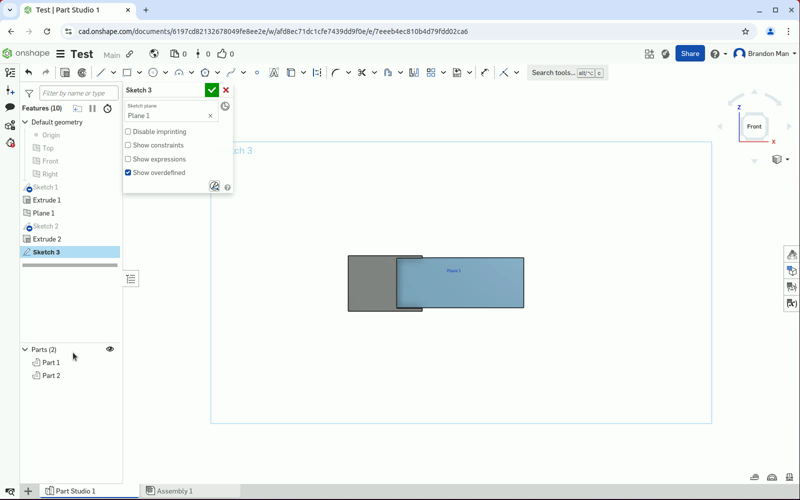
key(y)
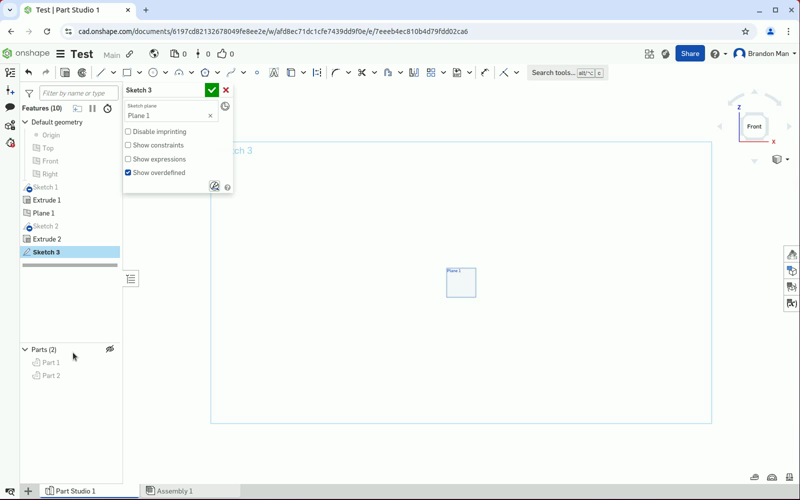
key(l)
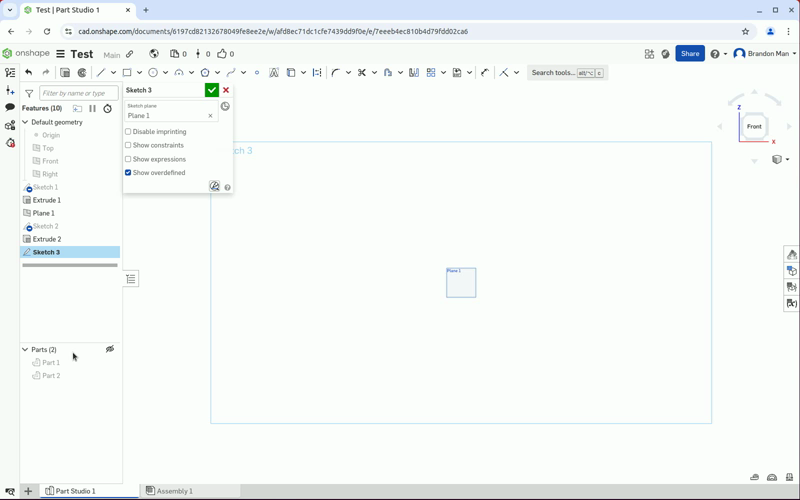
key_down(shift)
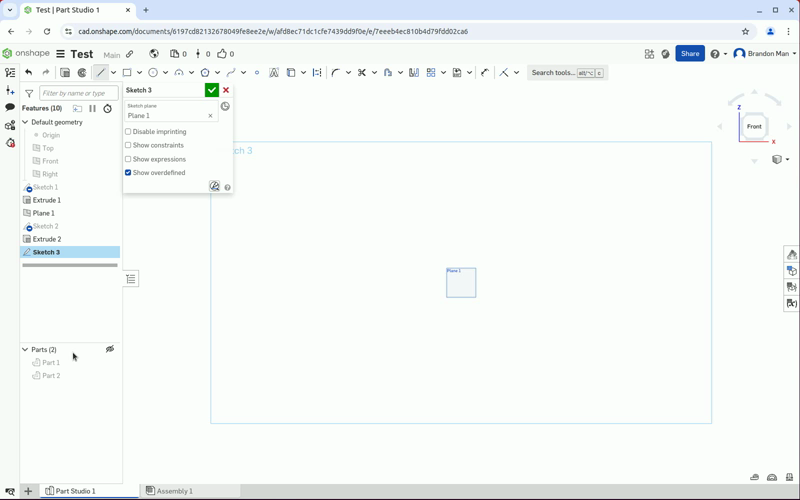
mouse_move(396, 307)
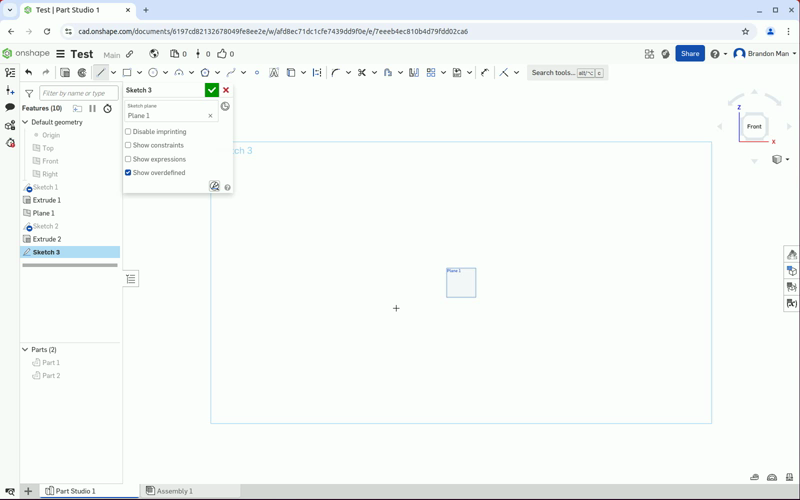
click(396, 307)
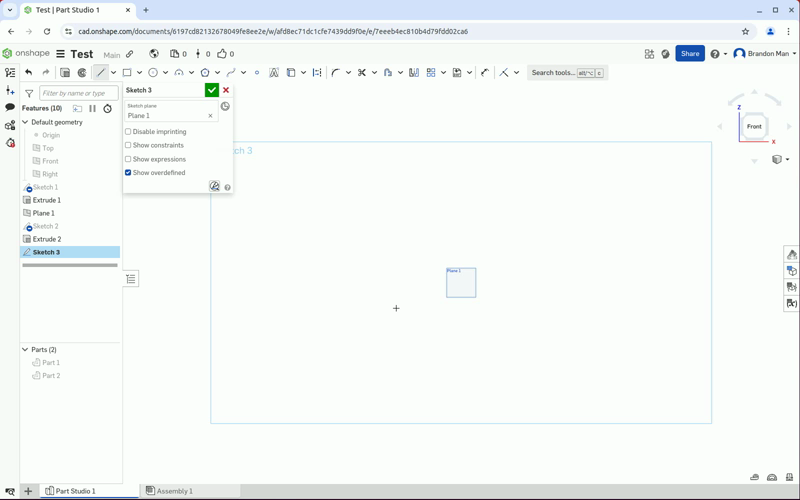
key_up(shift)
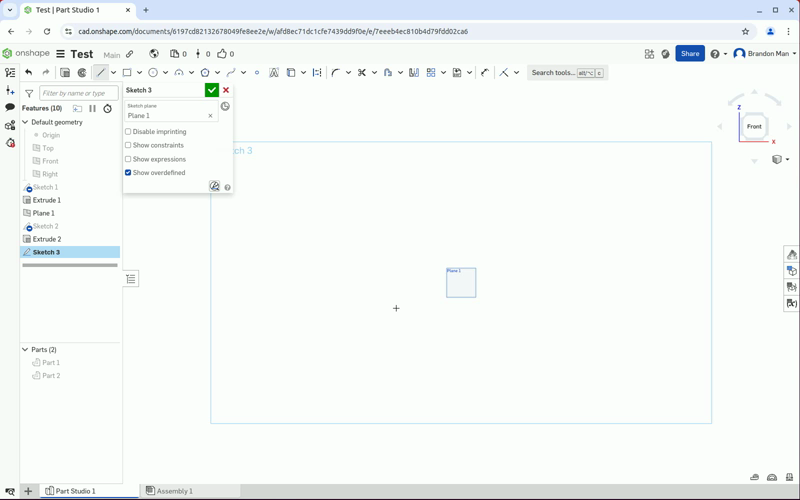
key_down(shift)
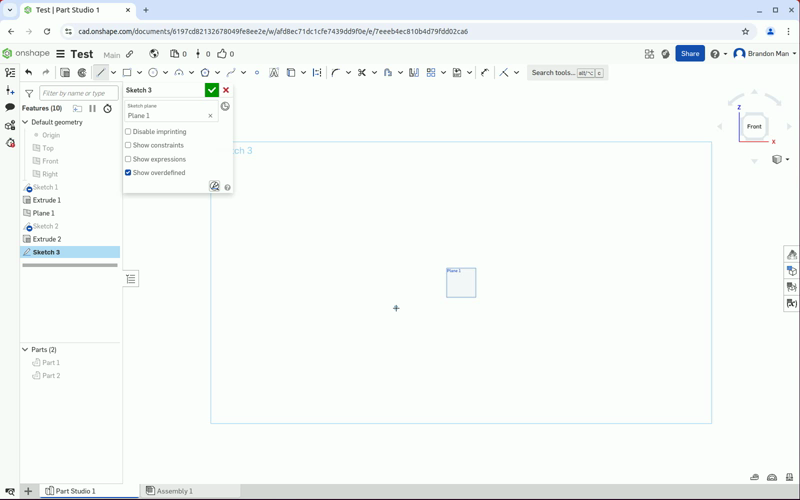
mouse_move(426, 307)
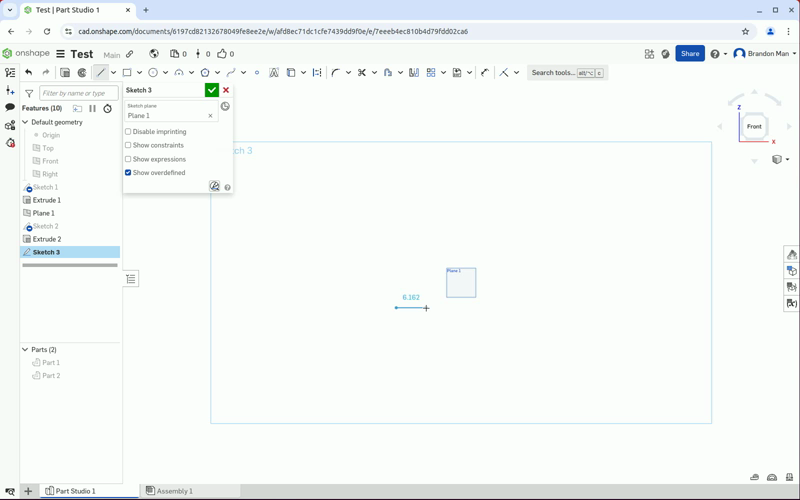
mouse_move(422, 307)
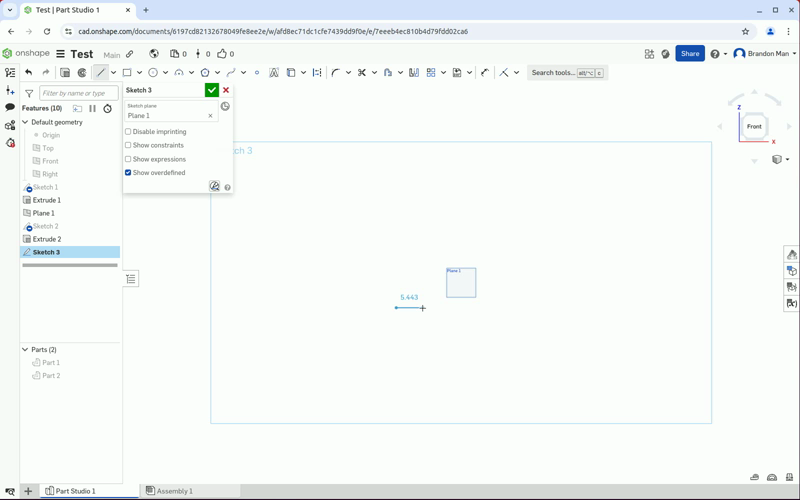
click(422, 307)
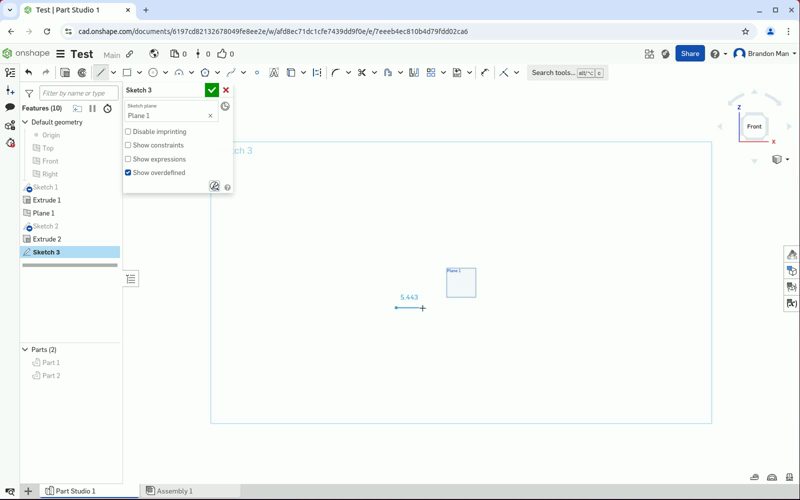
key_up(shift)
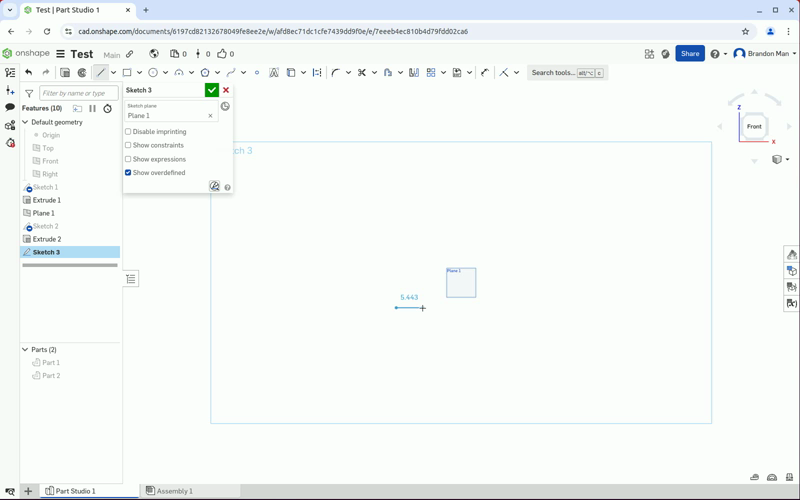
key_down(shift)
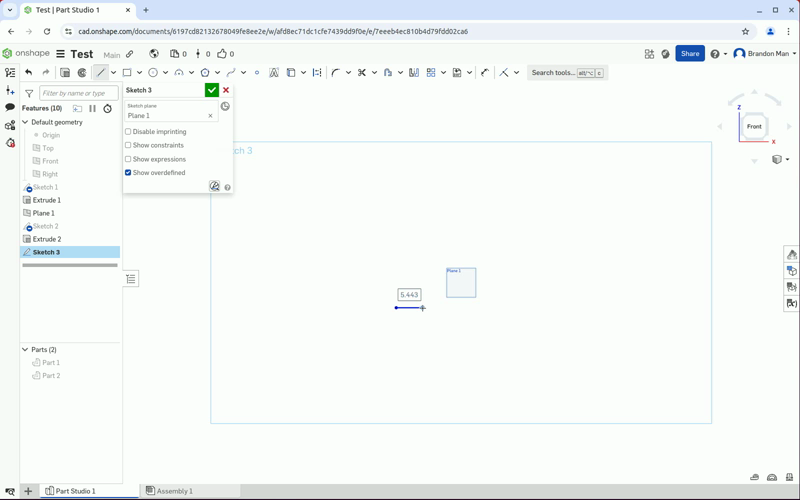
mouse_move(452, 307)
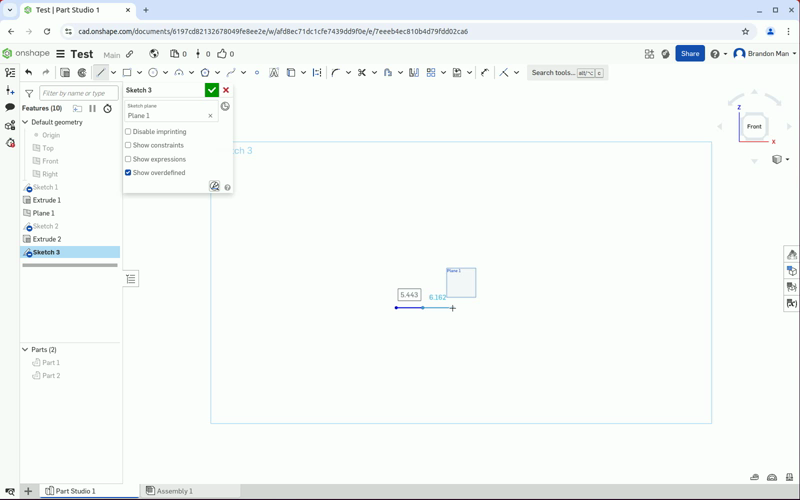
mouse_move(422, 256)
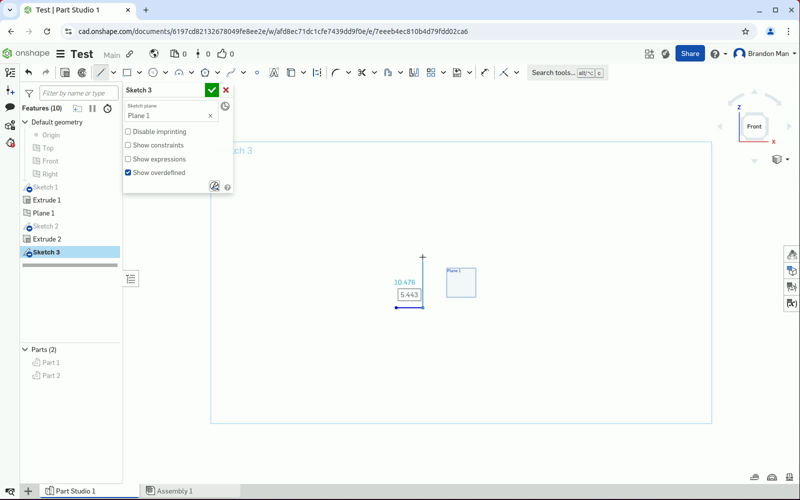
click(422, 256)
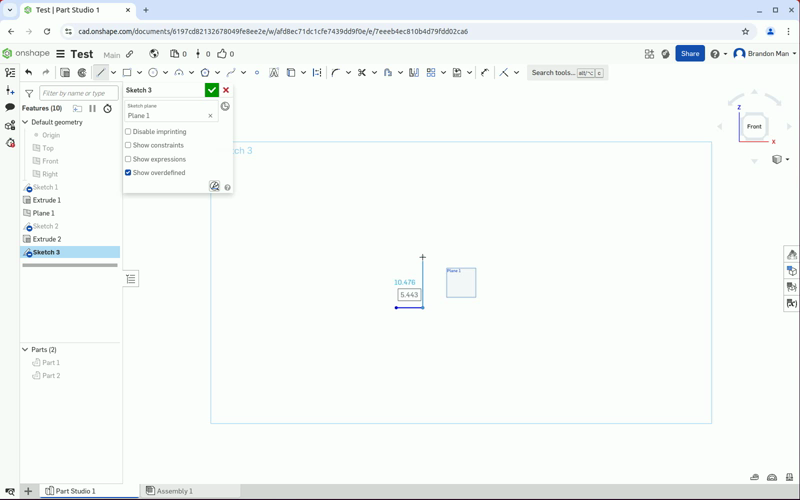
key_up(shift)
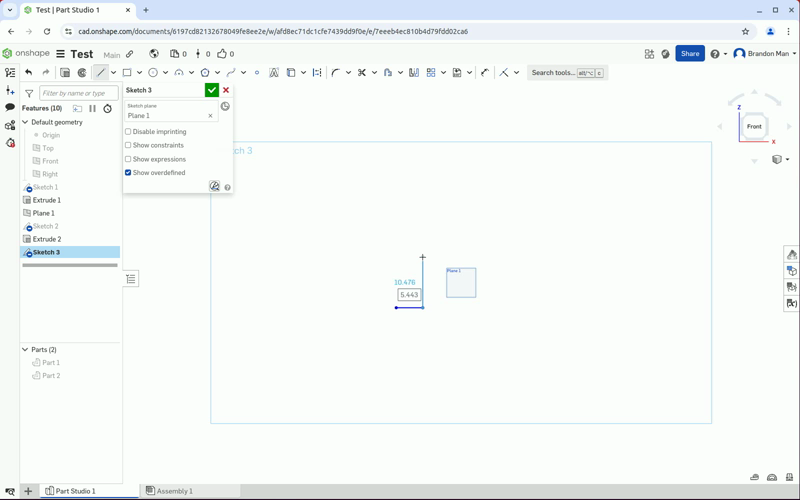
key_down(shift)
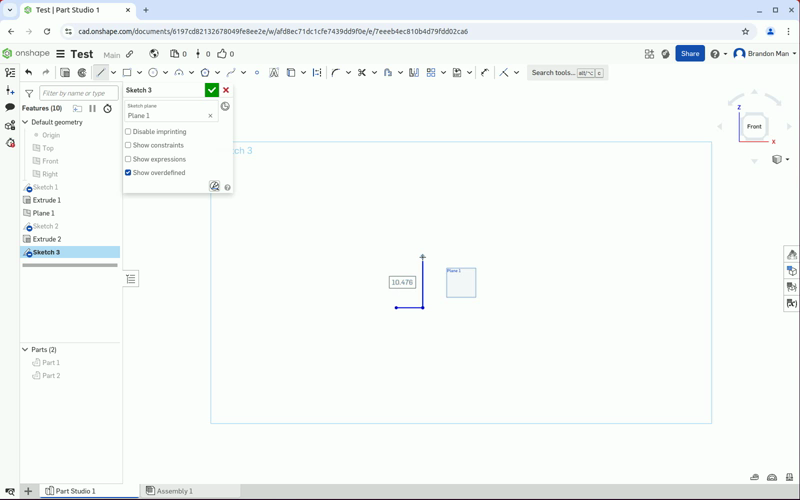
mouse_move(452, 256)
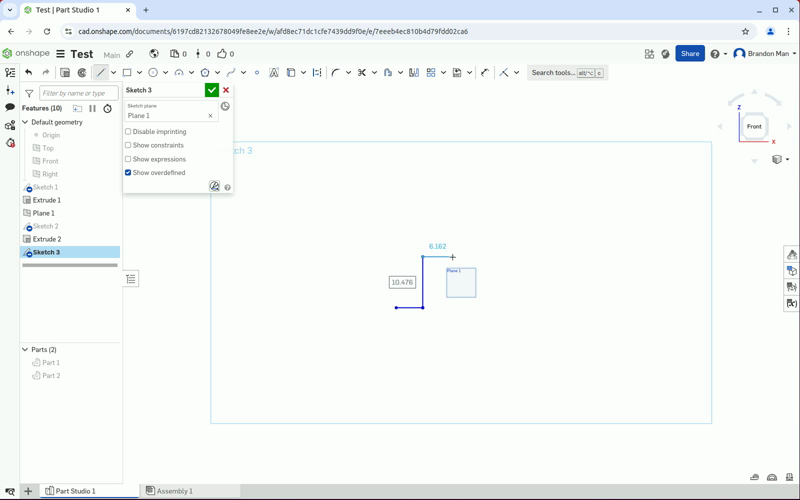
mouse_move(396, 256)
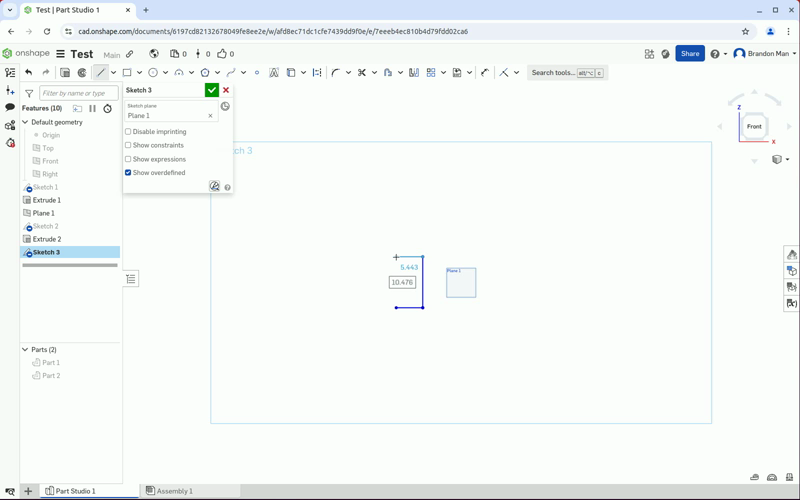
click(396, 256)
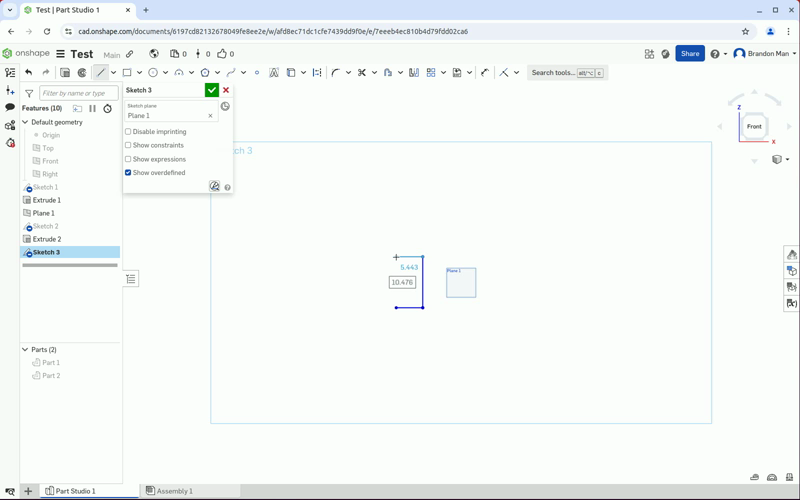
key_up(shift)
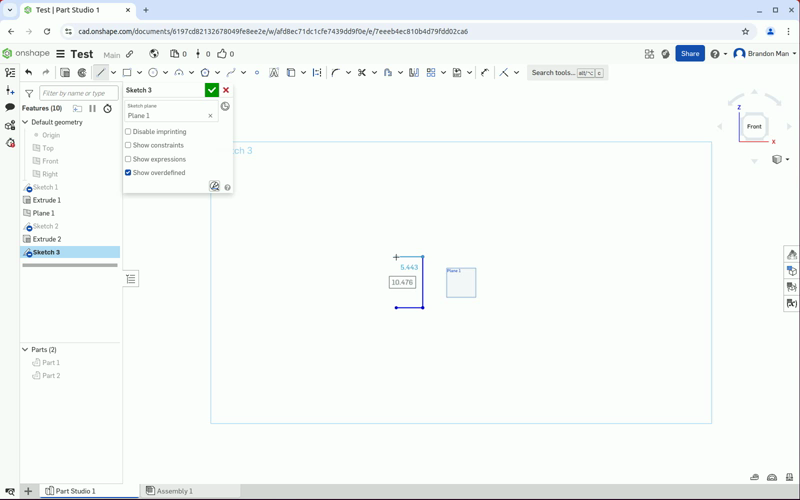
mouse_move(426, 256)
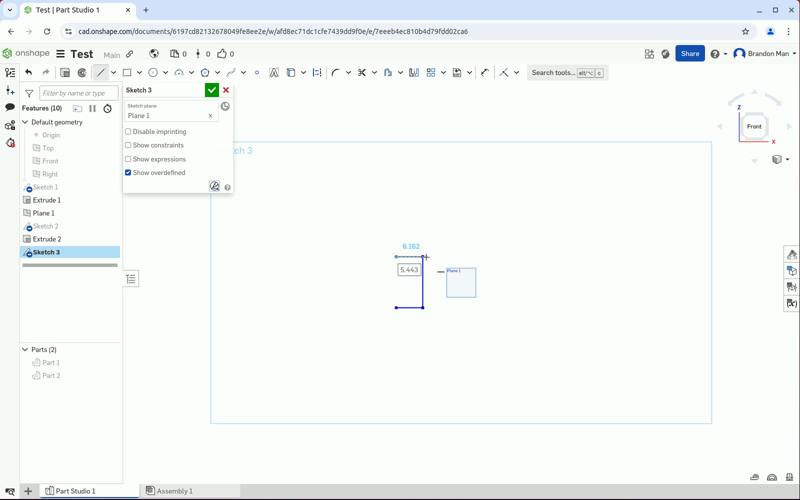
key_down(shift)
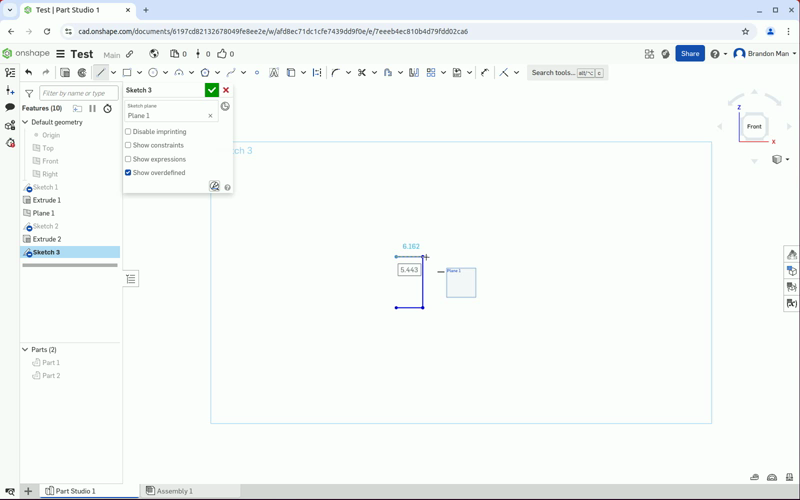
mouse_move(396, 307)
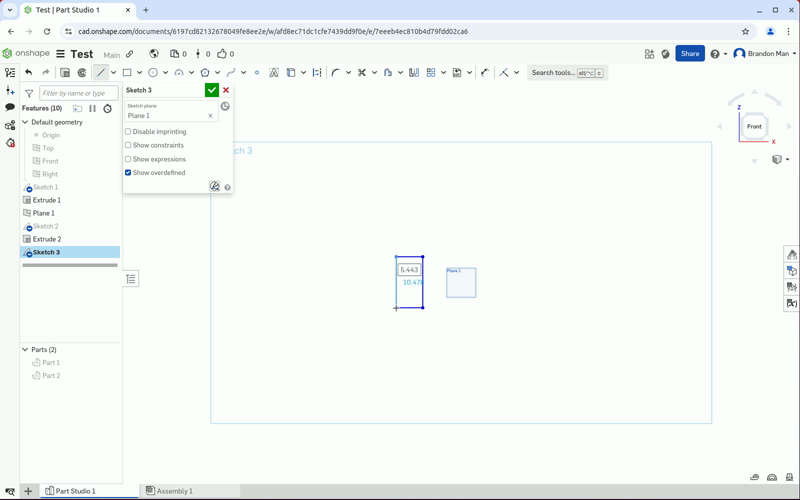
key_up(shift)
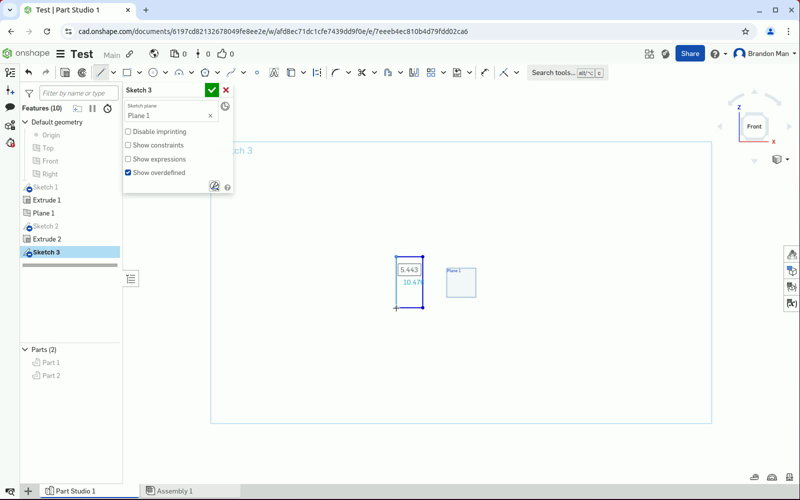
click(396, 307)
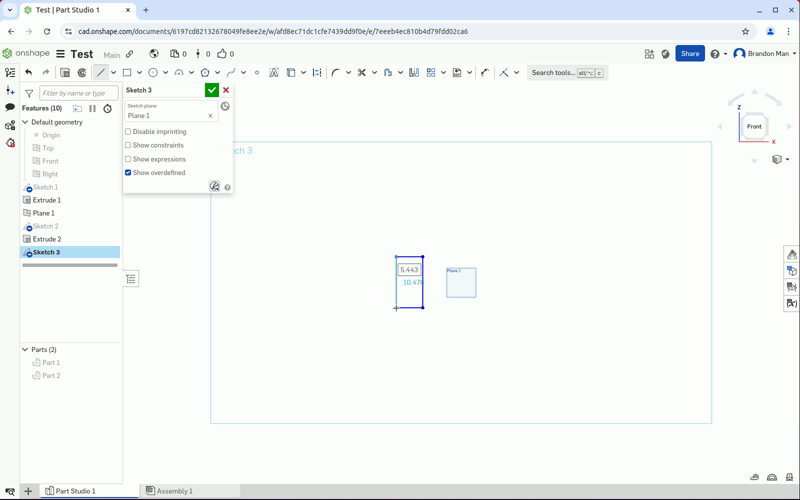
key(esc)
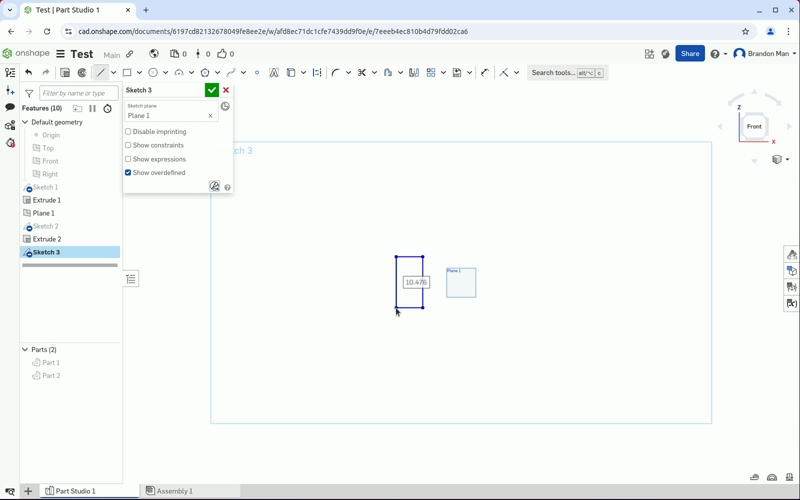
mouse_move(412, 304)
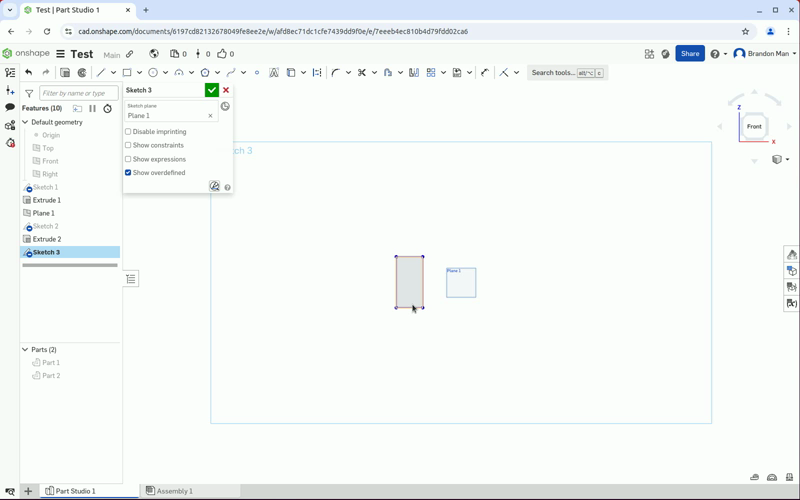
scroll(6)
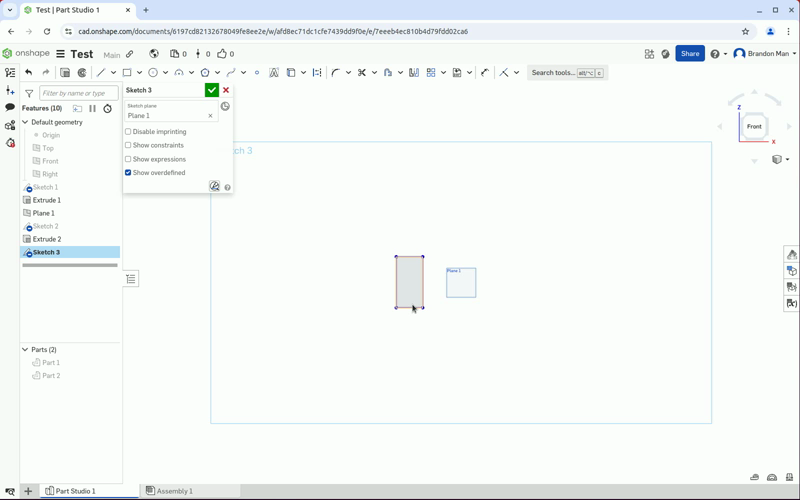
scroll(6)
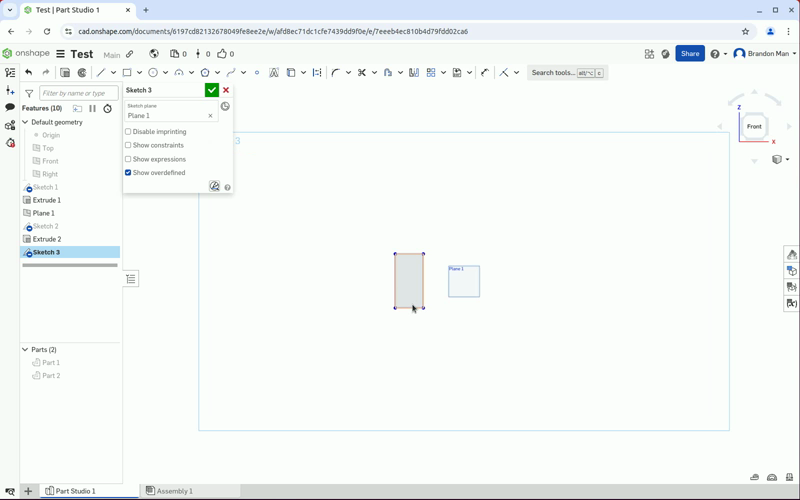
scroll(6)
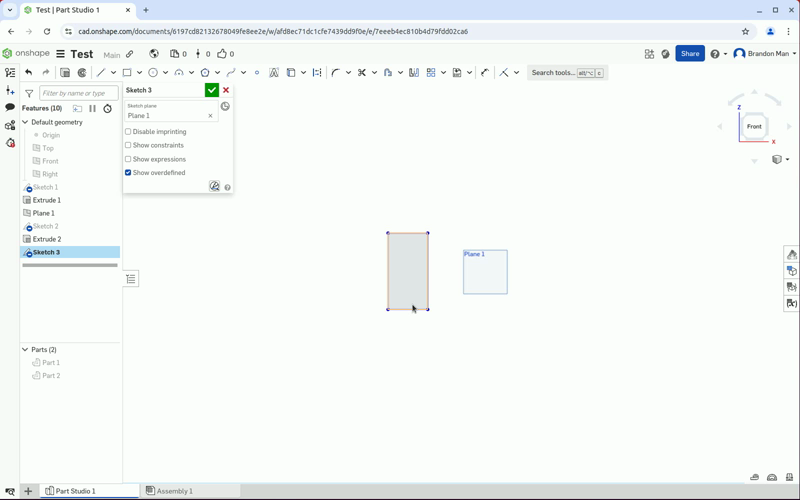
scroll(6)
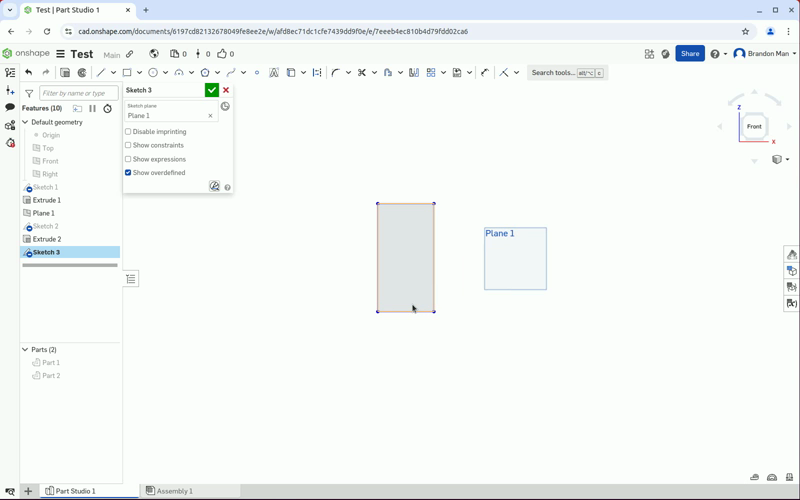
scroll(6)
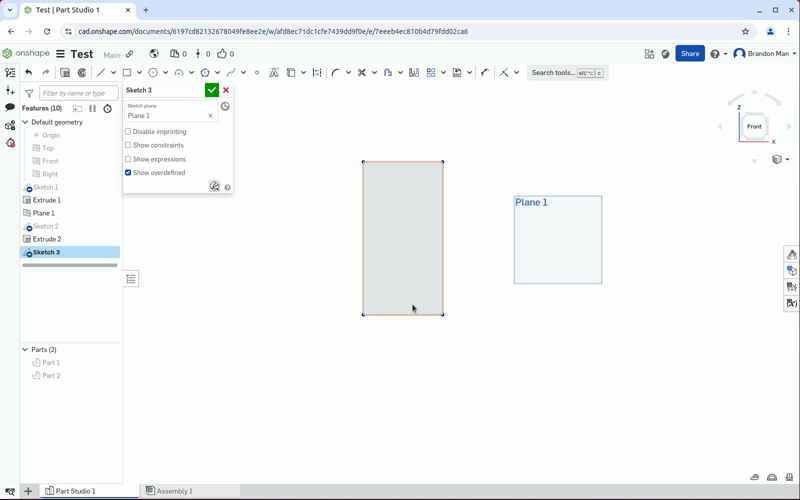
scroll(6)
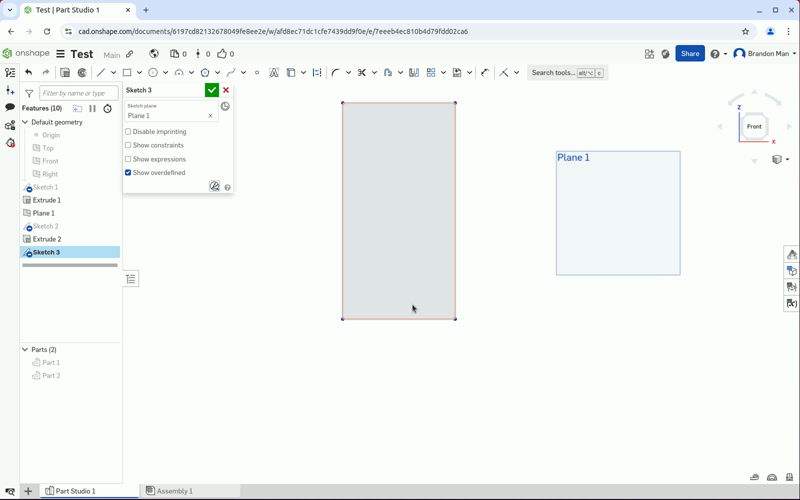
scroll(6)
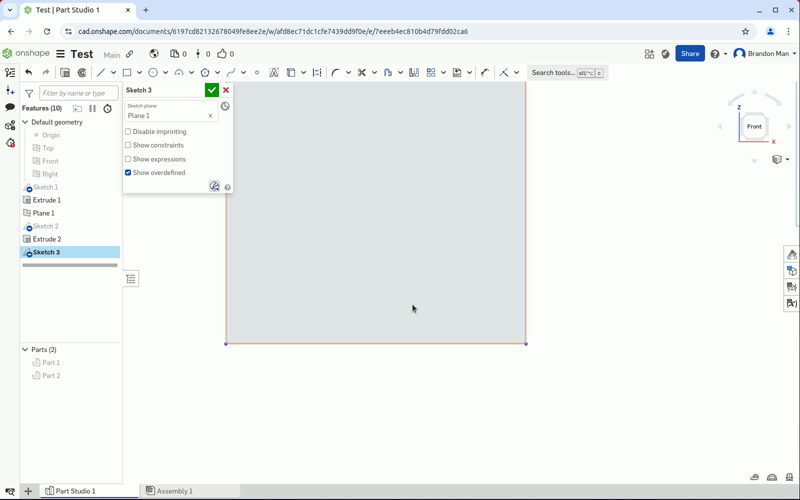
click(412, 304)
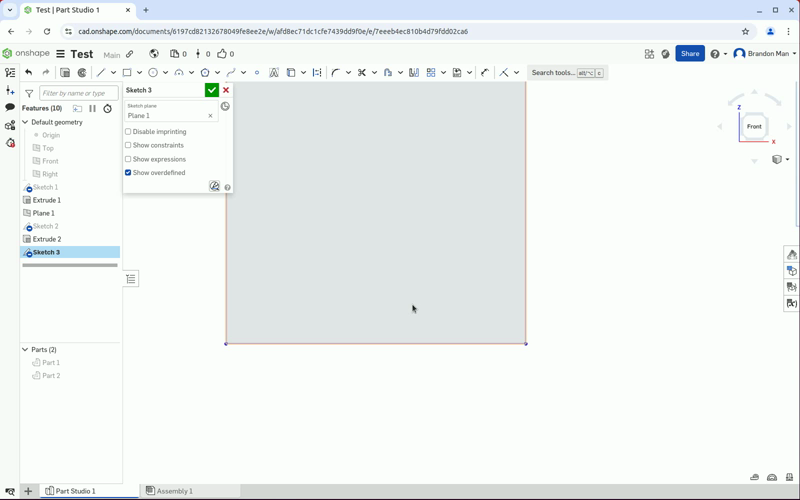
scroll(-6)
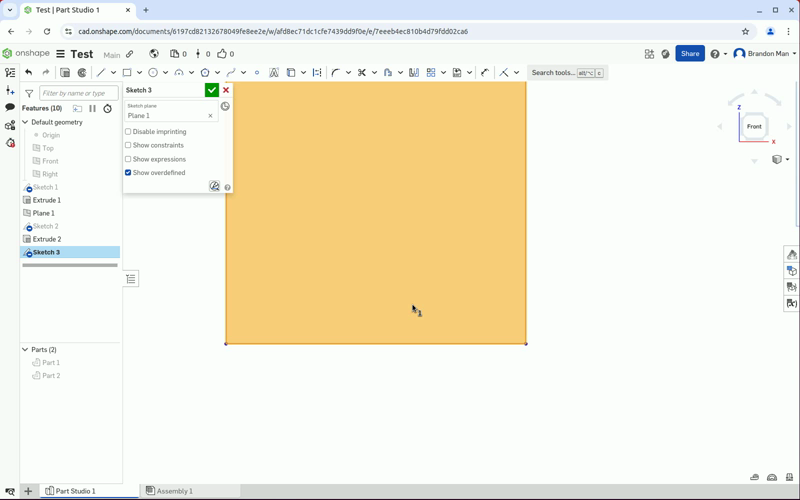
scroll(-6)
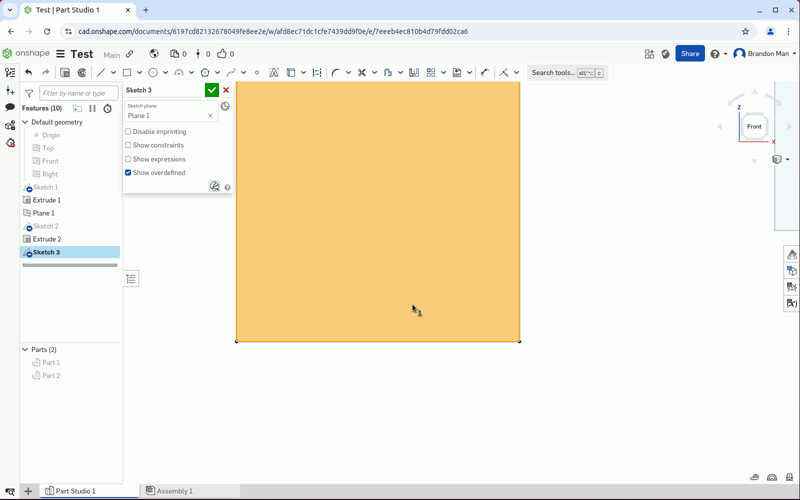
scroll(-6)
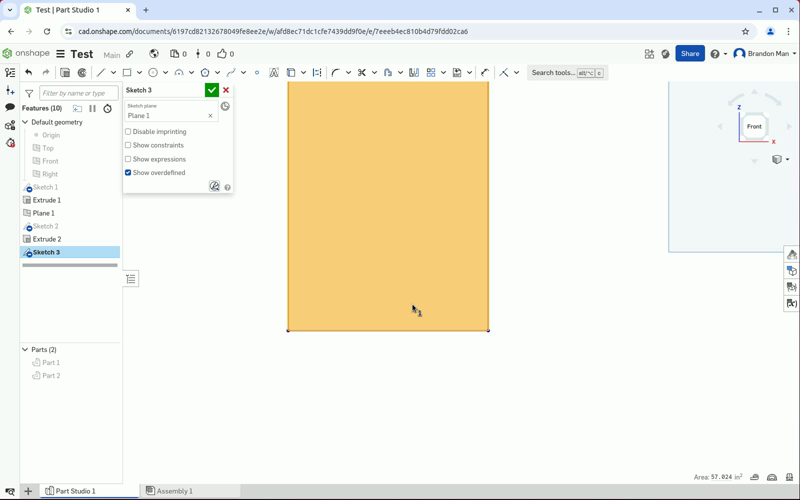
scroll(-6)
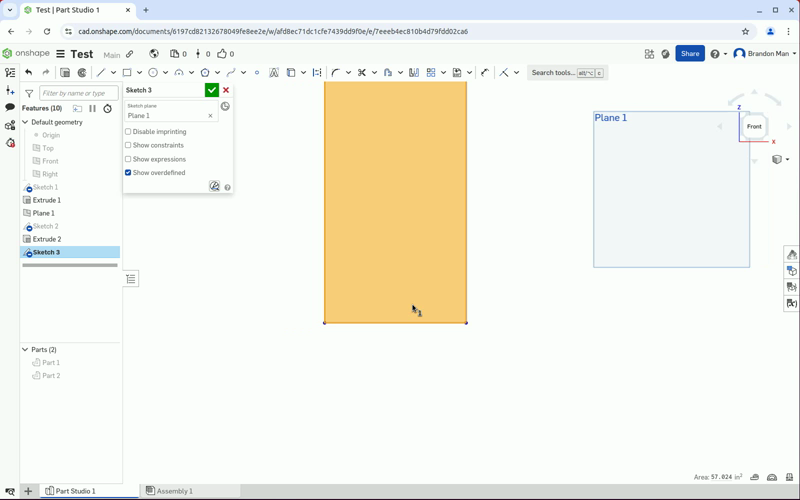
scroll(-6)
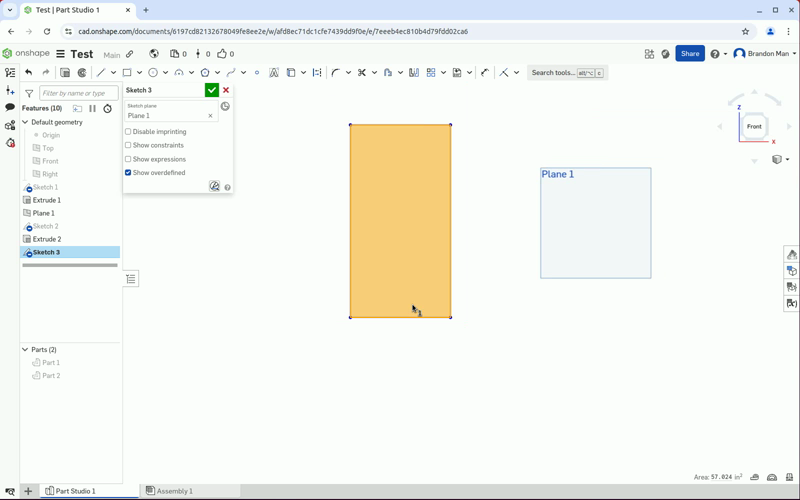
scroll(-6)
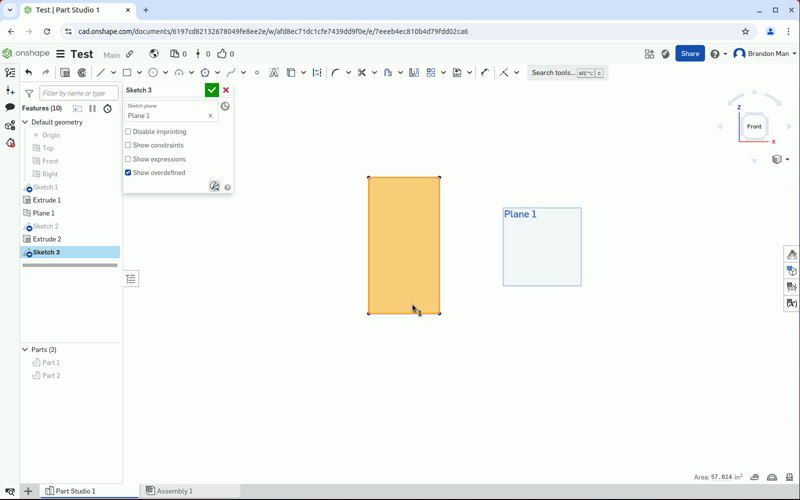
scroll(-6)
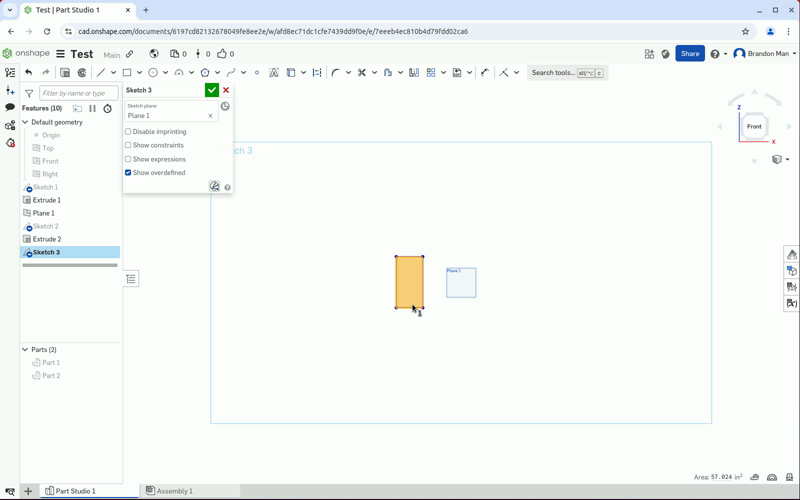
mouse_move(73, 352)
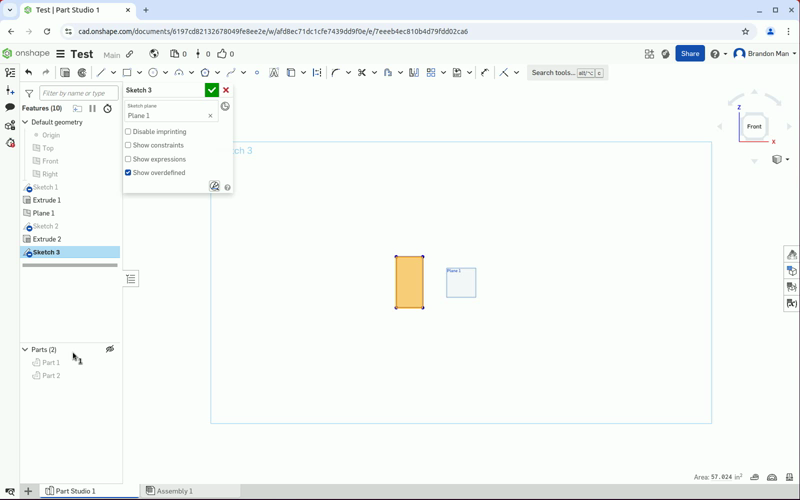
key(shift+y)
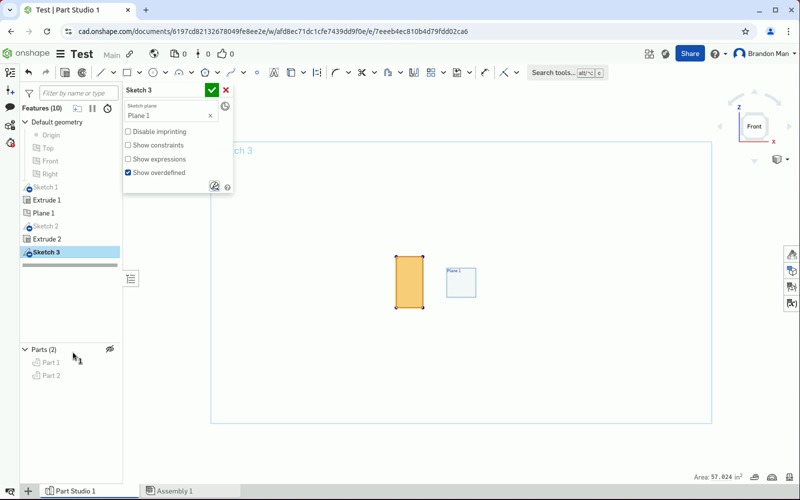
key(shift+e)
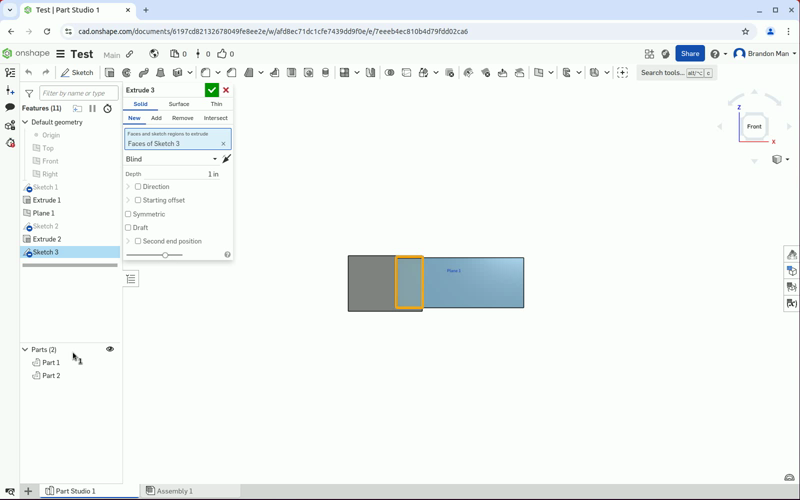
mouse_move(143, 106)
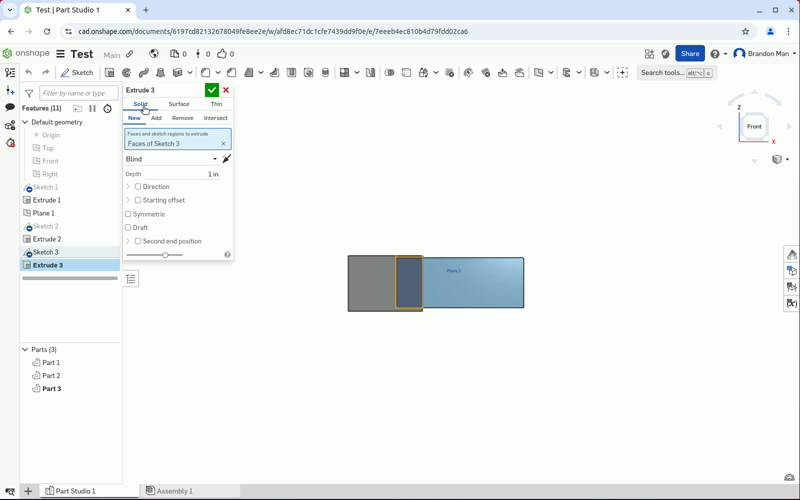
click(143, 106)
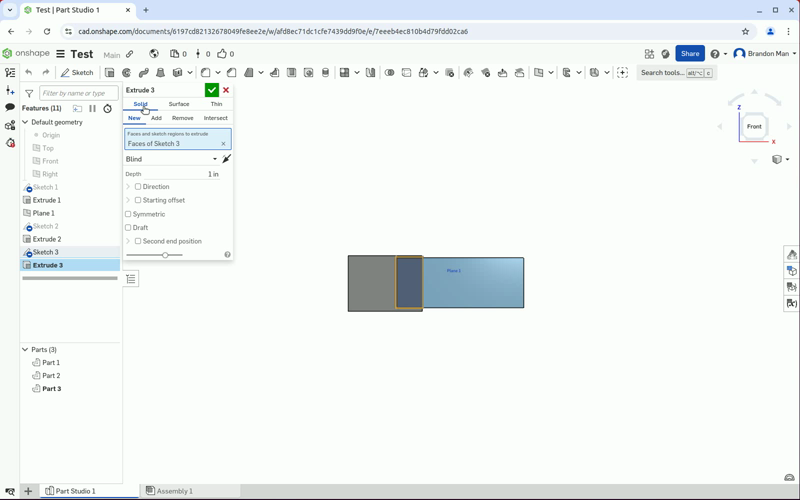
mouse_move(137, 120)
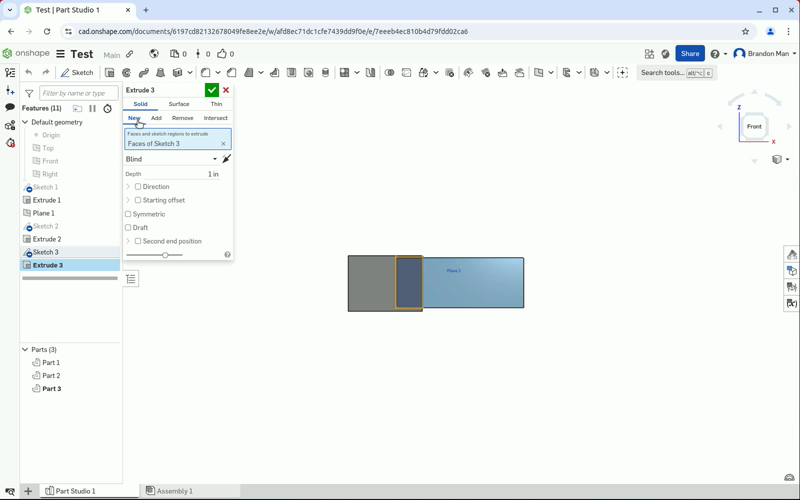
click(137, 120)
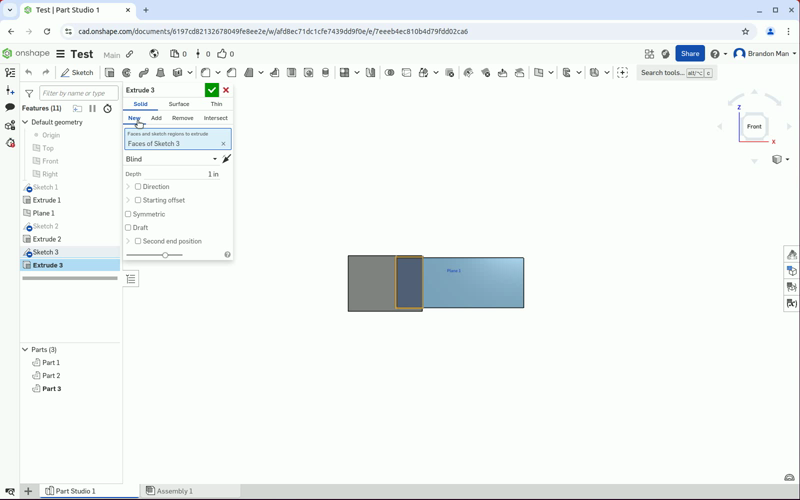
key(tab, 4)
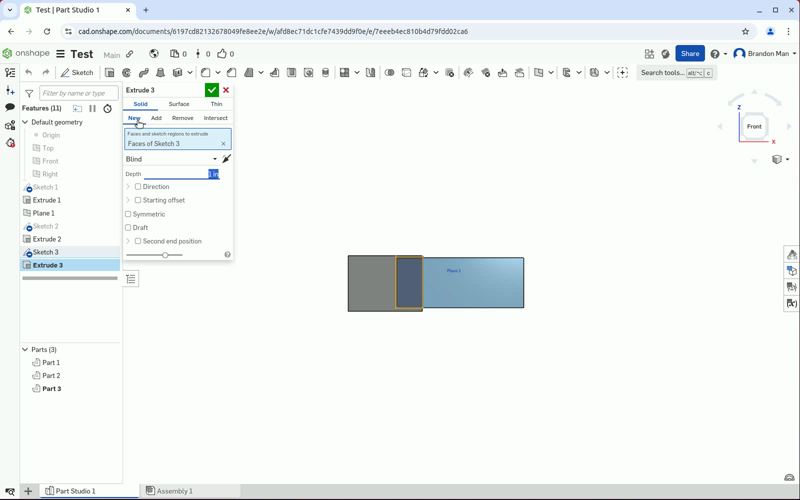
text(2.166)
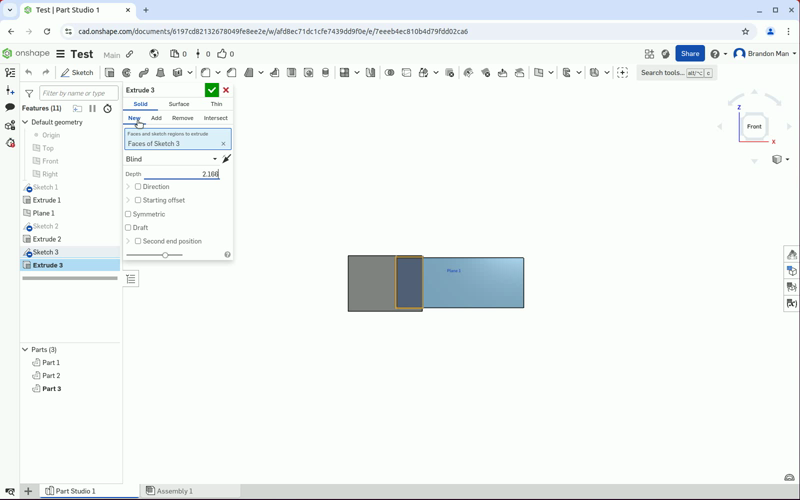
key(enter)
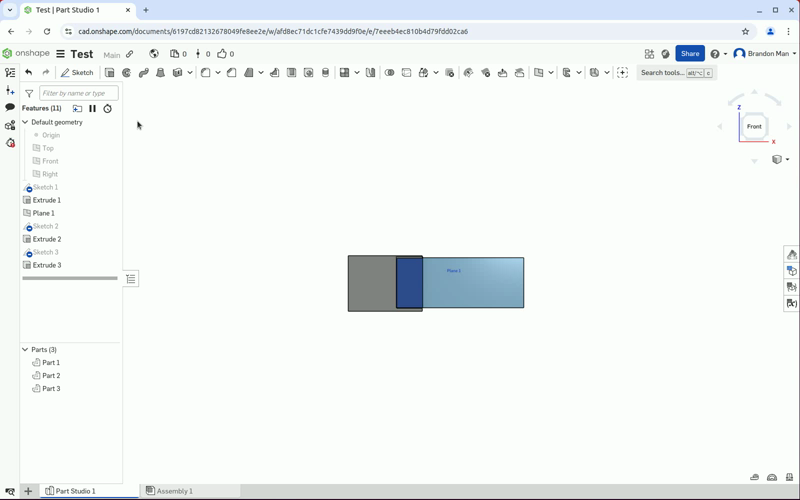
key(shift+h)
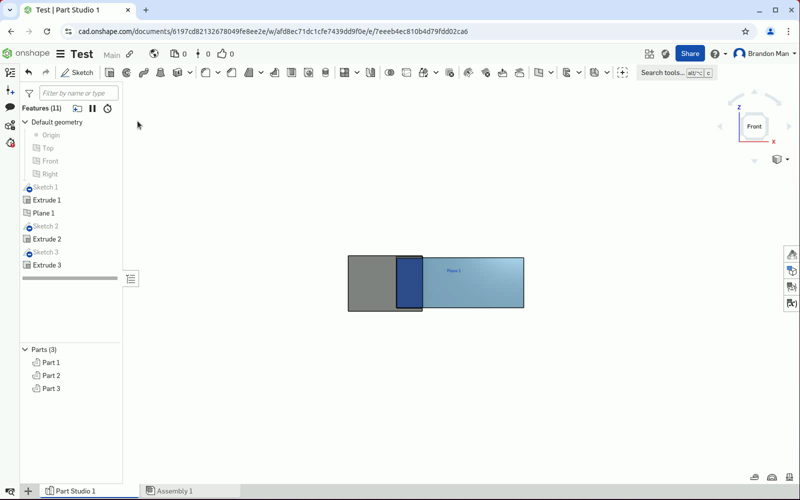
key(shift+h)
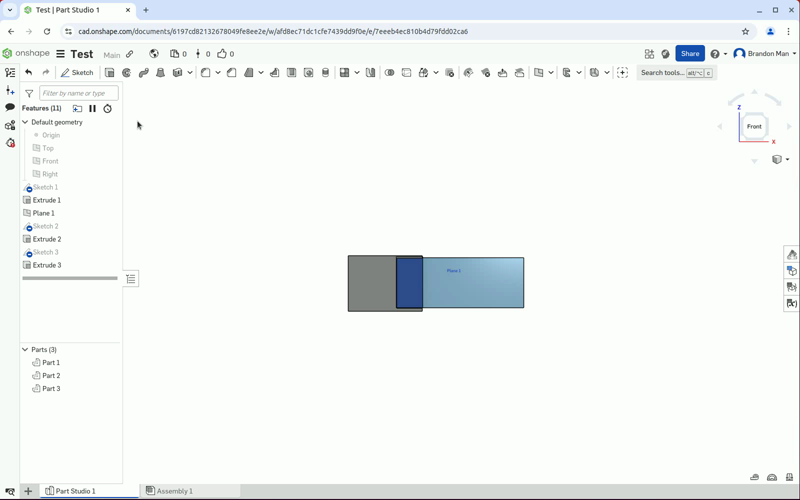
mouse_move(73, 189)
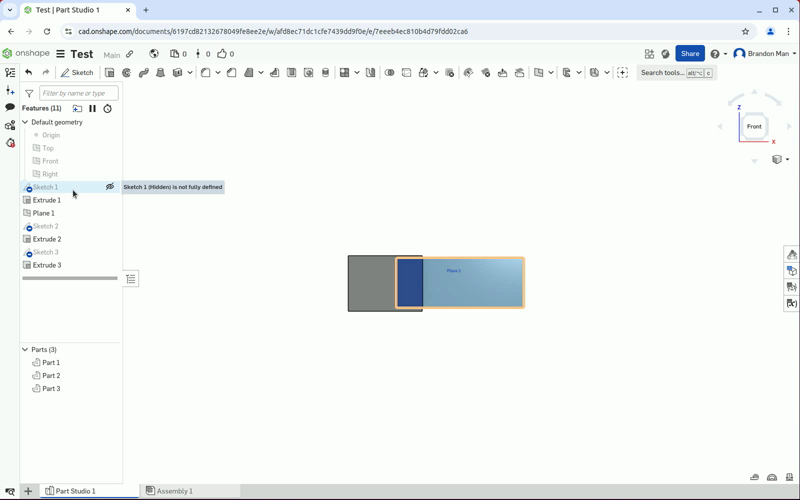
click(73, 189)
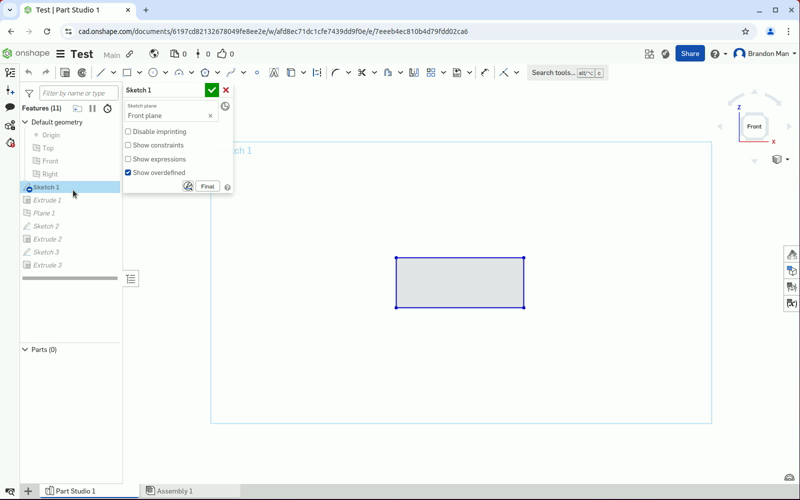
mouse_move(229, 92)
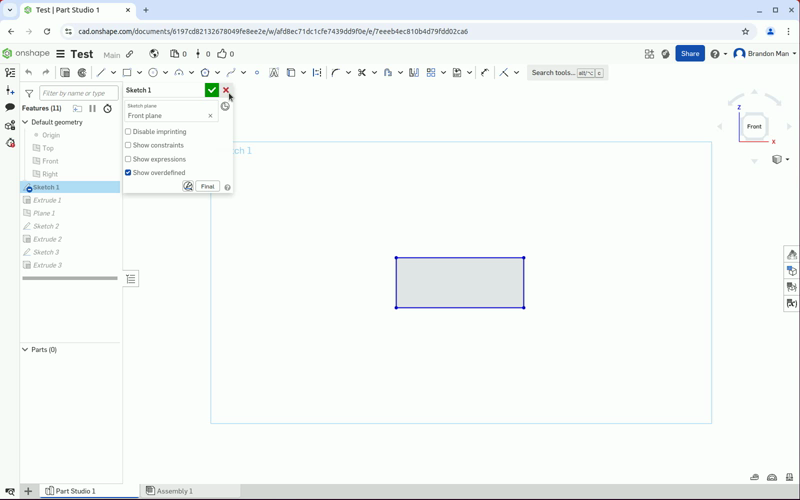
click(229, 92)
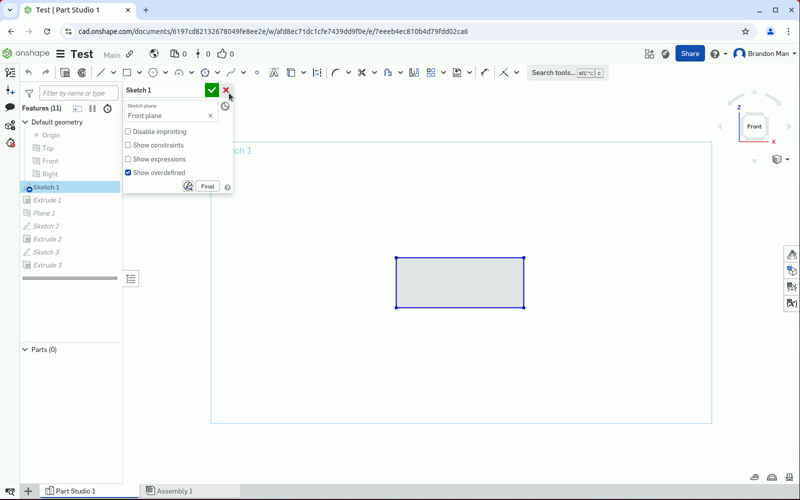
key(shift+s)
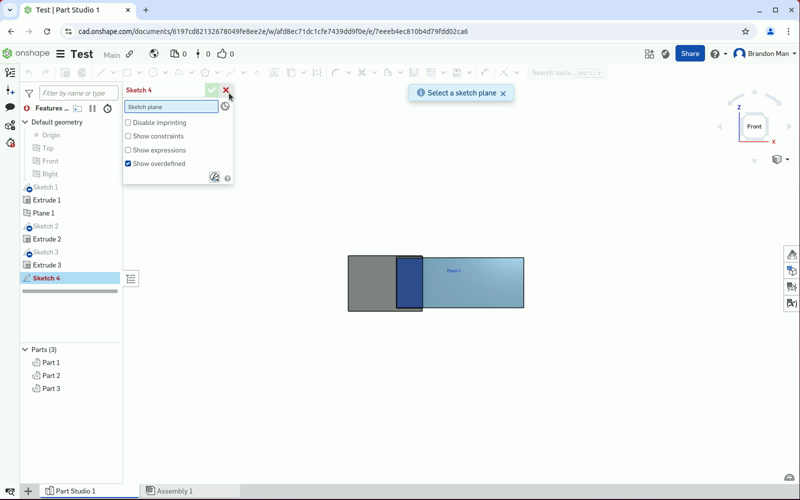
mouse_move(73, 215)
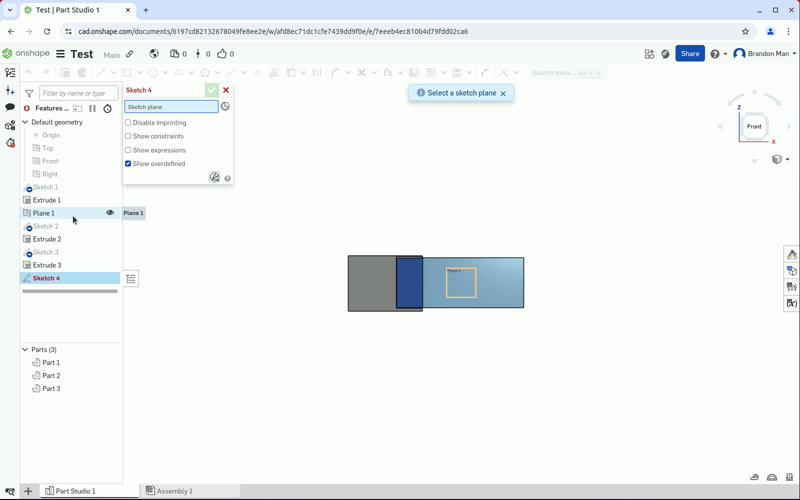
click(73, 215)
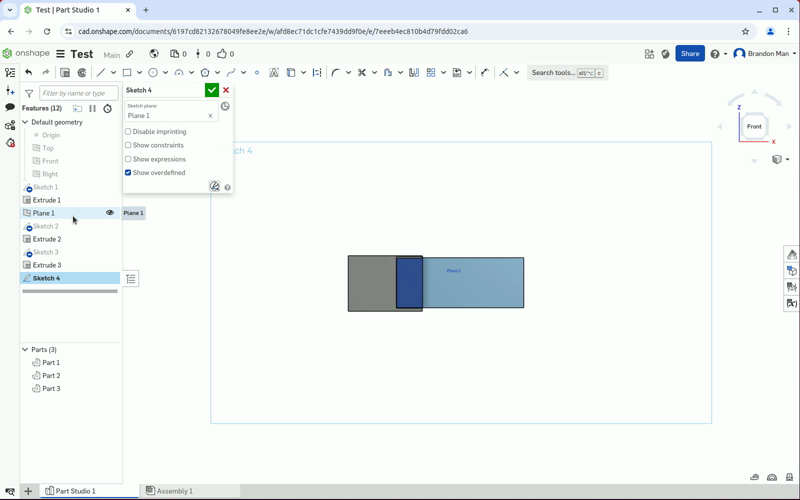
mouse_move(73, 352)
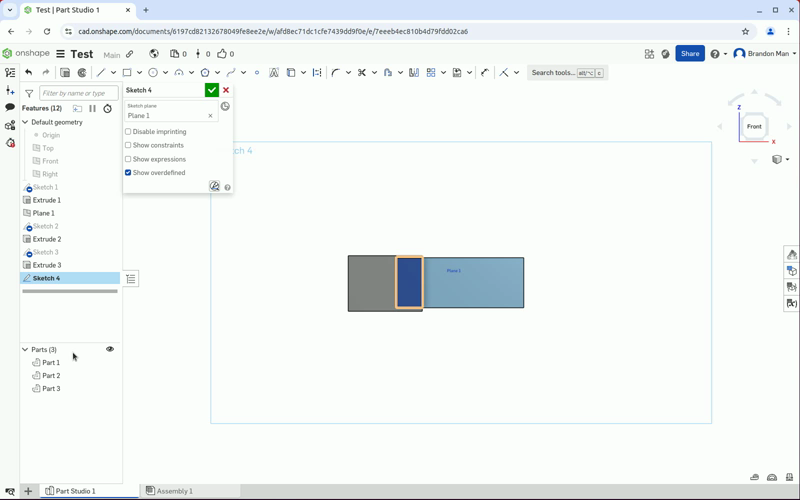
key(y)
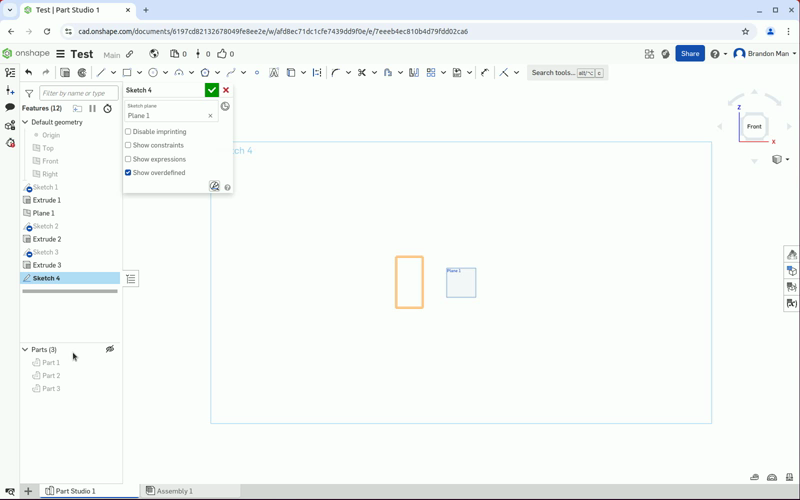
key(l)
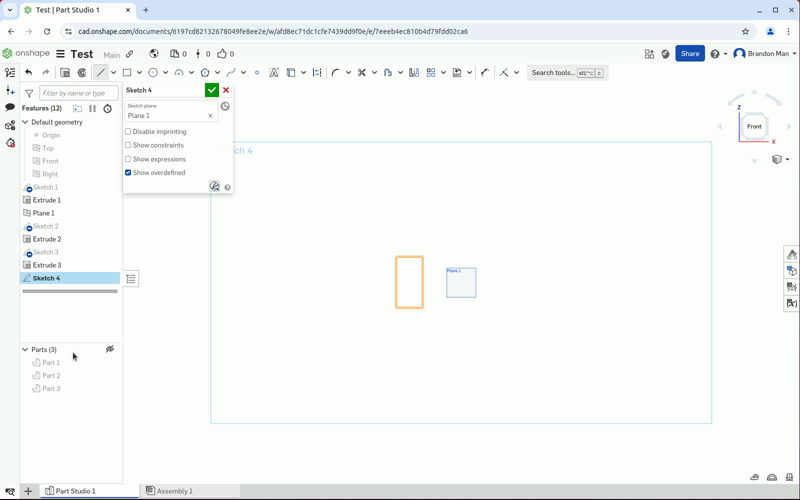
key_down(shift)
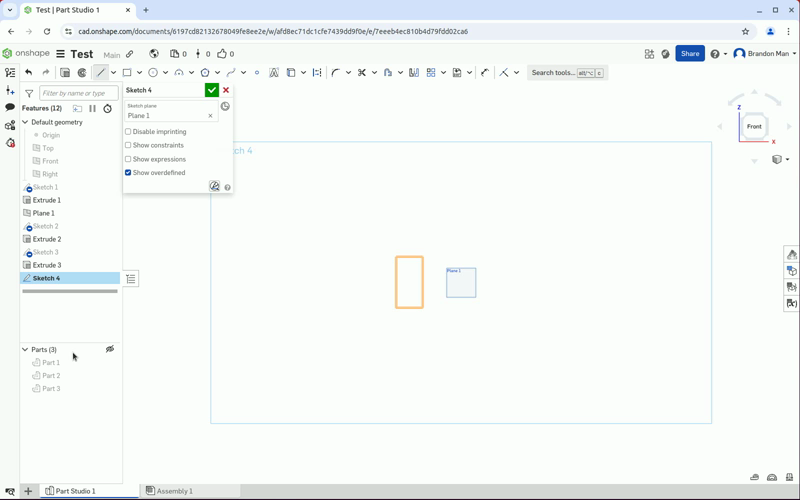
mouse_move(427, 299)
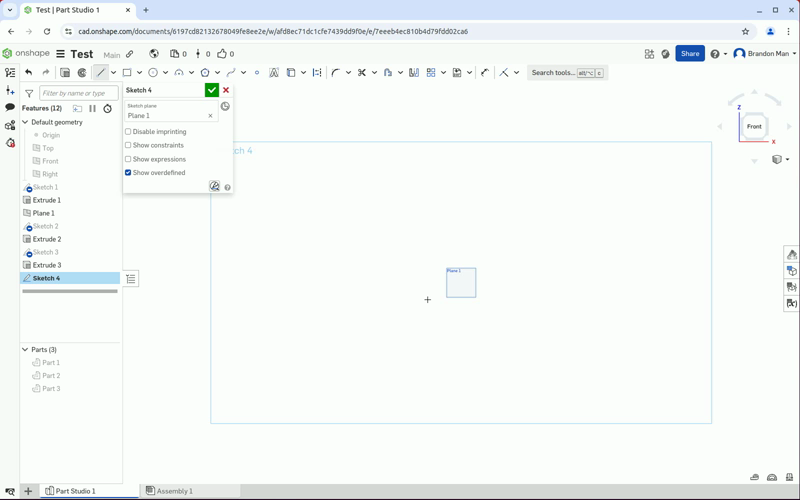
click(427, 299)
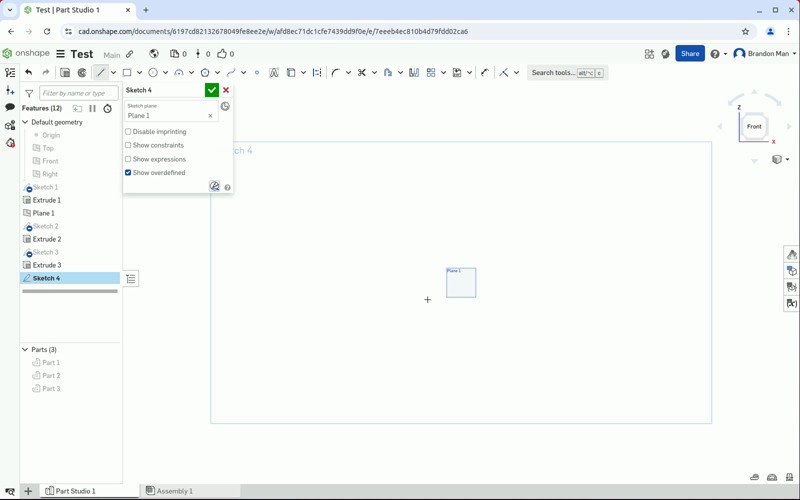
key_up(shift)
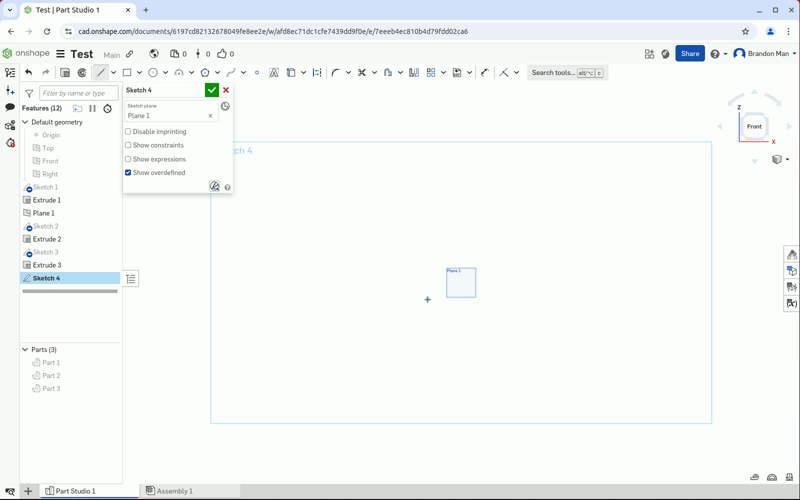
key_down(shift)
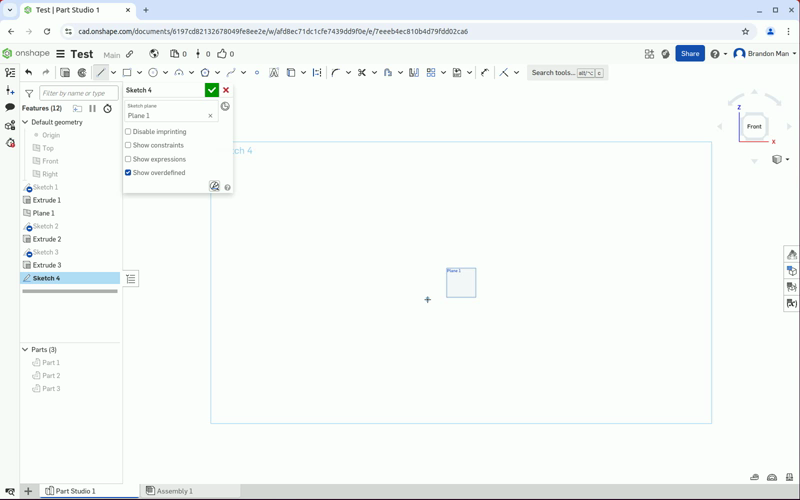
mouse_move(494, 299)
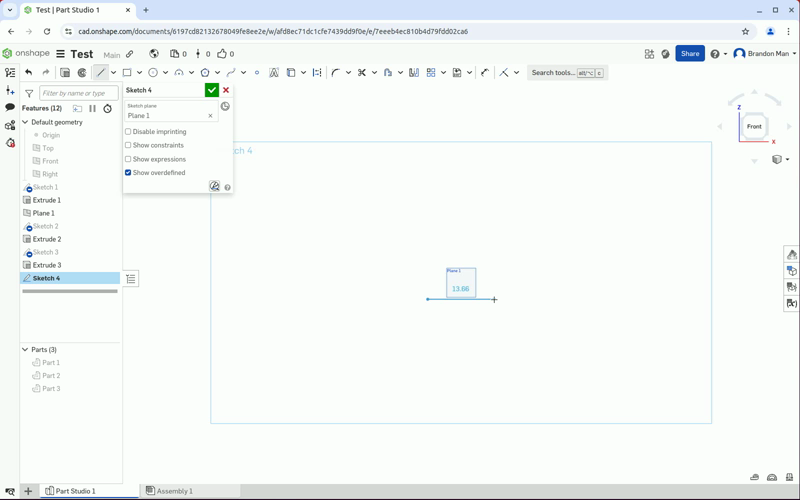
click(494, 299)
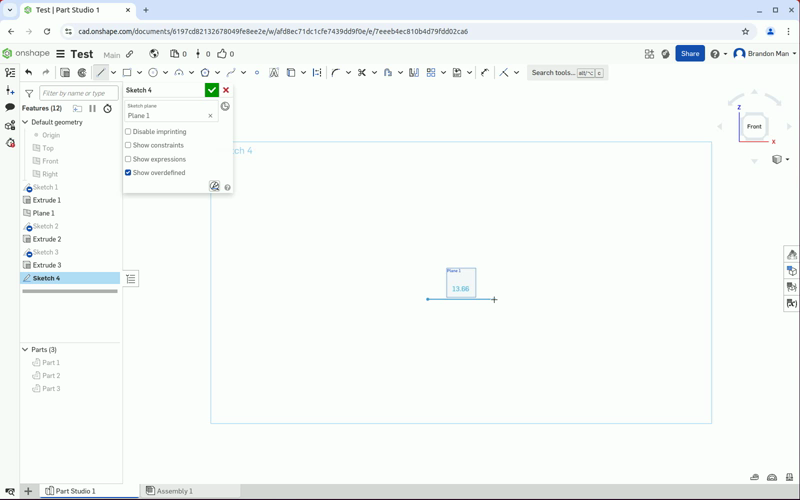
key_up(shift)
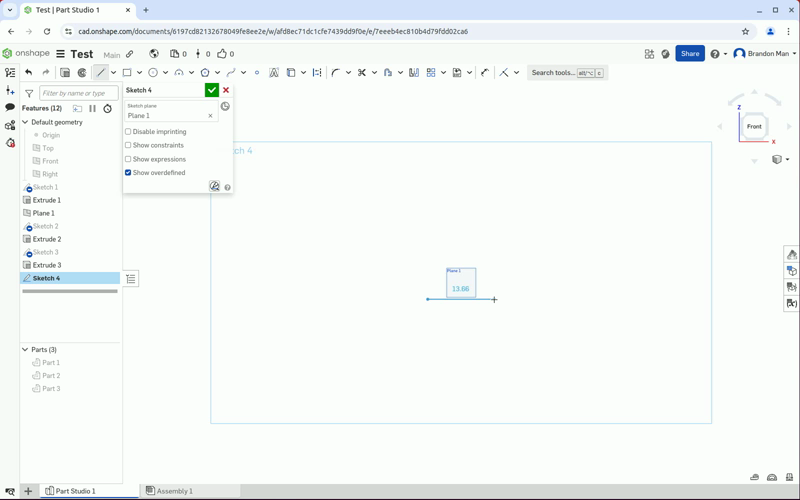
key_down(shift)
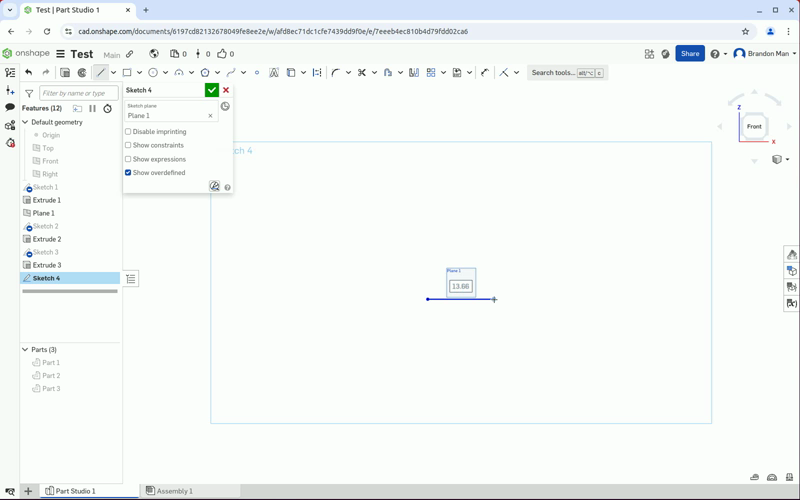
mouse_move(524, 299)
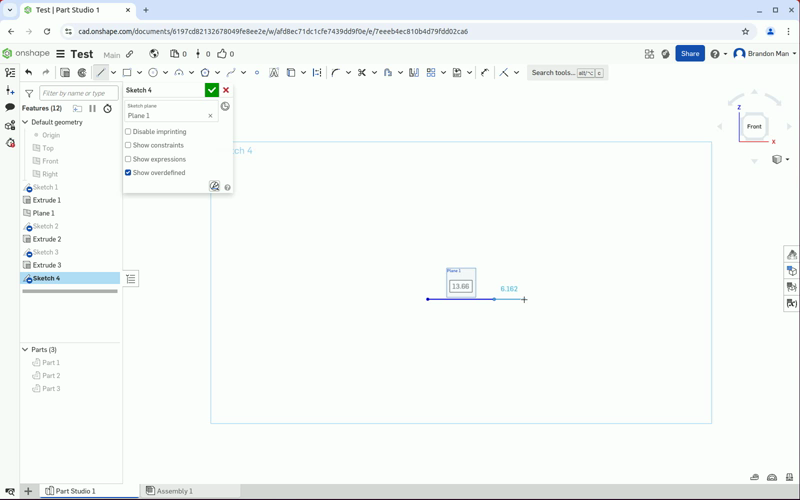
mouse_move(494, 265)
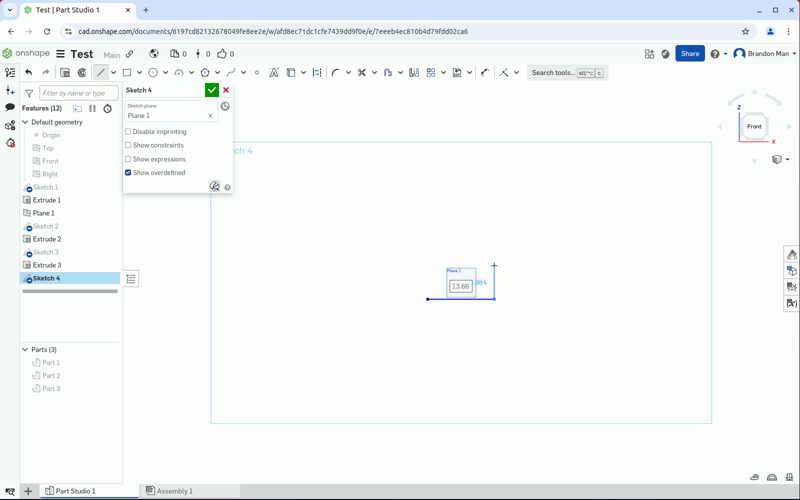
click(494, 265)
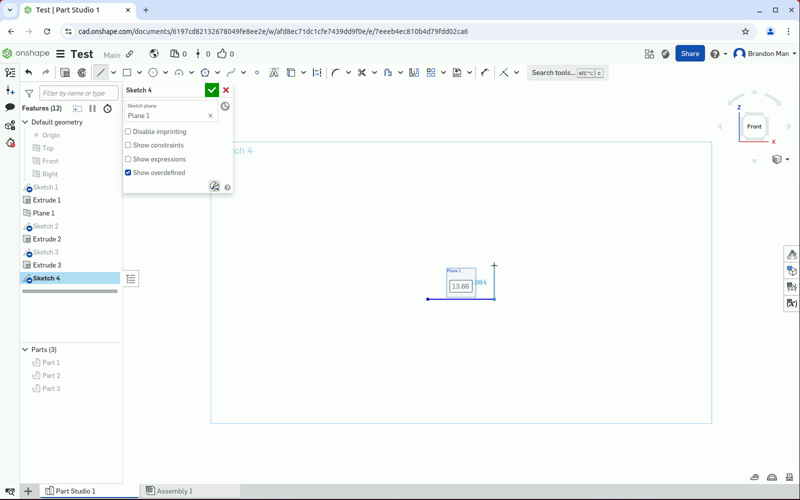
key_up(shift)
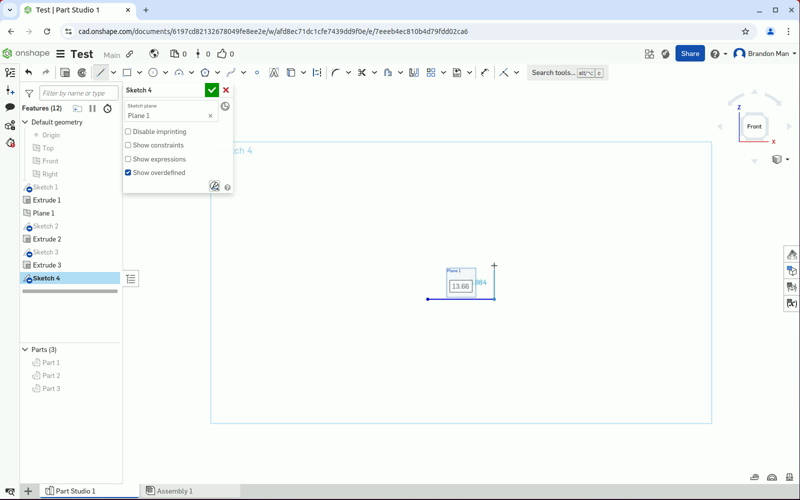
key_down(shift)
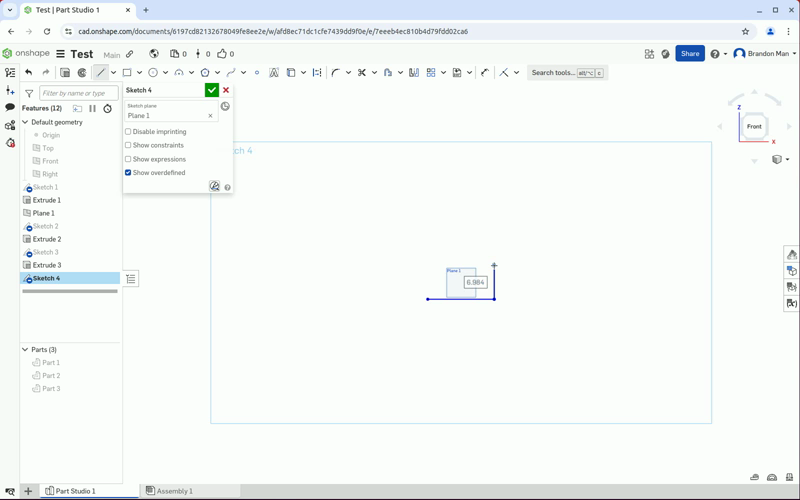
mouse_move(427, 265)
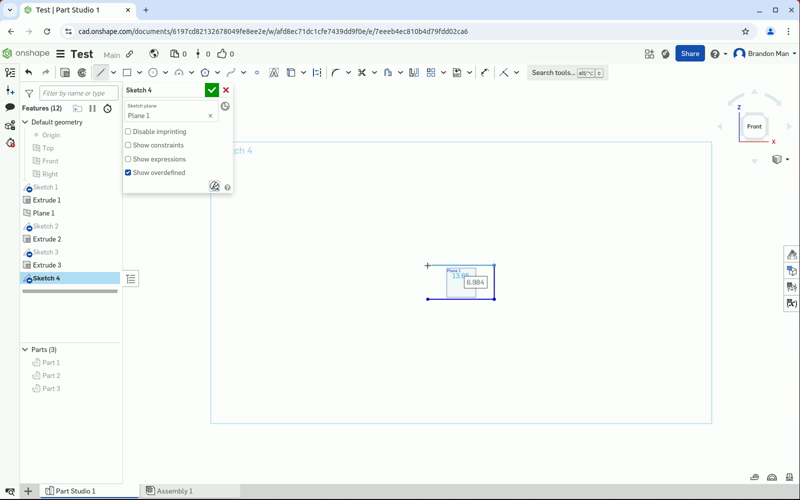
click(427, 265)
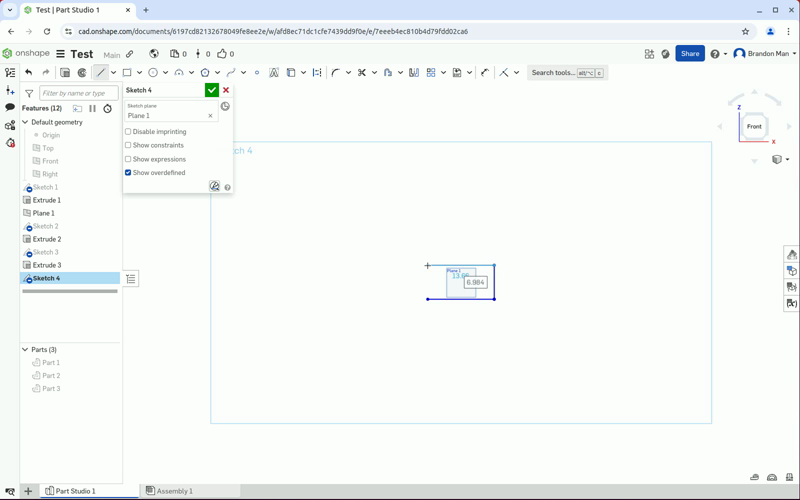
key_up(shift)
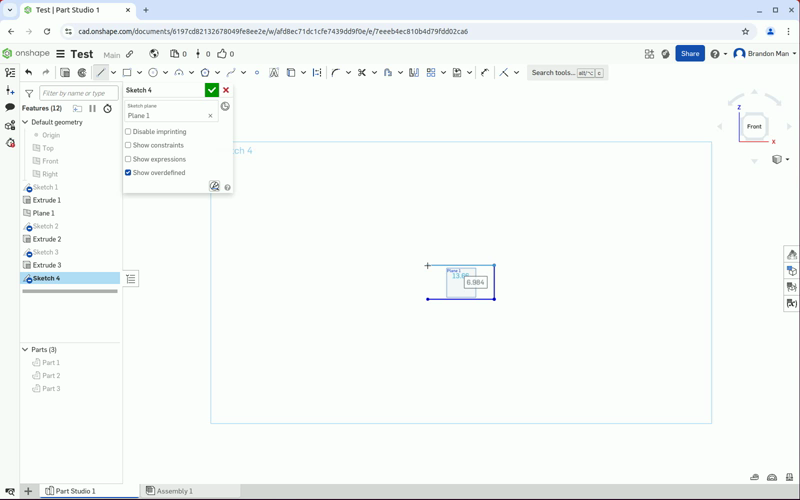
mouse_move(457, 265)
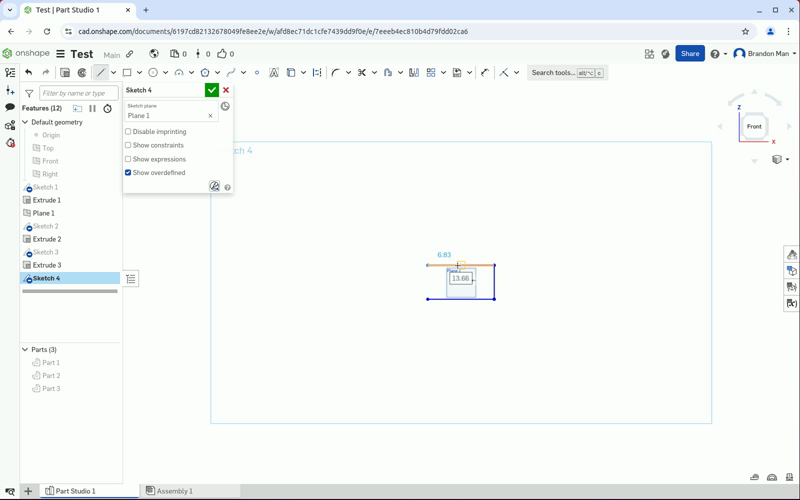
key_down(shift)
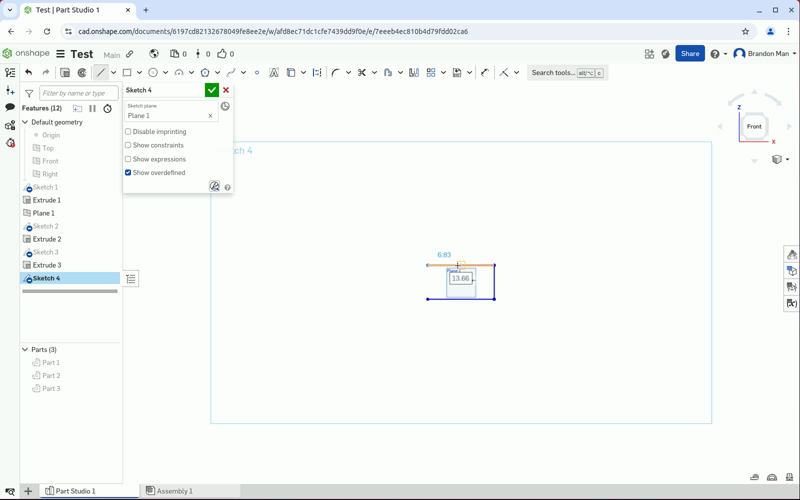
mouse_move(427, 299)
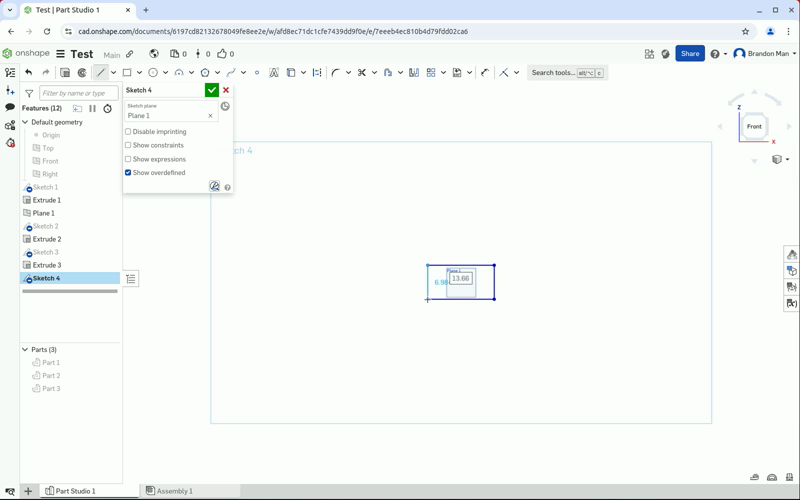
key_up(shift)
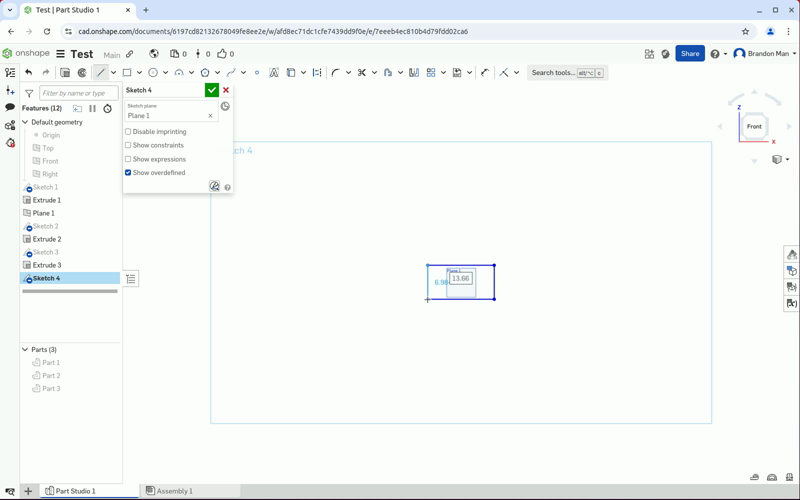
click(427, 299)
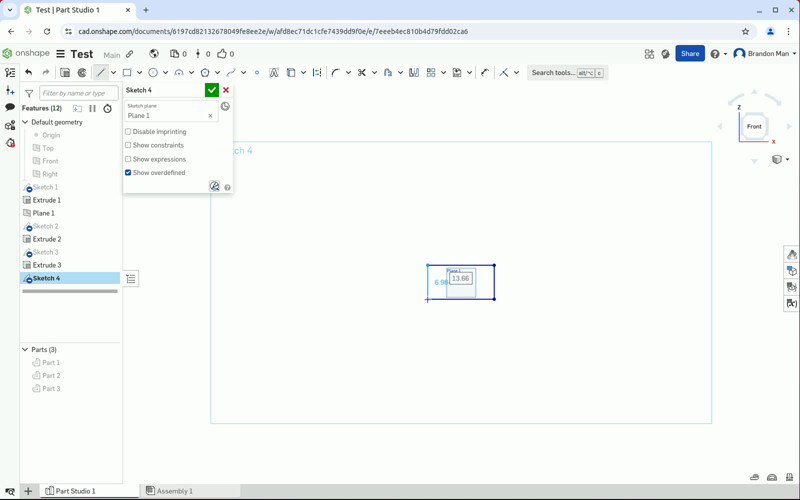
key(esc)
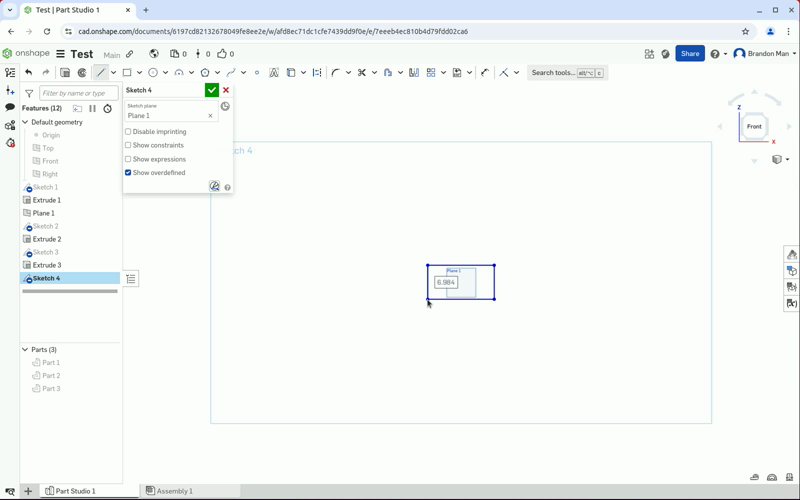
mouse_move(447, 273)
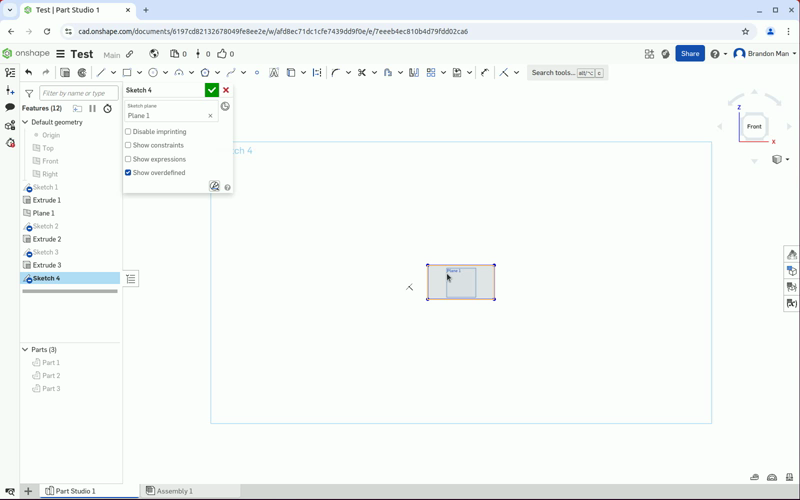
click(447, 273)
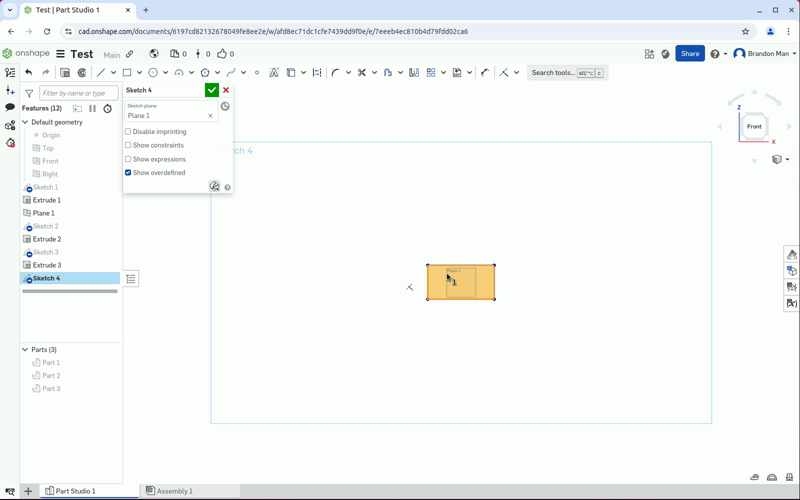
mouse_move(73, 352)
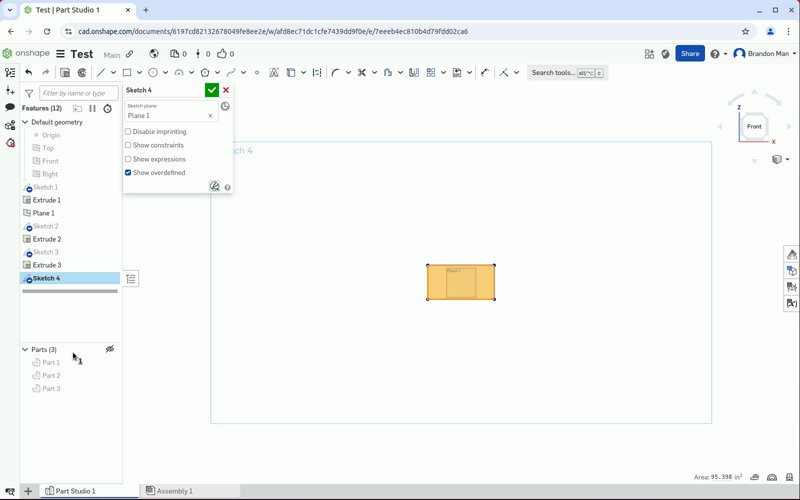
key(shift+y)
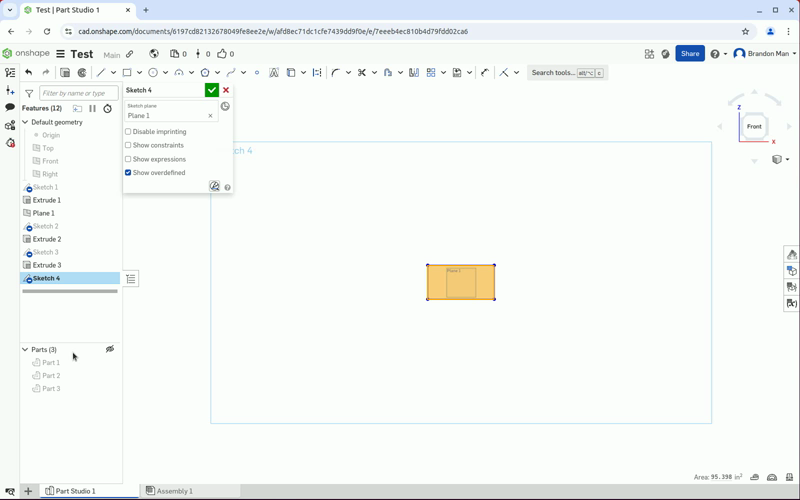
key(shift+e)
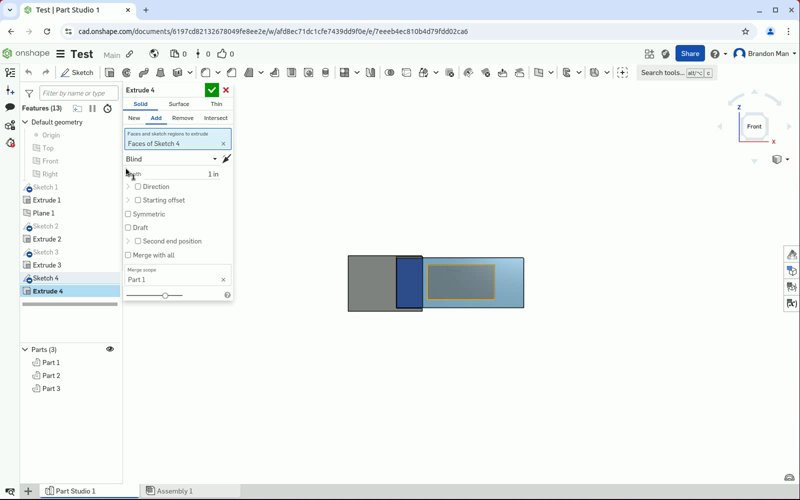
mouse_move(143, 106)
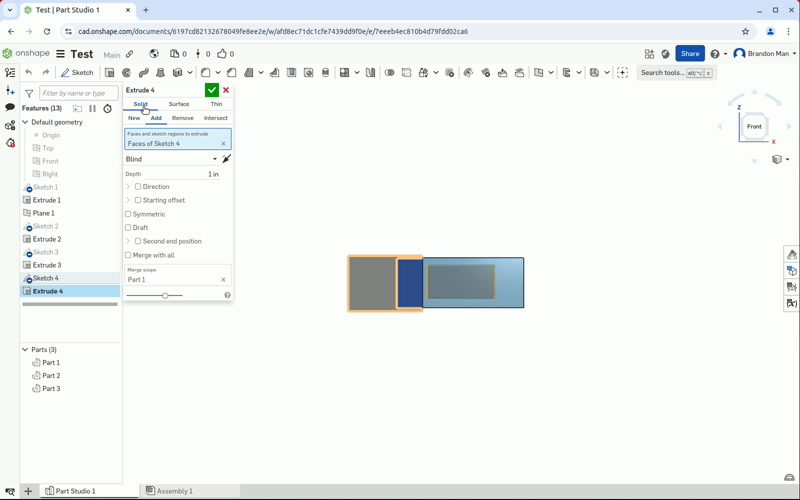
click(143, 106)
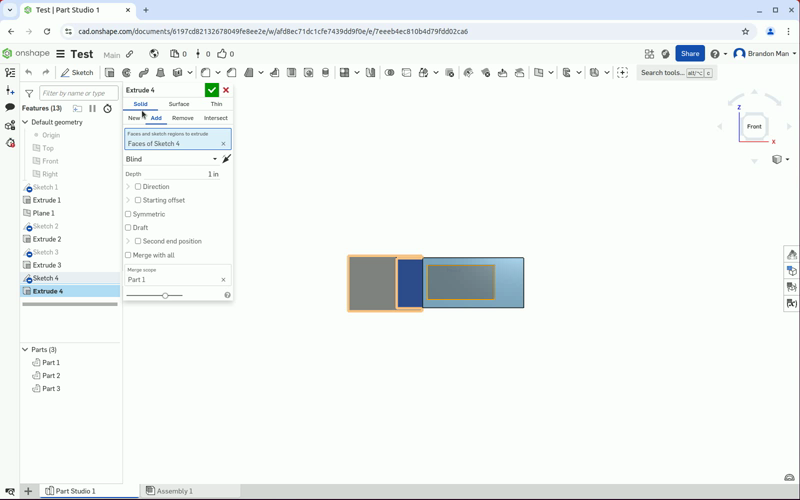
mouse_move(137, 120)
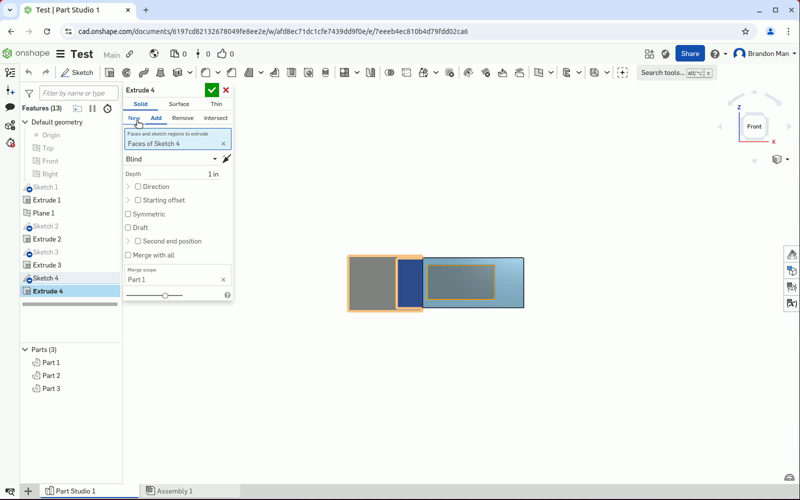
click(137, 120)
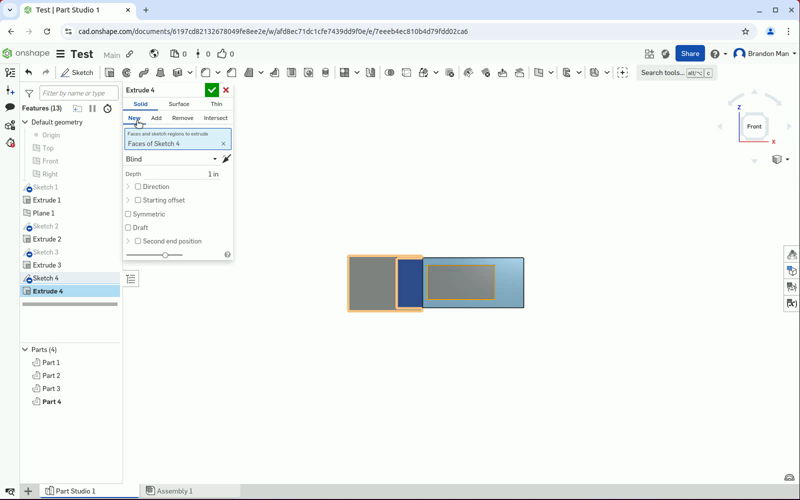
key(tab, 4)
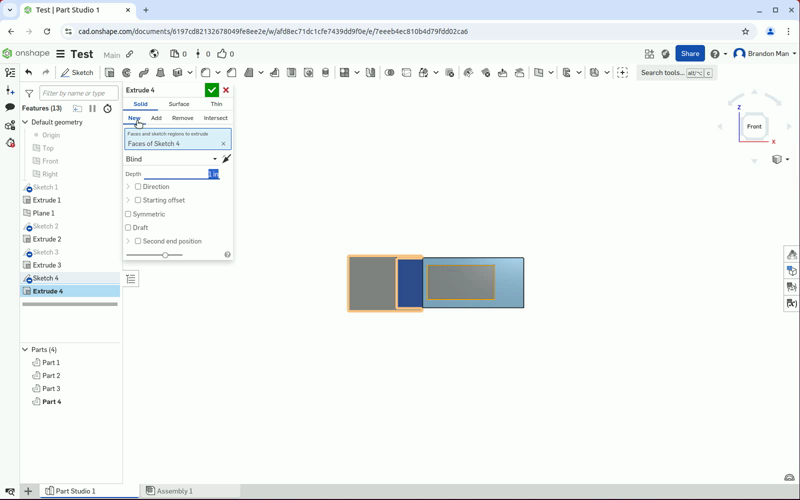
text(1.926)
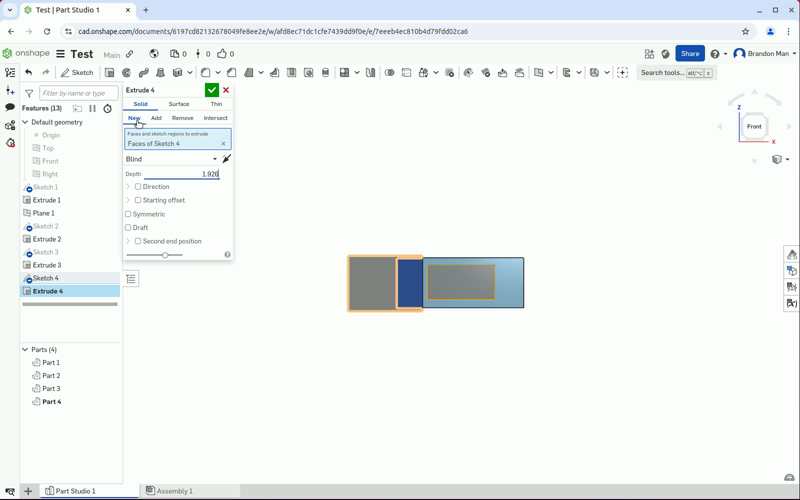
key(enter)
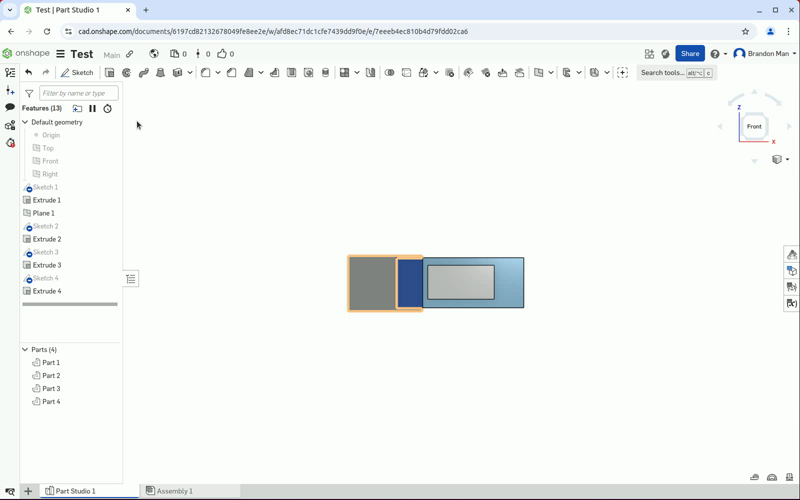
key(shift+h)
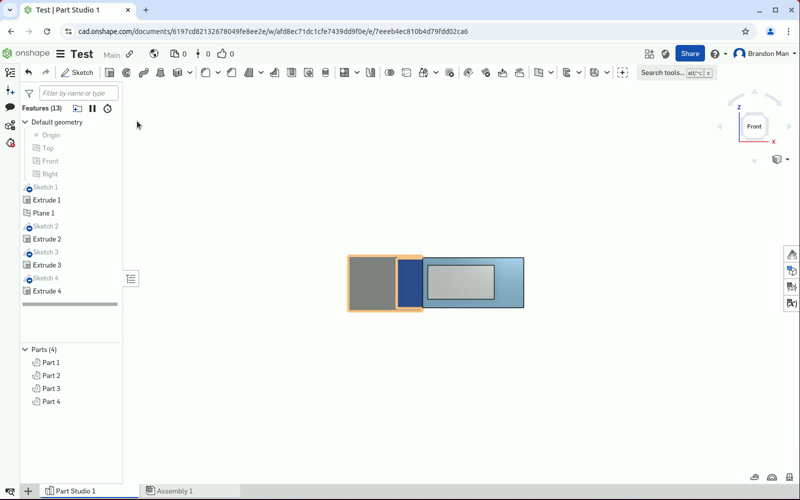
key(shift+h)
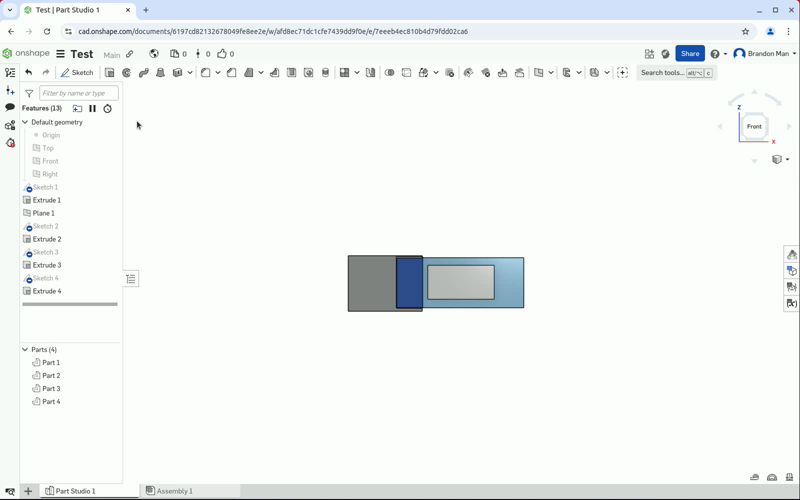
mouse_move(73, 189)
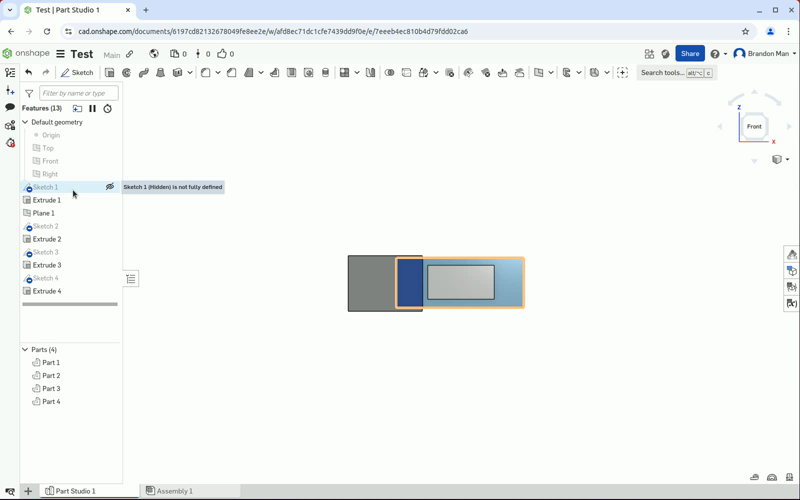
click(73, 189)
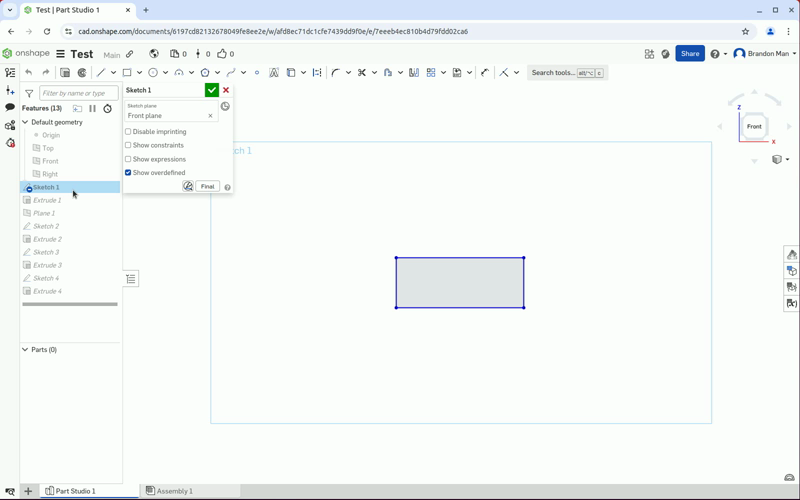
mouse_move(229, 92)
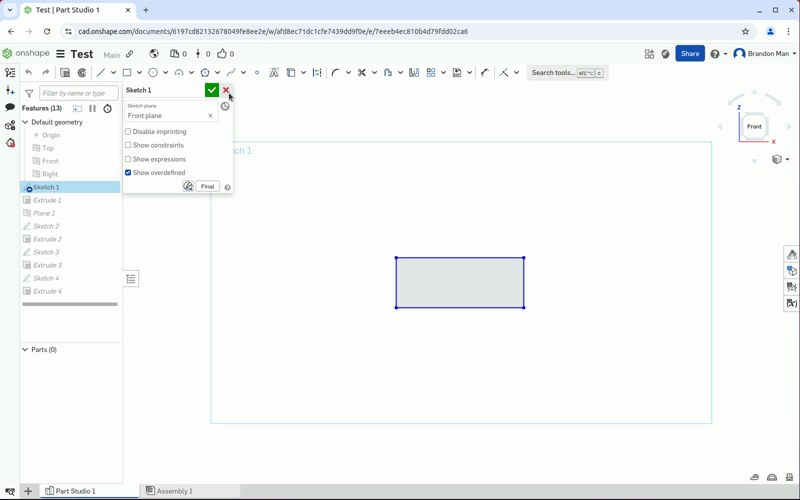
click(229, 92)
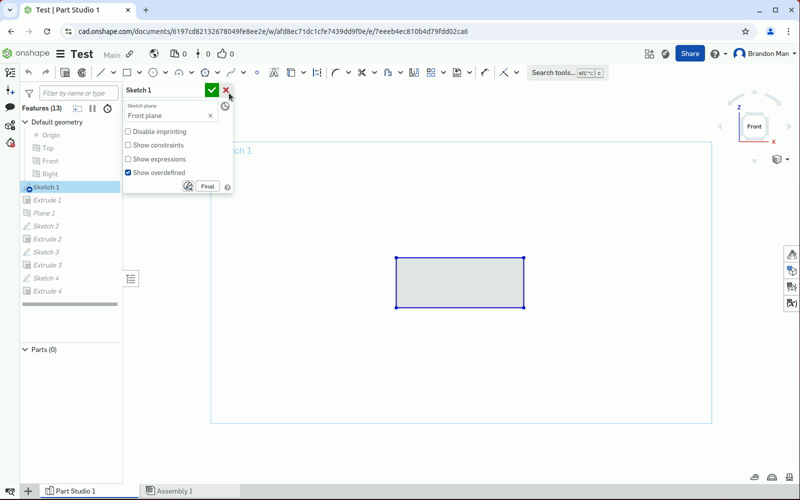
key(shift+s)
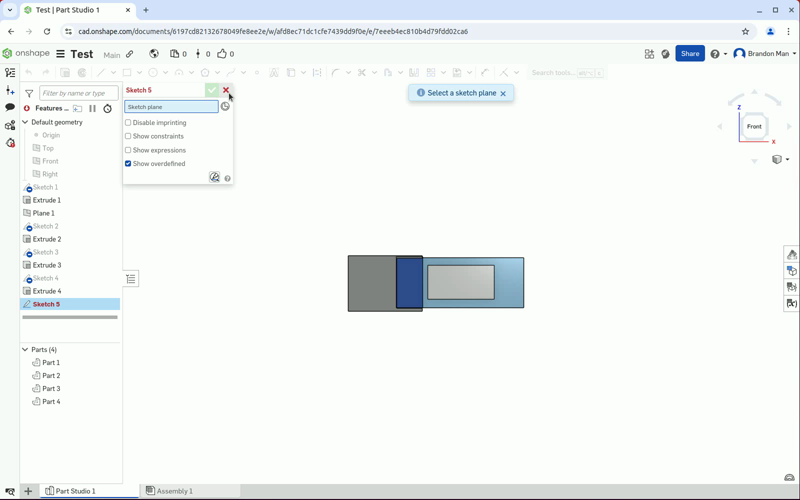
mouse_move(73, 215)
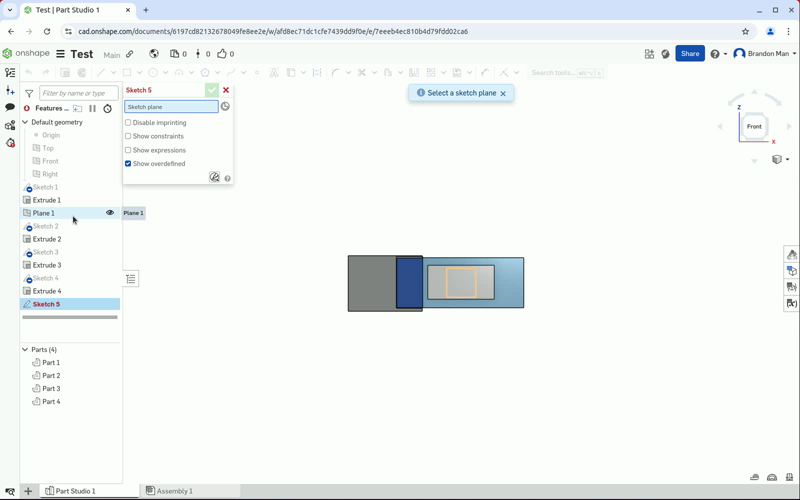
click(73, 215)
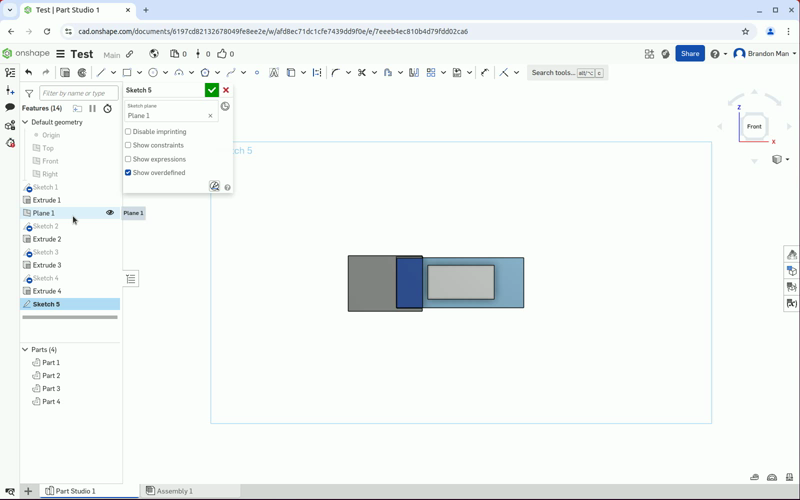
mouse_move(73, 352)
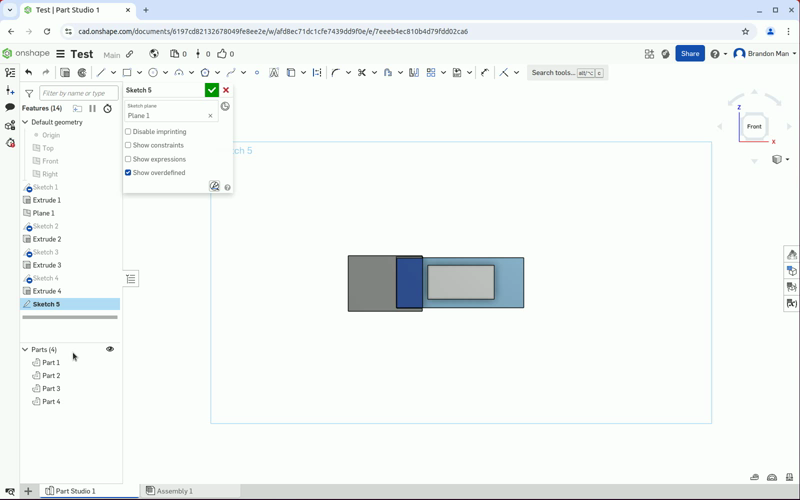
key(y)
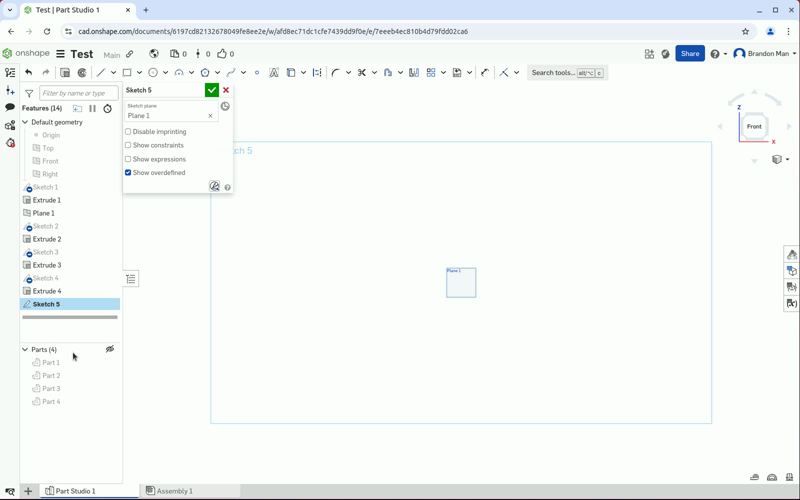
key(l)
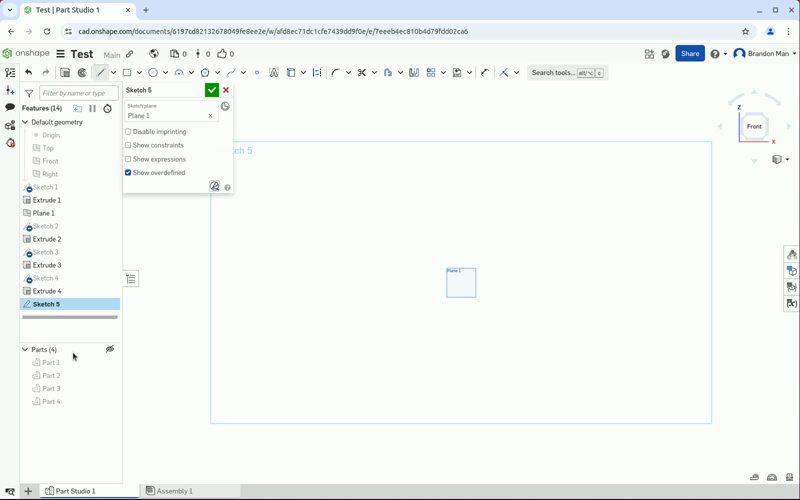
key_down(shift)
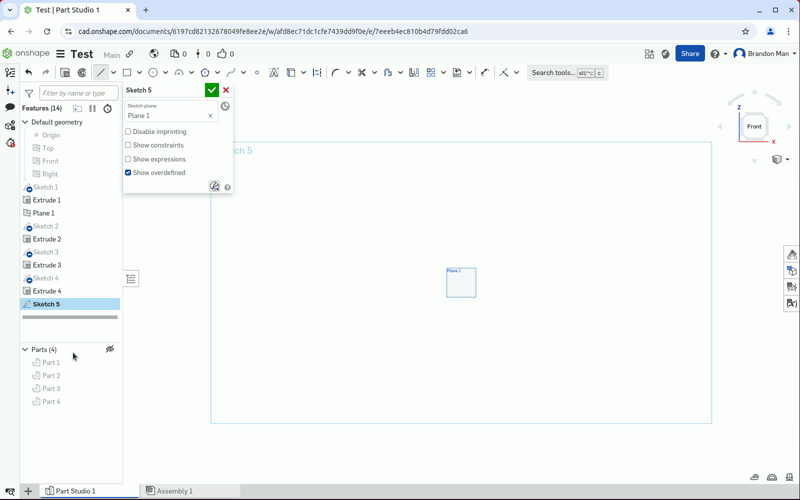
mouse_move(493, 284)
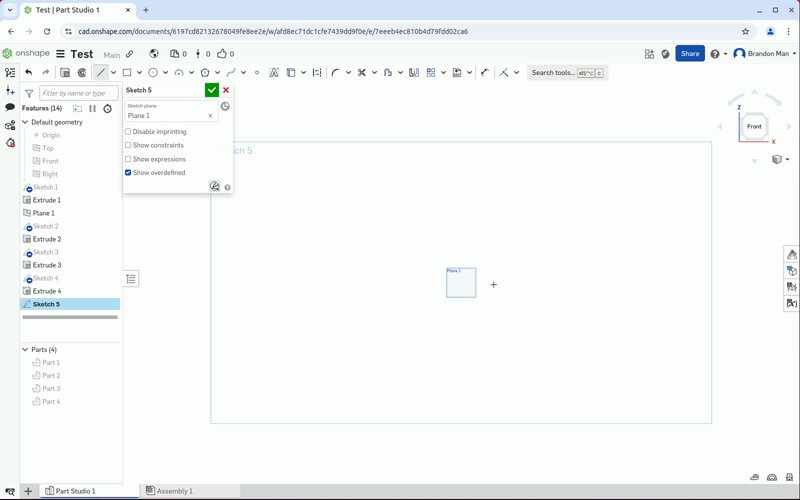
click(493, 284)
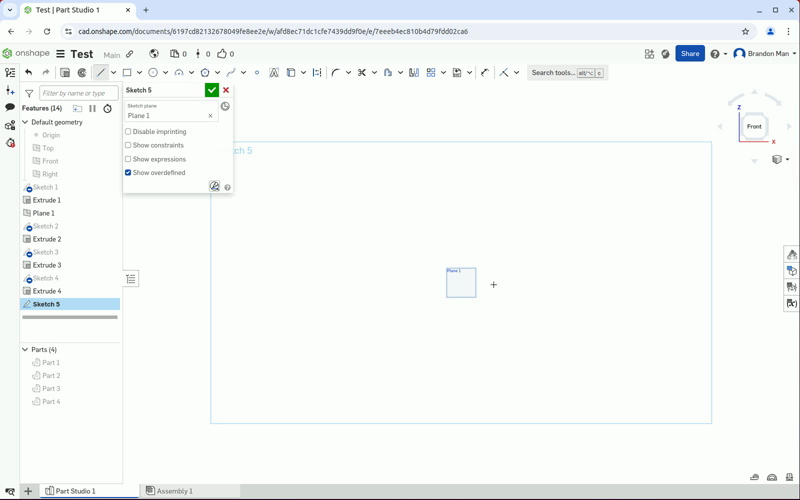
key_up(shift)
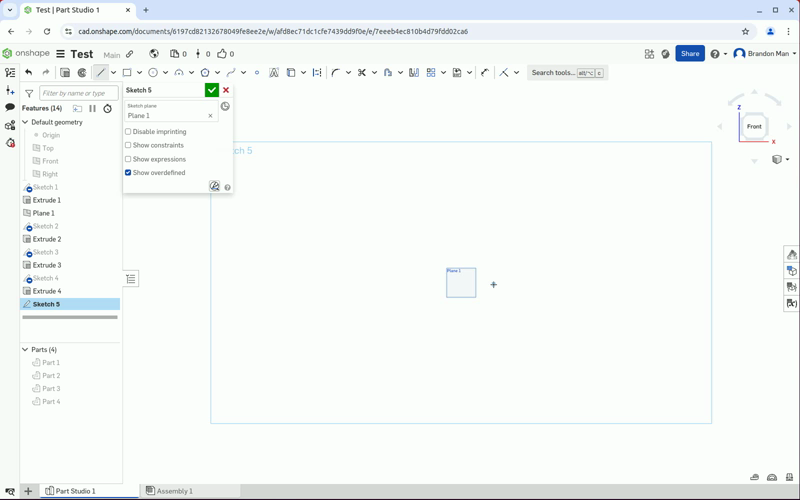
key_down(shift)
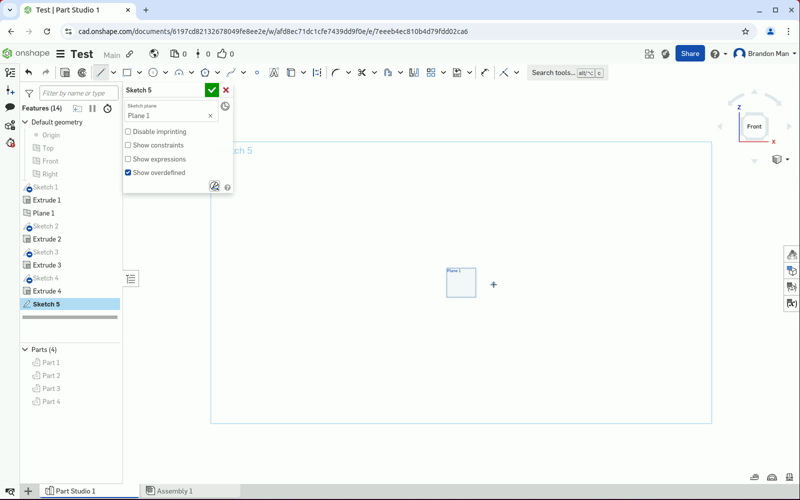
mouse_move(523, 284)
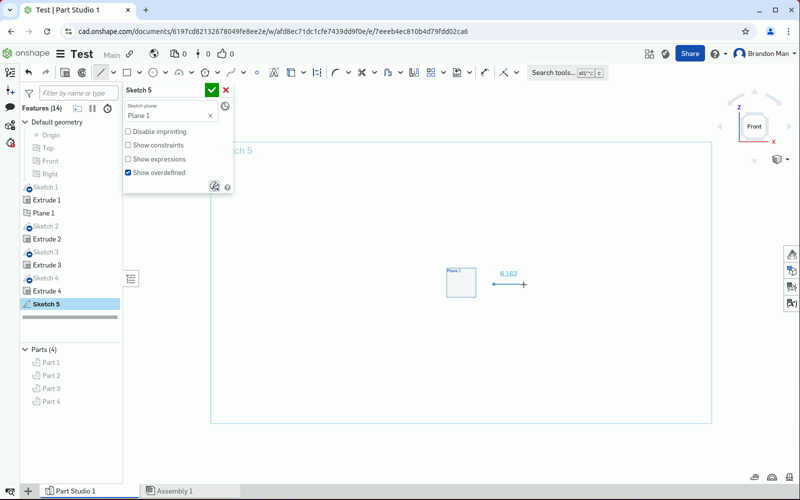
mouse_move(522, 284)
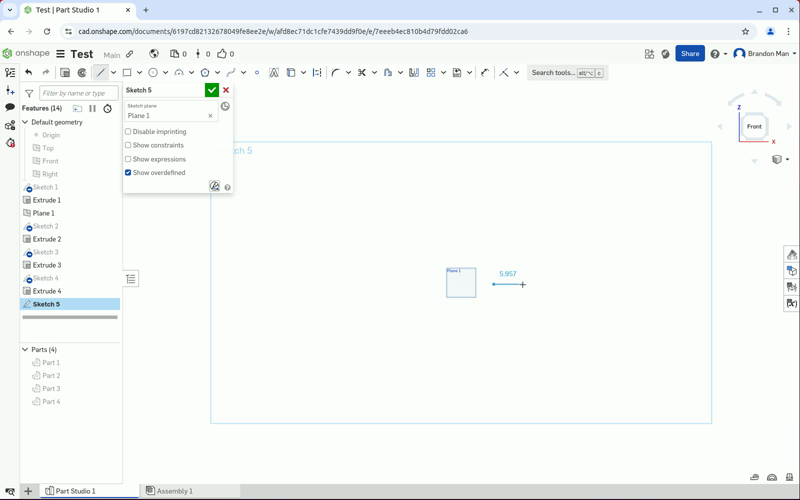
click(522, 284)
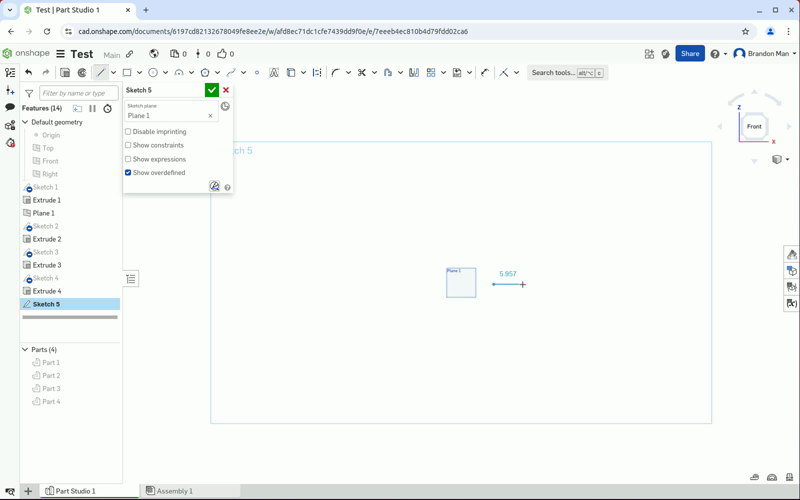
key_up(shift)
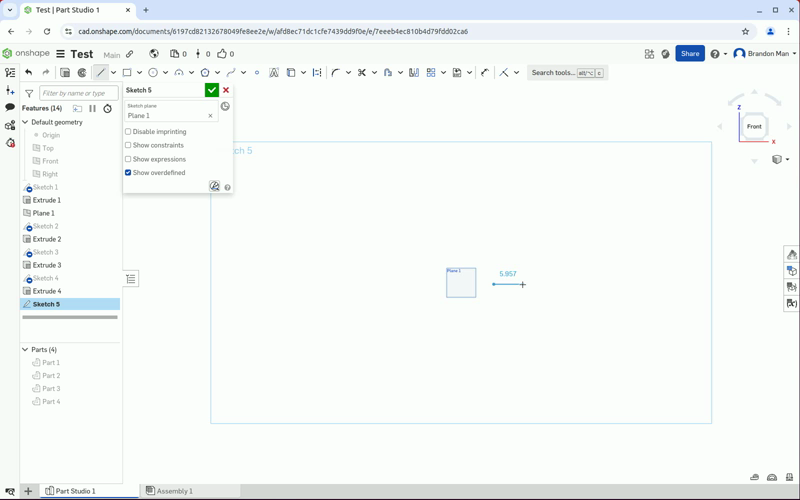
key_down(shift)
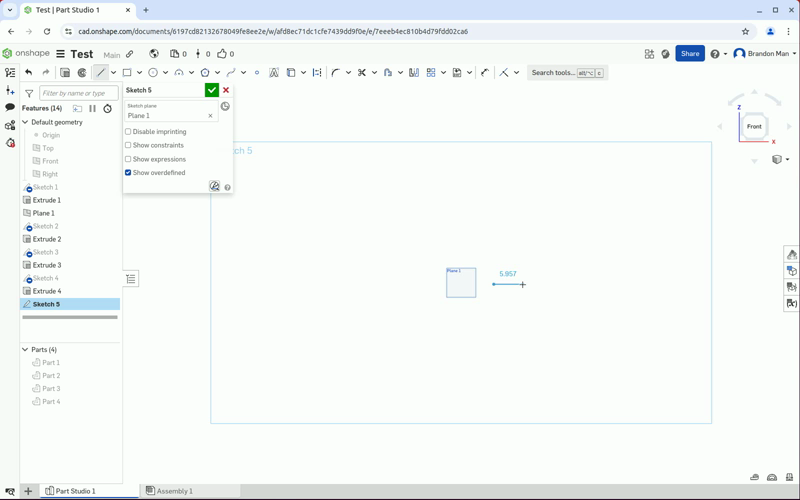
mouse_move(552, 284)
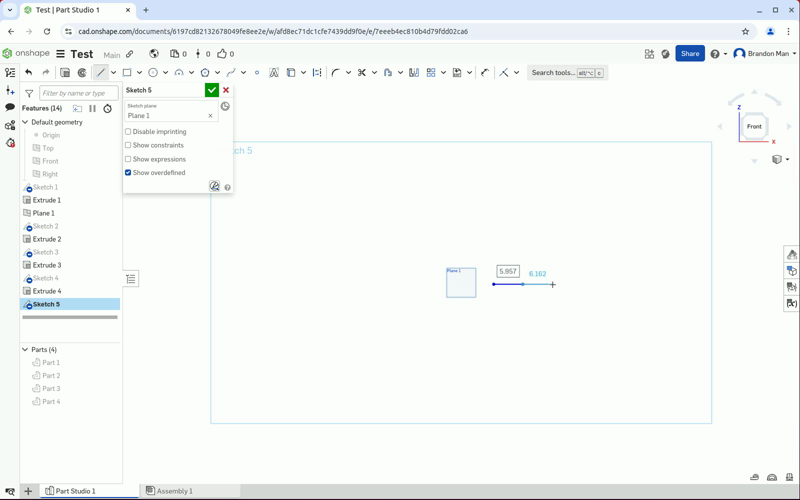
mouse_move(522, 261)
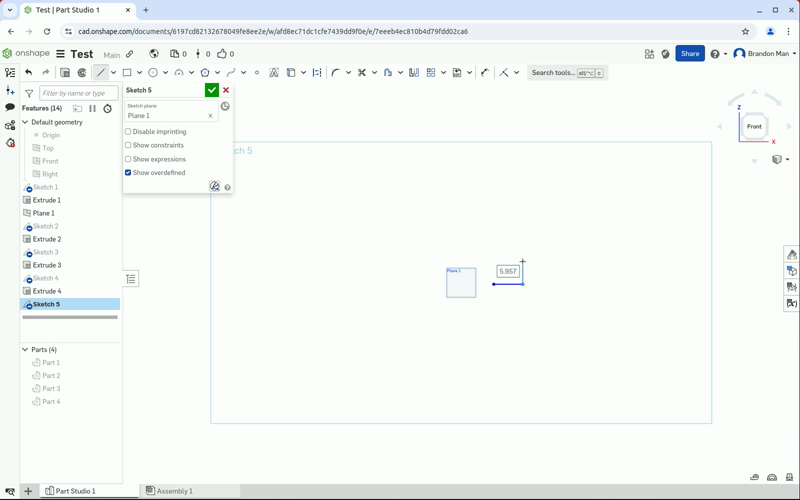
click(522, 261)
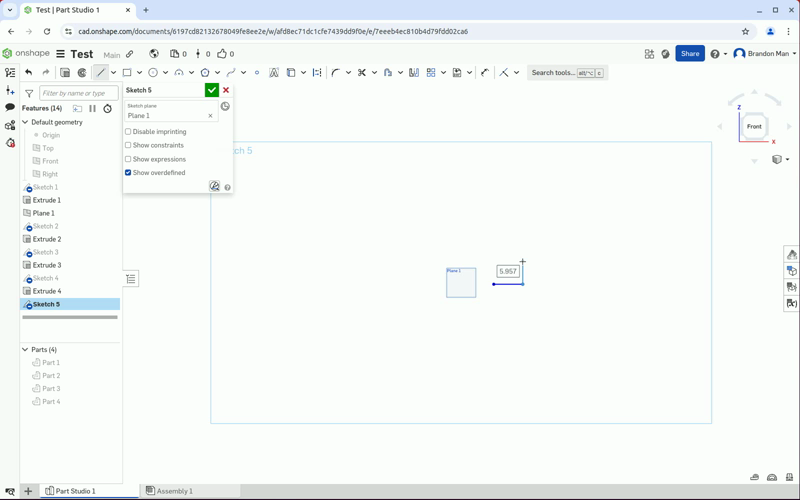
key_up(shift)
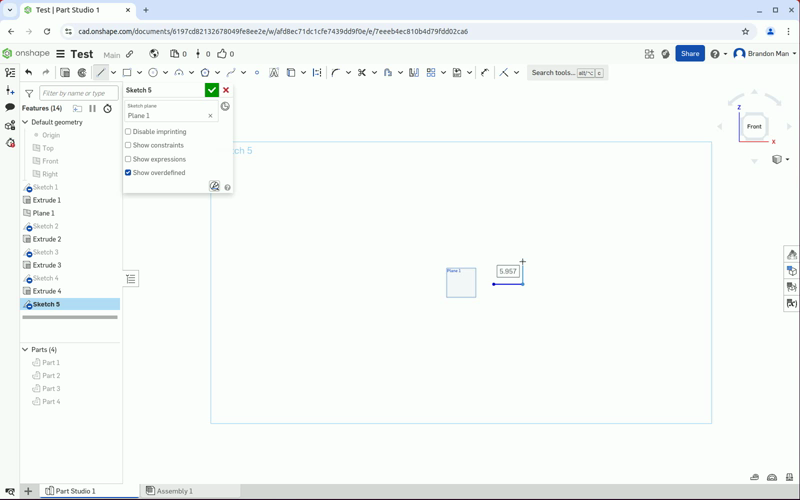
key_down(shift)
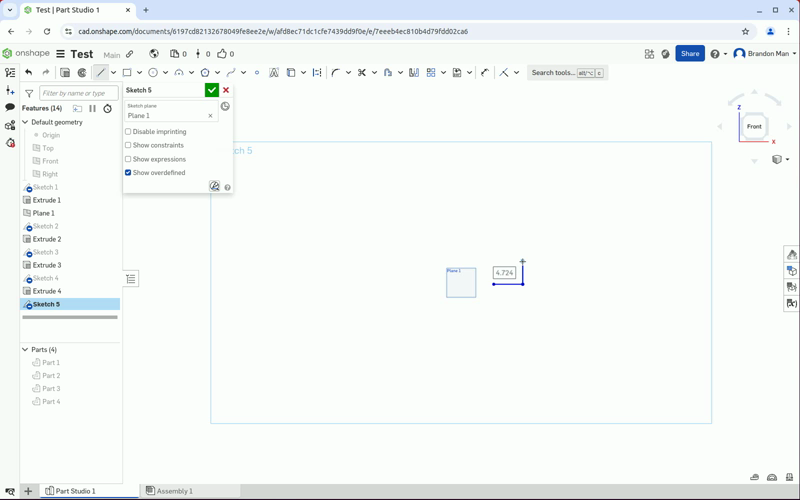
mouse_move(552, 261)
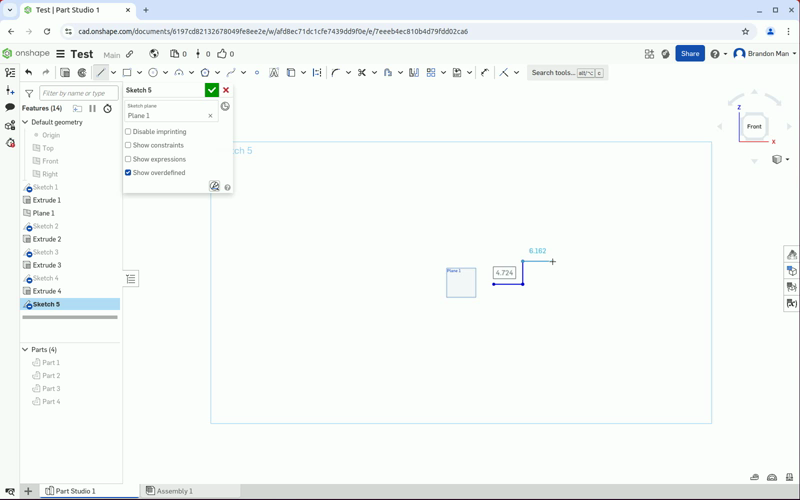
mouse_move(493, 261)
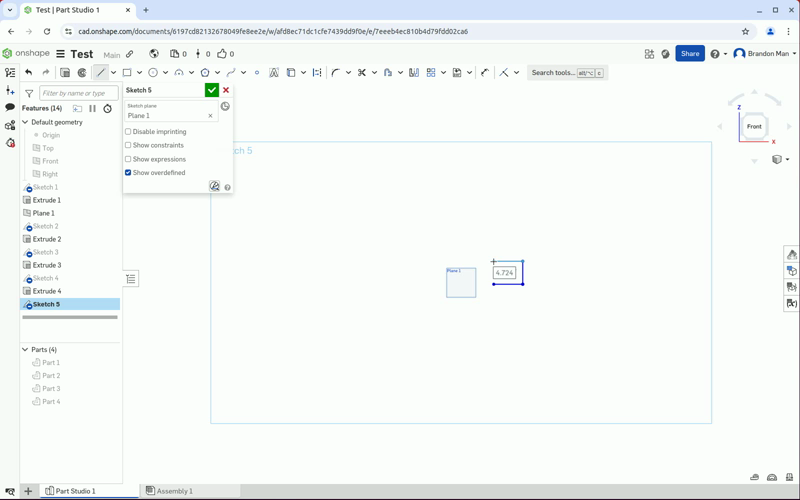
click(493, 261)
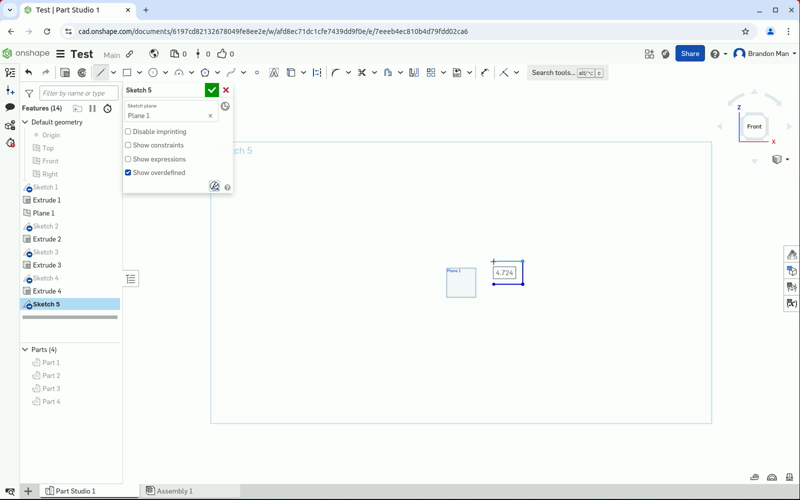
key_up(shift)
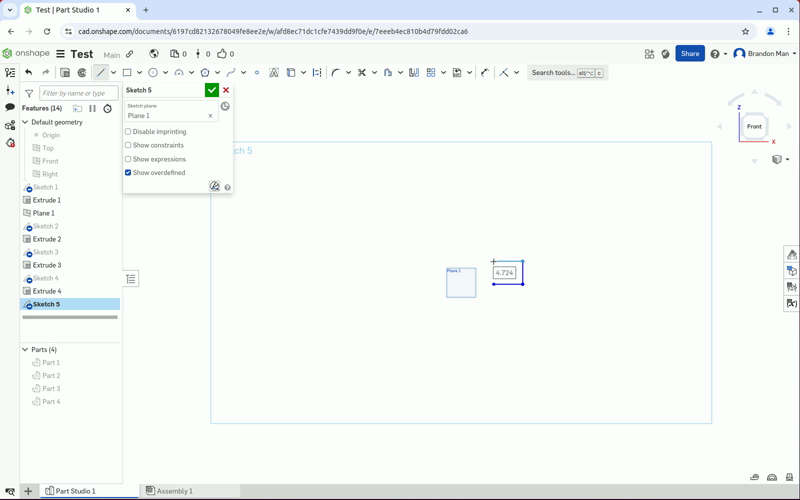
key_down(shift)
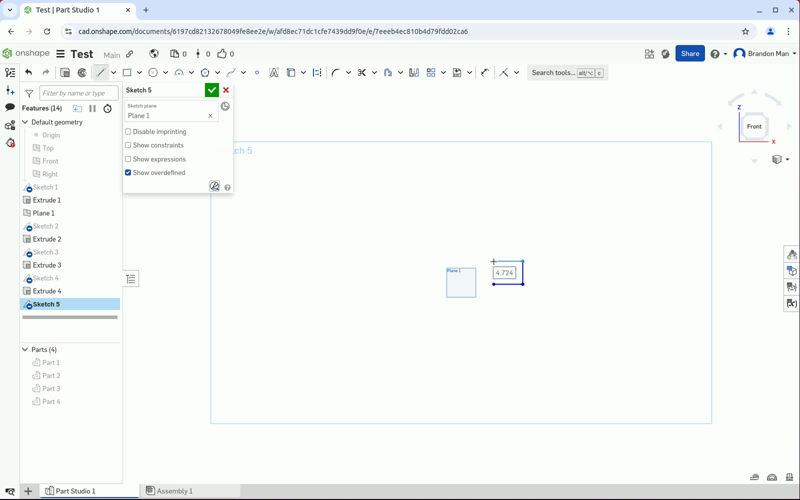
mouse_move(523, 261)
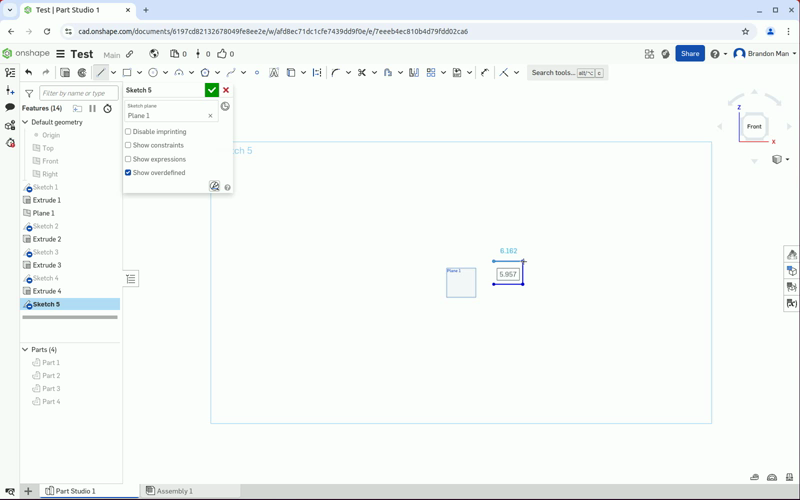
mouse_move(493, 265)
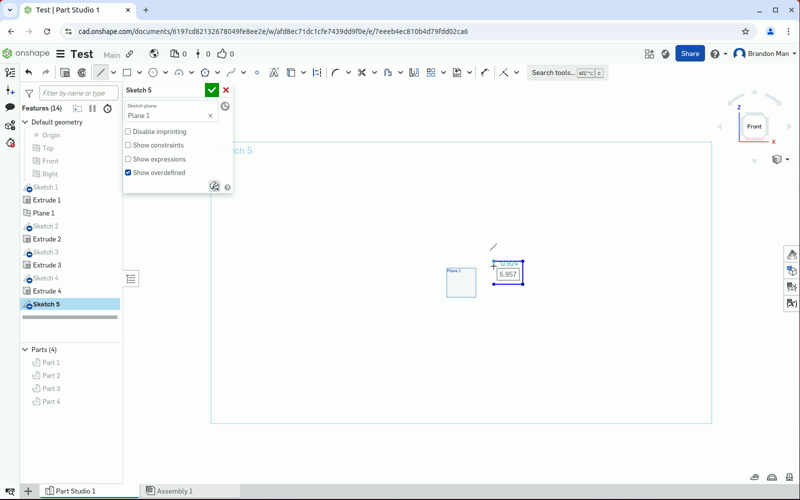
scroll(6)
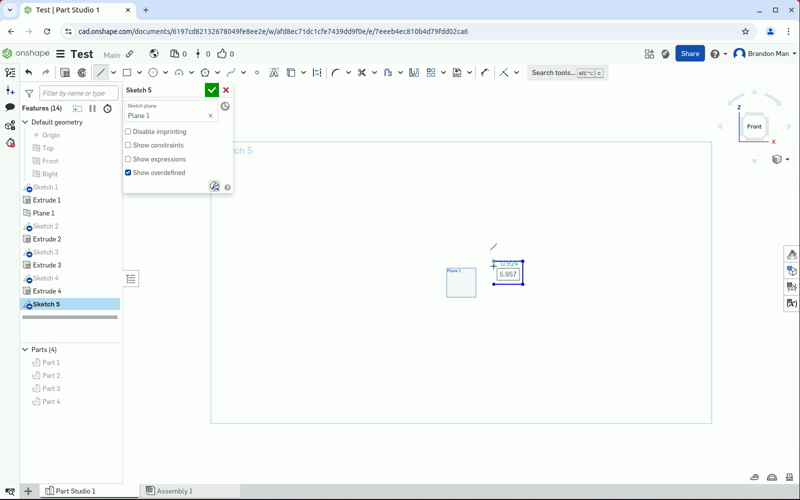
scroll(6)
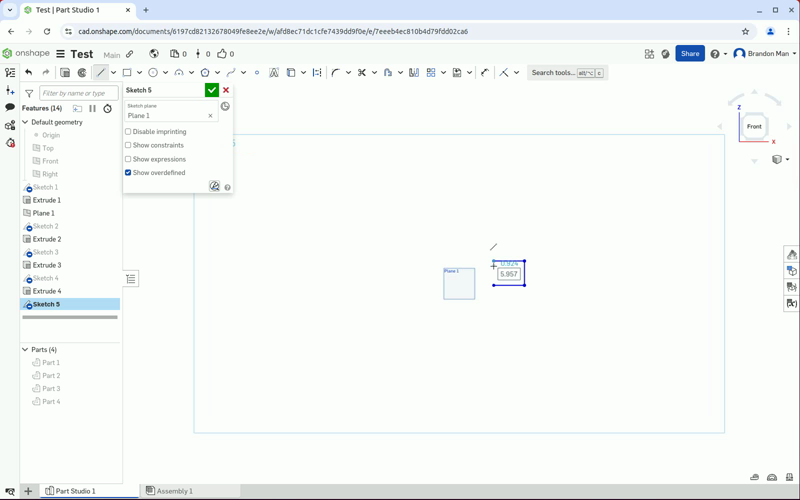
scroll(6)
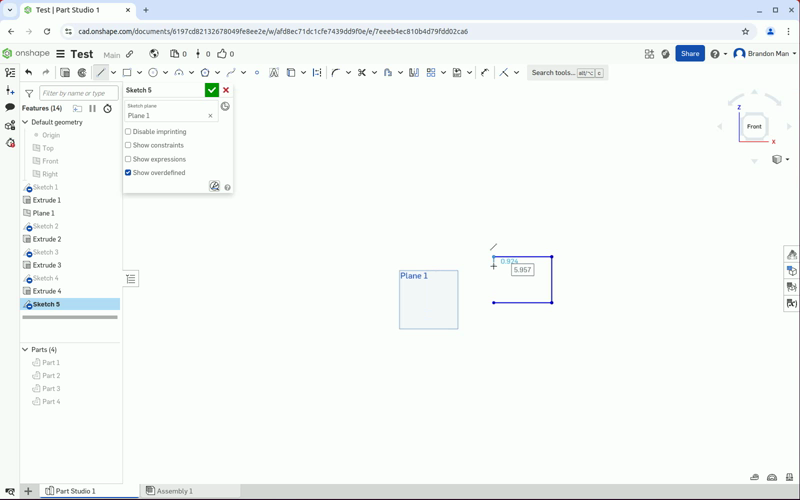
scroll(6)
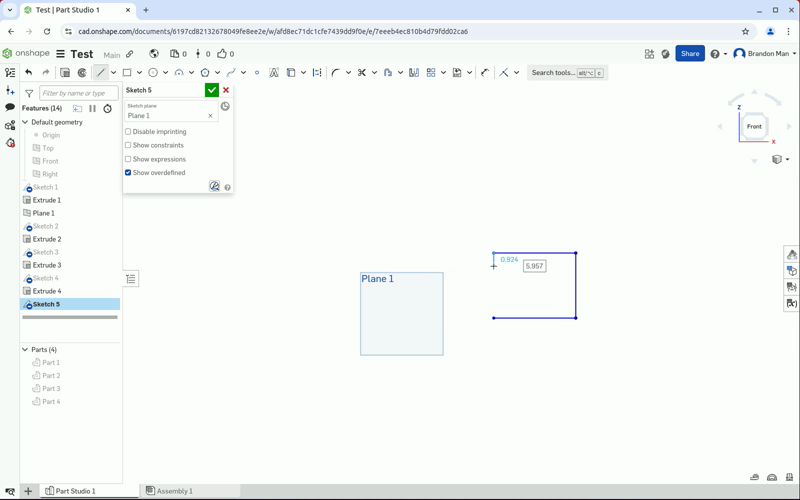
scroll(6)
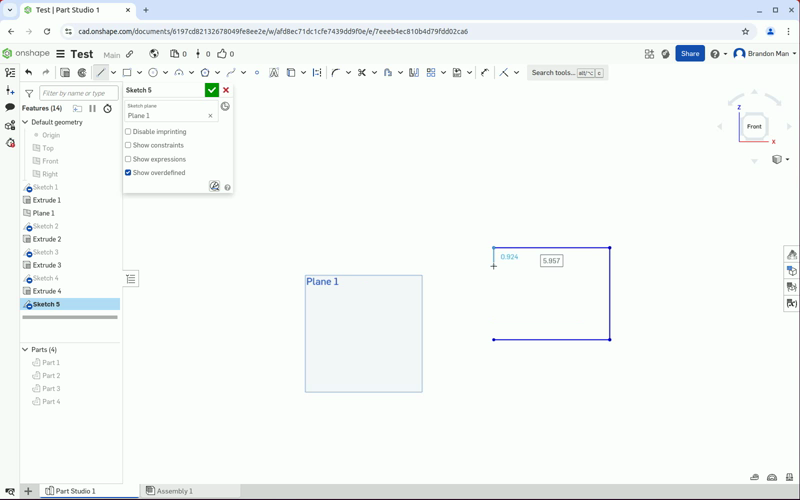
scroll(6)
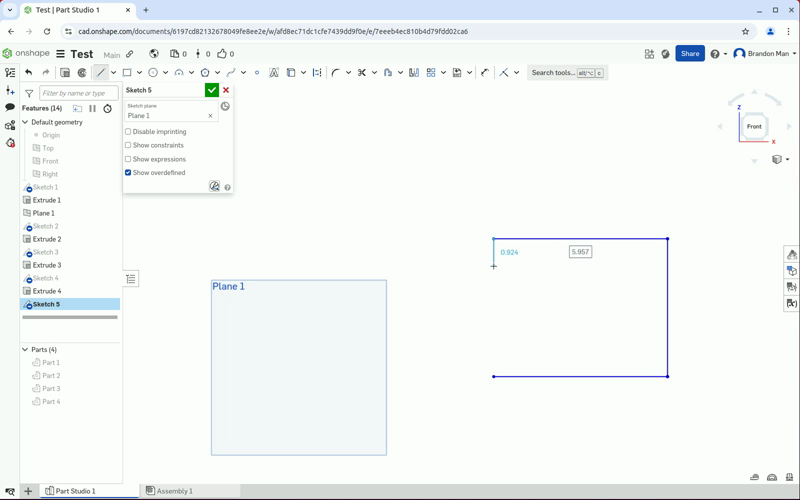
scroll(6)
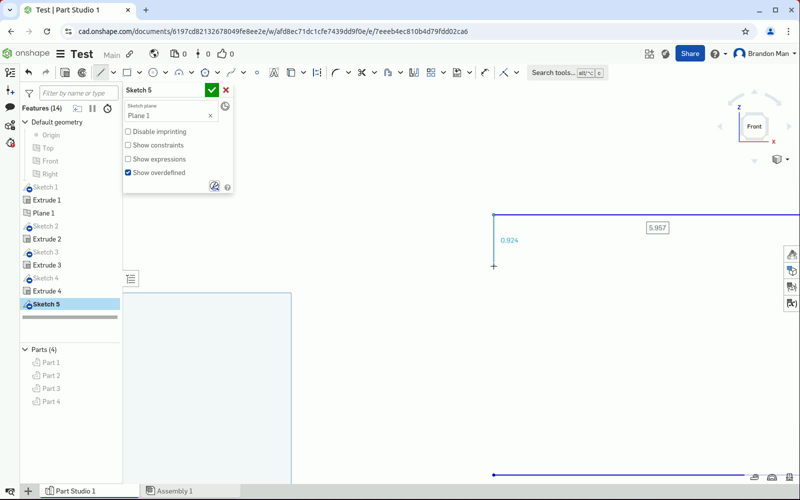
click(493, 265)
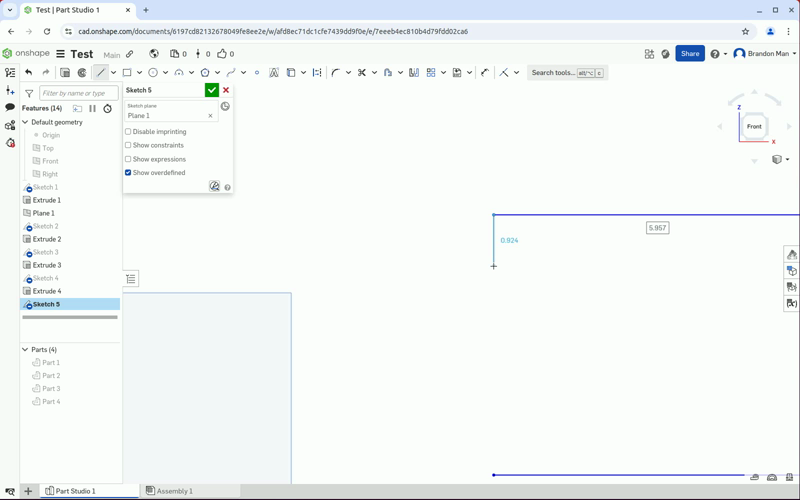
scroll(-6)
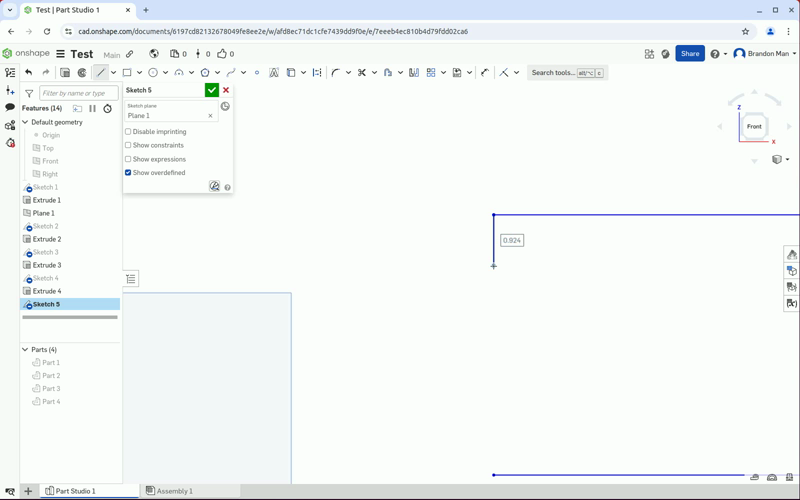
scroll(-6)
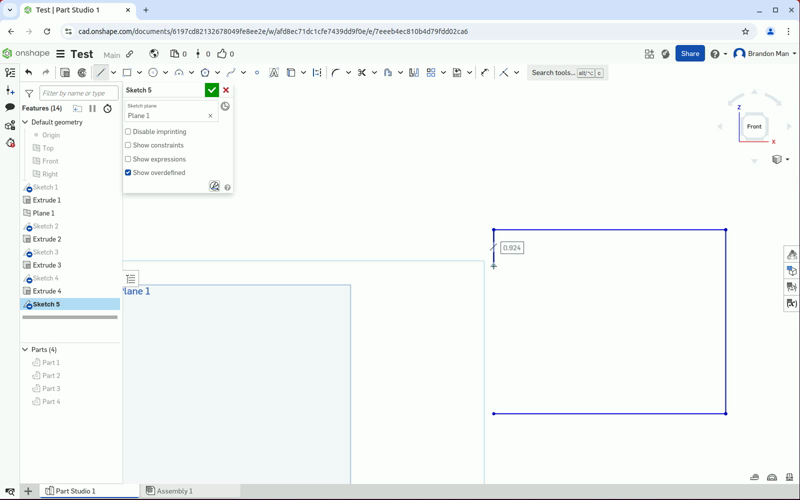
scroll(-6)
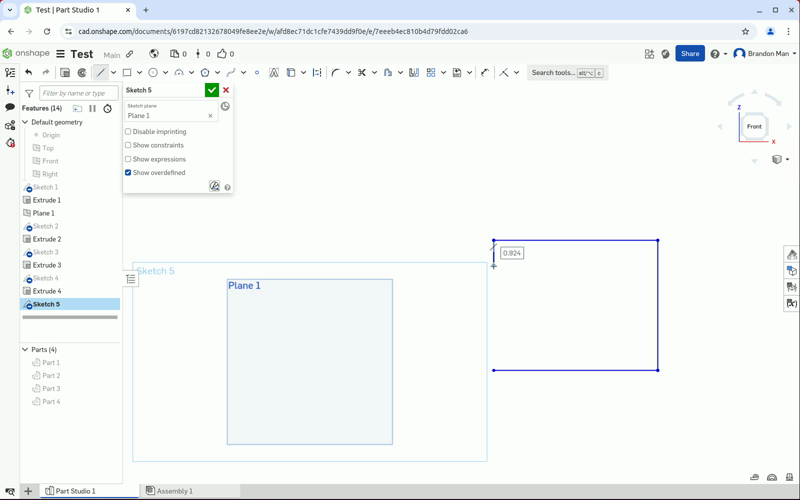
scroll(-6)
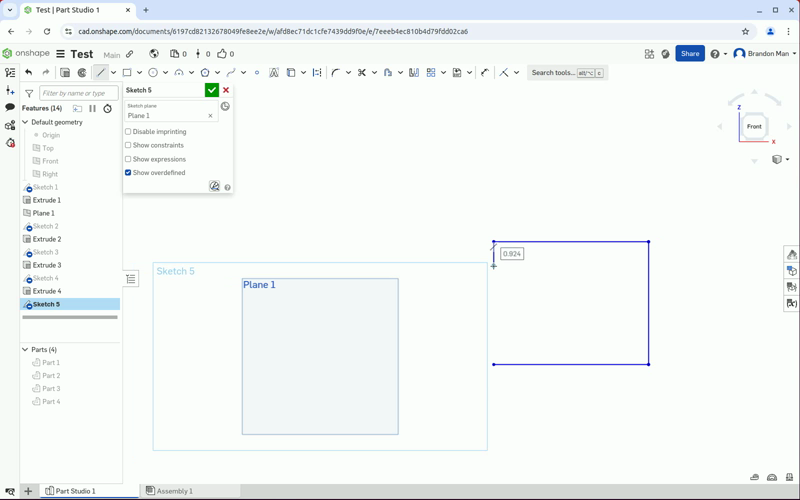
scroll(-6)
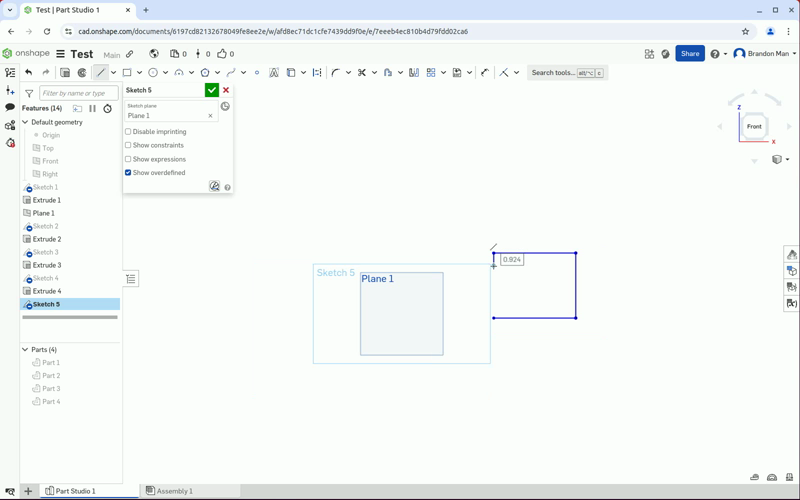
scroll(-6)
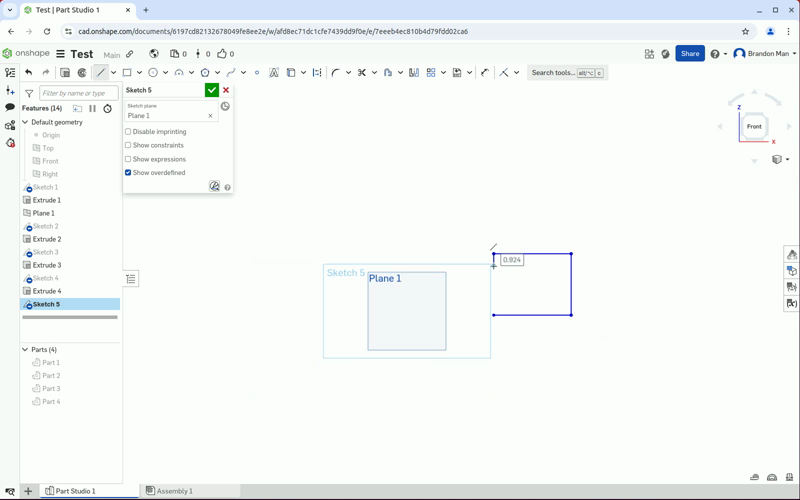
scroll(-6)
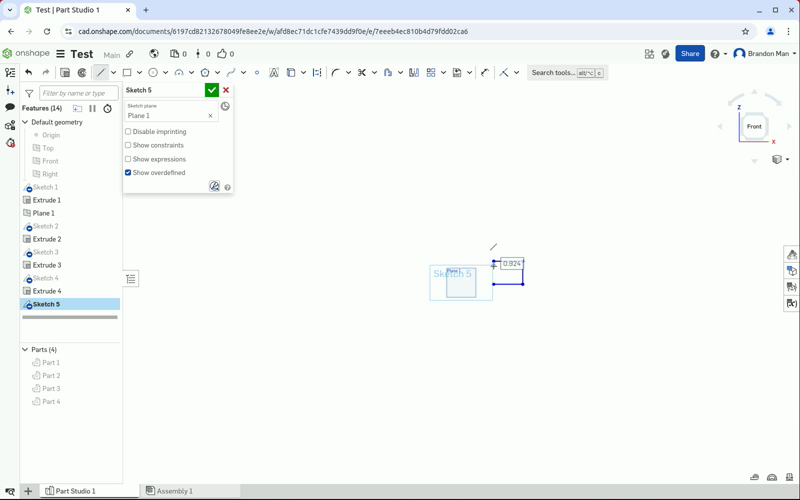
key_up(shift)
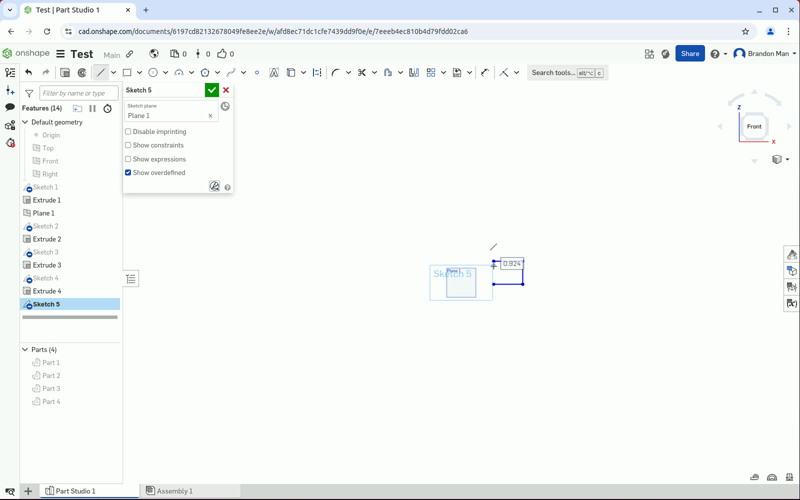
mouse_move(523, 265)
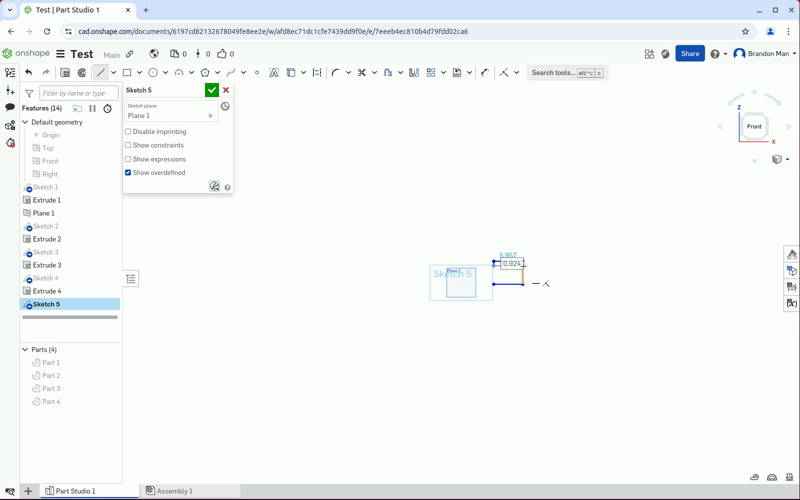
key_down(shift)
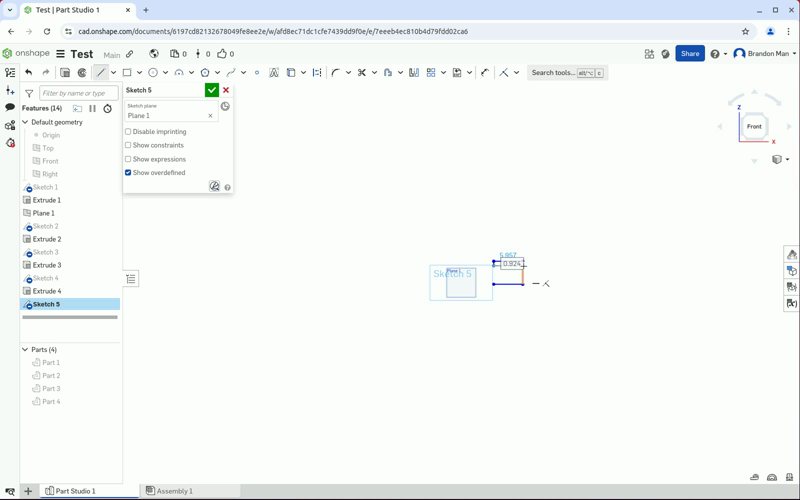
mouse_move(493, 284)
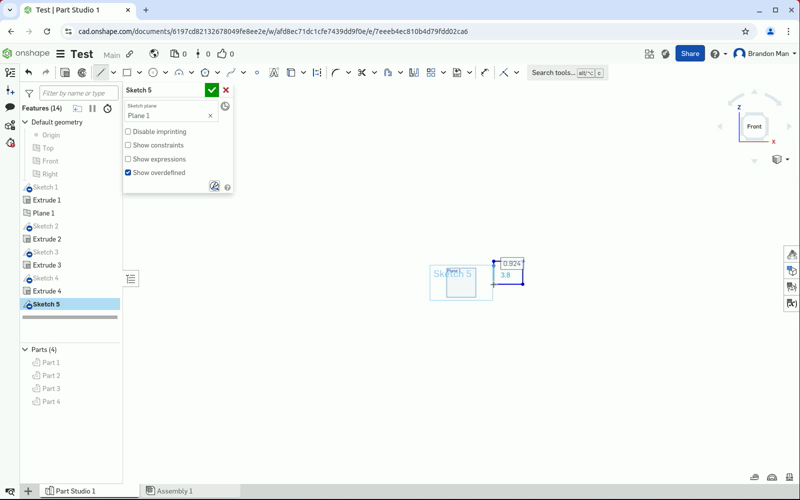
key_up(shift)
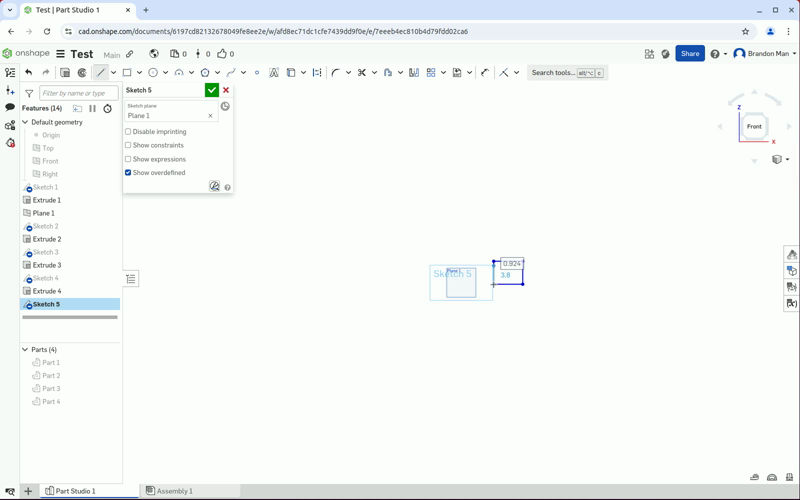
click(493, 284)
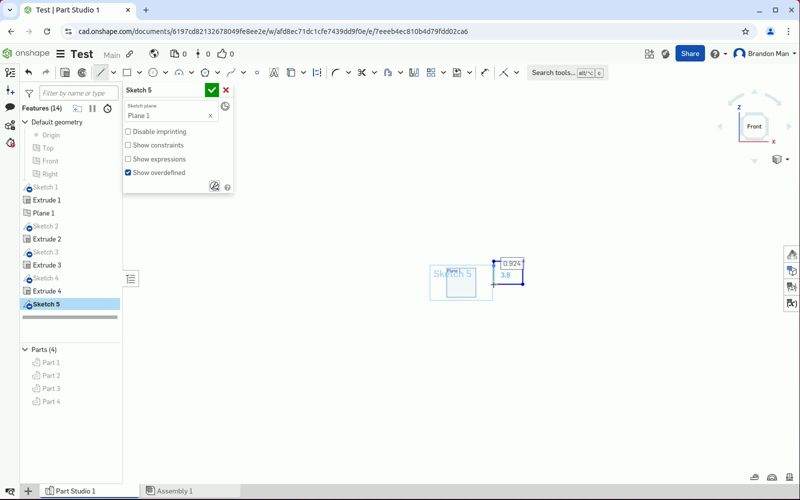
key(esc)
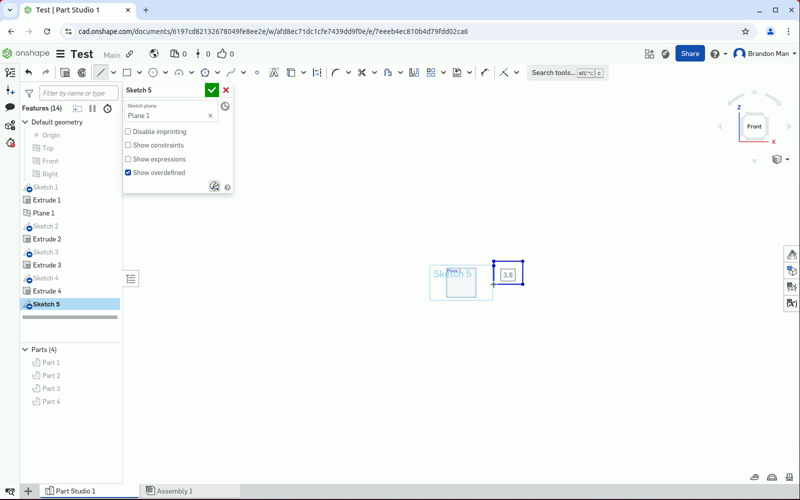
mouse_move(504, 269)
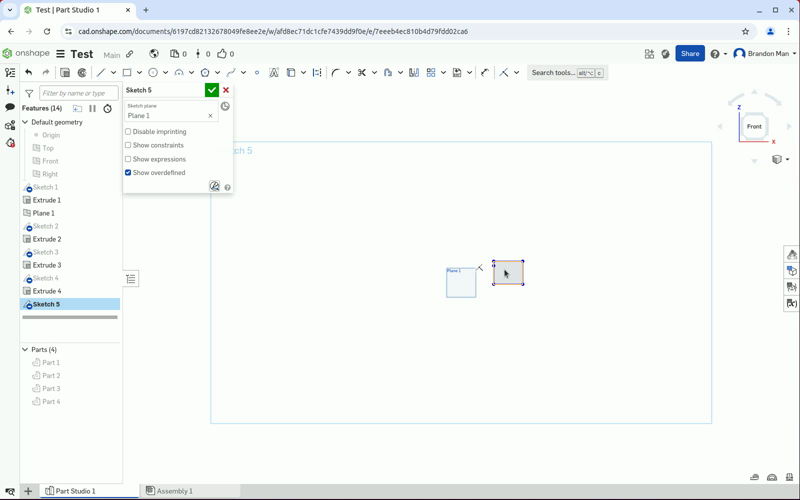
scroll(6)
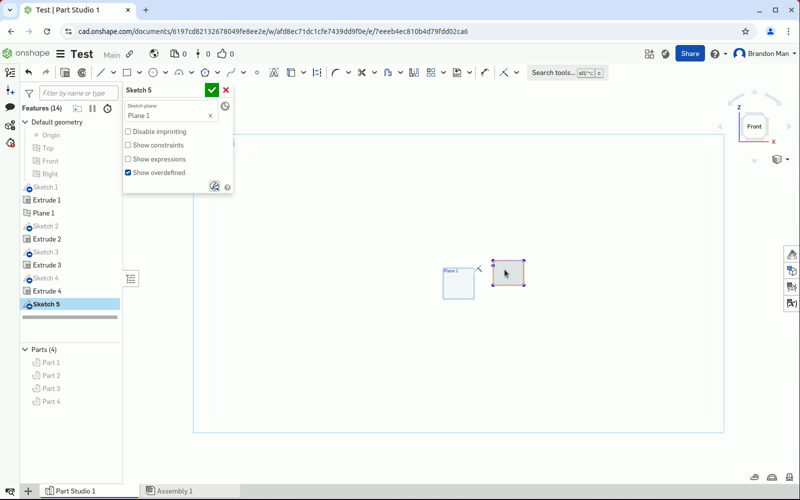
scroll(6)
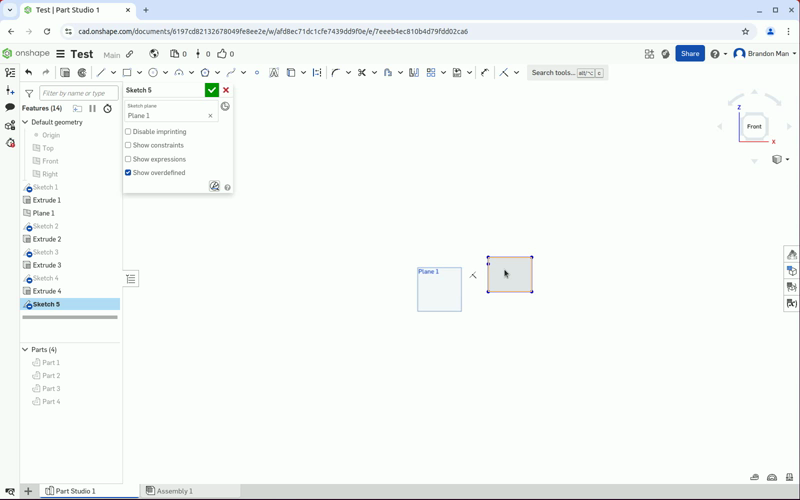
scroll(6)
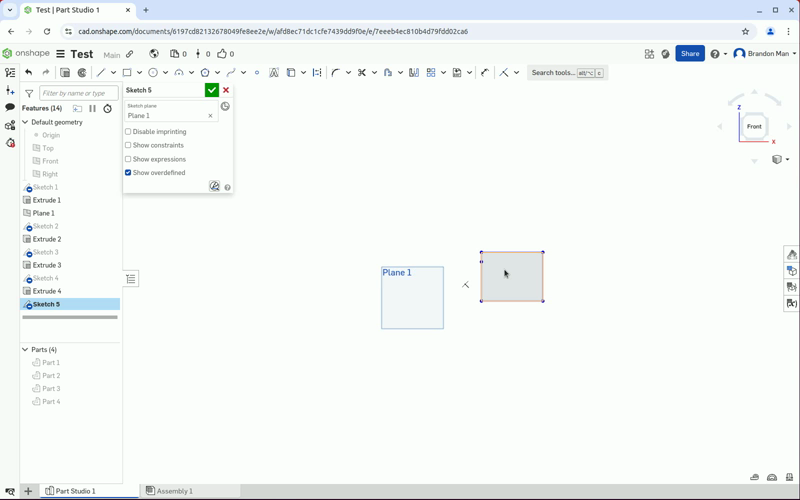
scroll(6)
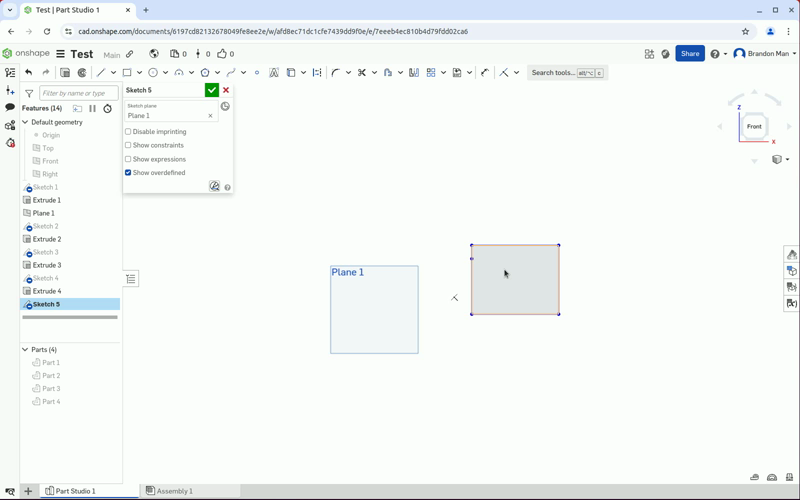
scroll(6)
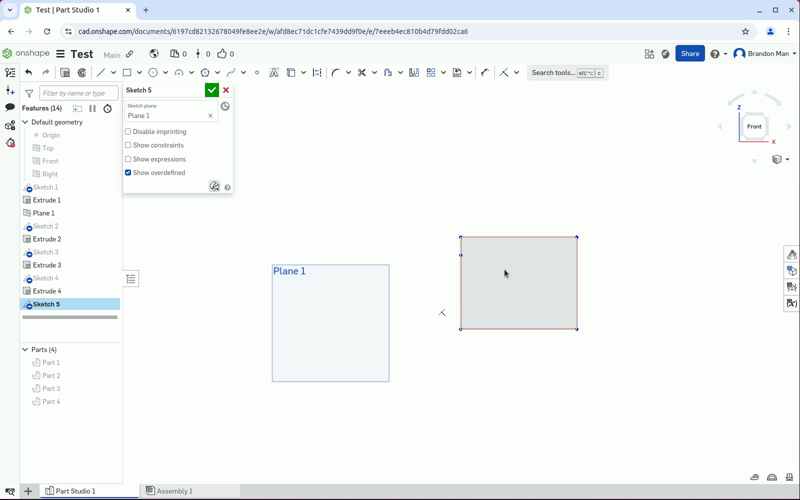
scroll(6)
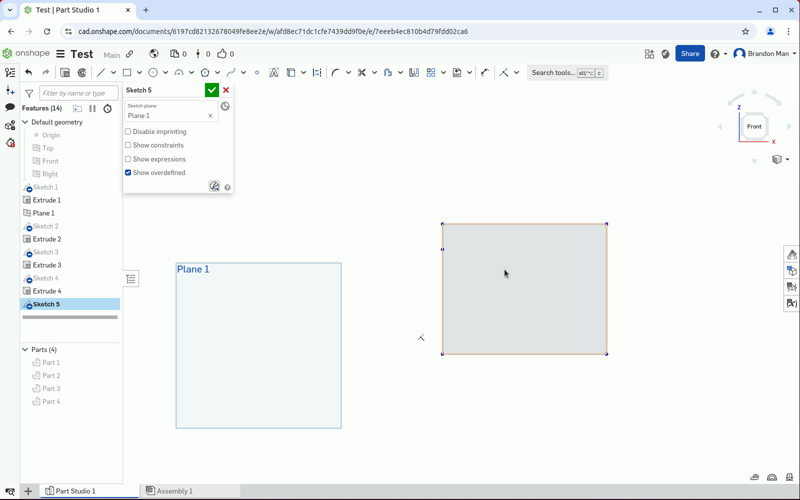
scroll(6)
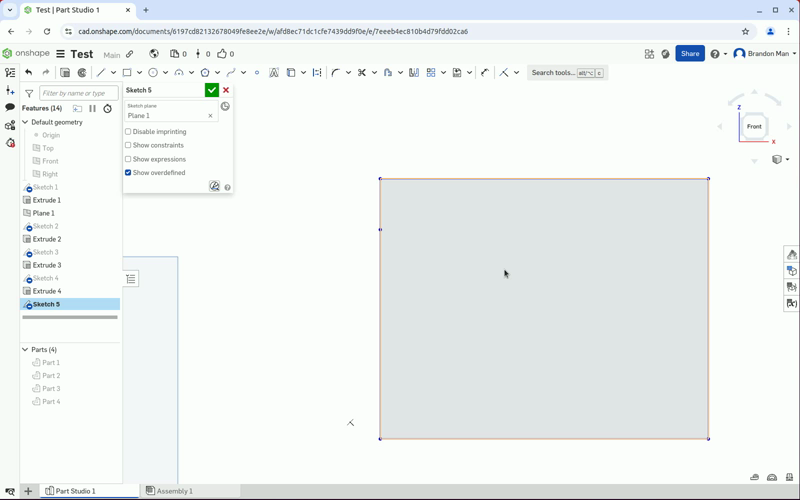
click(504, 269)
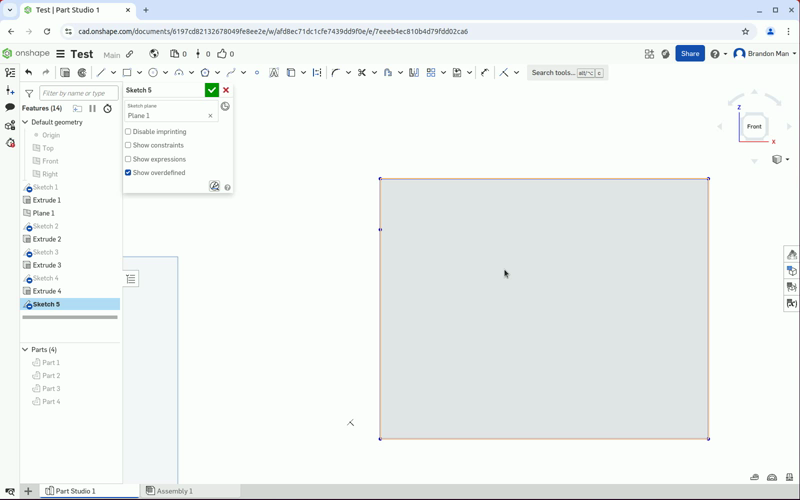
scroll(-6)
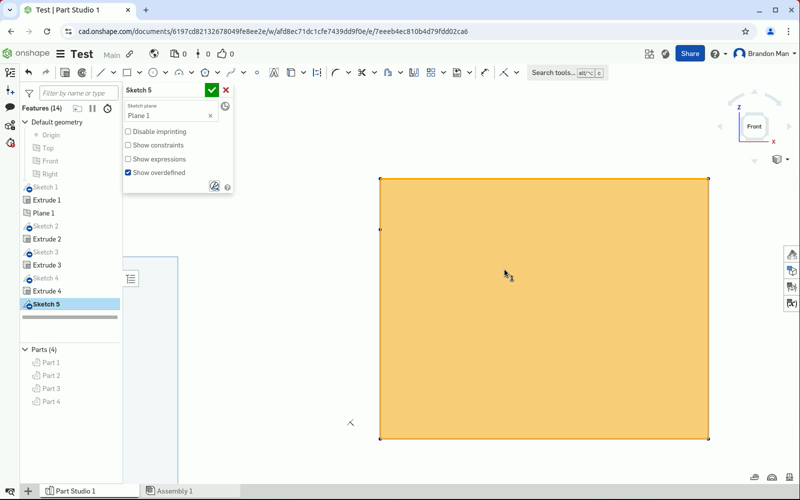
scroll(-6)
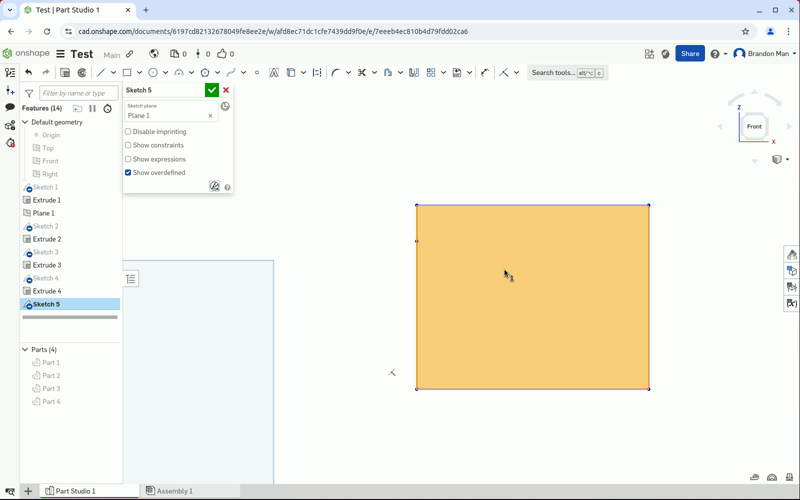
scroll(-6)
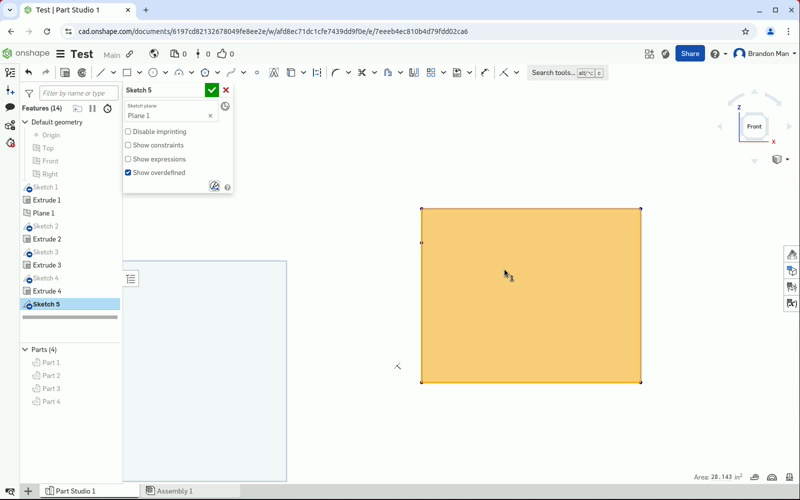
scroll(-6)
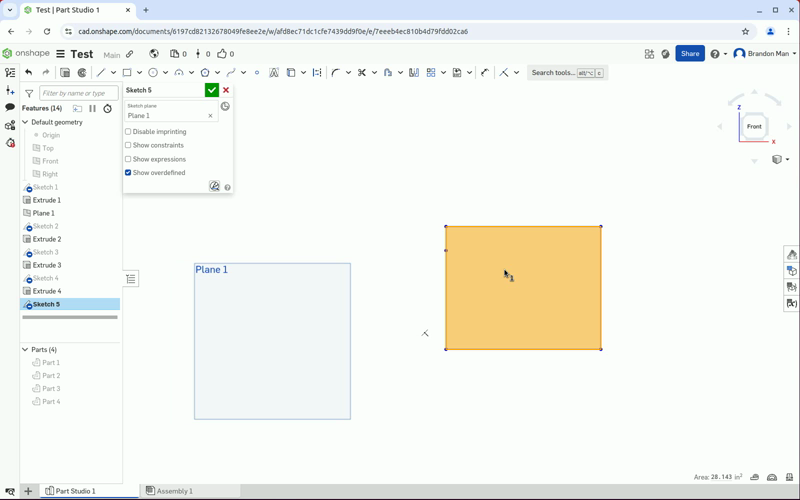
scroll(-6)
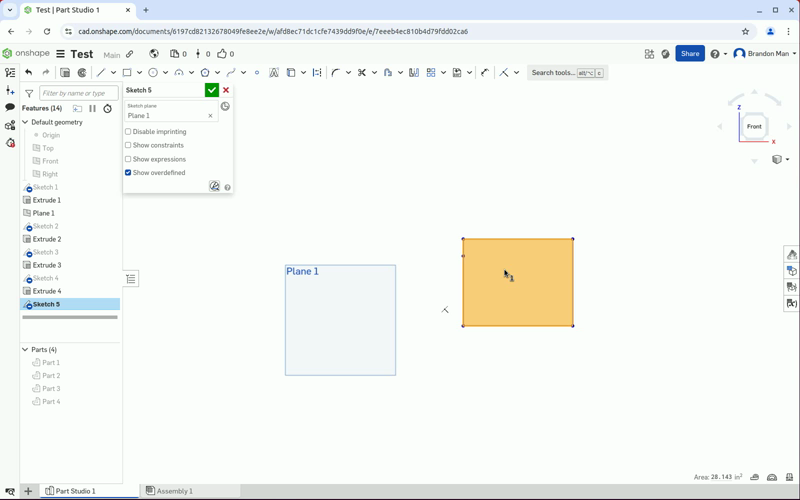
scroll(-6)
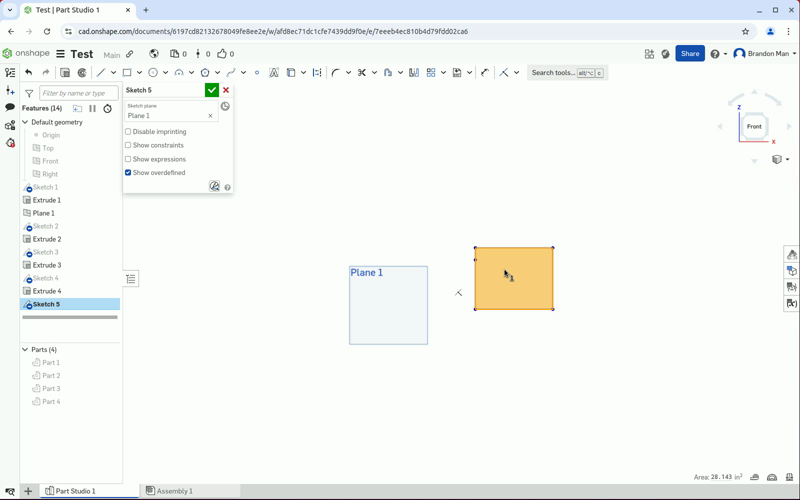
scroll(-6)
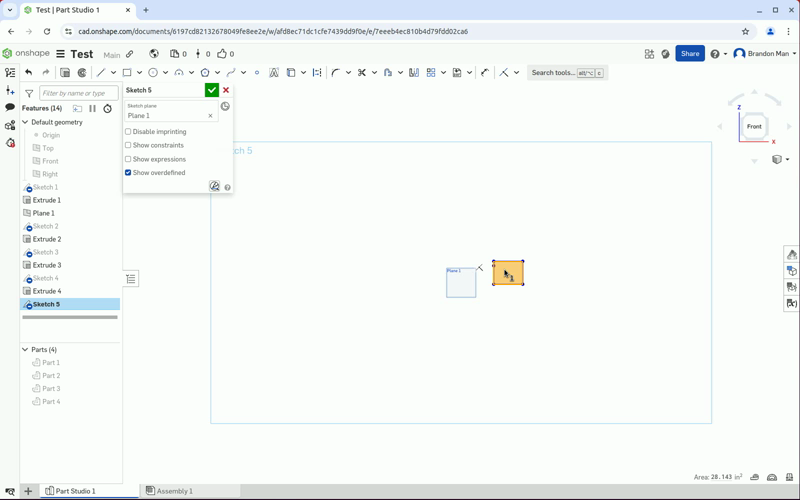
mouse_move(73, 352)
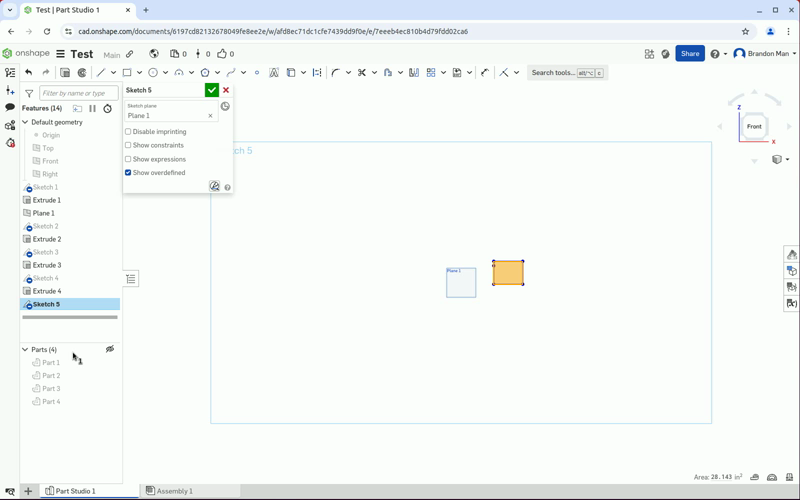
key(shift+y)
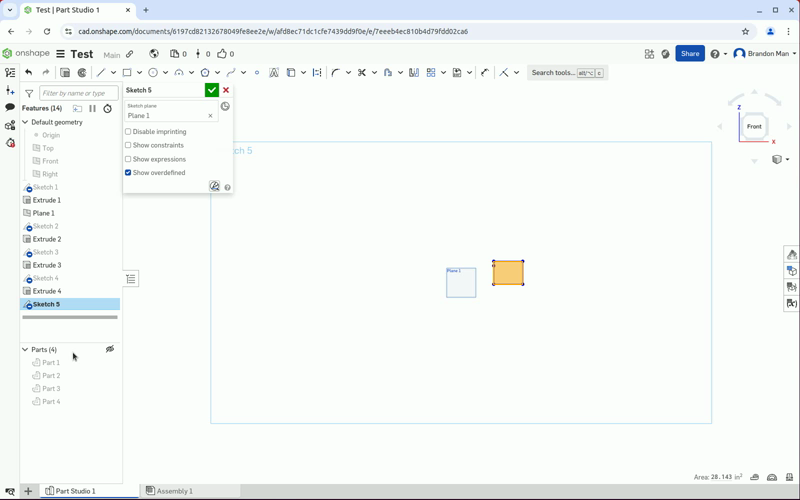
key(shift+e)
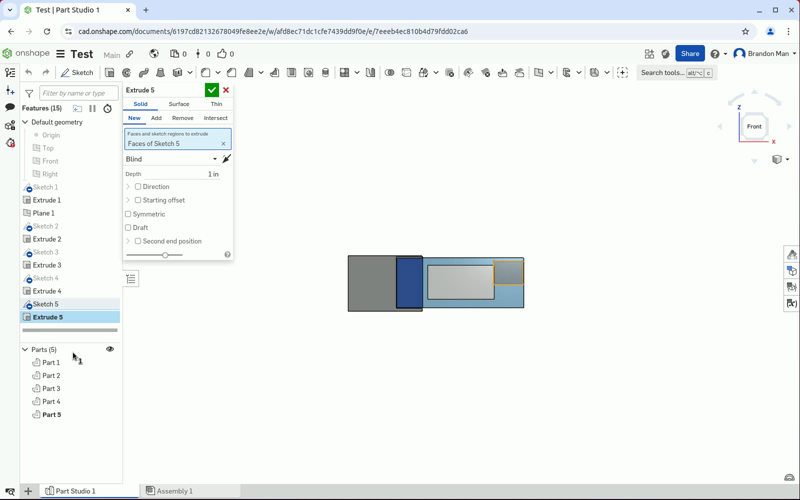
mouse_move(143, 106)
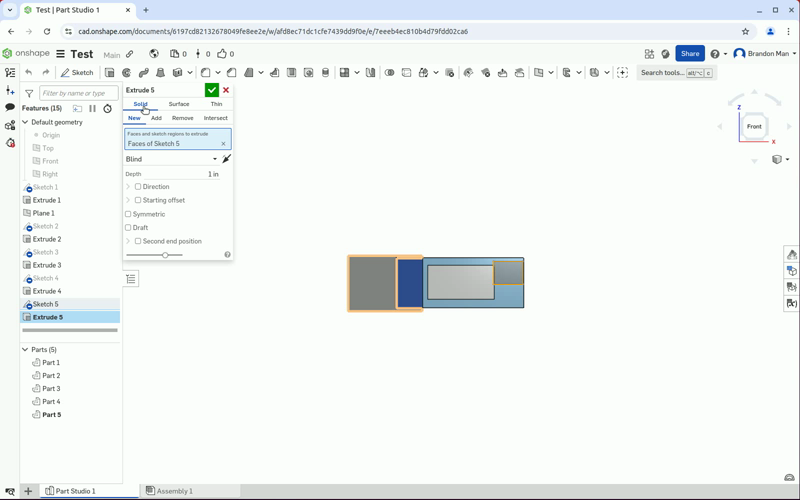
click(143, 106)
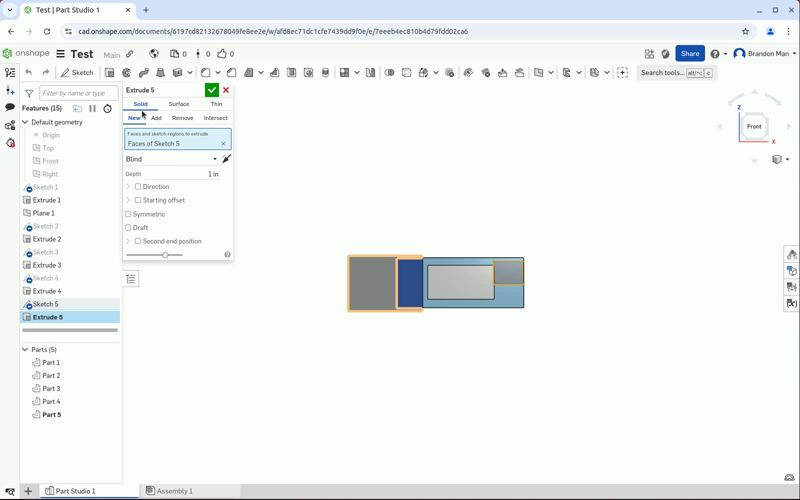
mouse_move(137, 120)
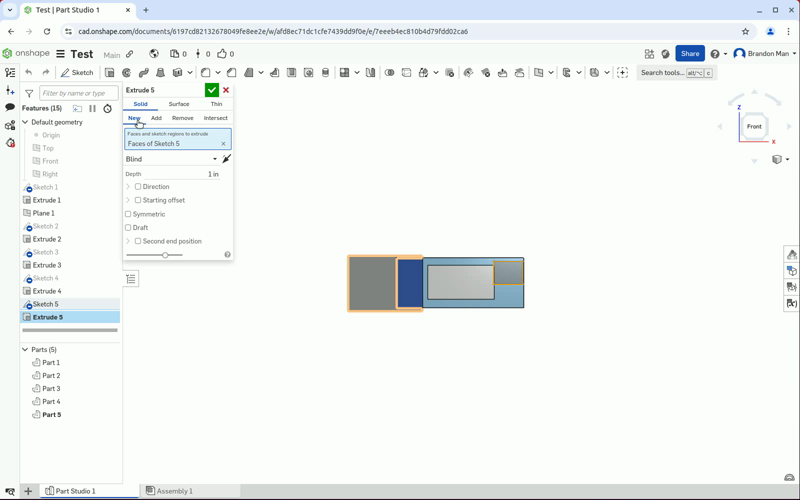
click(137, 120)
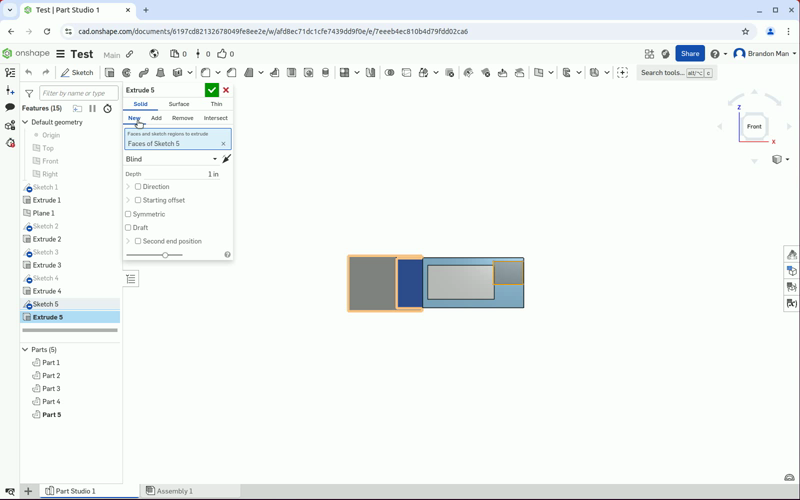
key(tab, 4)
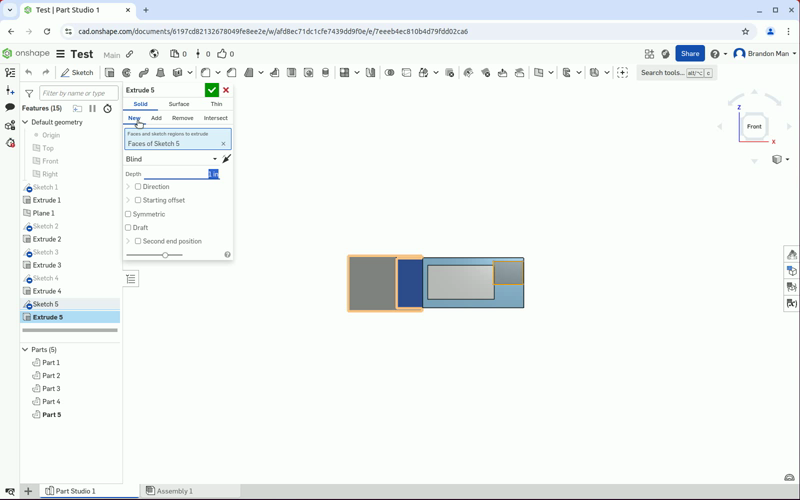
text(1.926)
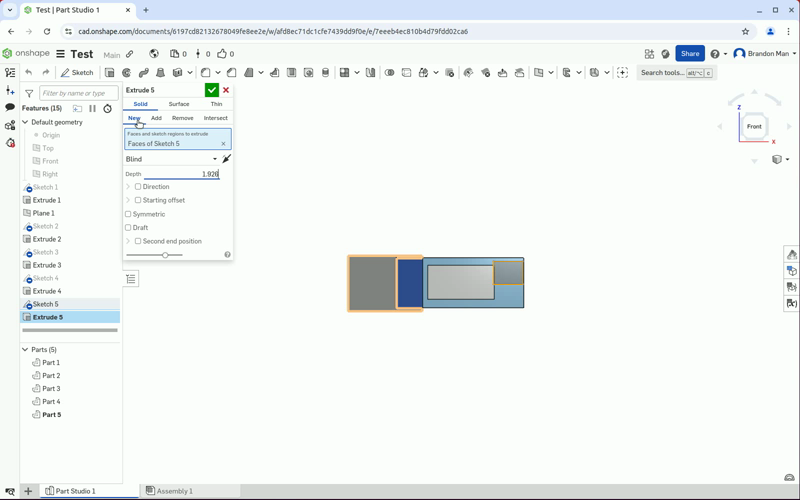
key(enter)
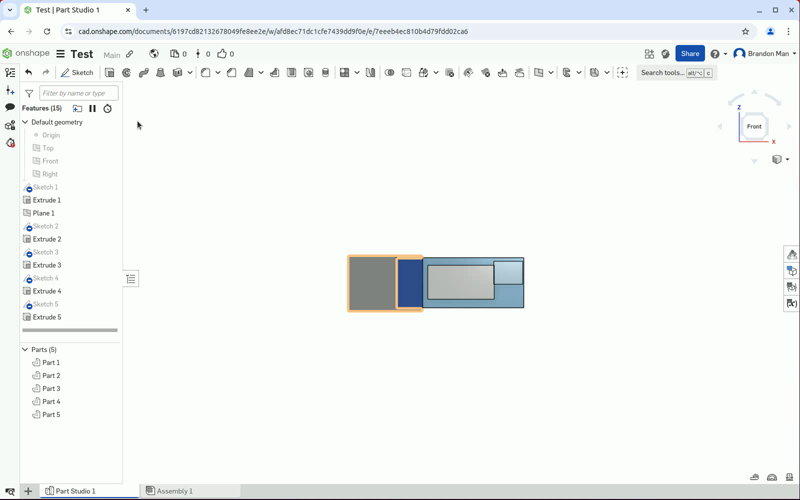
key(shift+h)
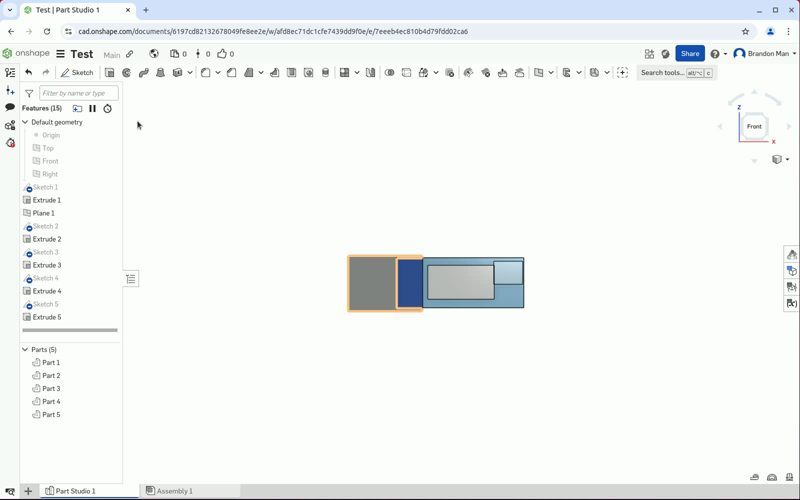
key(shift+h)
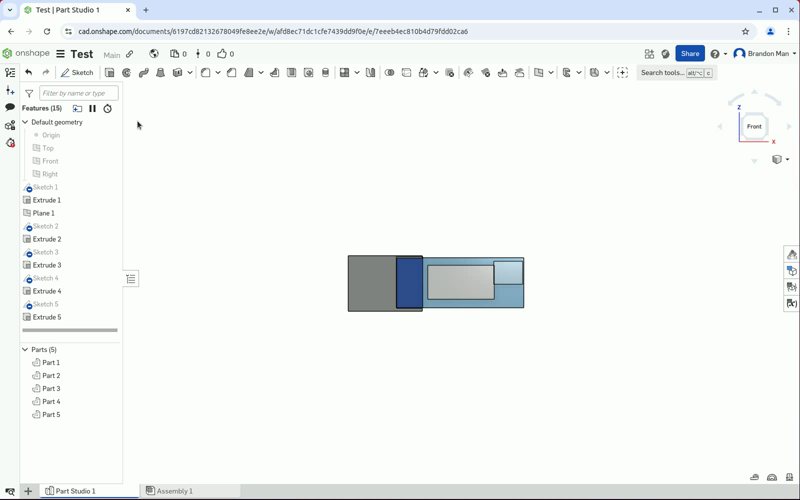
mouse_move(73, 189)
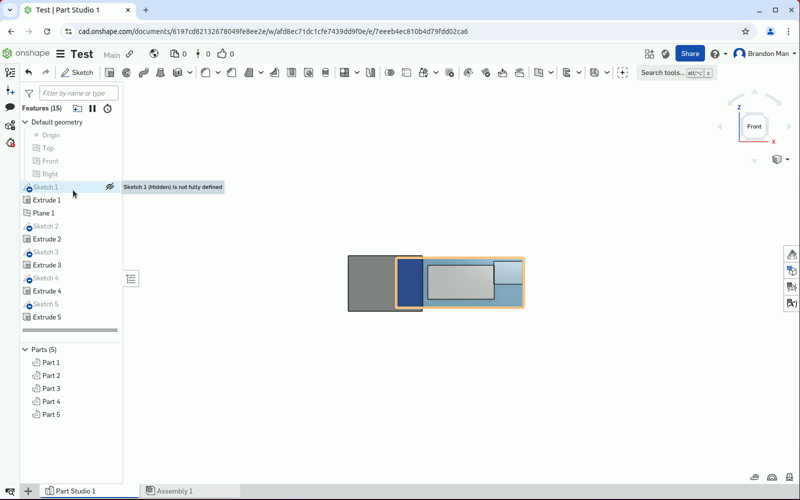
click(73, 189)
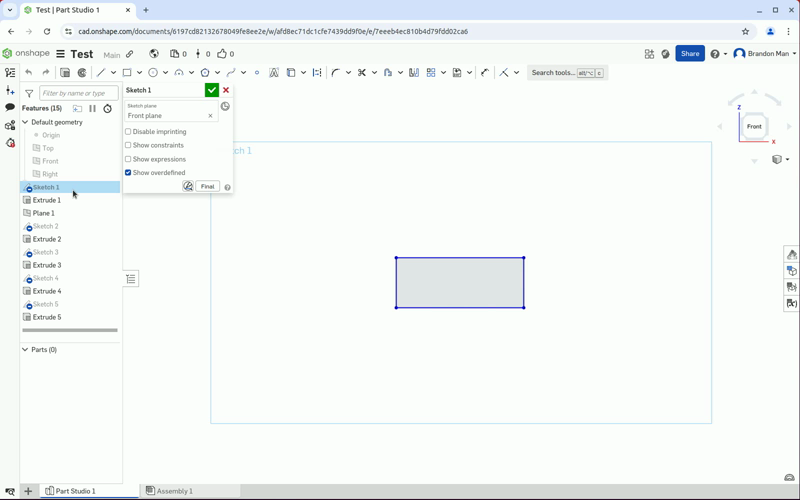
mouse_move(229, 92)
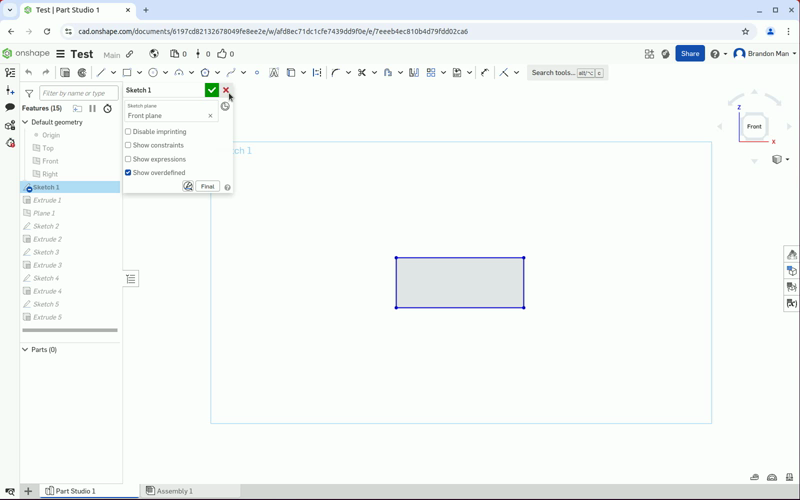
click(229, 92)
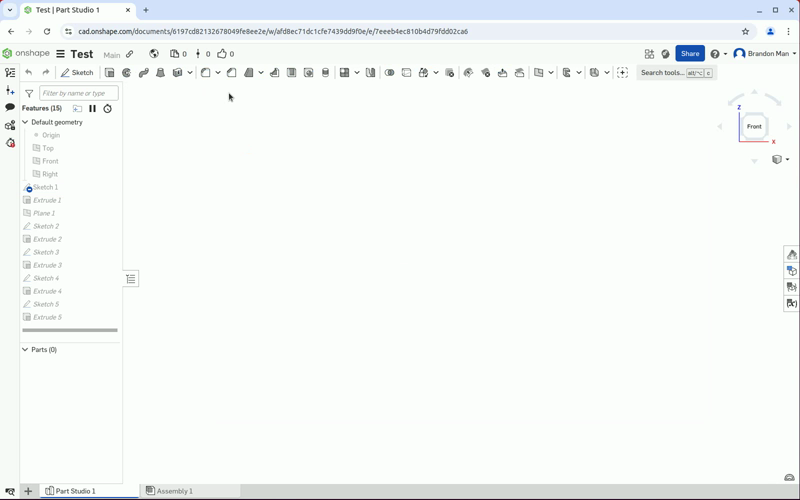
key(shift+s)
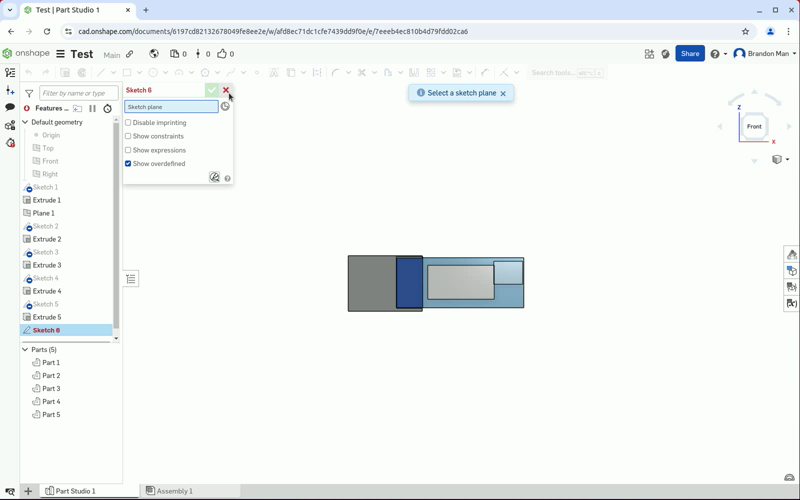
mouse_move(69, 215)
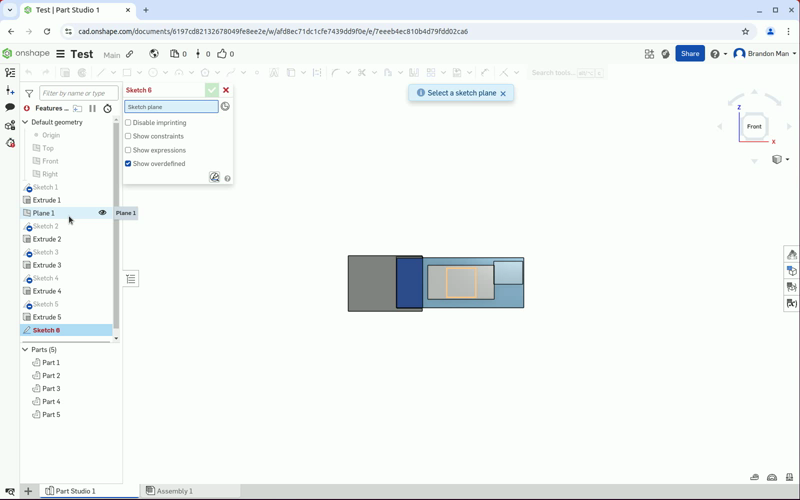
click(69, 215)
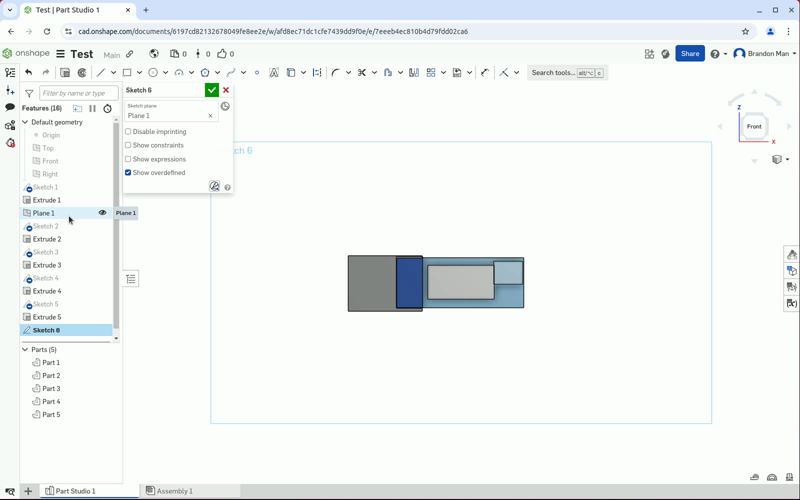
mouse_move(73, 352)
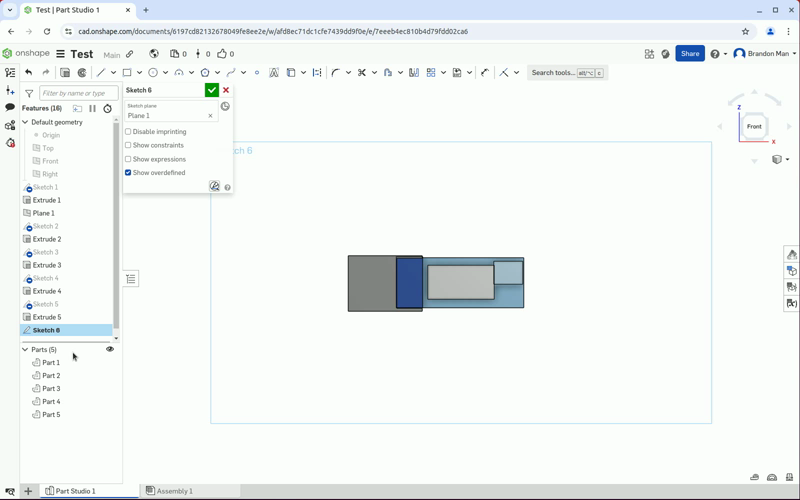
key(y)
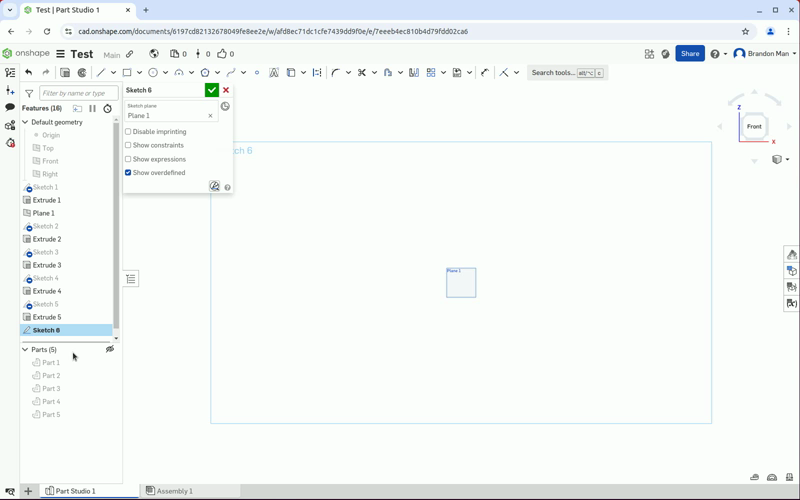
key(c)
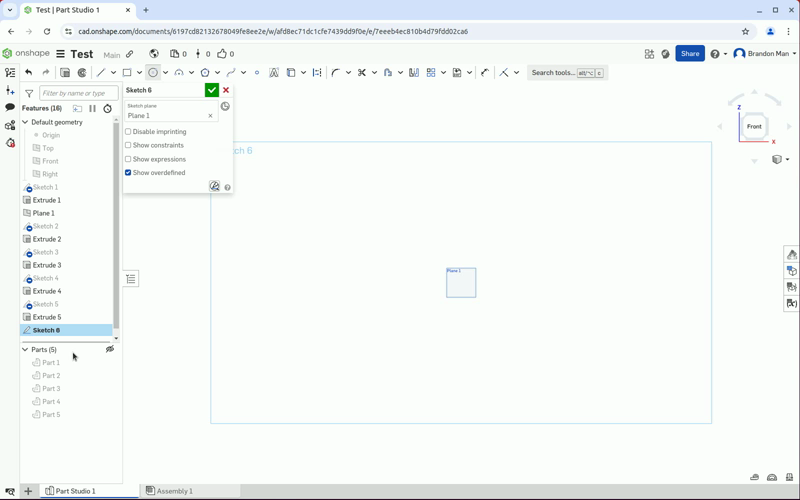
key_down(shift)
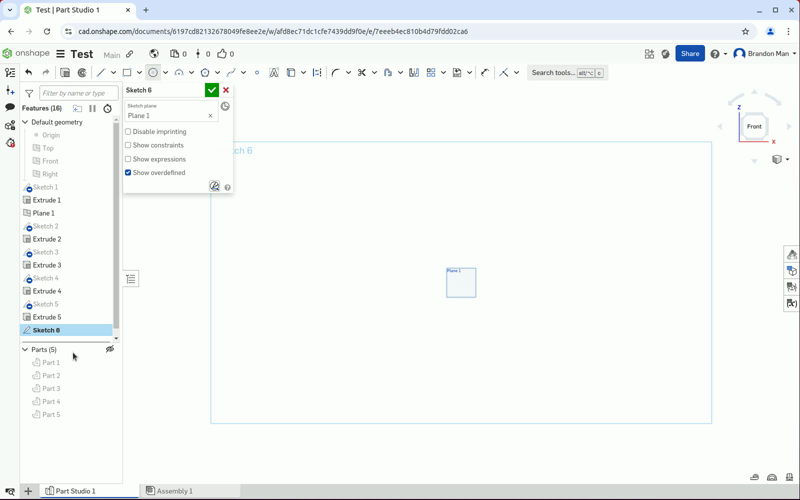
mouse_move(510, 298)
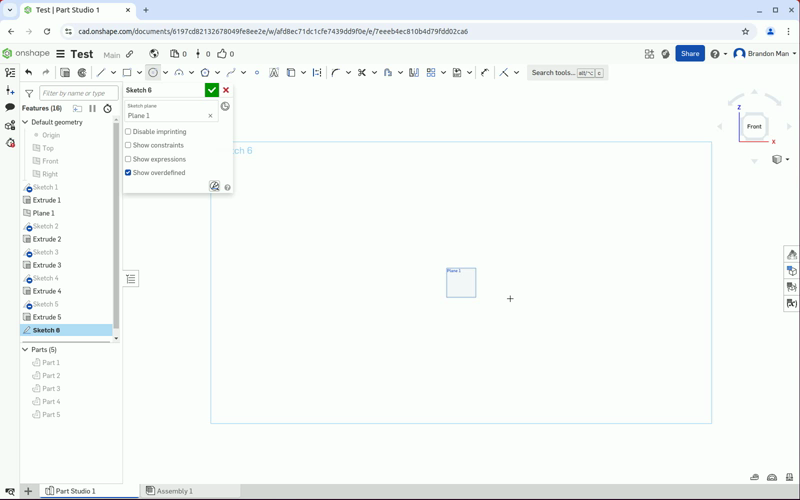
click(510, 298)
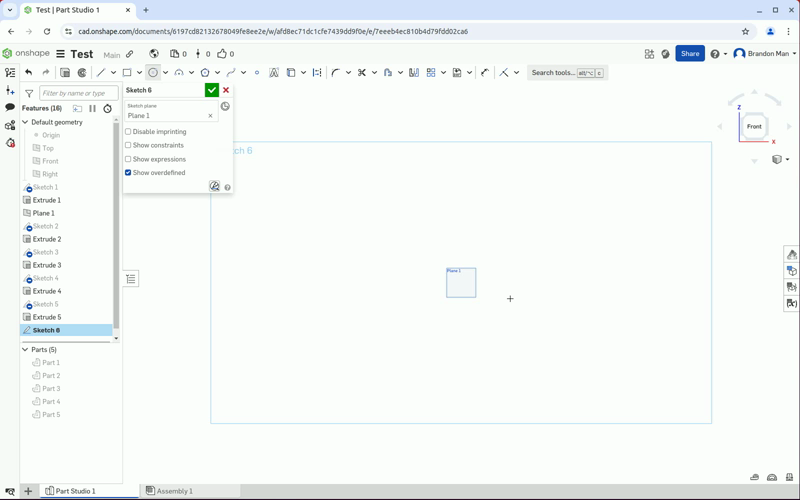
key_up(shift)
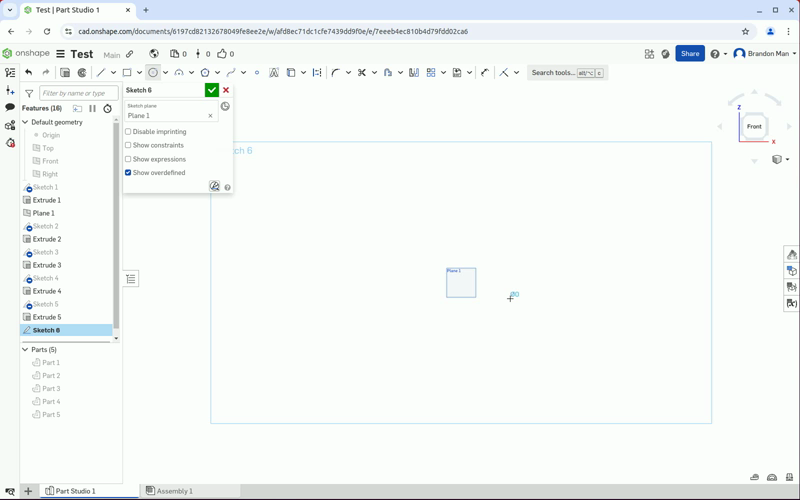
mouse_move(520, 298)
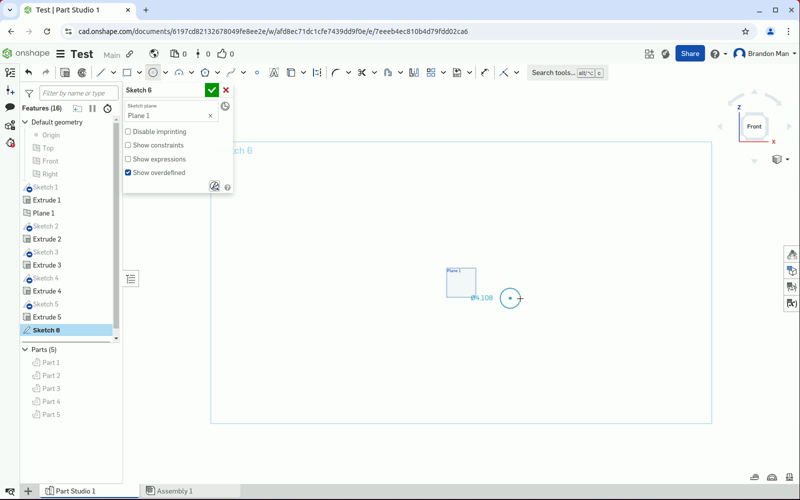
click(520, 298)
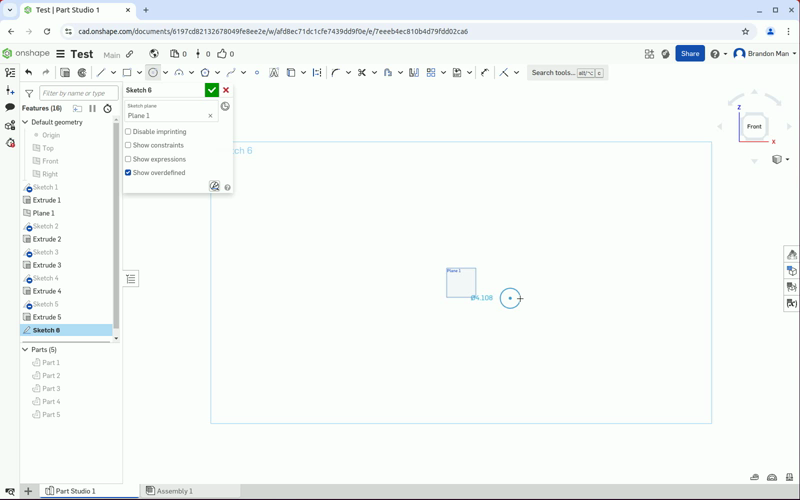
key(esc)
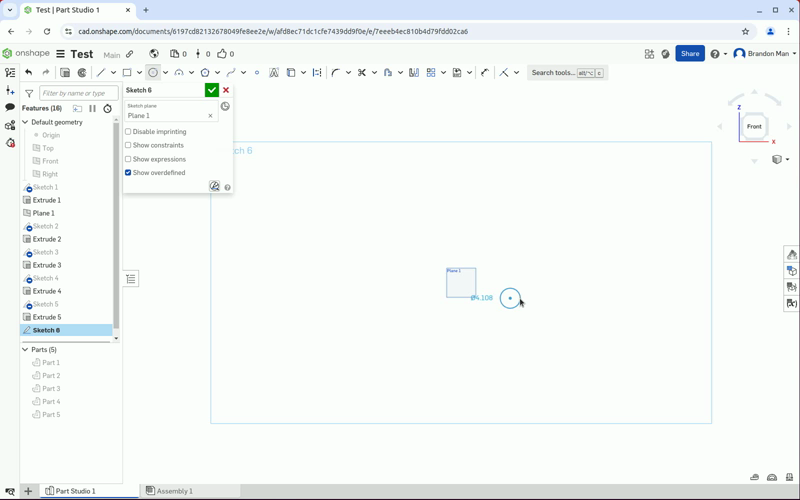
mouse_move(509, 301)
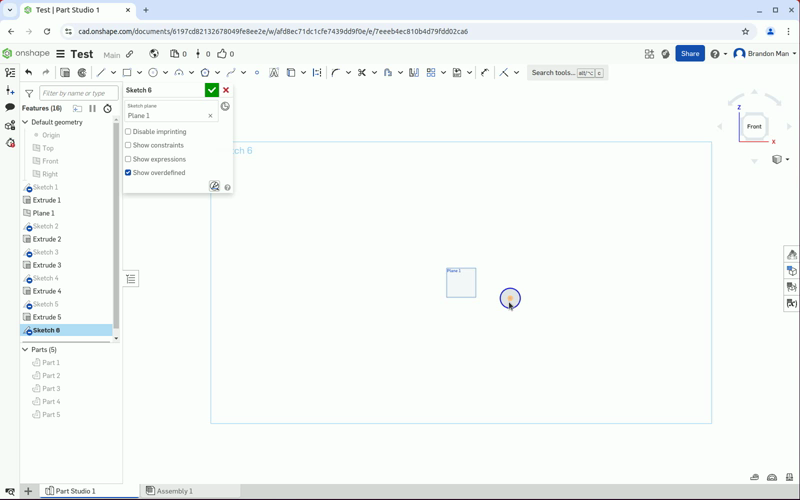
scroll(6)
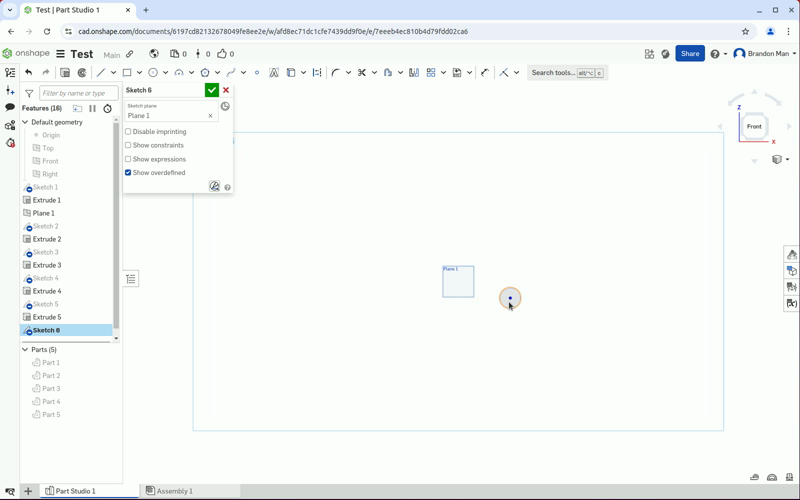
scroll(6)
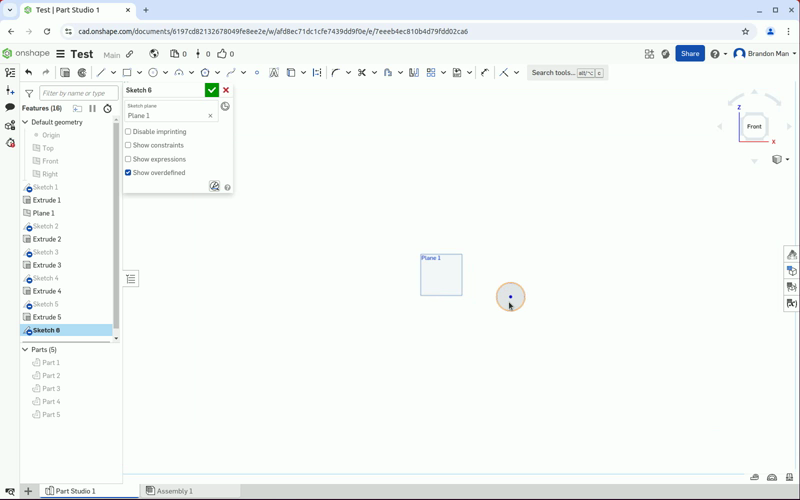
scroll(6)
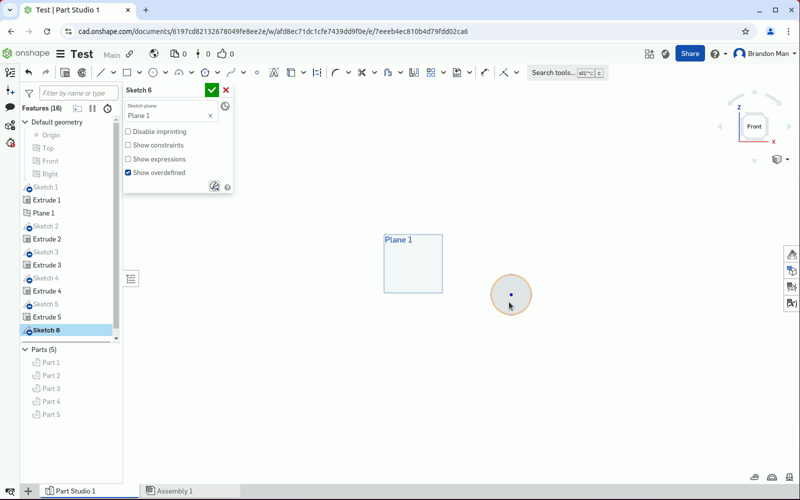
scroll(6)
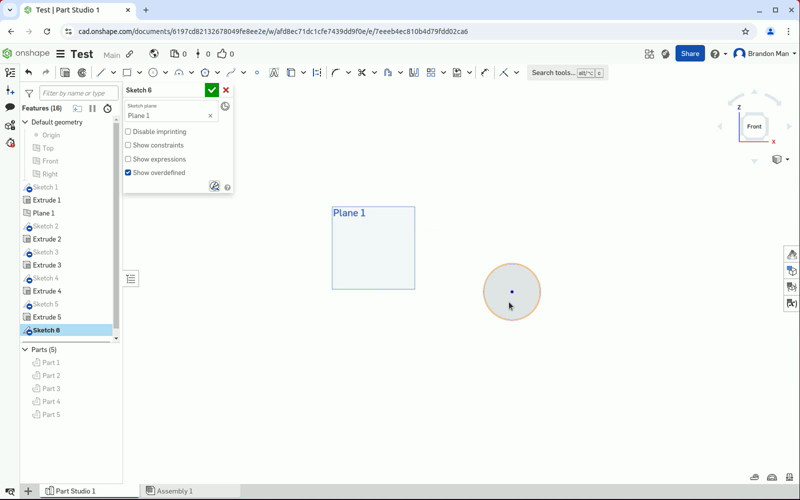
scroll(6)
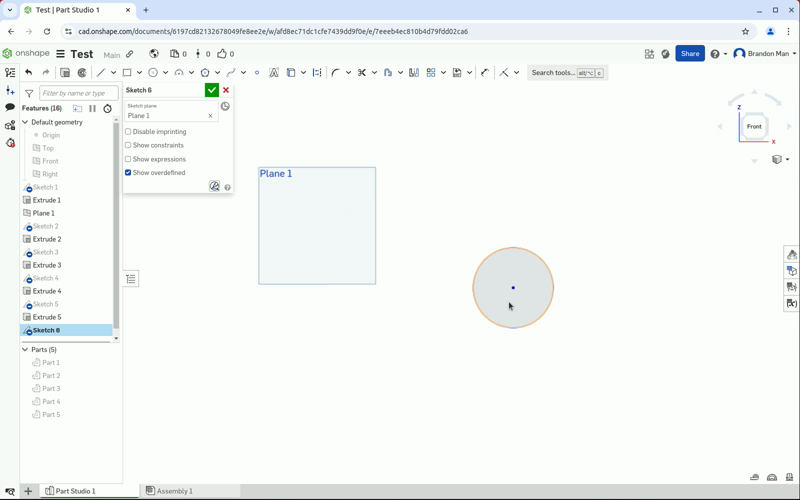
scroll(6)
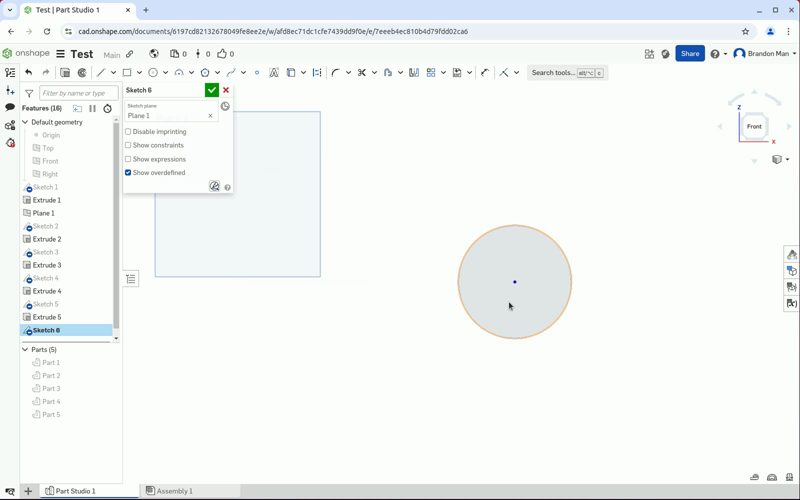
scroll(6)
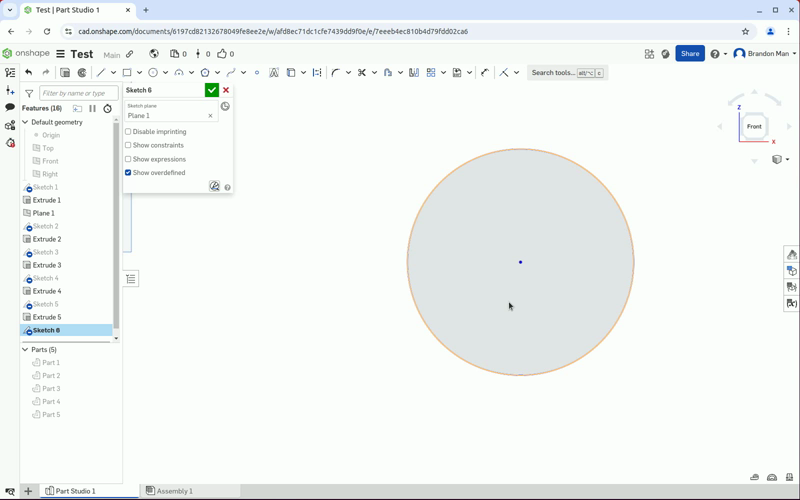
click(509, 301)
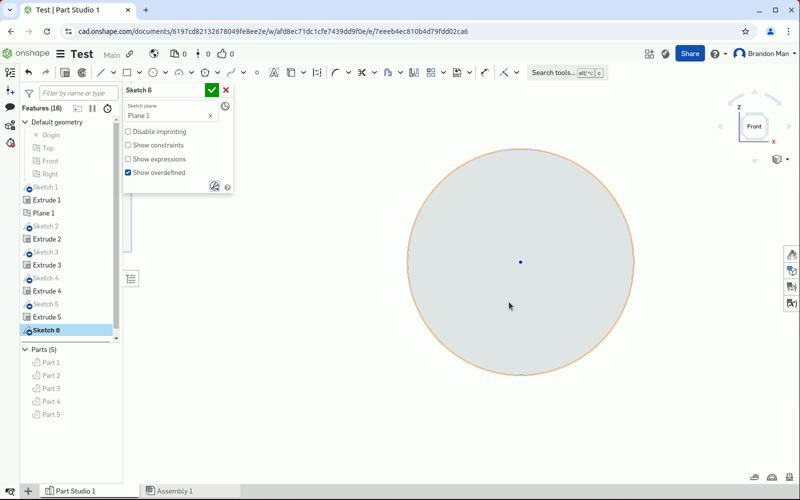
scroll(-6)
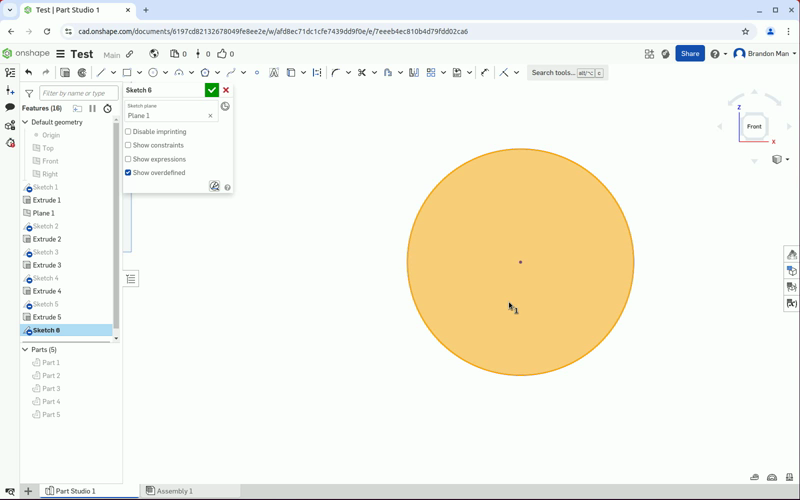
scroll(-6)
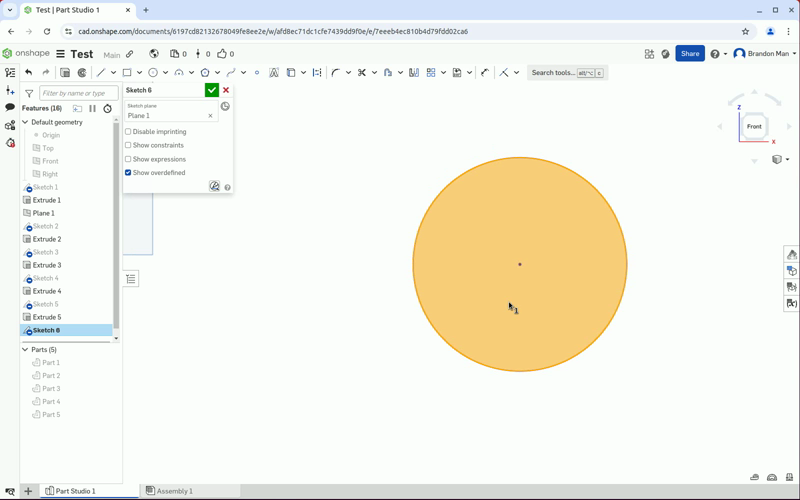
scroll(-6)
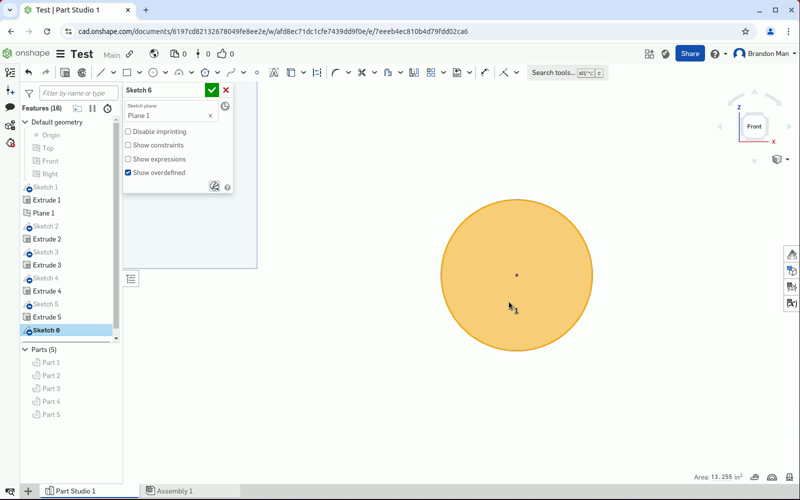
scroll(-6)
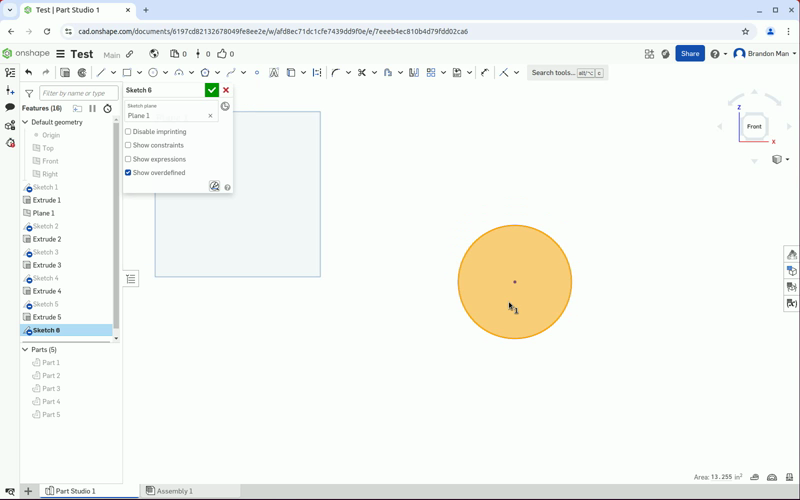
scroll(-6)
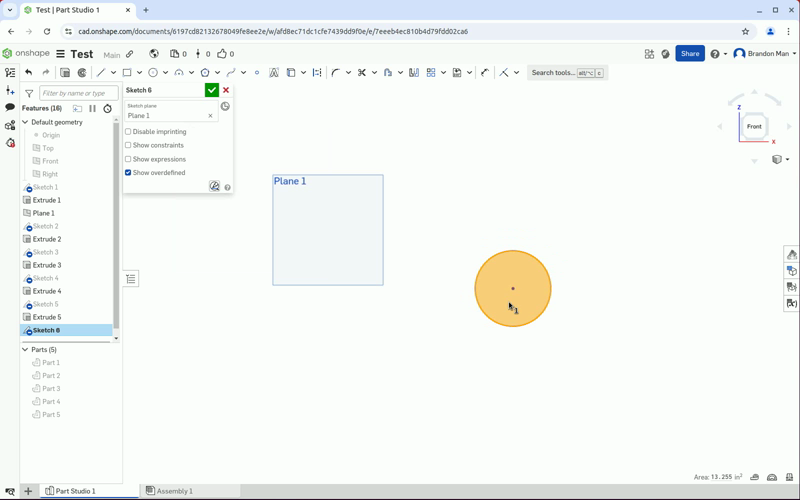
scroll(-6)
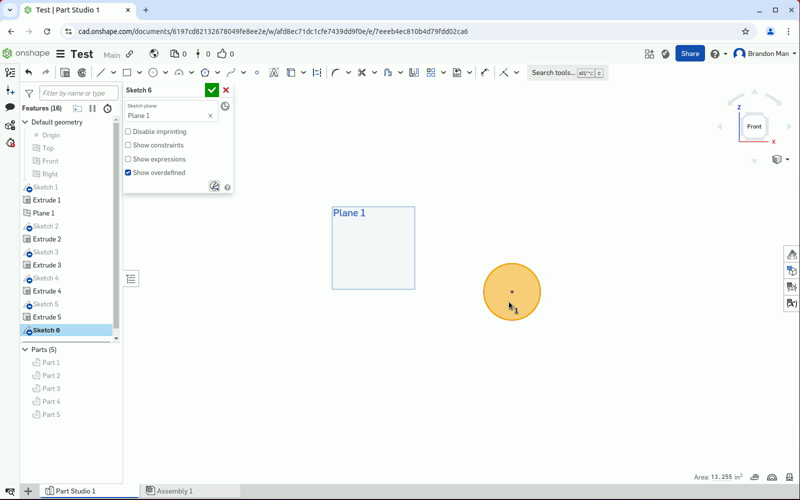
scroll(-6)
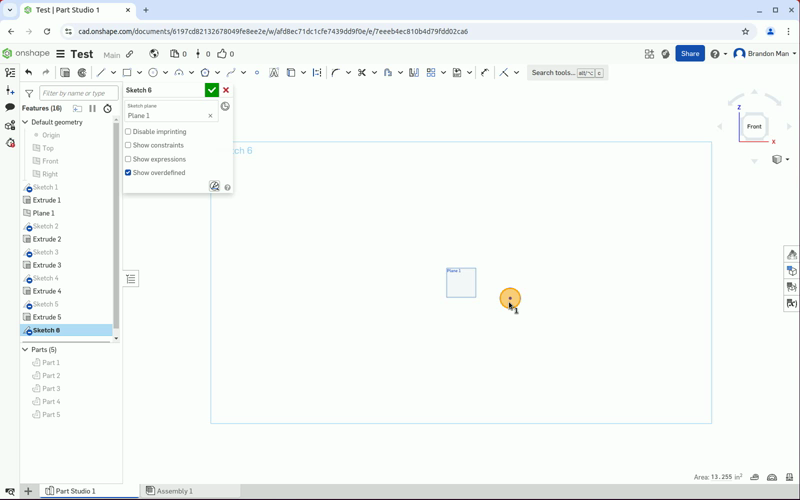
mouse_move(73, 352)
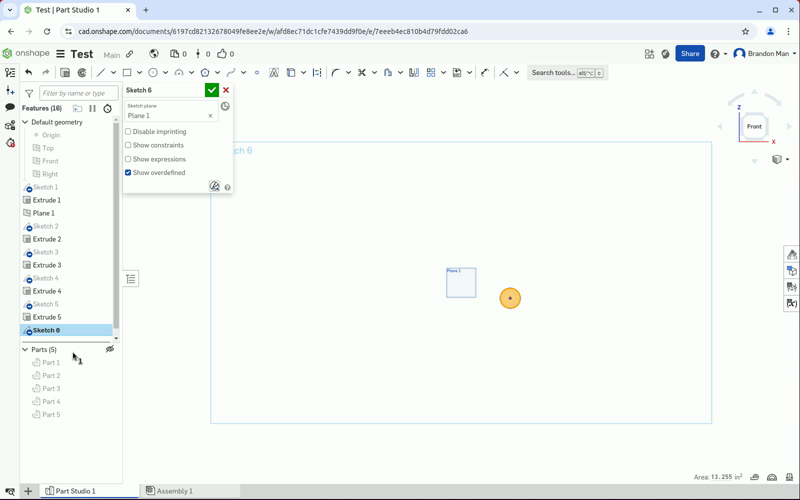
key(shift+y)
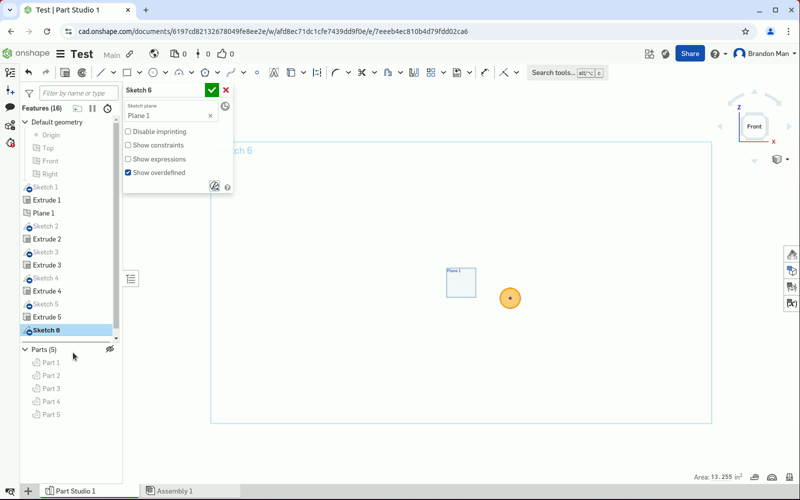
key(shift+e)
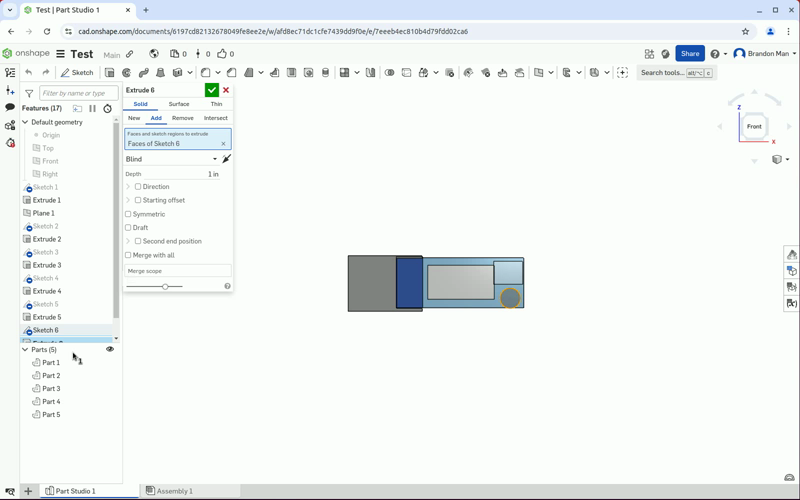
mouse_move(143, 106)
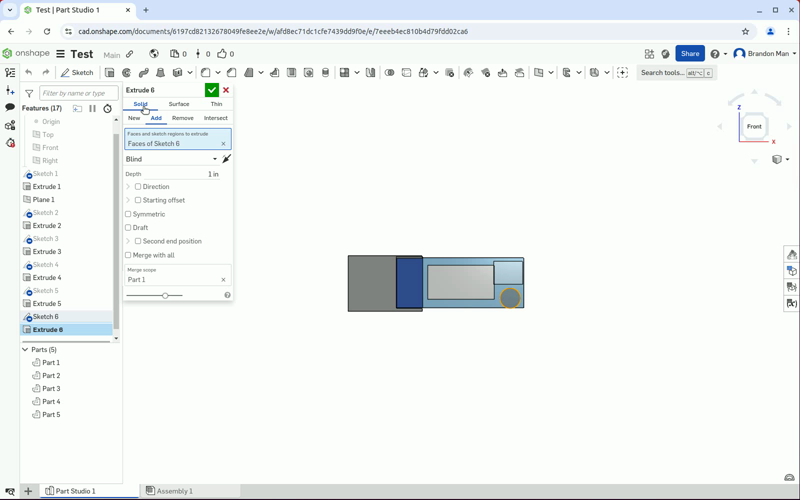
click(143, 106)
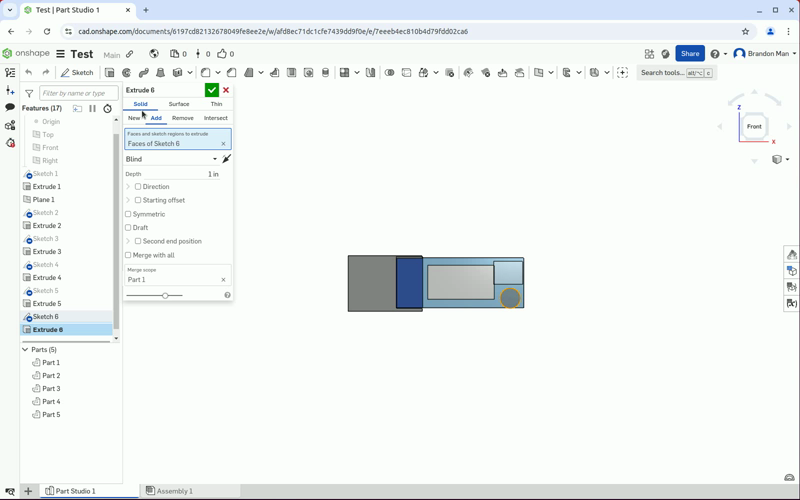
mouse_move(137, 120)
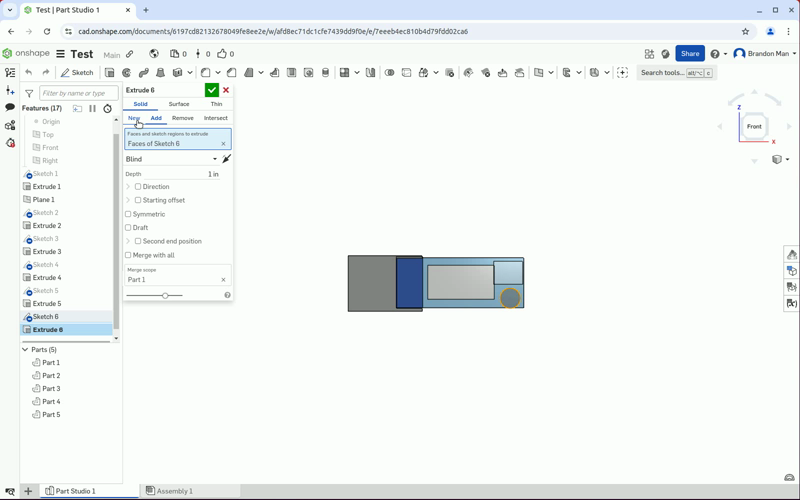
click(137, 120)
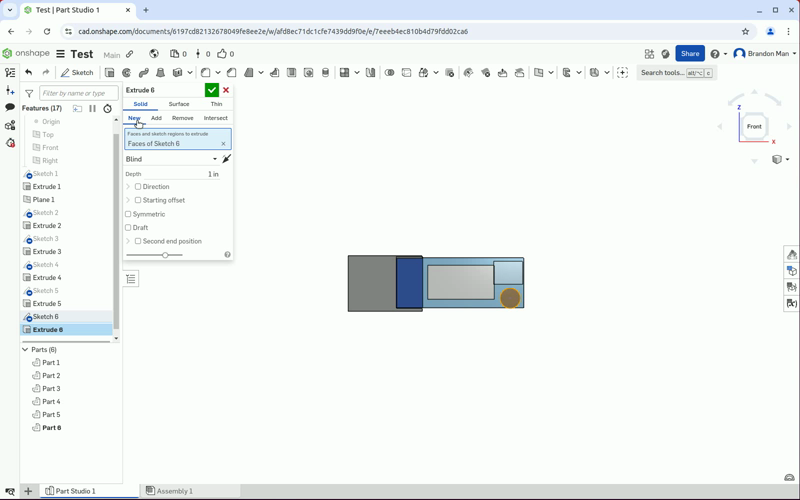
key(tab, 4)
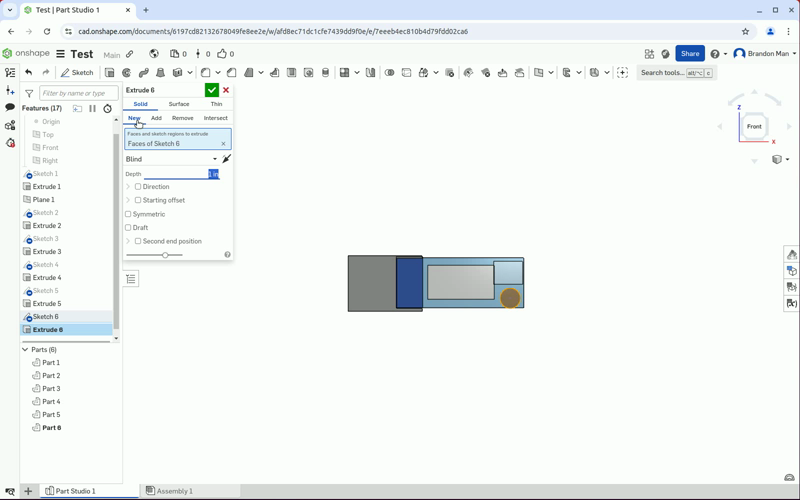
text(3.129)
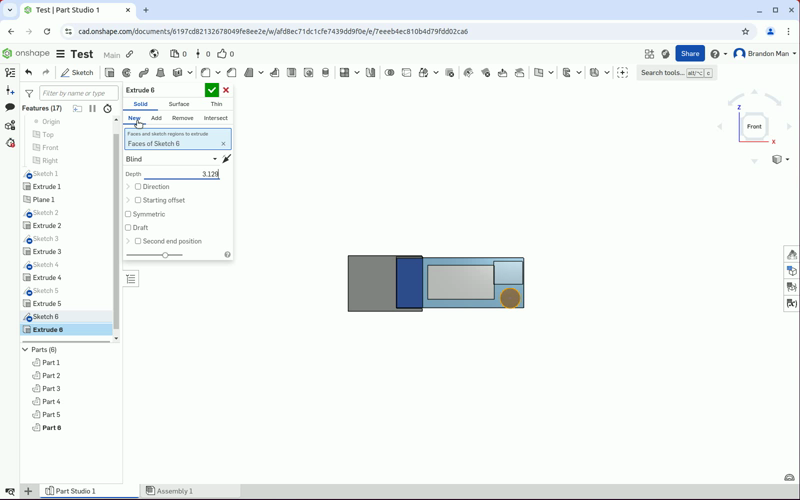
key(enter)
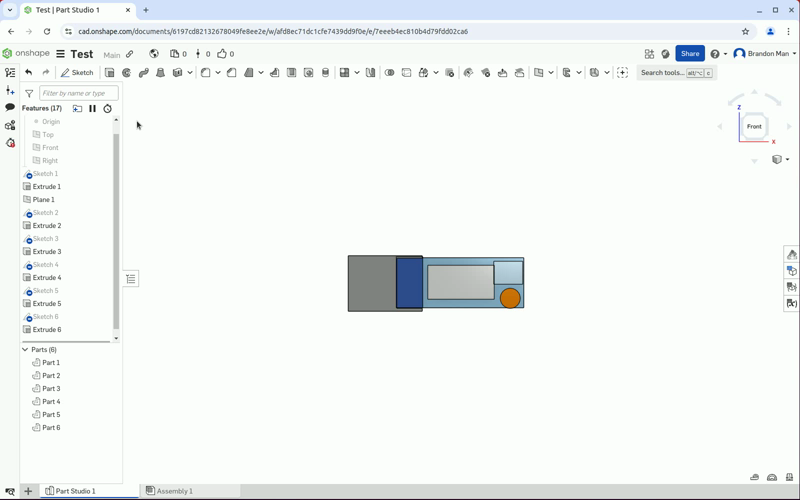
key(shift+h)
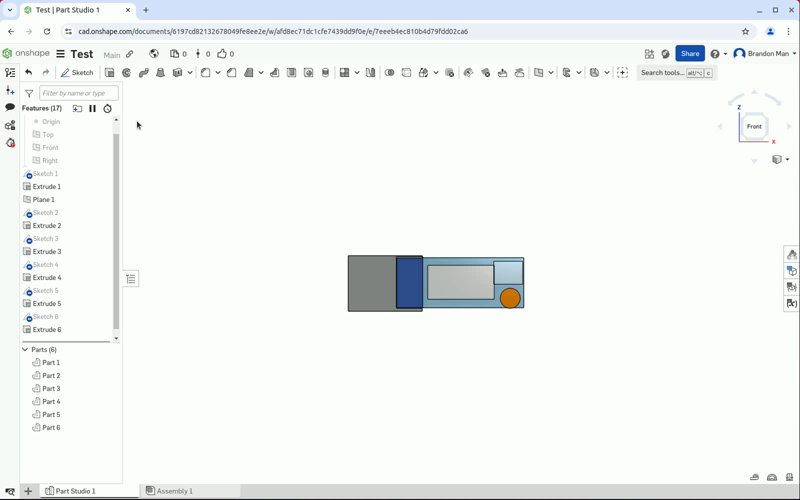
key(shift+h)
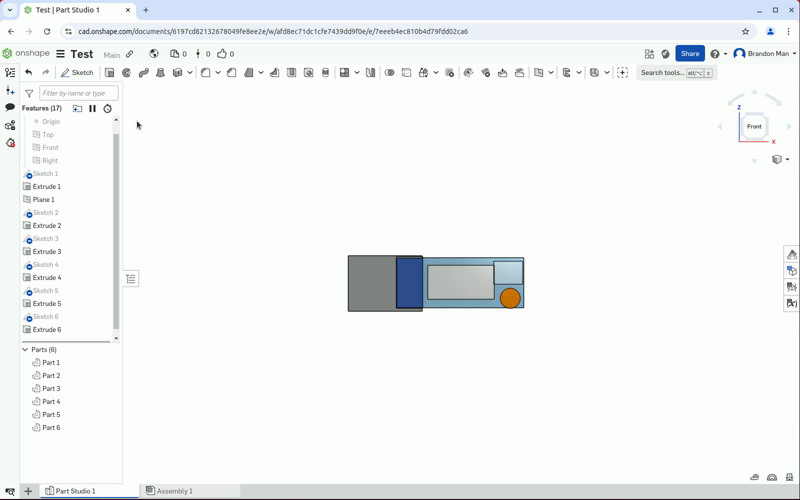
mouse_move(69, 176)
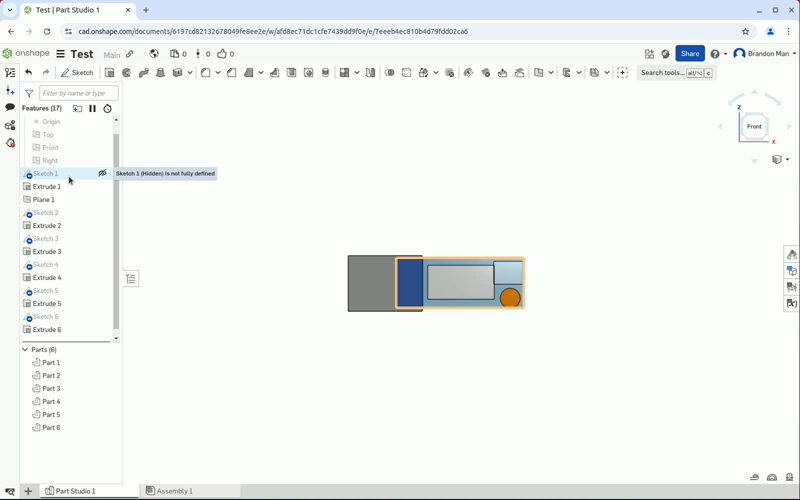
click(69, 176)
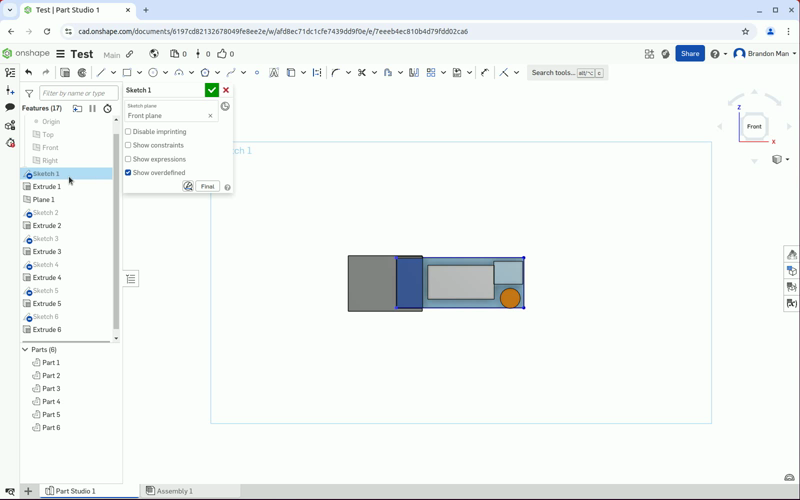
mouse_move(229, 92)
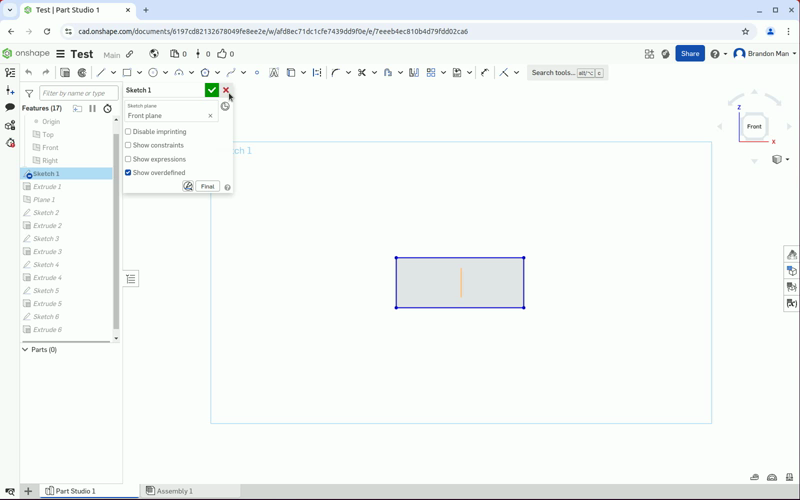
click(229, 92)
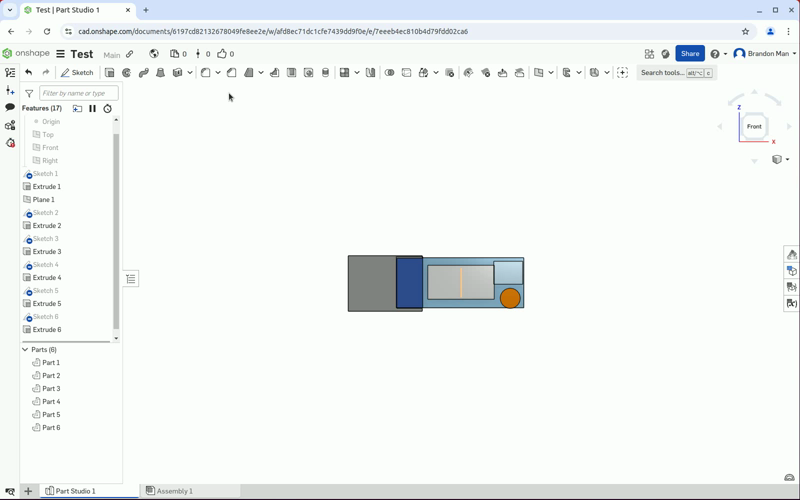
mouse_move(541, 75)
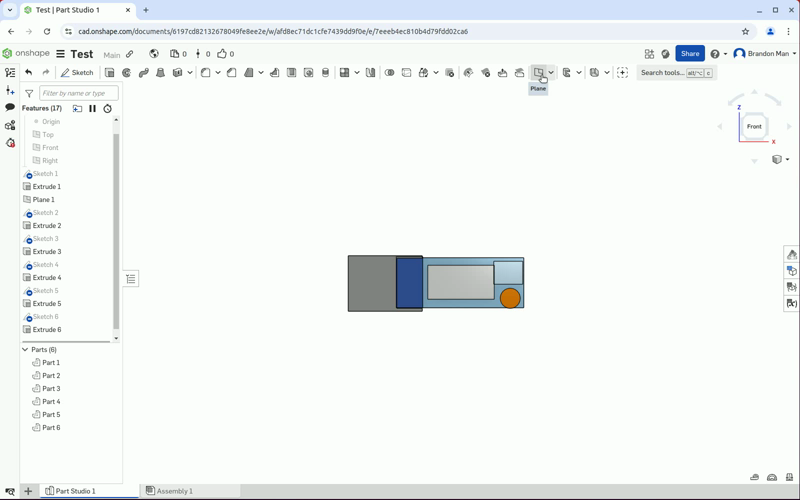
click(541, 75)
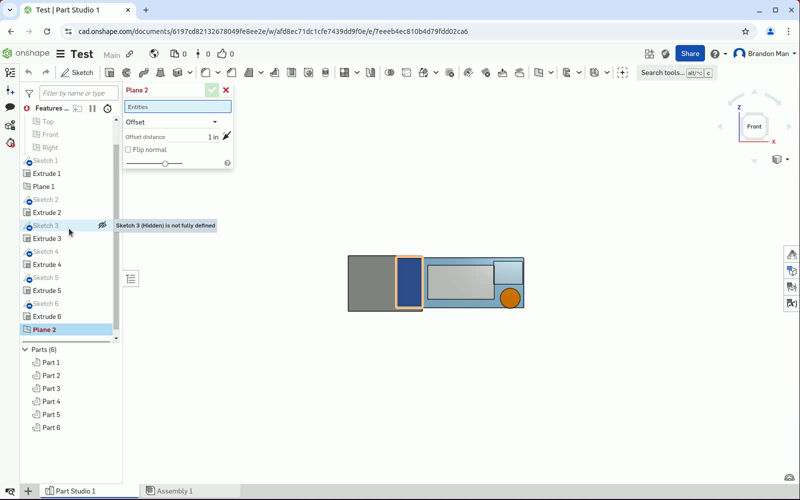
scroll(3)
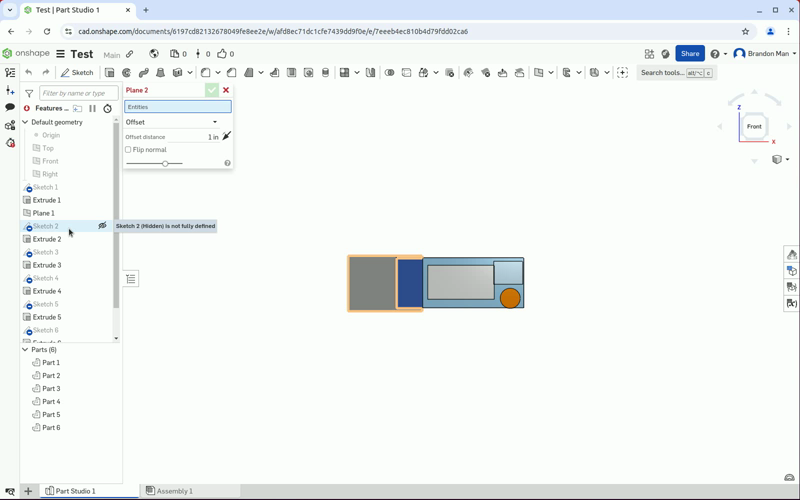
mouse_move(69, 163)
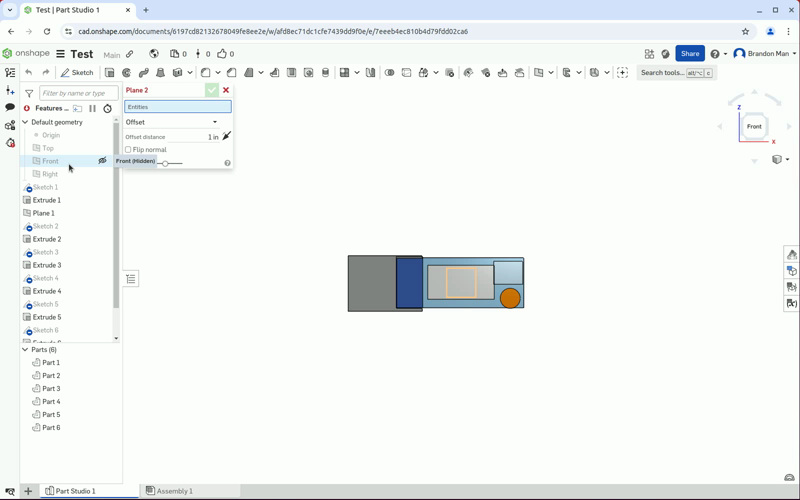
click(69, 163)
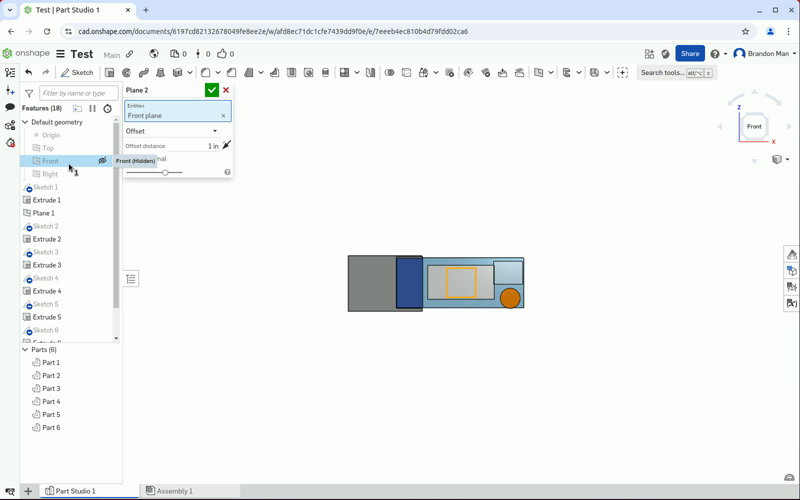
key(tab, 2)
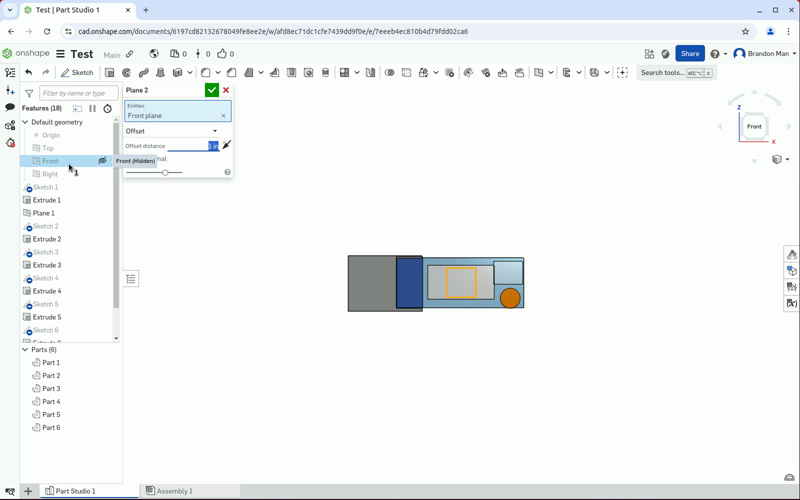
text(2.896)
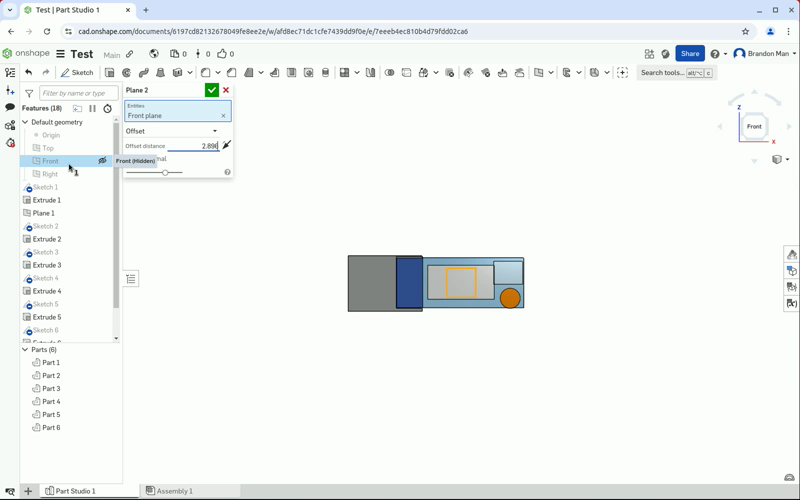
key(enter, 2)
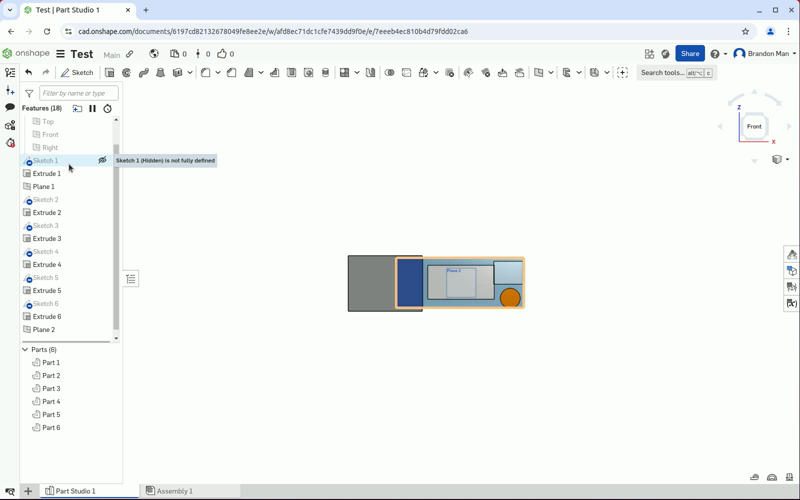
key(shift+s)
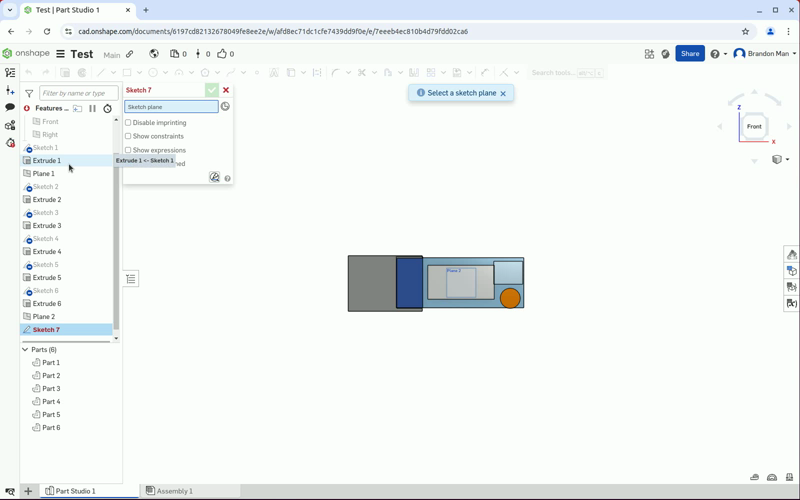
mouse_move(69, 319)
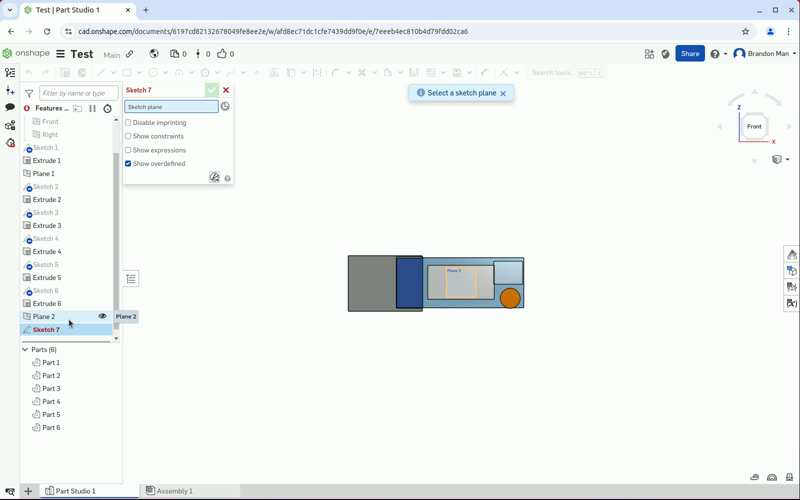
click(69, 319)
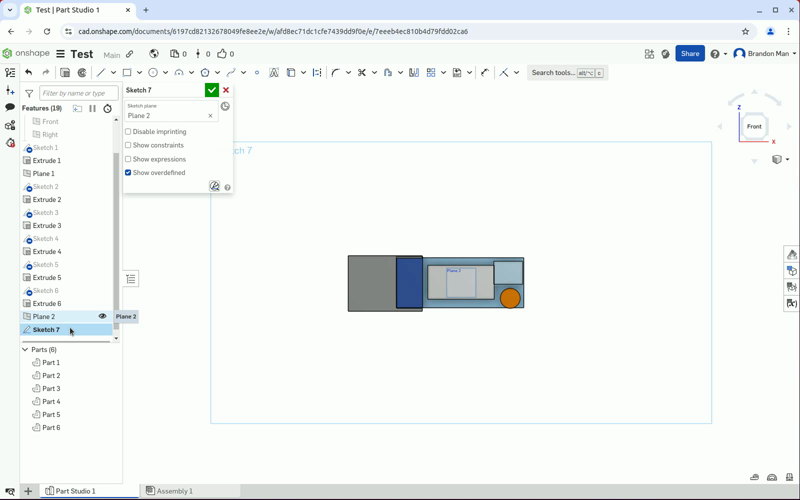
mouse_move(73, 352)
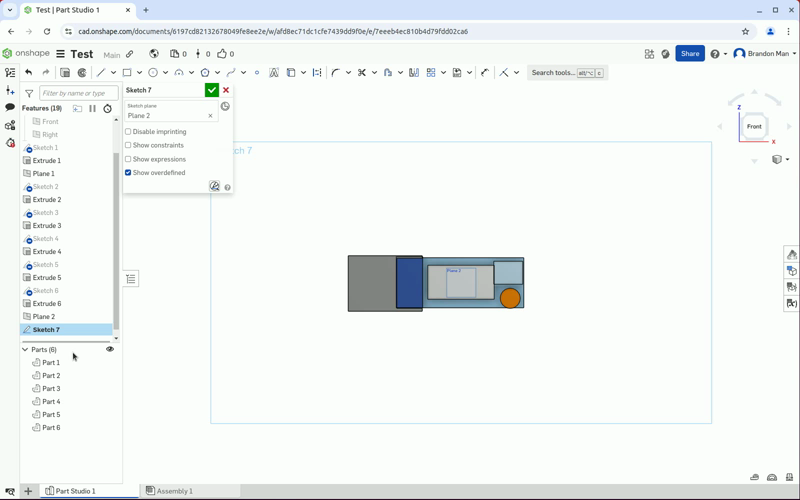
key(y)
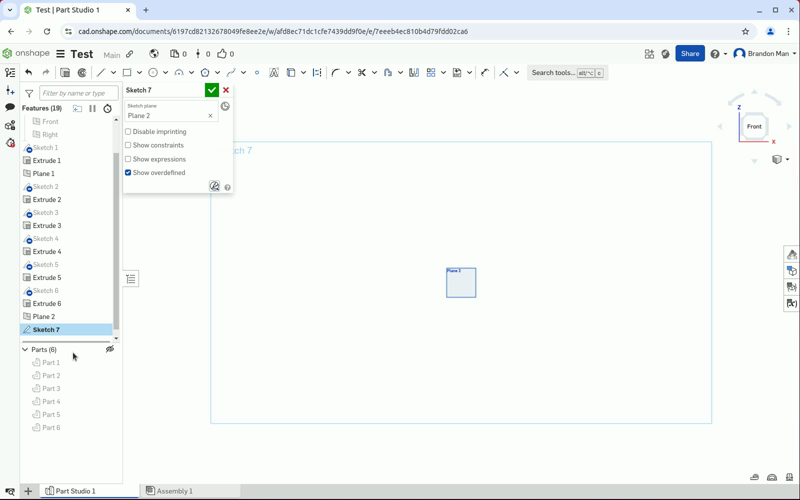
key(a)
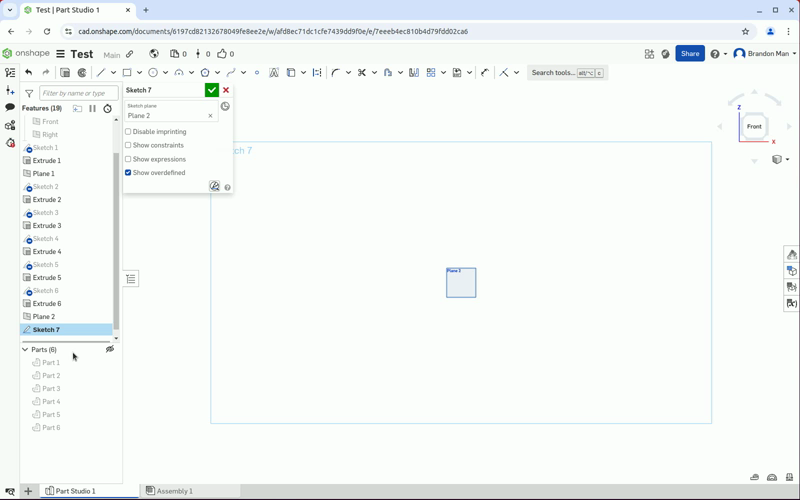
key_down(shift)
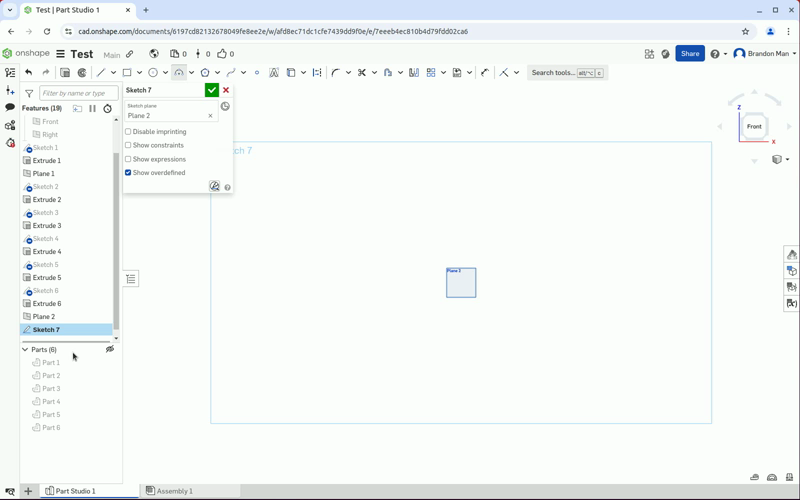
mouse_move(357, 300)
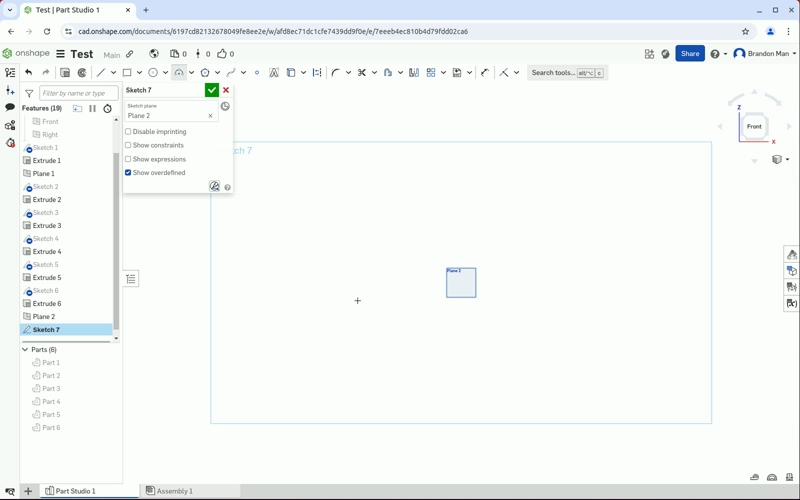
click(357, 300)
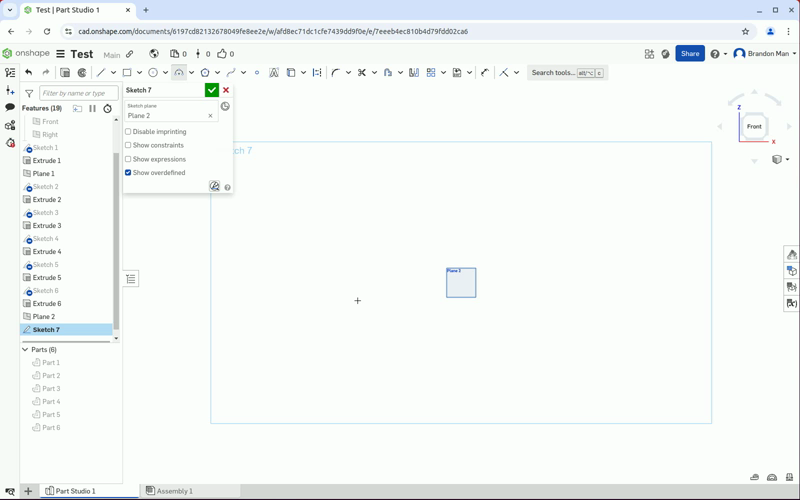
key_up(shift)
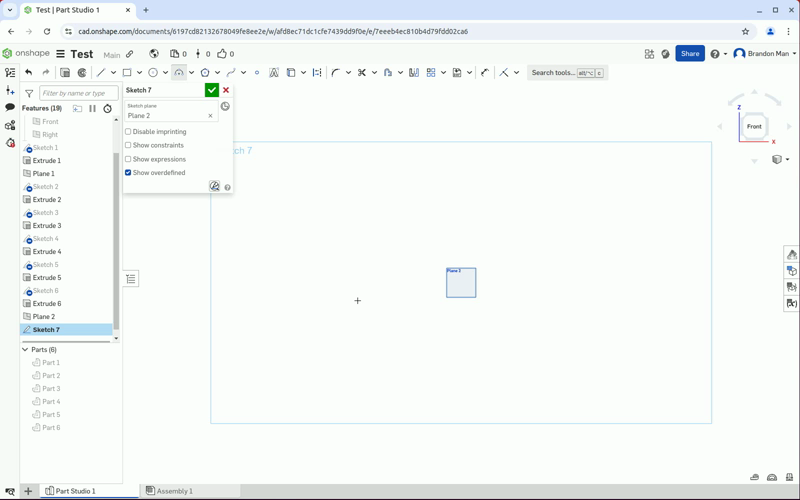
key_down(shift)
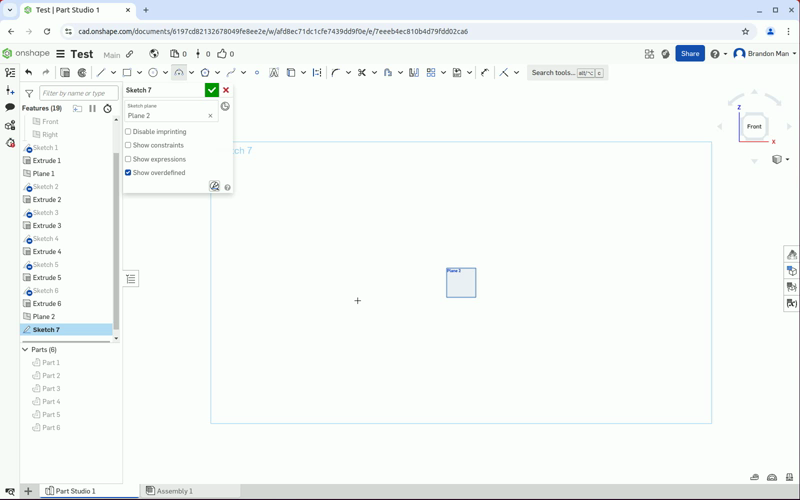
mouse_move(362, 306)
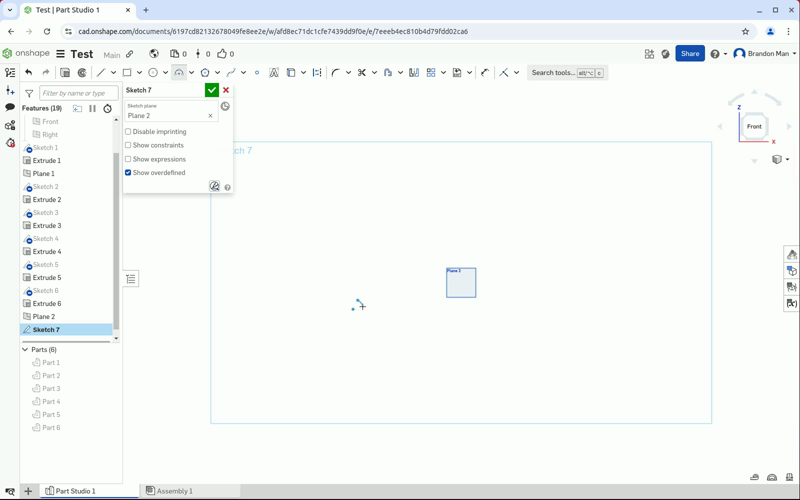
click(362, 306)
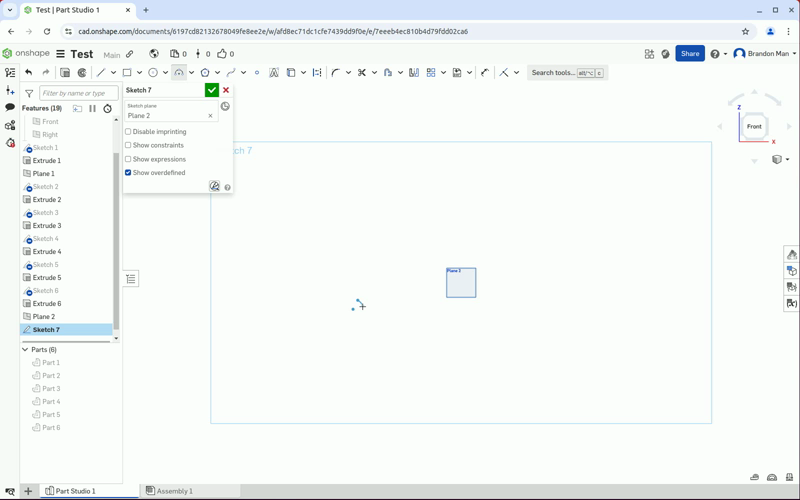
mouse_move(359, 304)
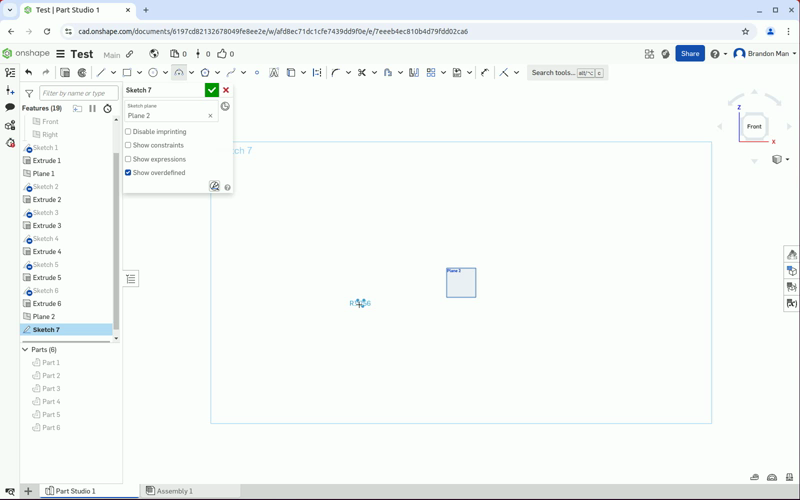
click(359, 304)
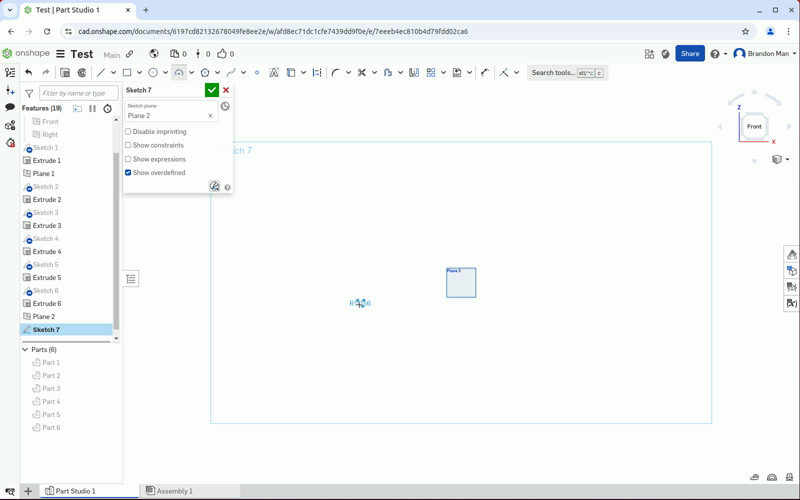
key_up(shift)
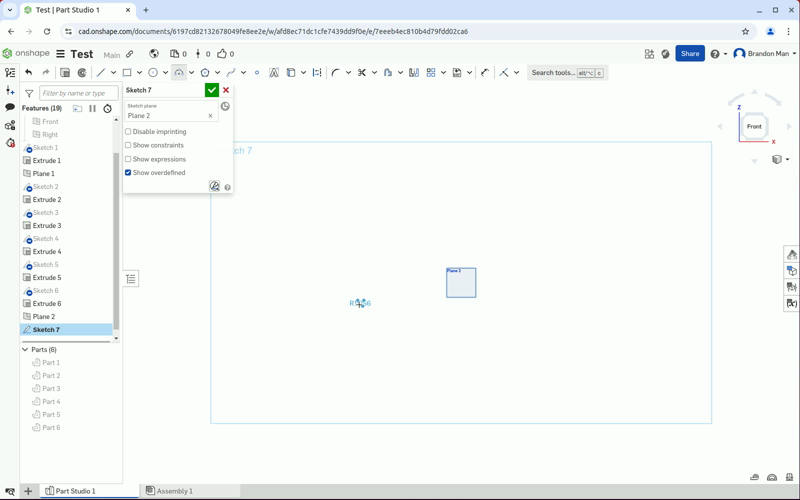
key(esc)
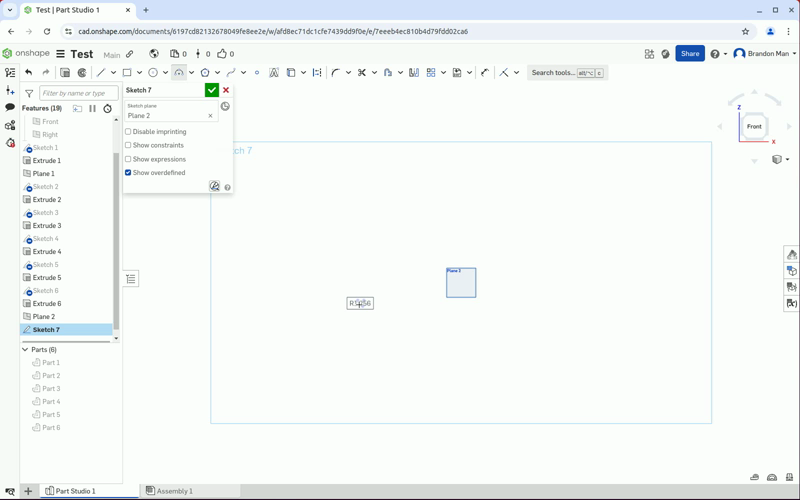
key(l)
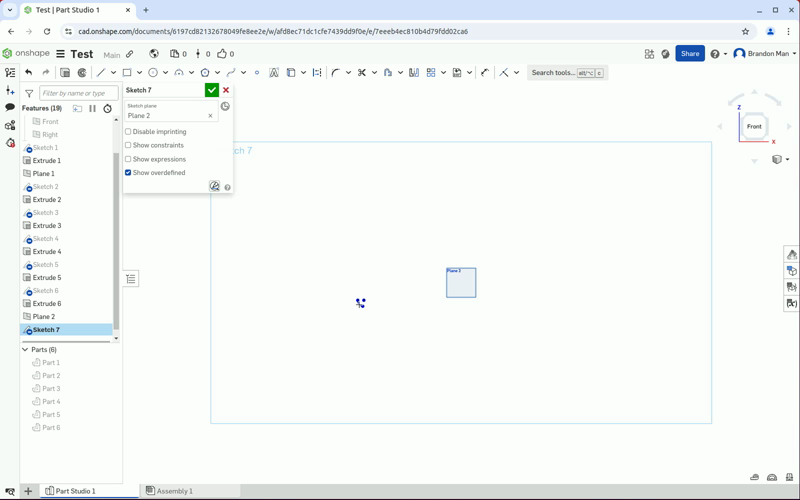
mouse_move(362, 306)
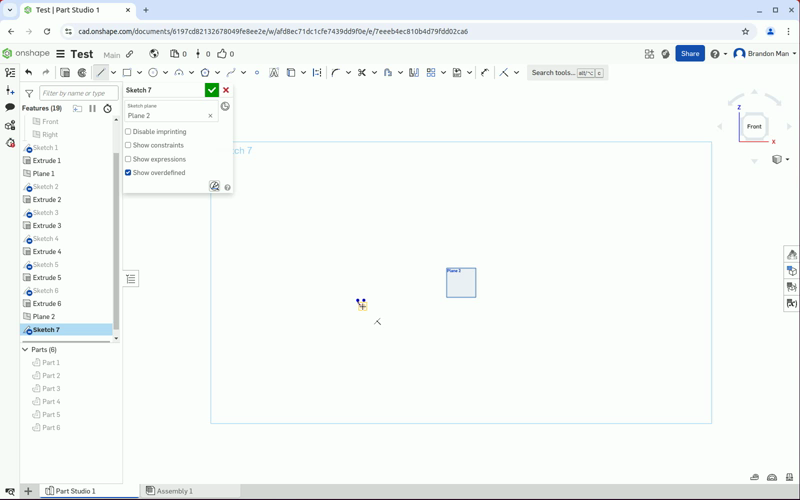
scroll(6)
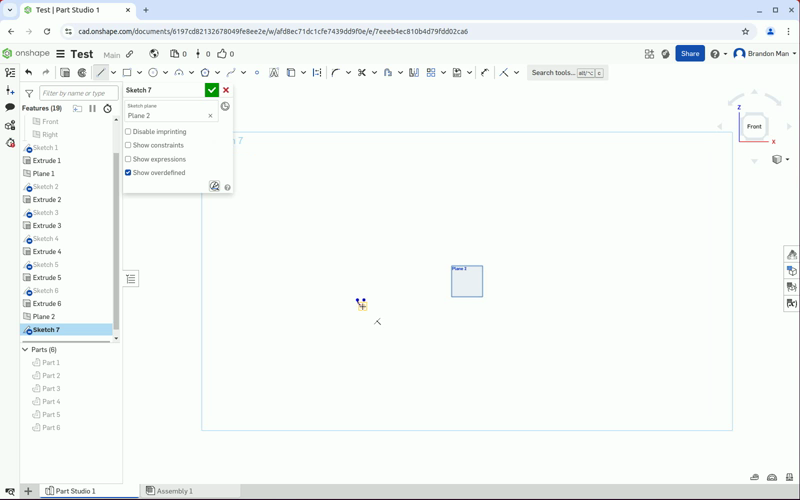
scroll(6)
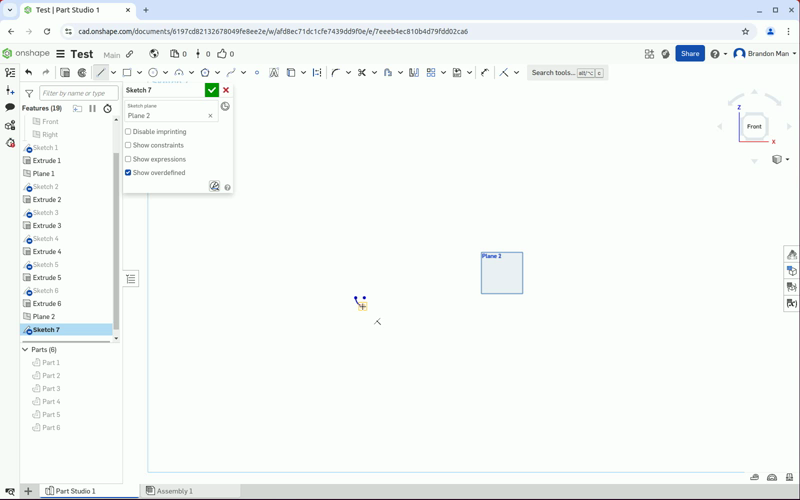
scroll(6)
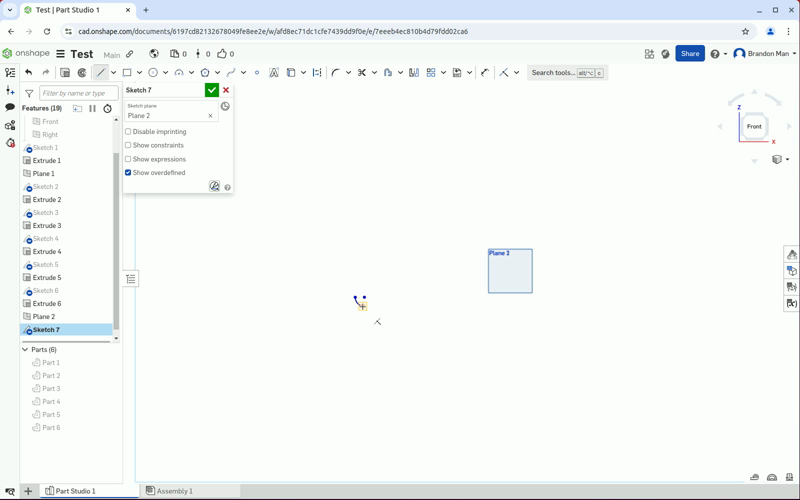
scroll(6)
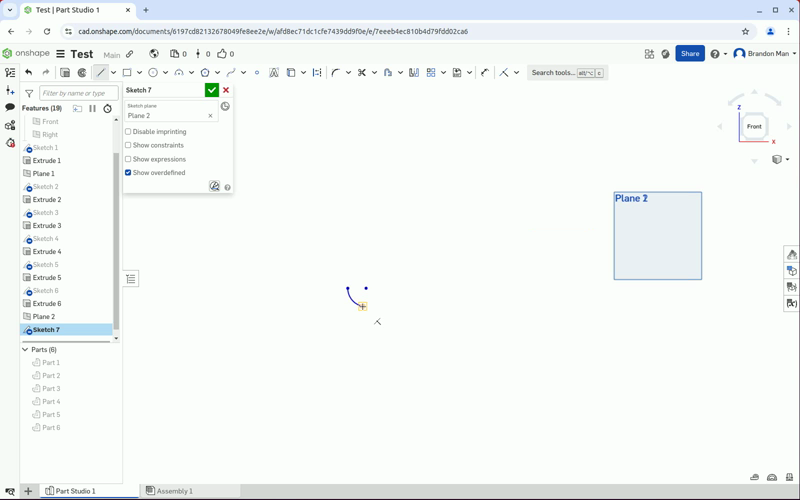
scroll(6)
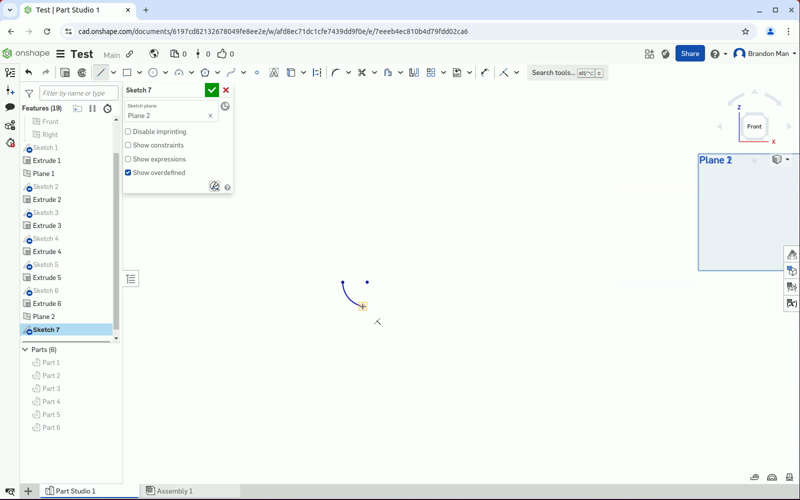
scroll(6)
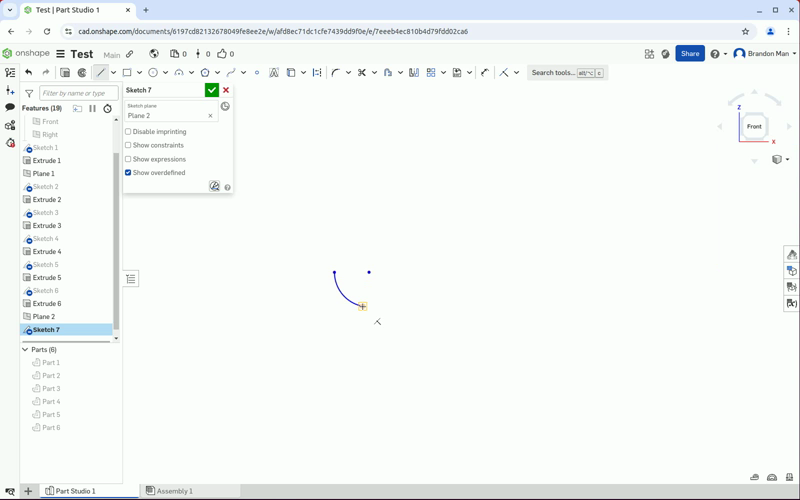
scroll(6)
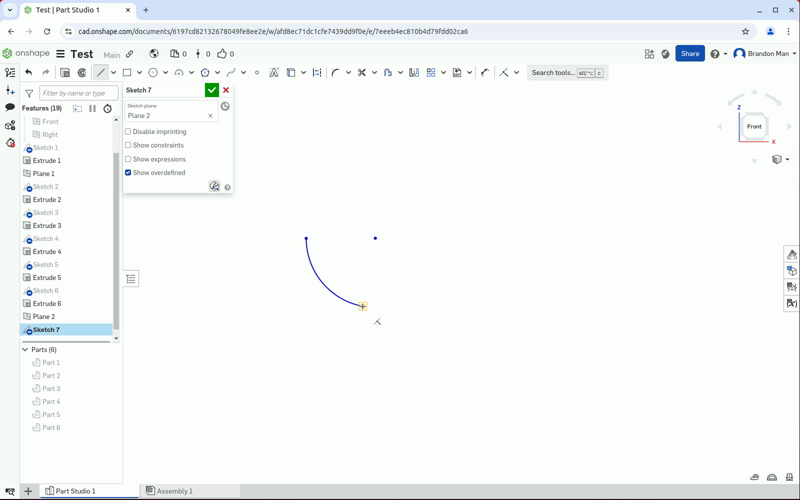
click(362, 306)
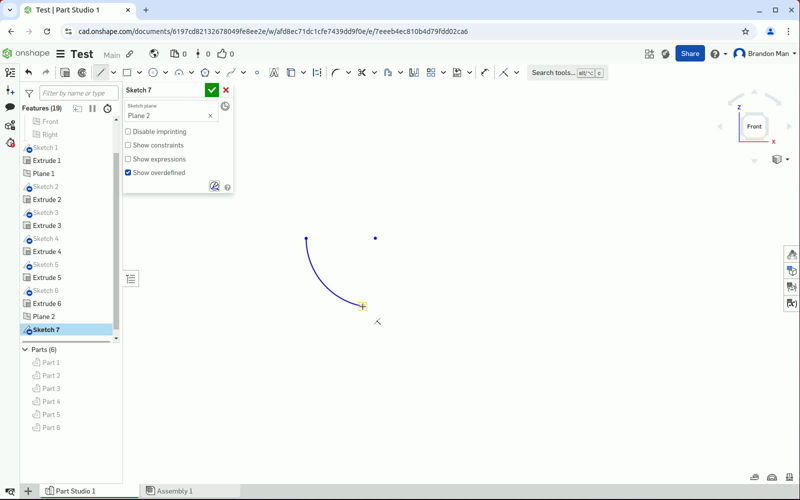
scroll(-6)
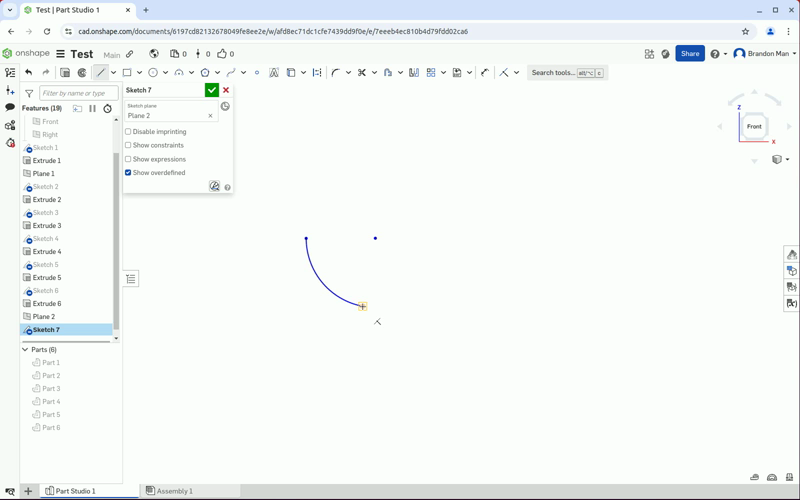
scroll(-6)
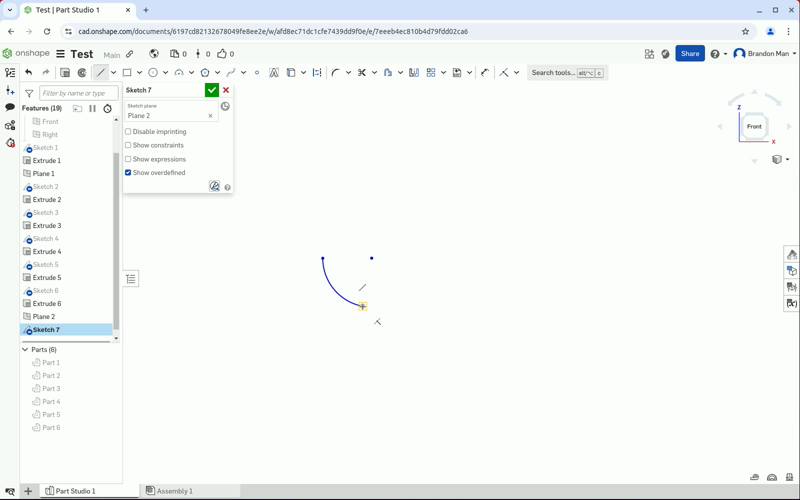
scroll(-6)
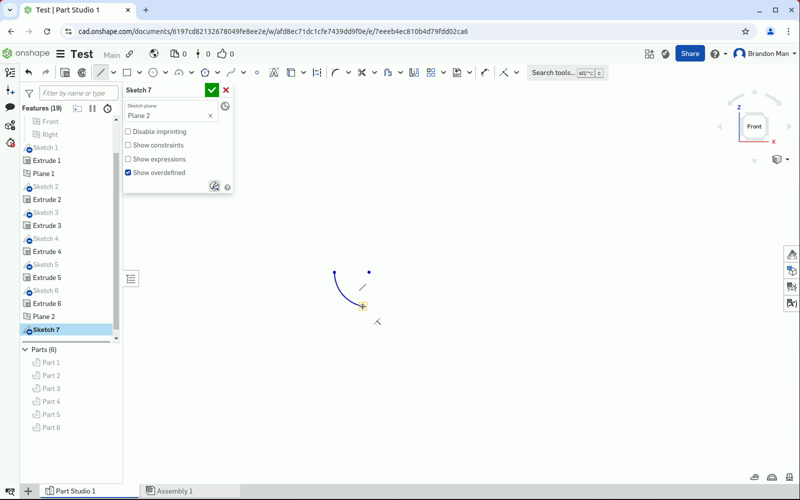
scroll(-6)
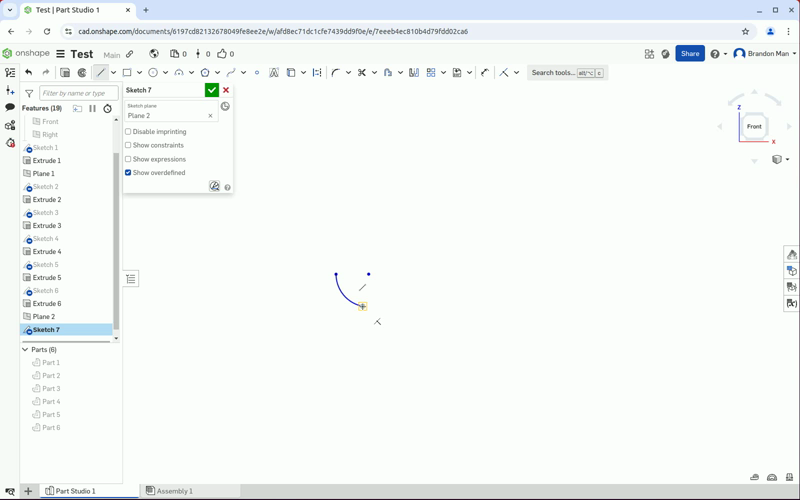
scroll(-6)
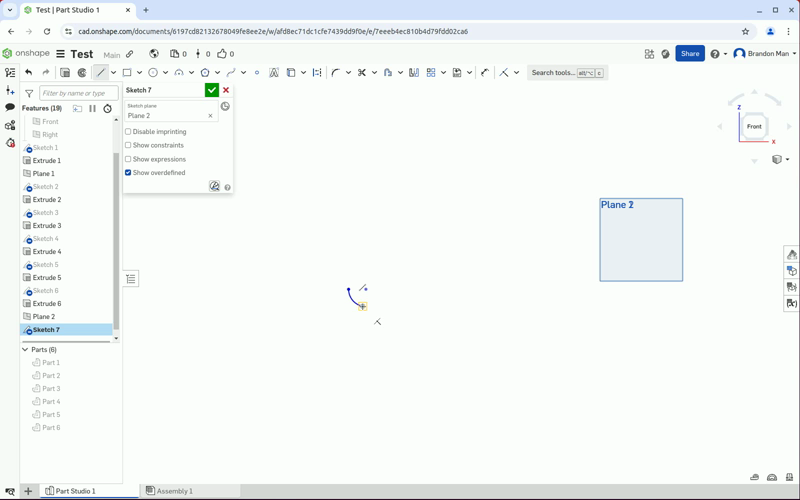
scroll(-6)
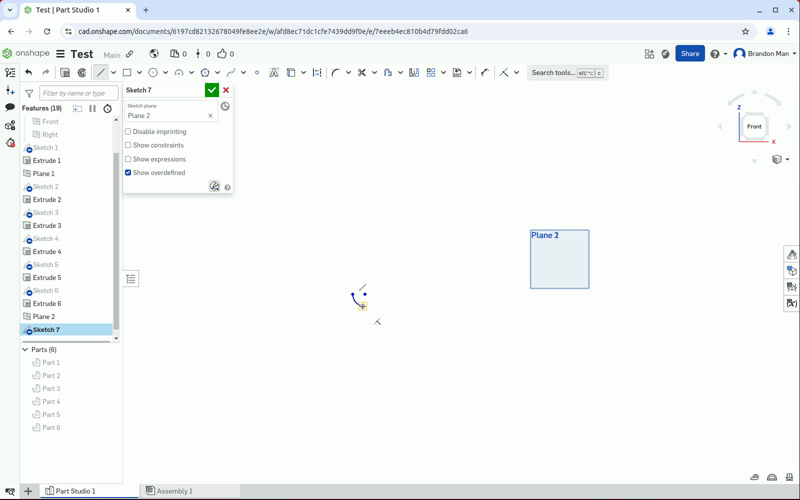
scroll(-6)
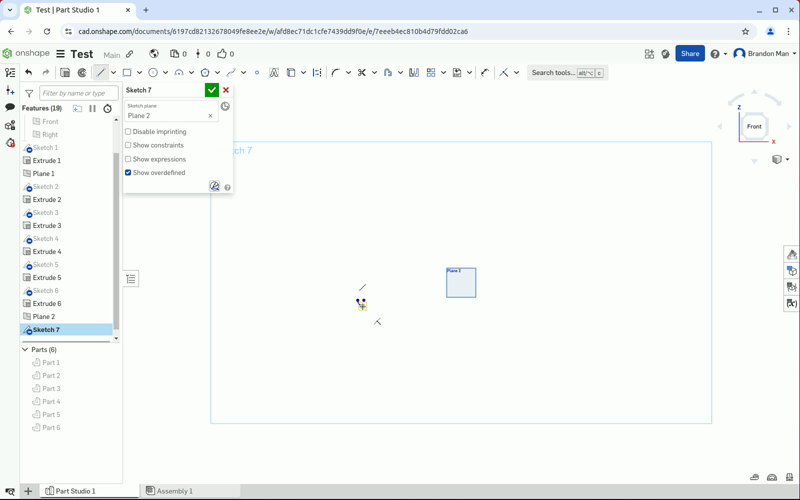
key_down(shift)
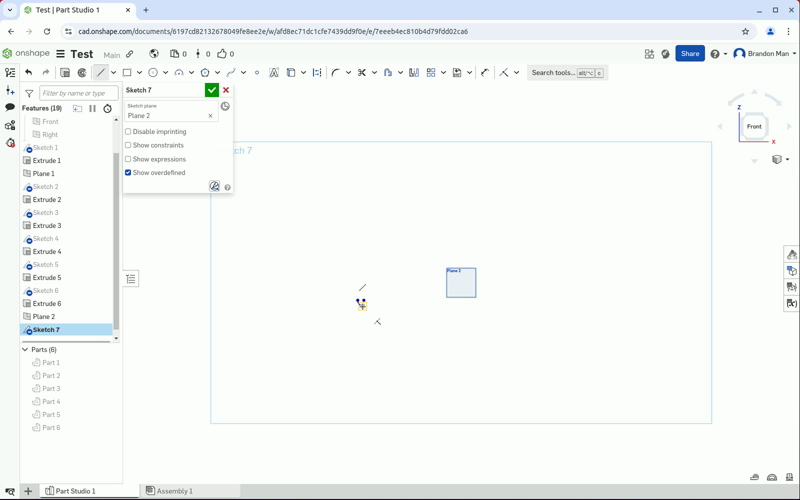
mouse_move(392, 306)
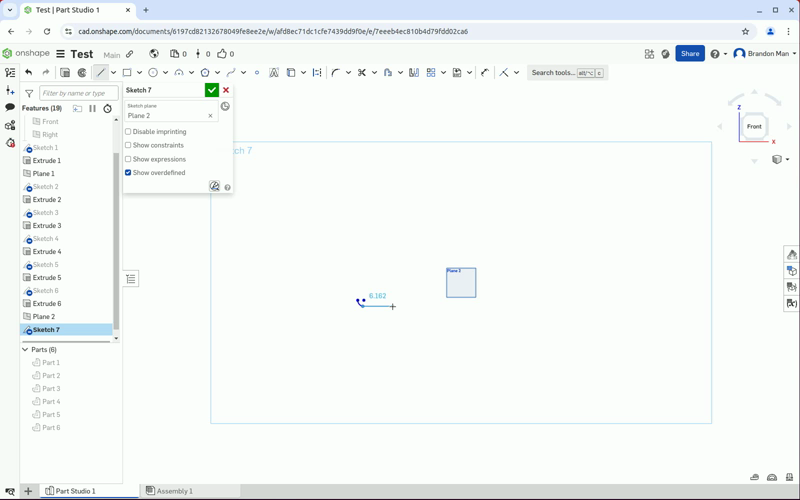
mouse_move(395, 306)
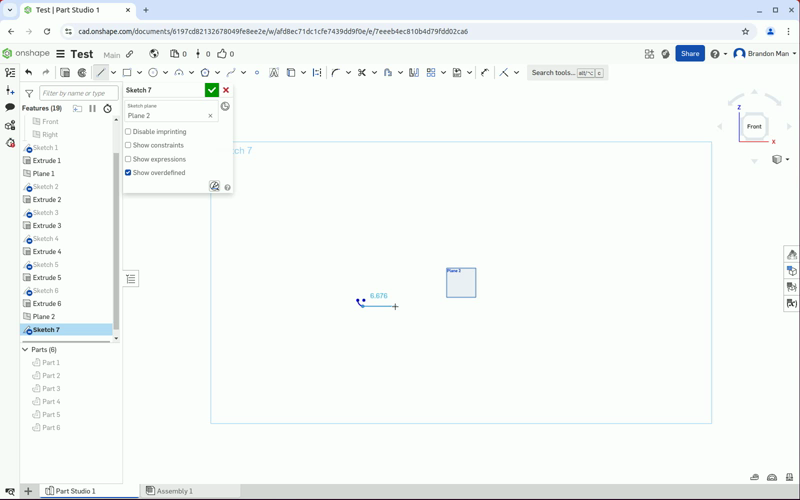
click(395, 306)
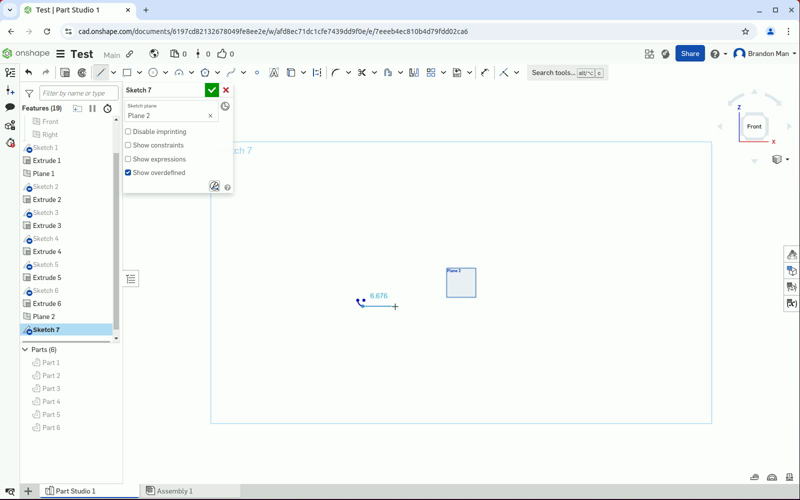
key_up(shift)
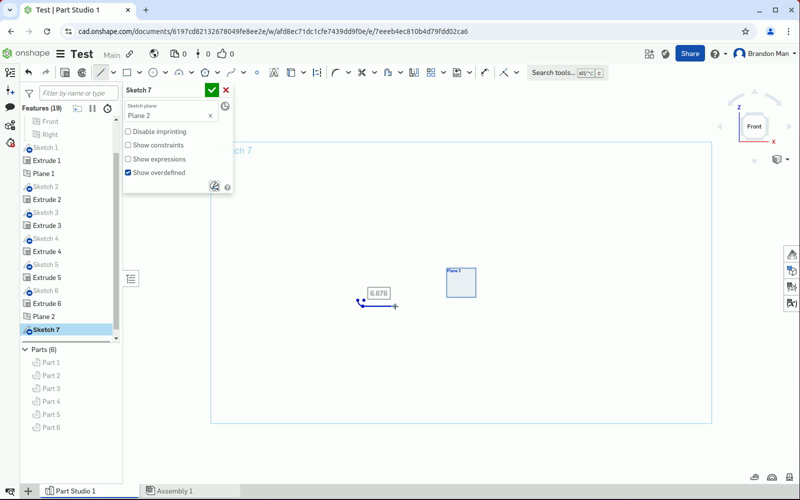
key(esc)
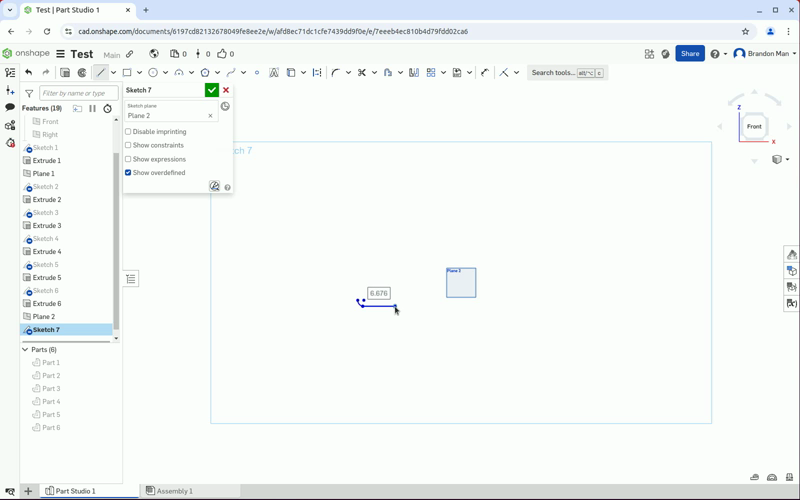
key(a)
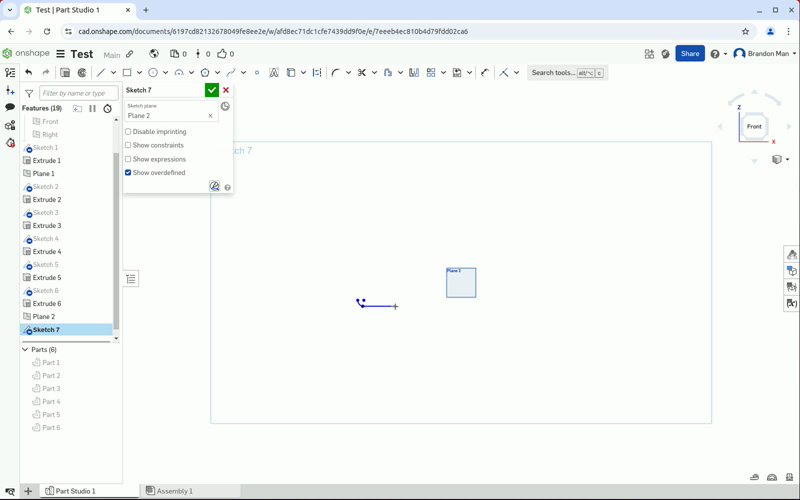
mouse_move(395, 306)
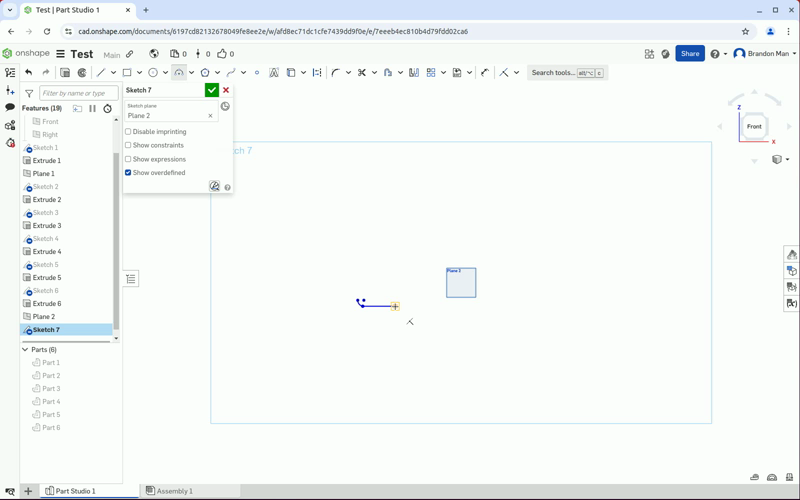
click(395, 306)
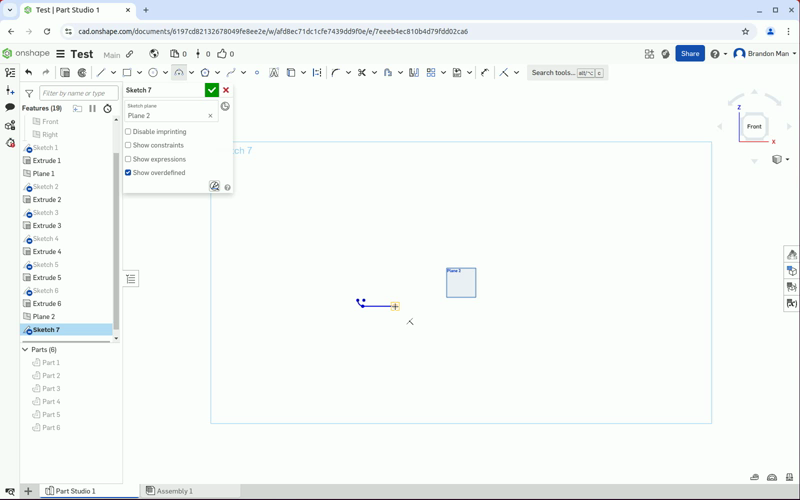
key_down(shift)
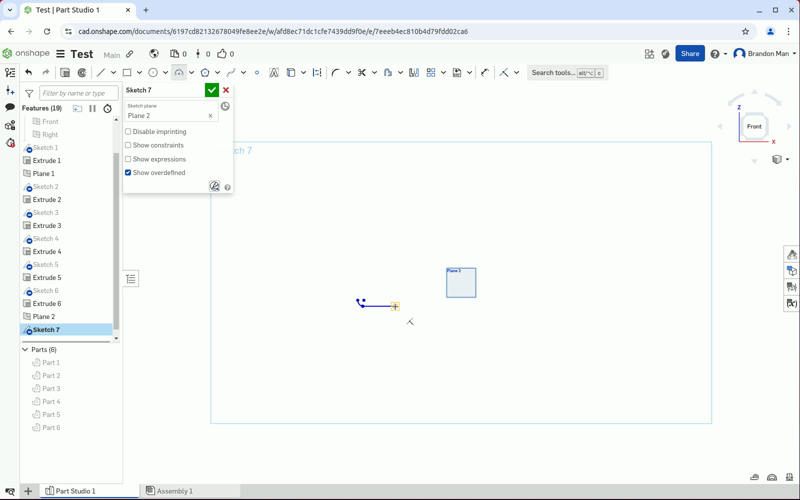
mouse_move(400, 300)
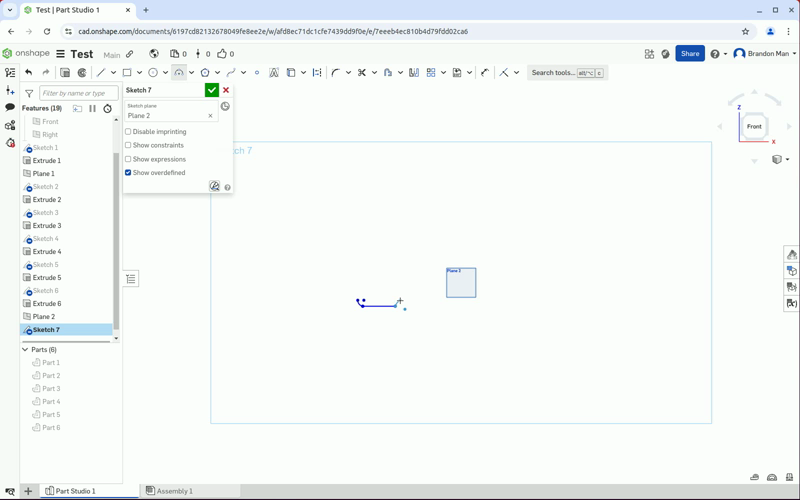
click(400, 300)
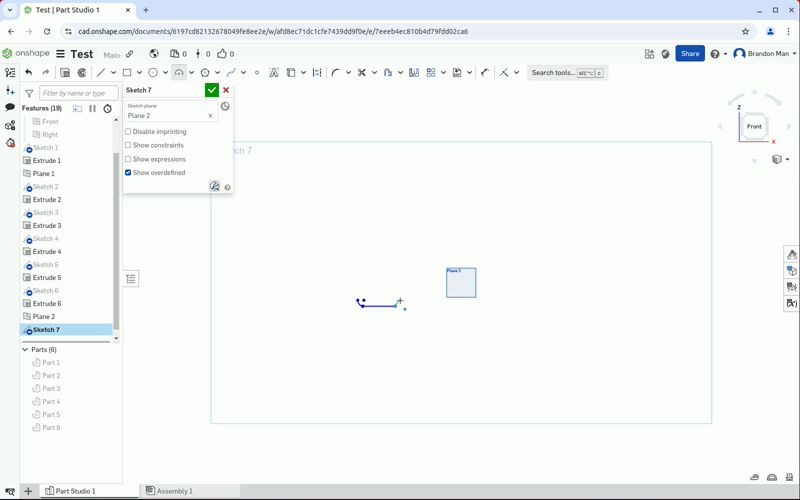
mouse_move(398, 304)
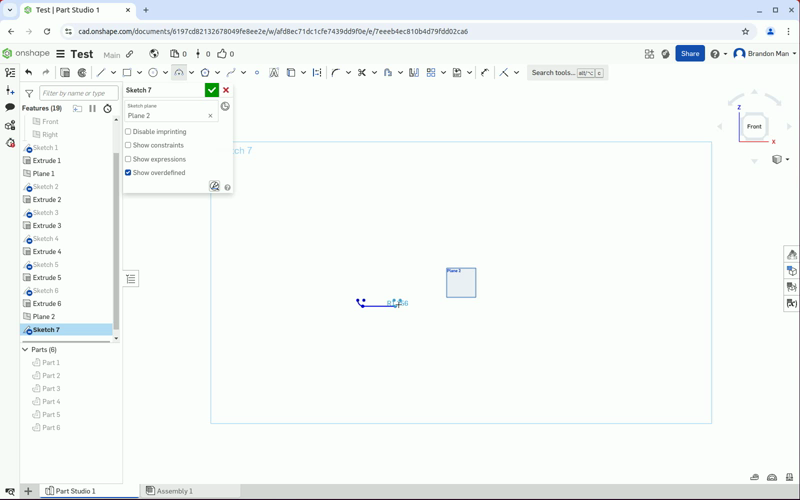
scroll(6)
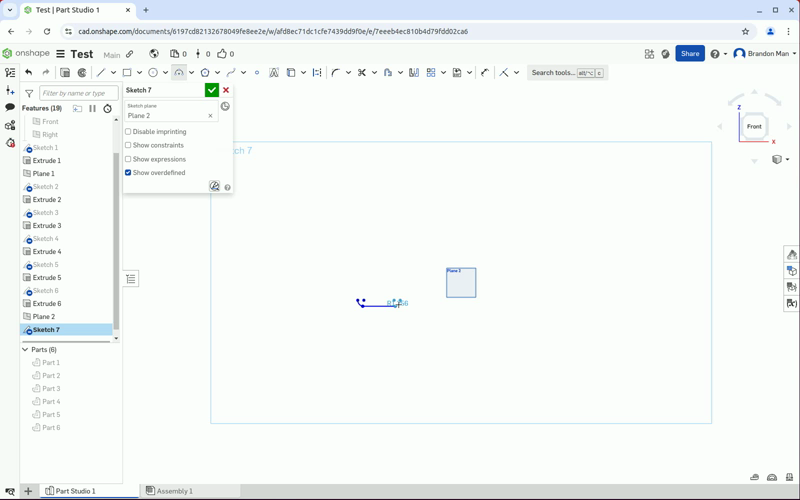
scroll(6)
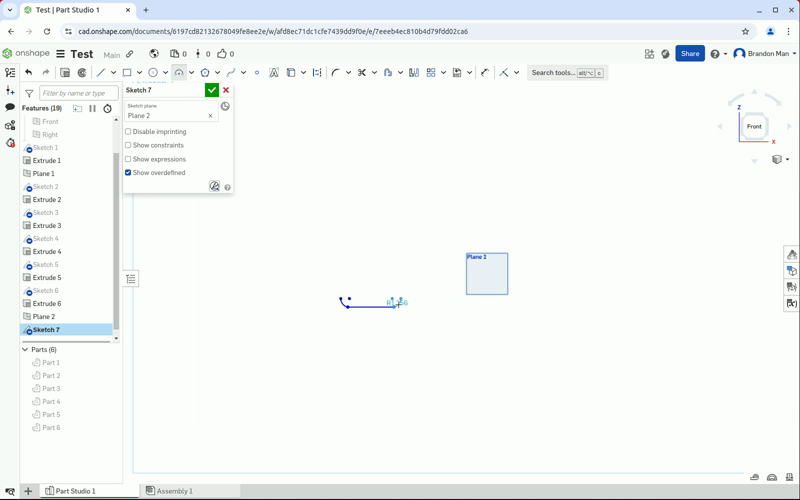
scroll(6)
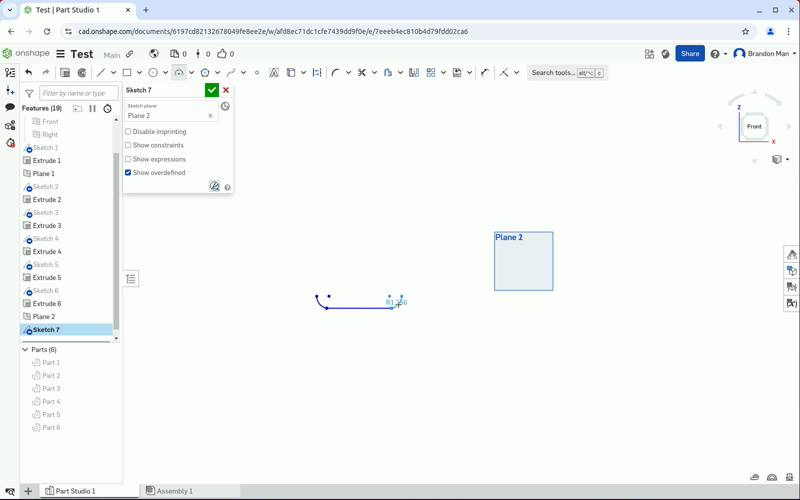
scroll(6)
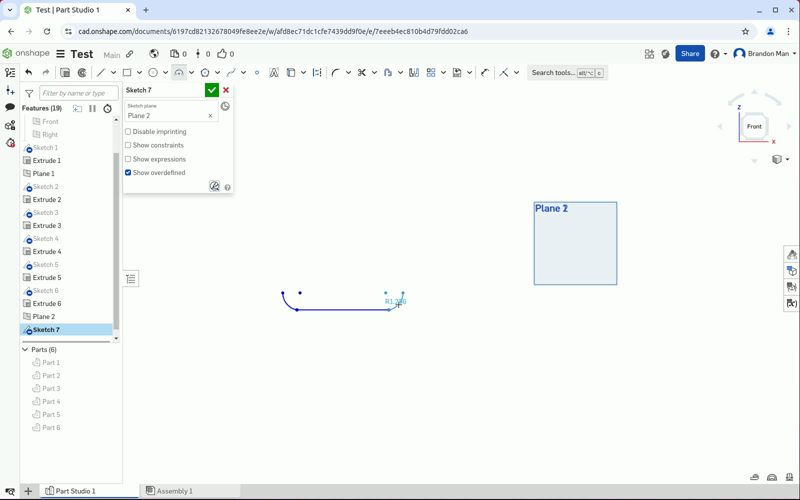
scroll(6)
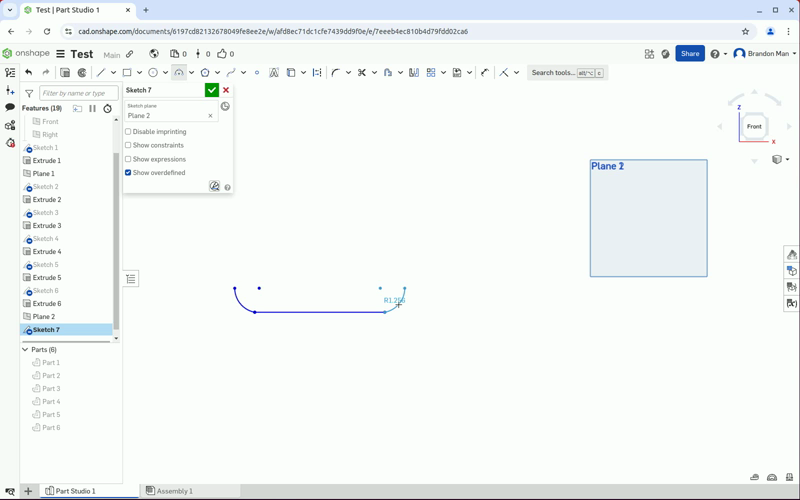
scroll(6)
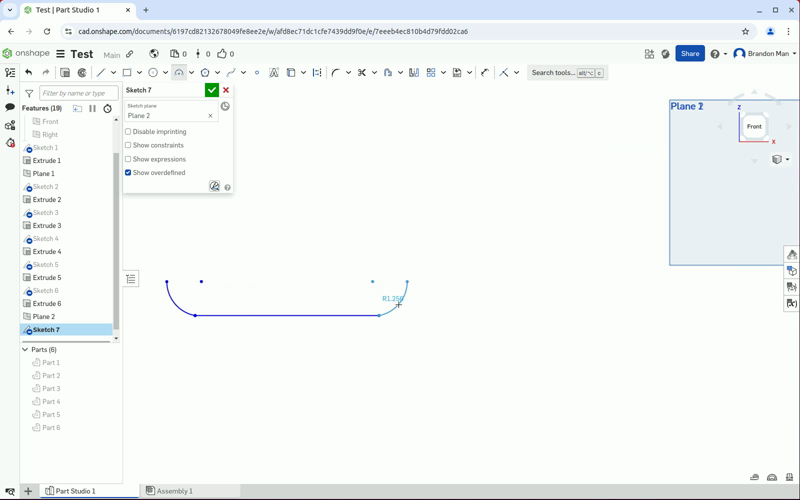
scroll(6)
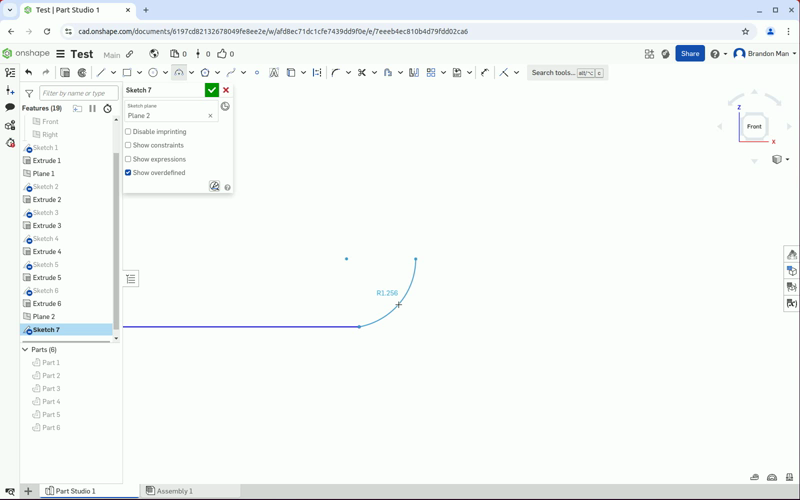
click(398, 304)
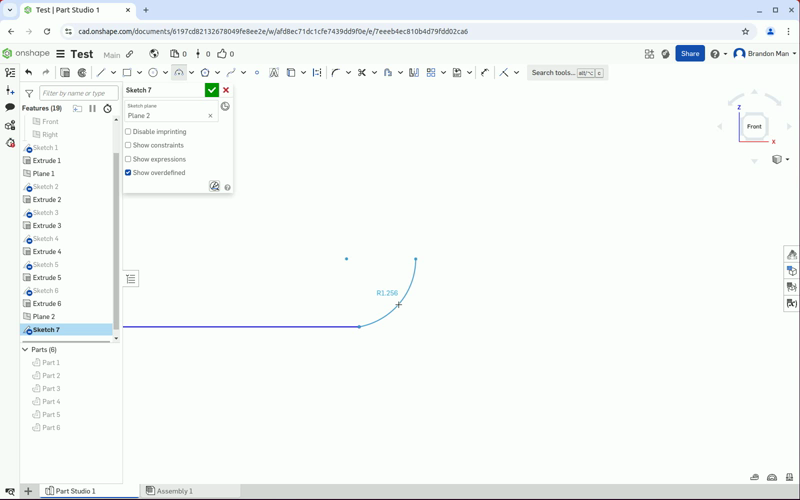
scroll(-6)
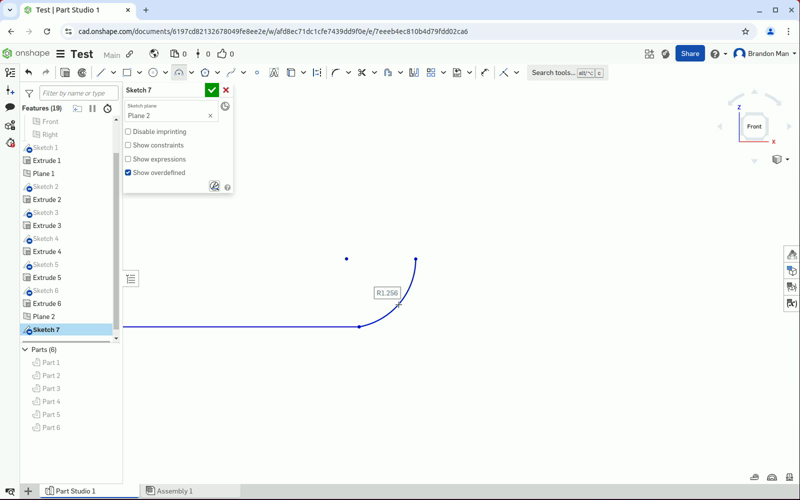
scroll(-6)
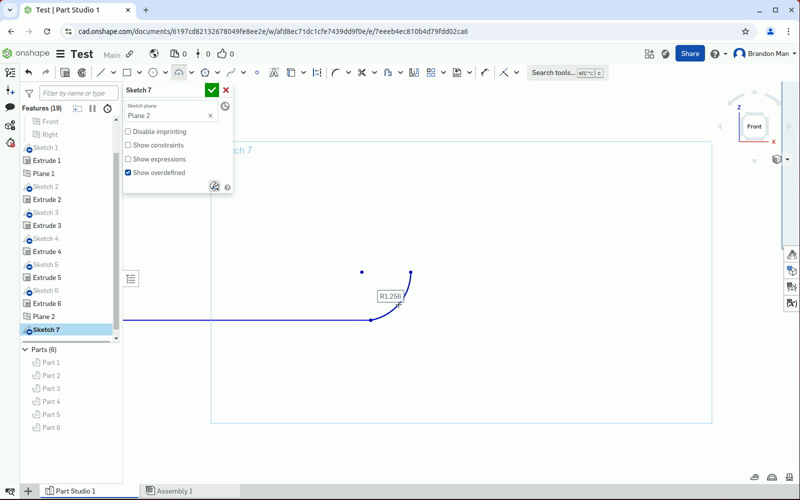
scroll(-6)
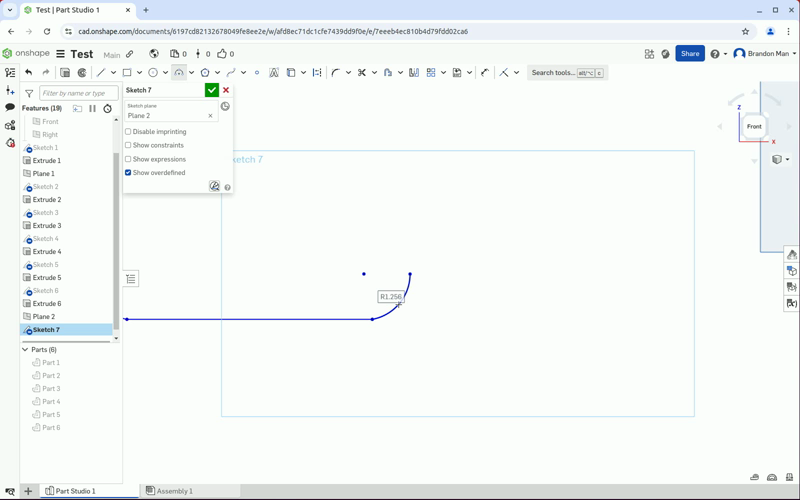
scroll(-6)
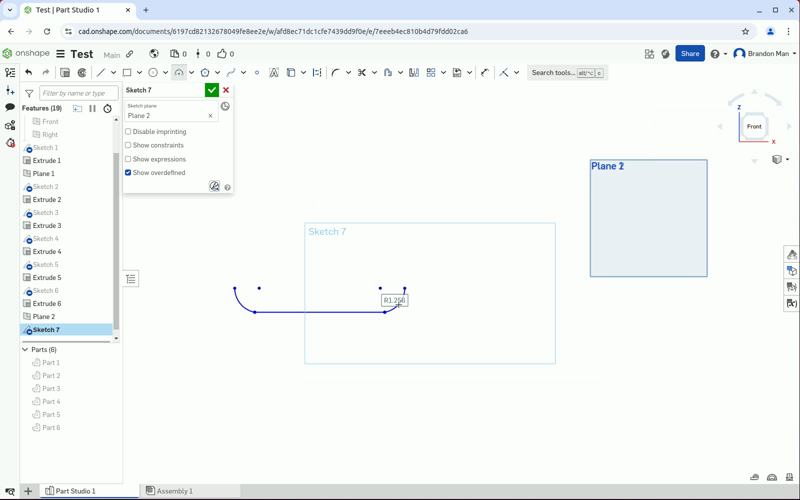
scroll(-6)
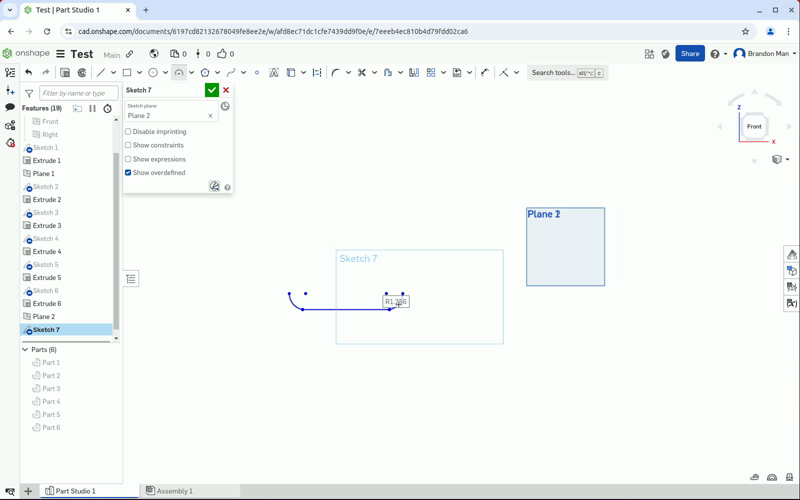
scroll(-6)
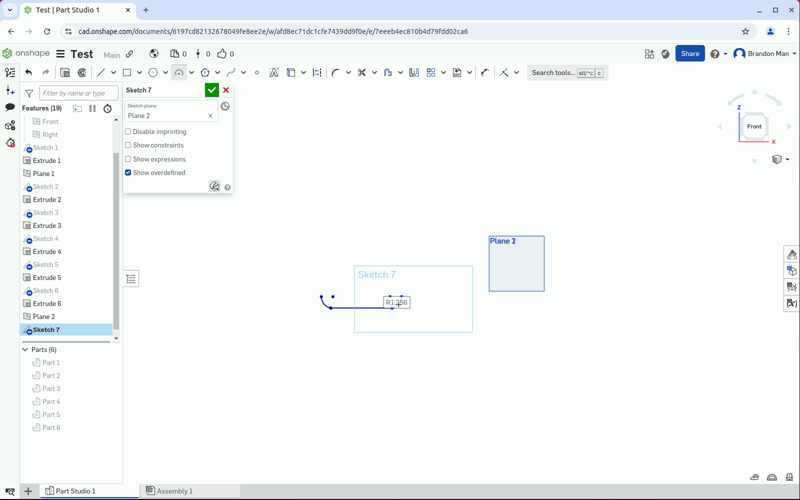
scroll(-6)
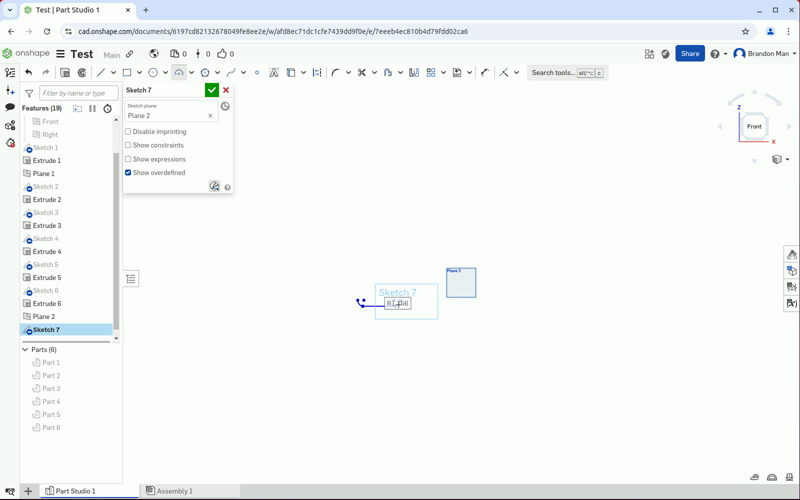
key_up(shift)
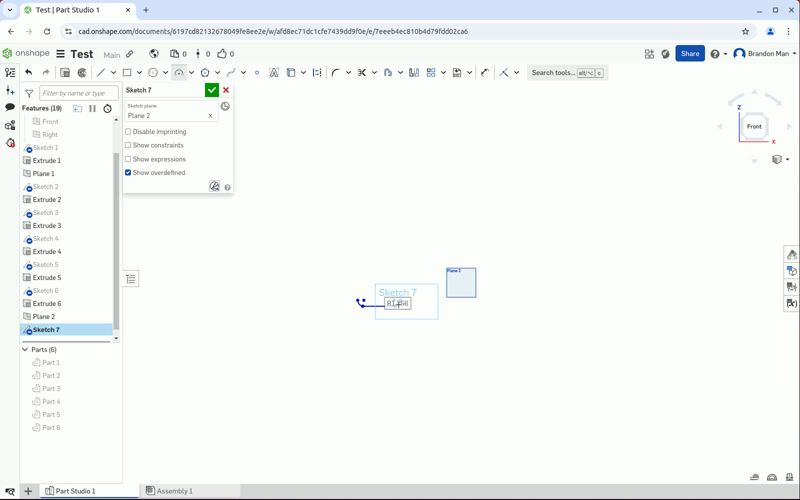
key(esc)
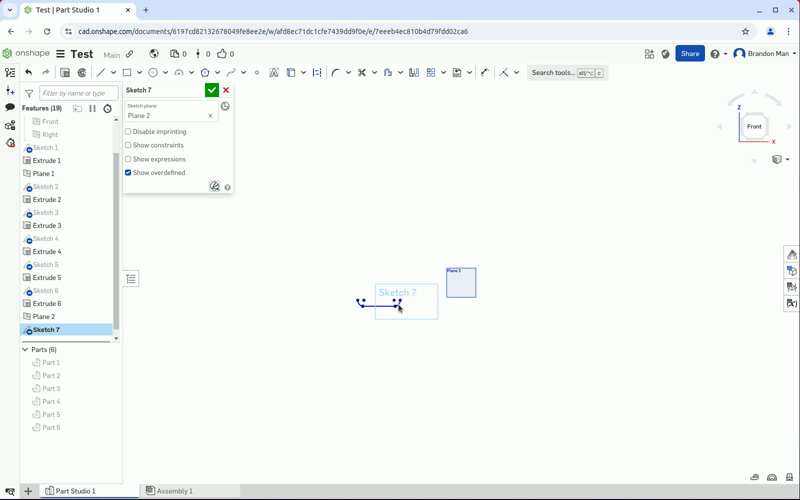
key(l)
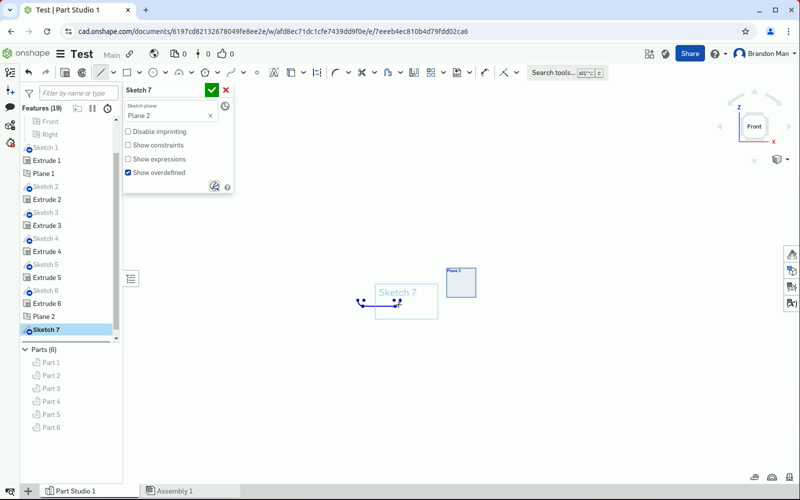
mouse_move(400, 300)
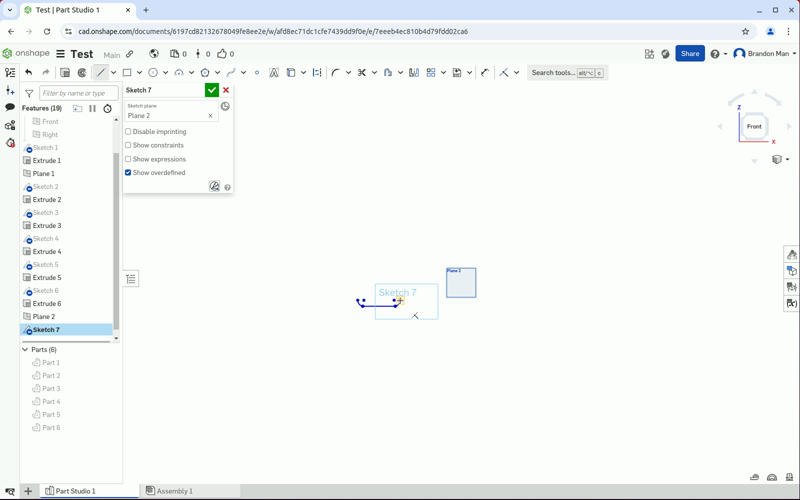
scroll(6)
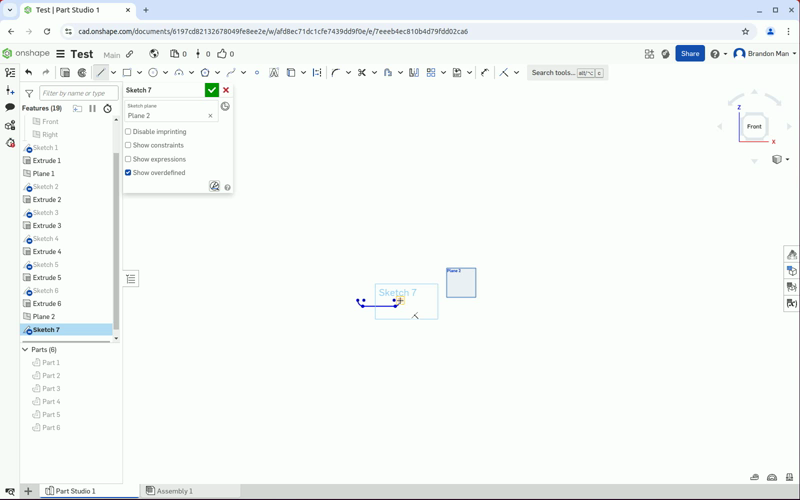
scroll(6)
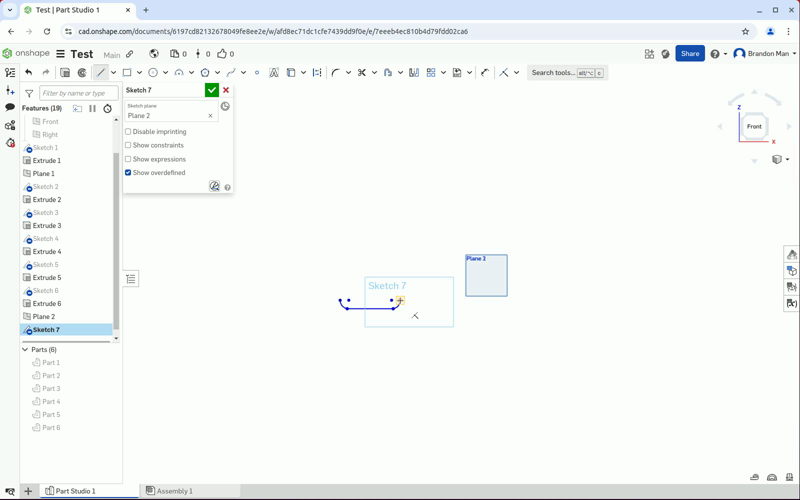
scroll(6)
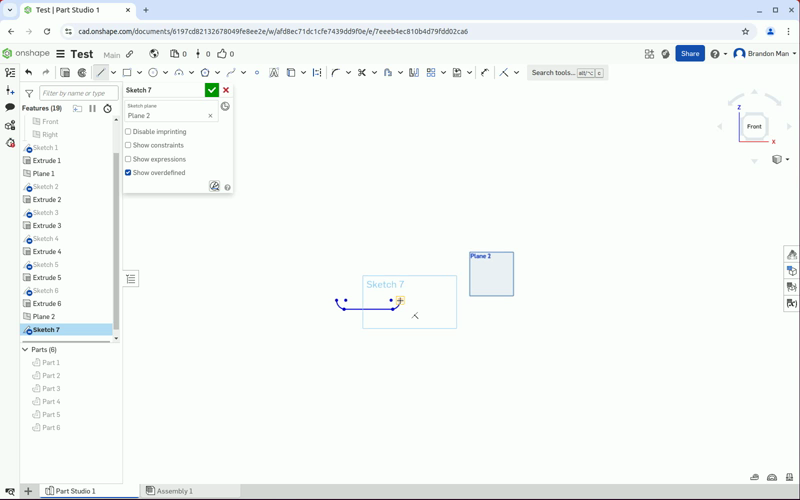
scroll(6)
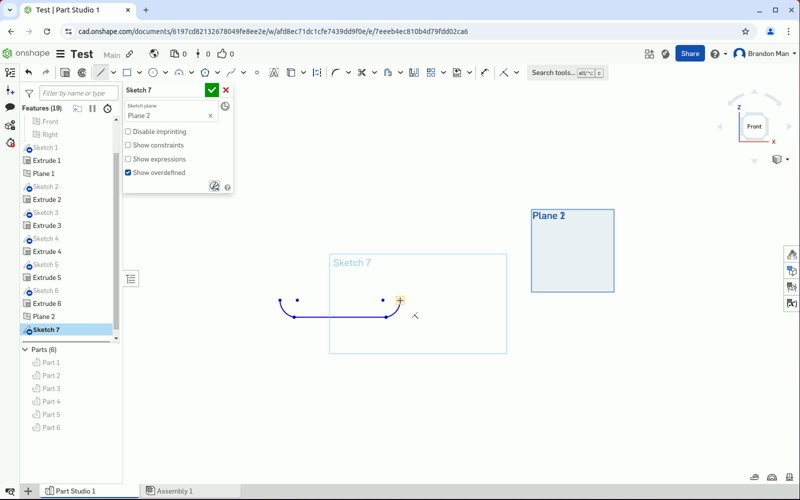
scroll(6)
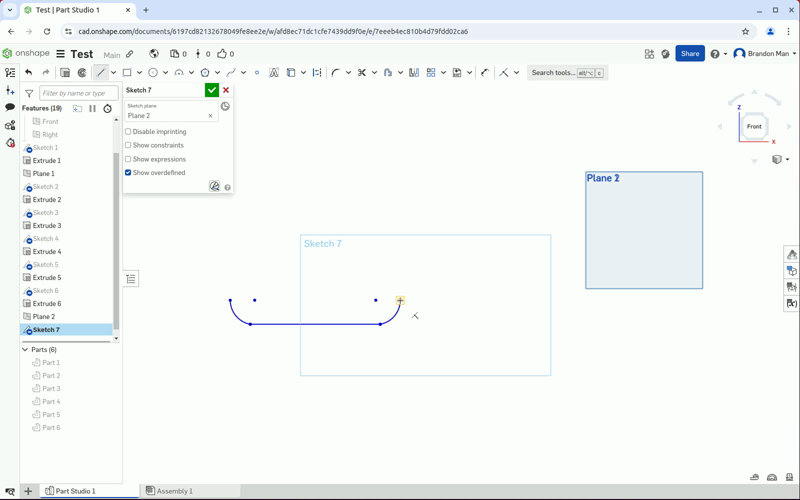
scroll(6)
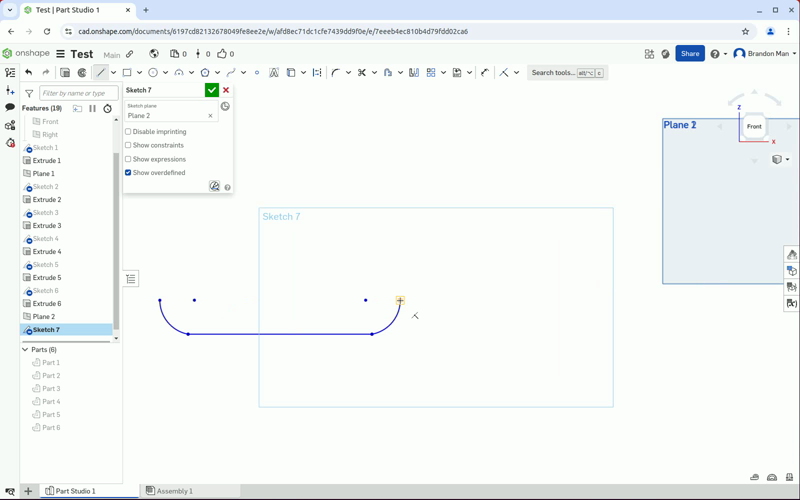
scroll(6)
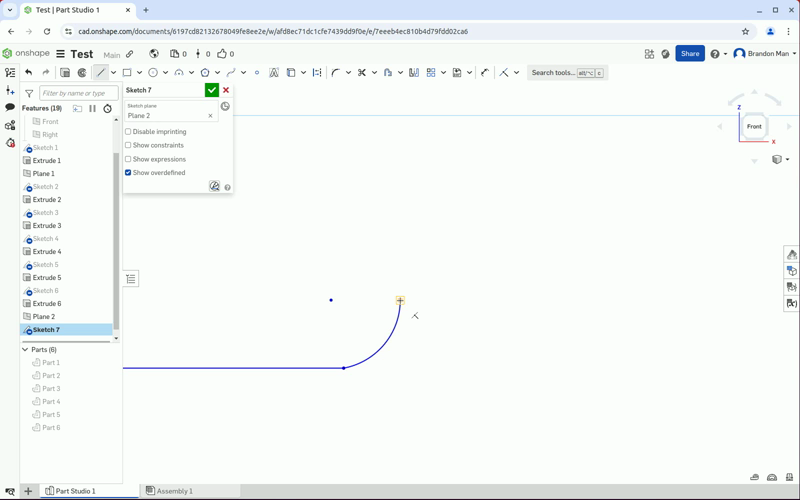
click(400, 300)
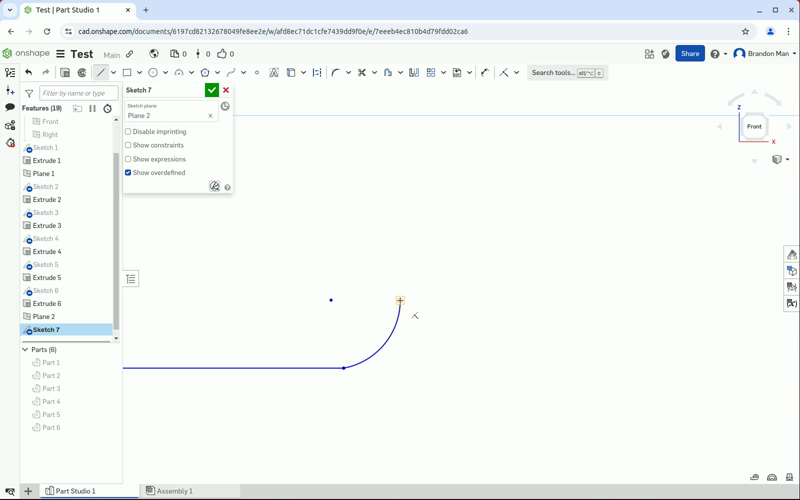
scroll(-6)
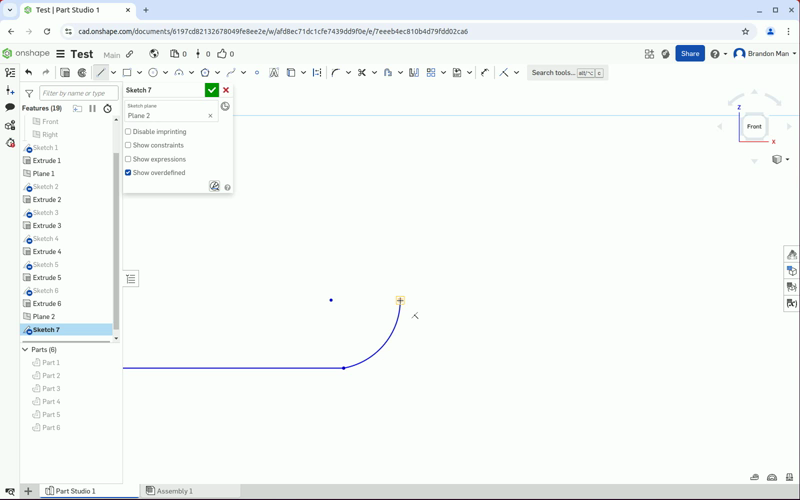
scroll(-6)
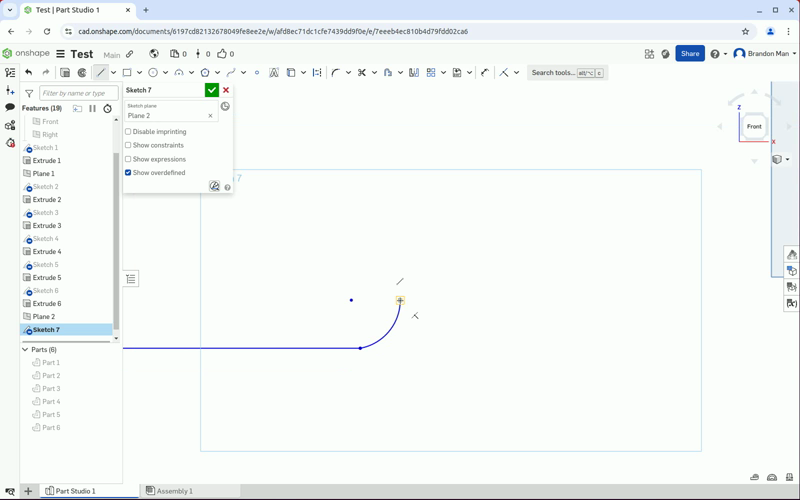
scroll(-6)
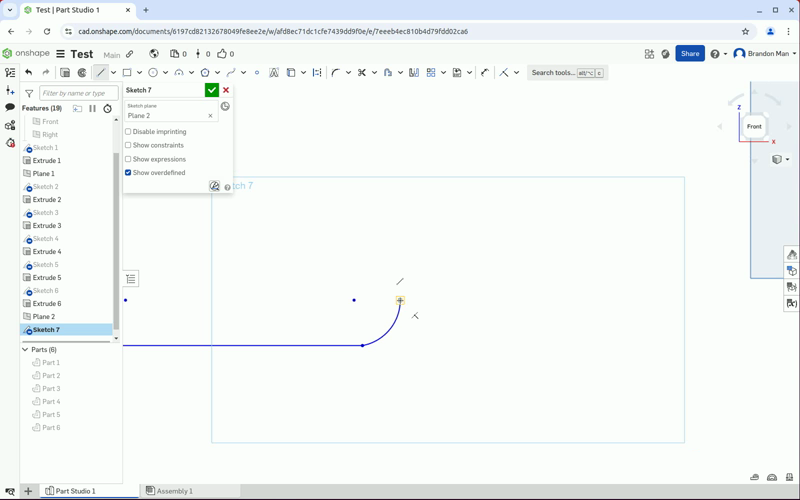
scroll(-6)
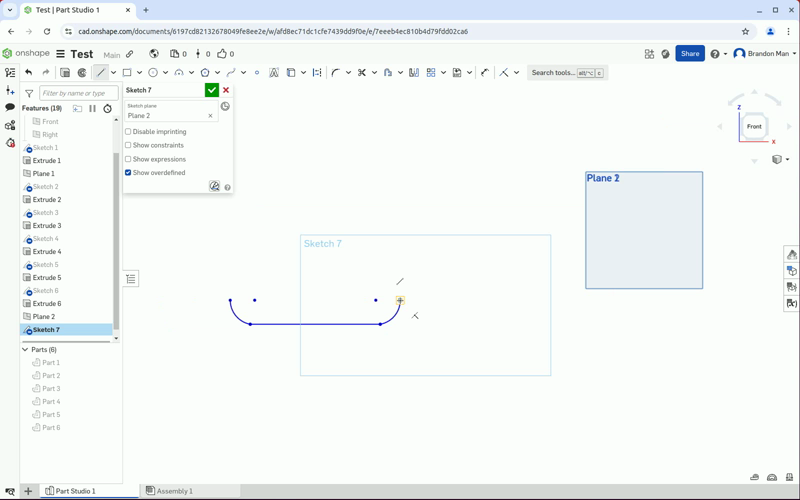
scroll(-6)
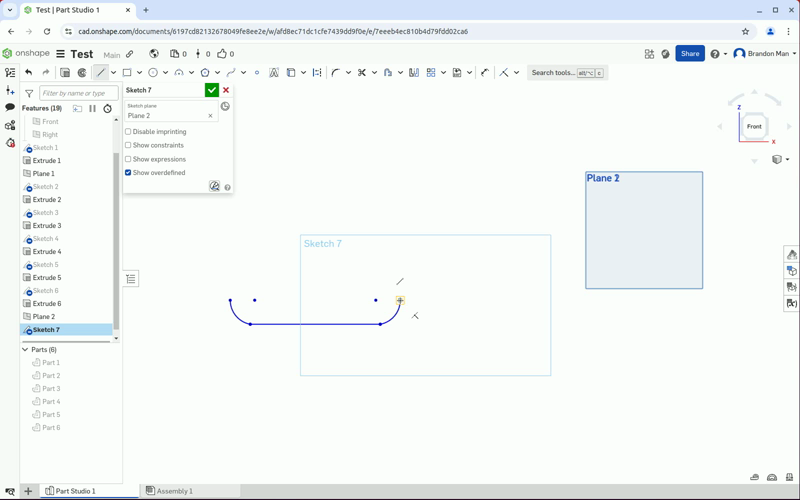
scroll(-6)
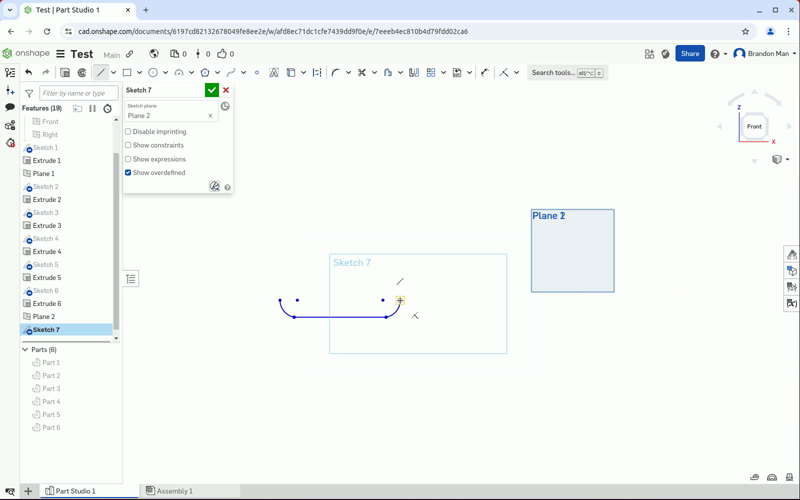
scroll(-6)
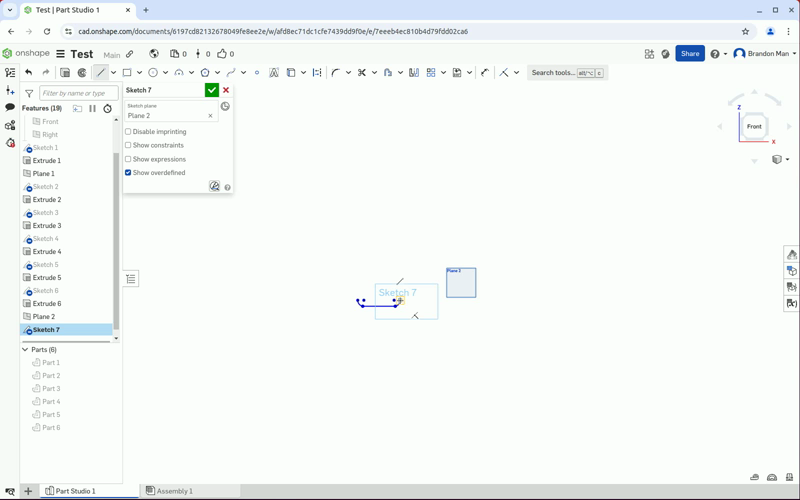
key_down(shift)
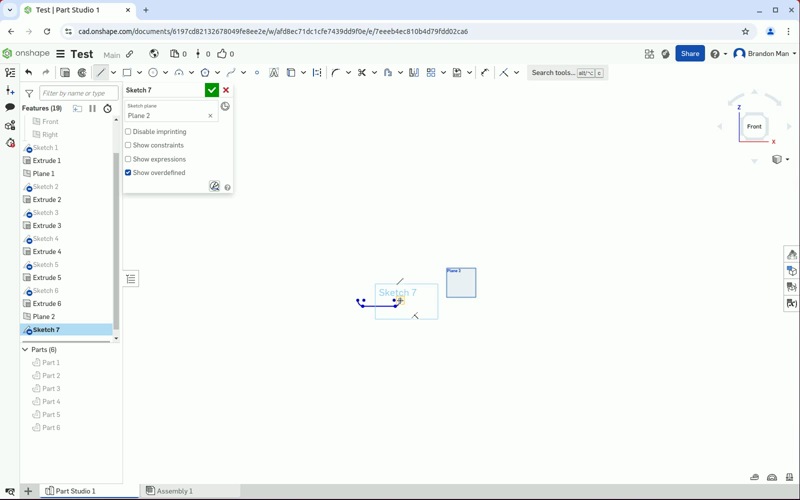
mouse_move(430, 300)
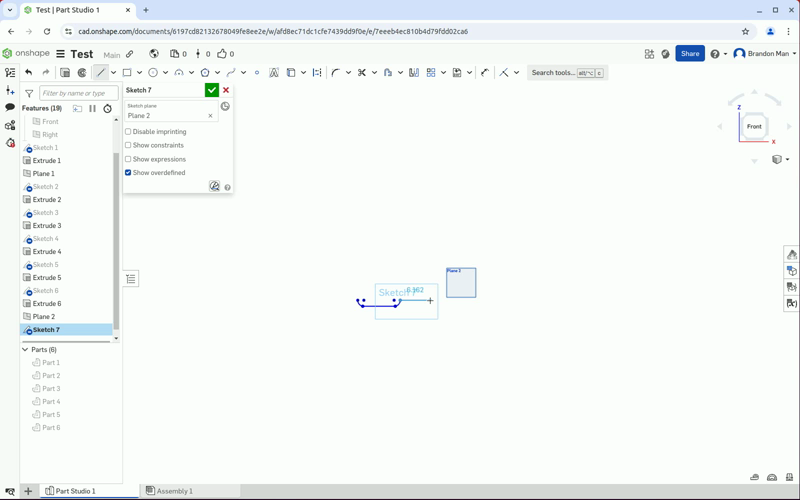
mouse_move(400, 265)
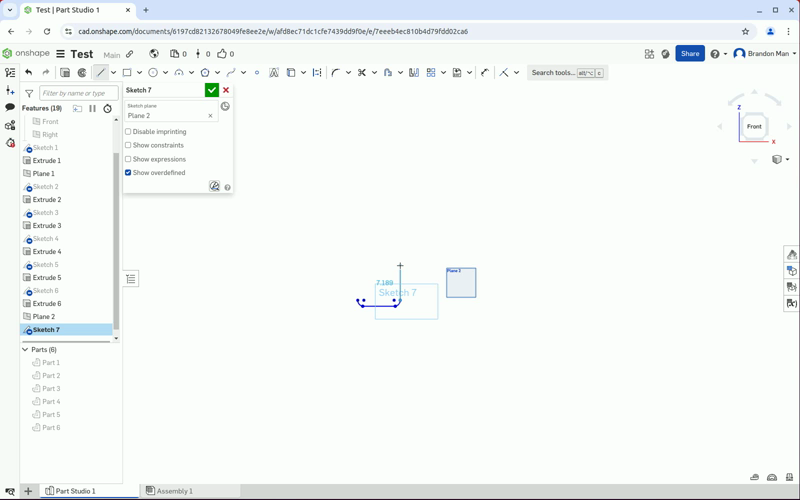
click(400, 265)
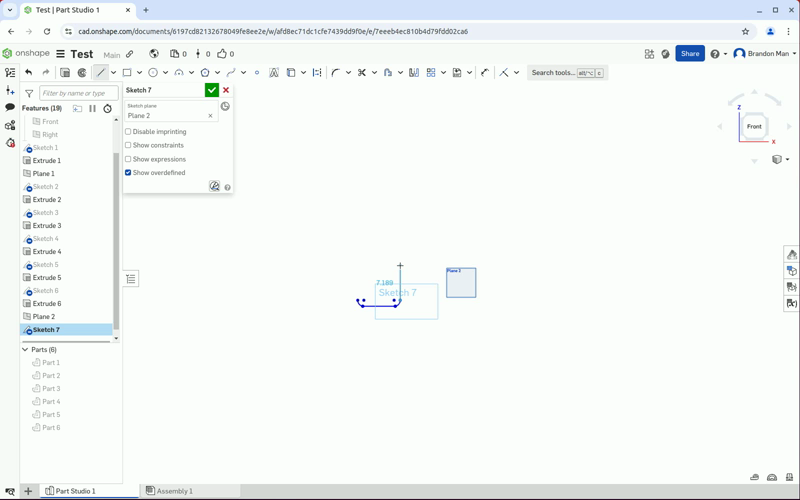
key_up(shift)
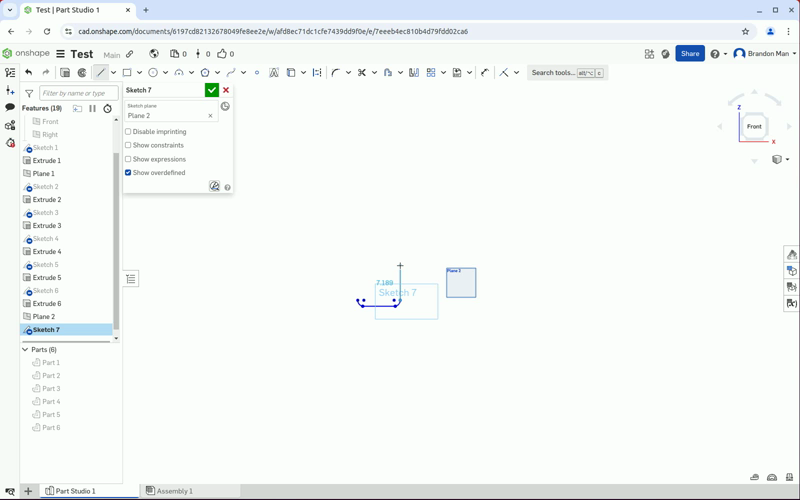
key(esc)
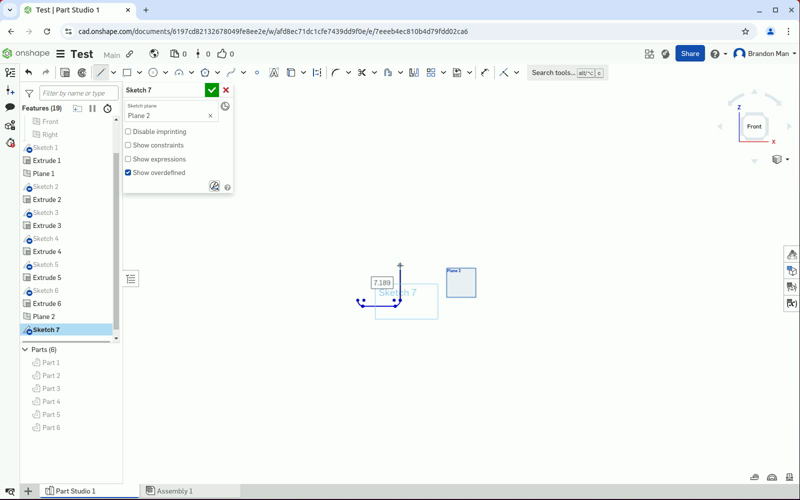
key(a)
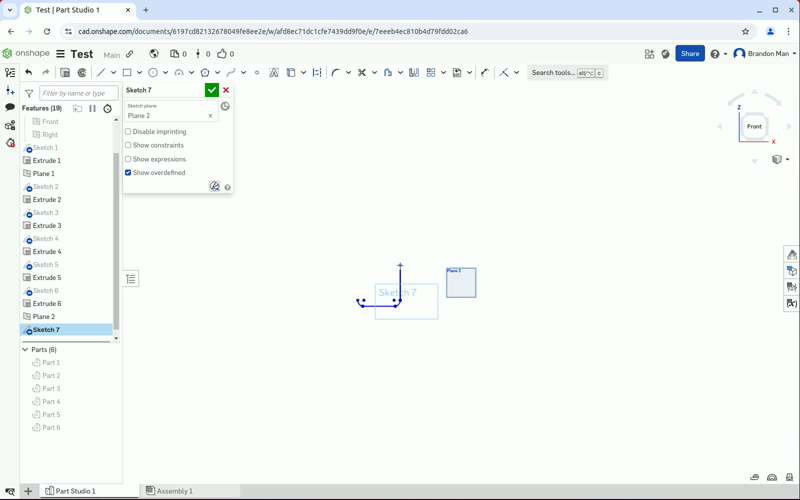
mouse_move(400, 265)
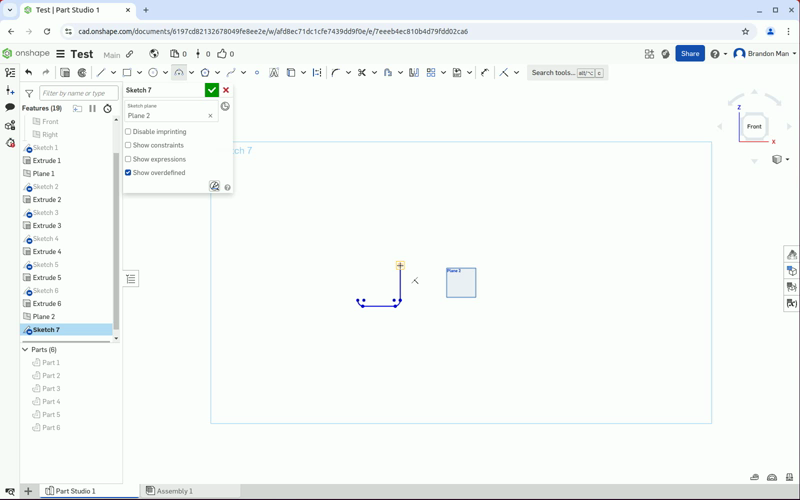
click(400, 265)
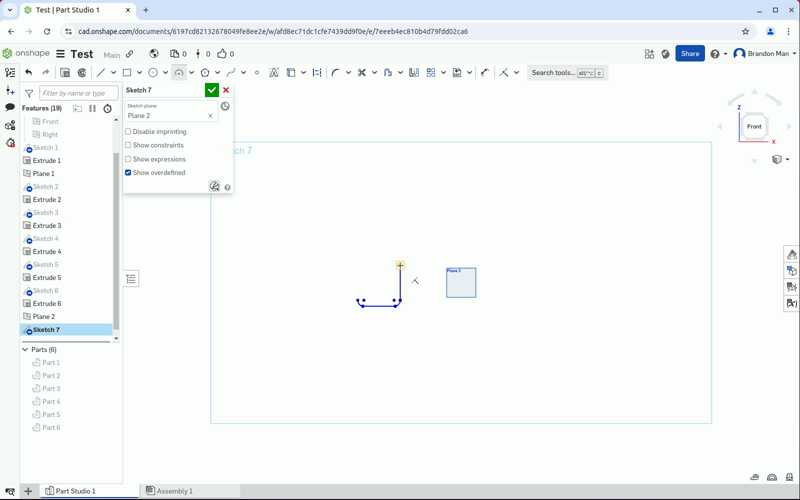
key_down(shift)
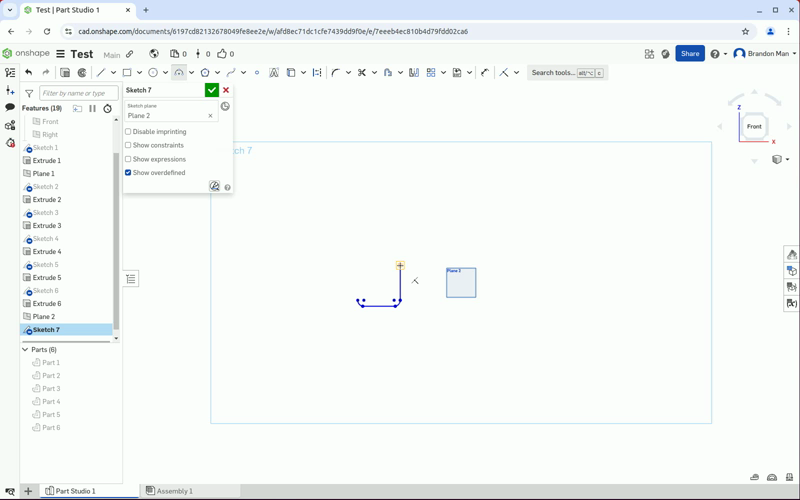
mouse_move(395, 259)
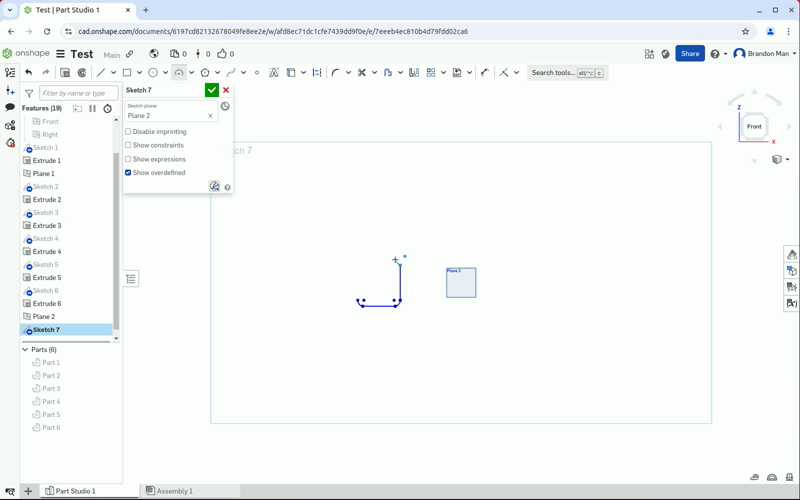
click(395, 259)
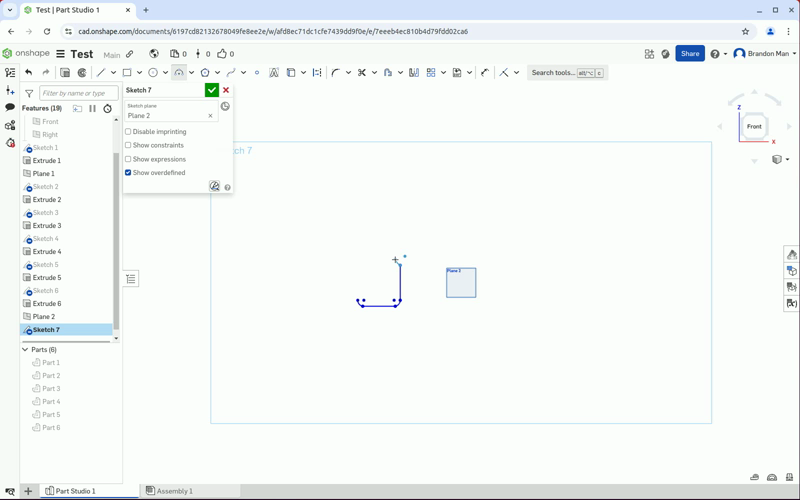
mouse_move(398, 261)
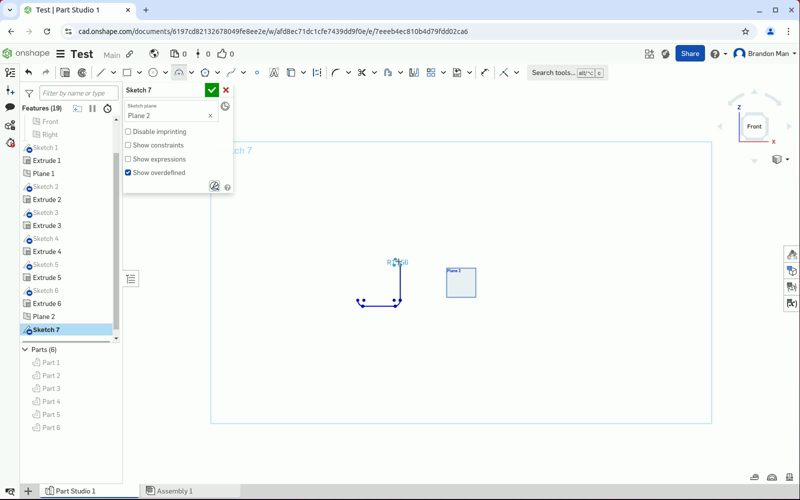
scroll(6)
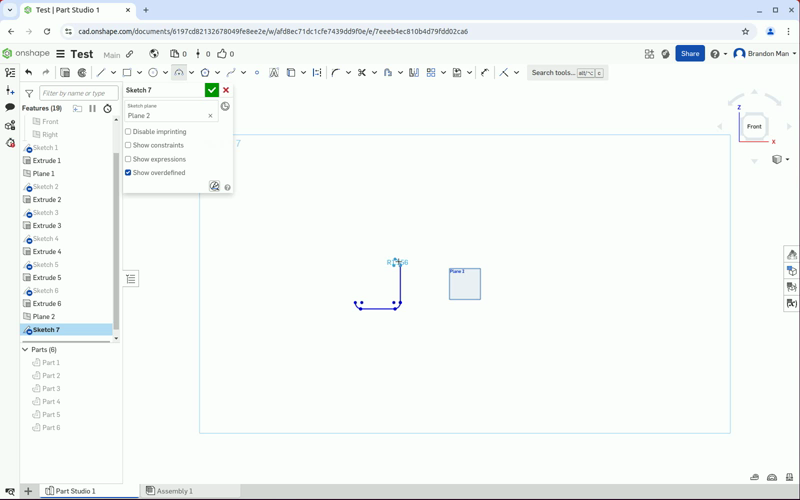
scroll(6)
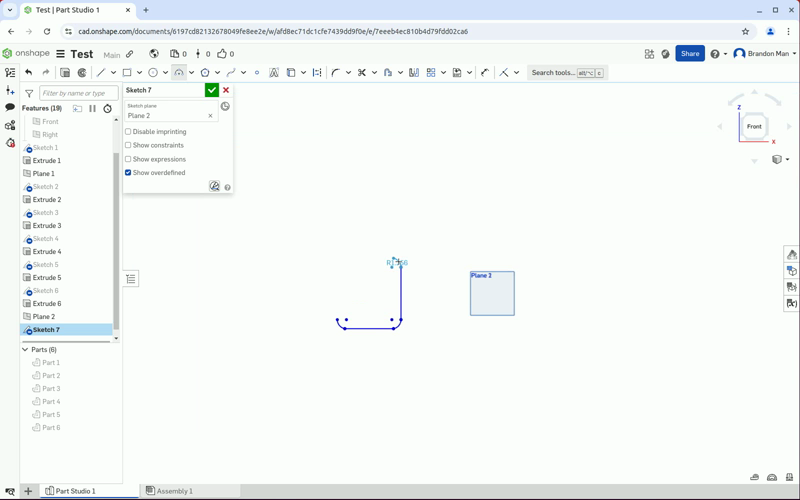
scroll(6)
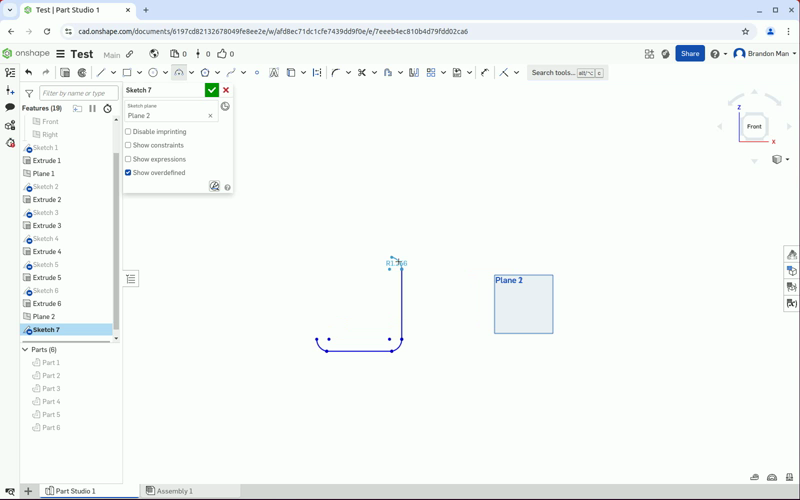
scroll(6)
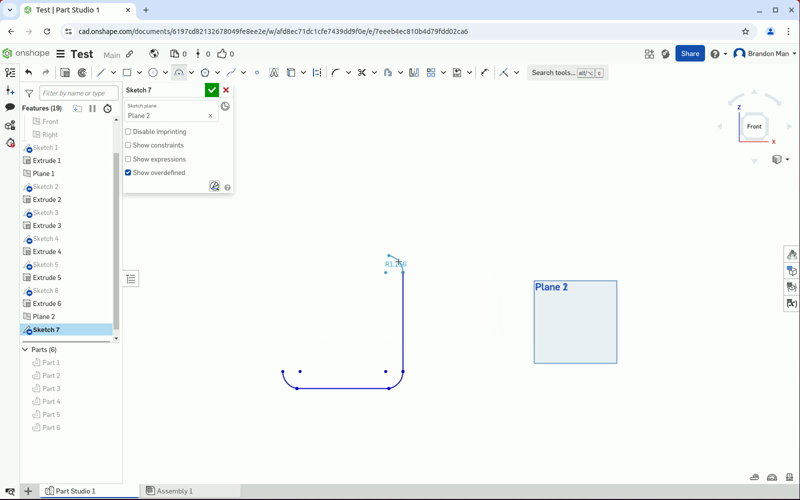
scroll(6)
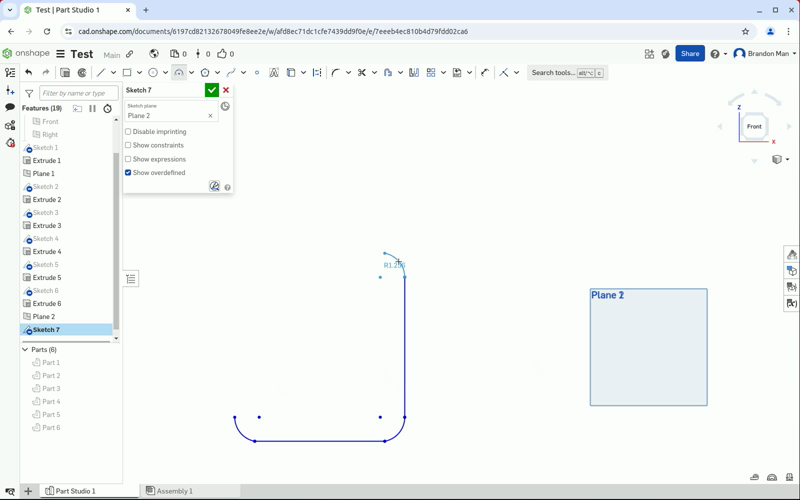
scroll(6)
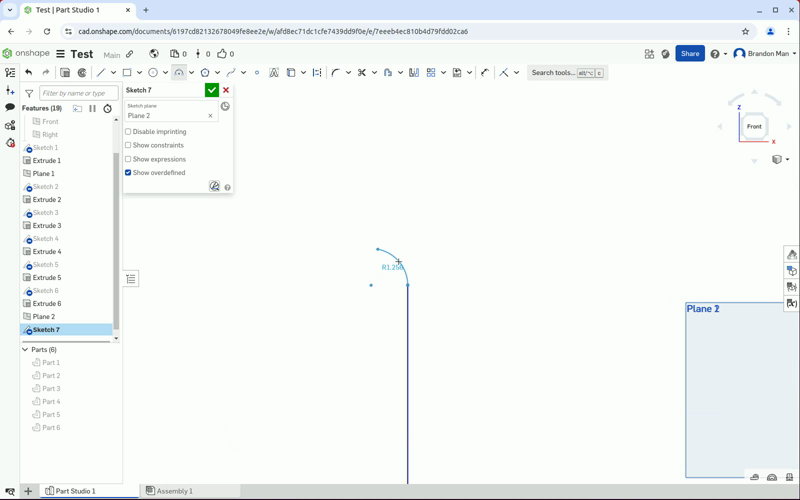
scroll(6)
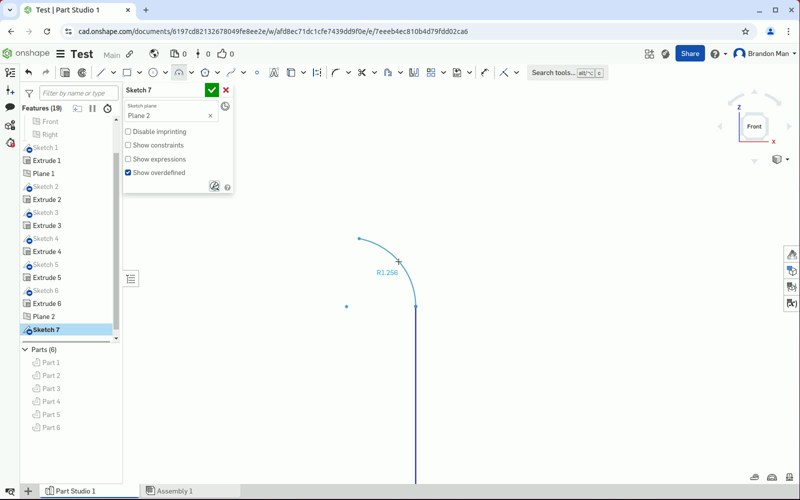
click(398, 261)
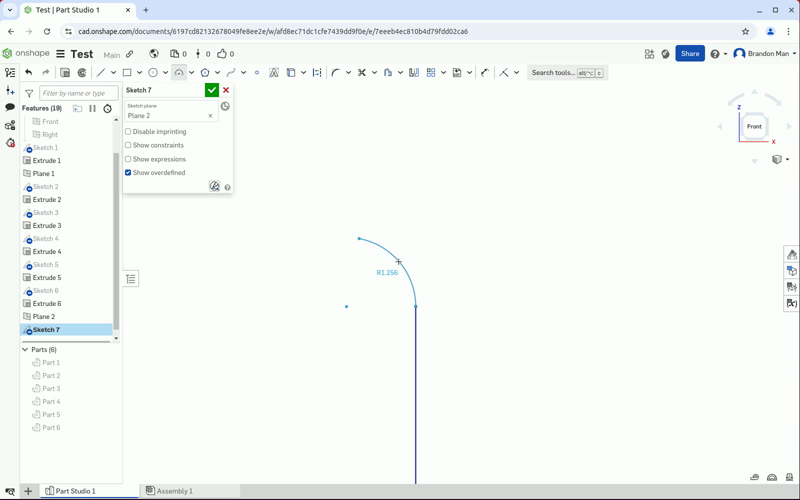
scroll(-6)
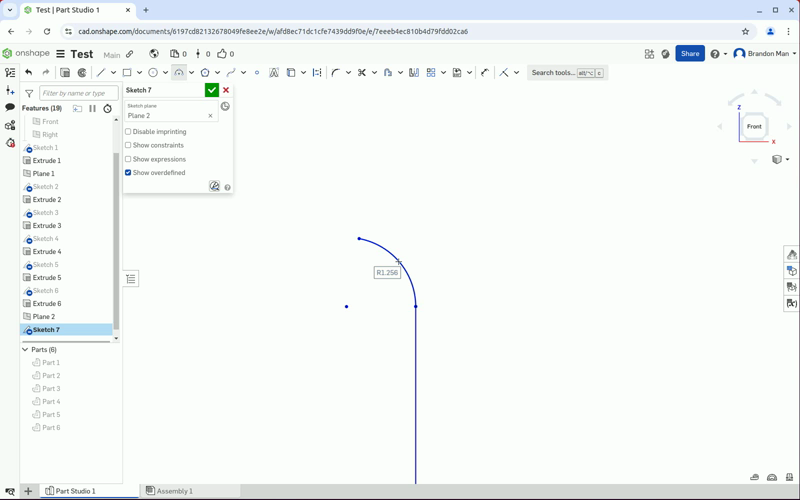
scroll(-6)
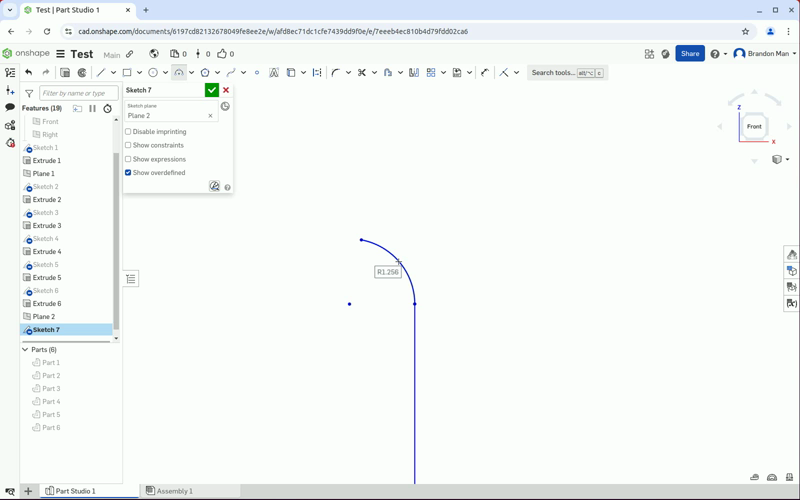
scroll(-6)
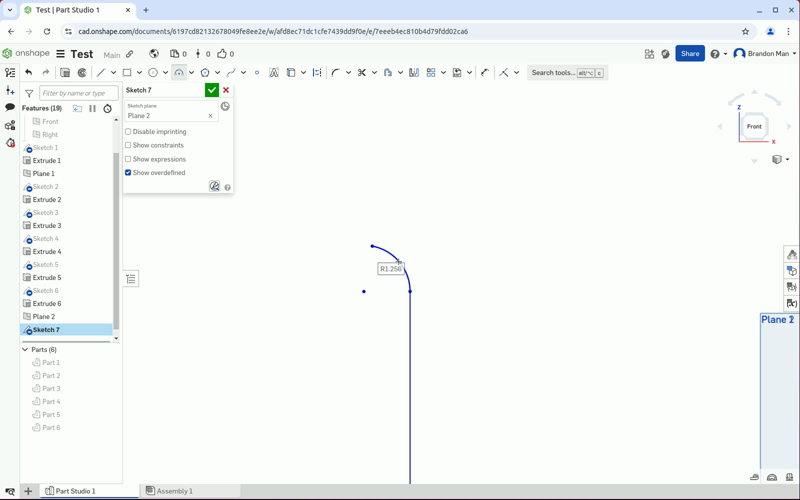
scroll(-6)
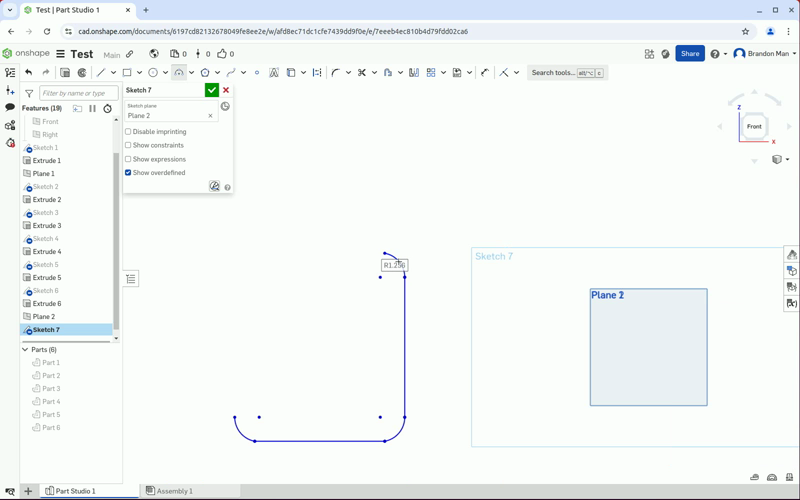
scroll(-6)
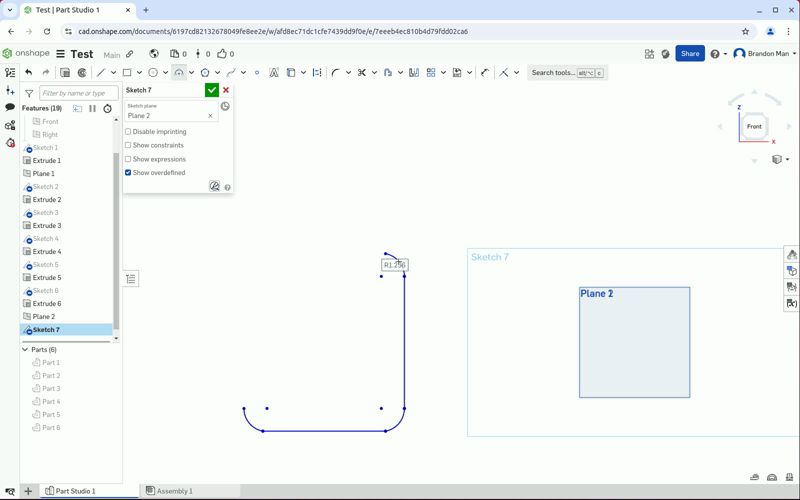
scroll(-6)
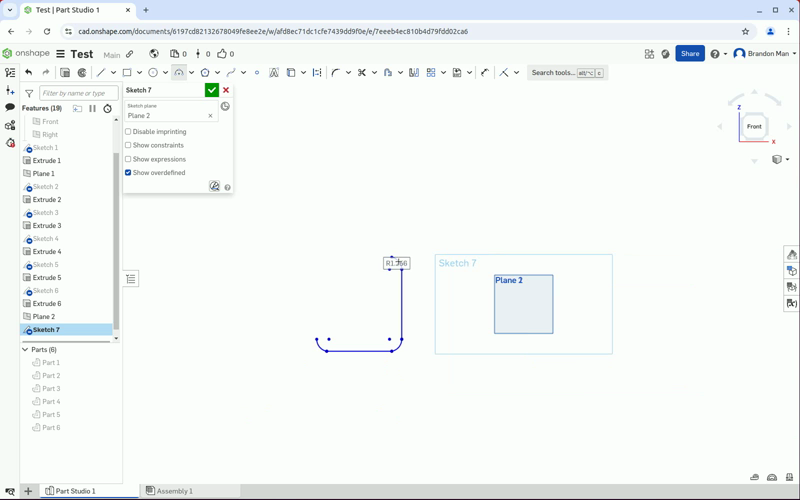
scroll(-6)
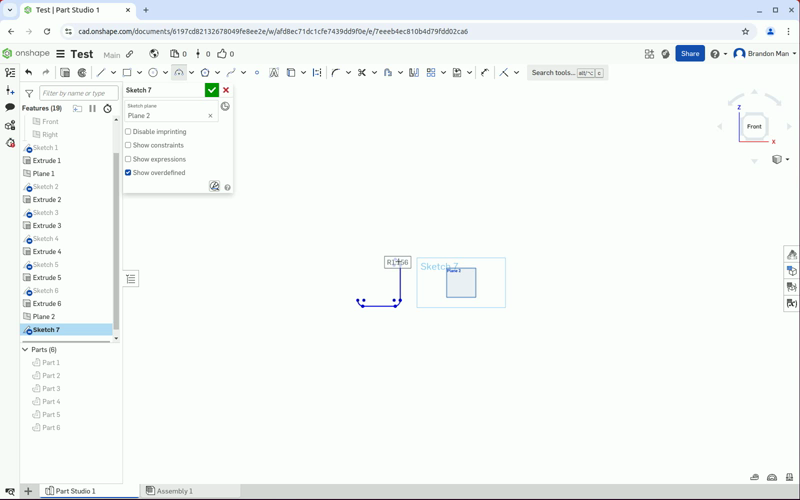
key_up(shift)
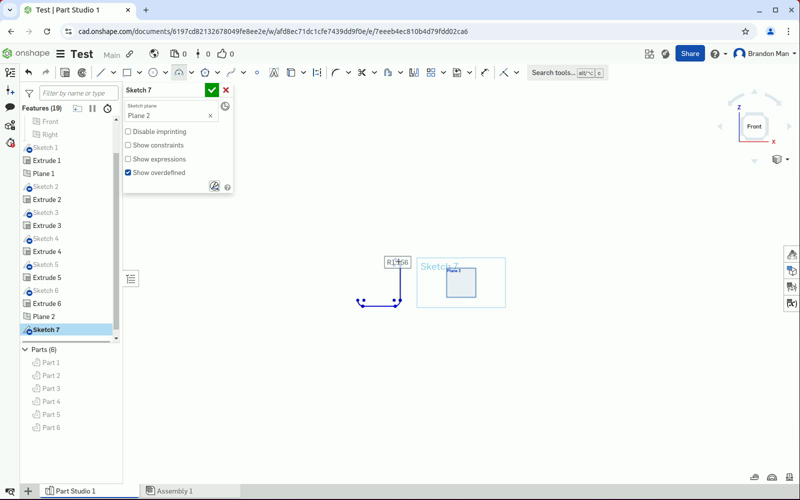
key(esc)
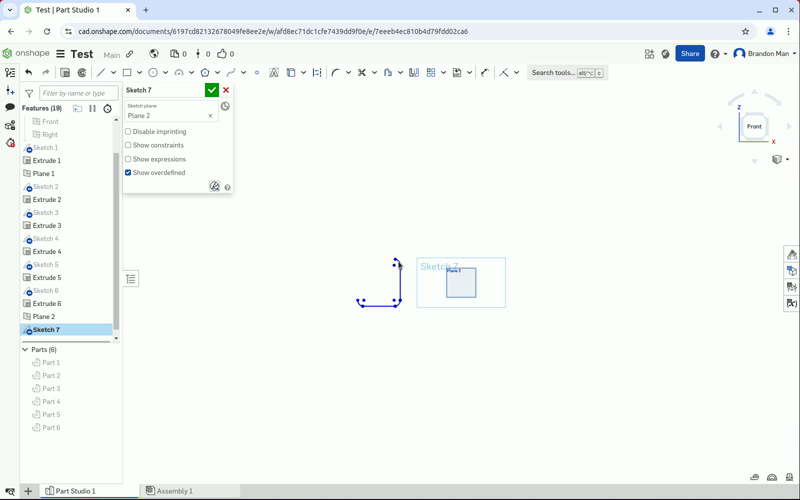
key(l)
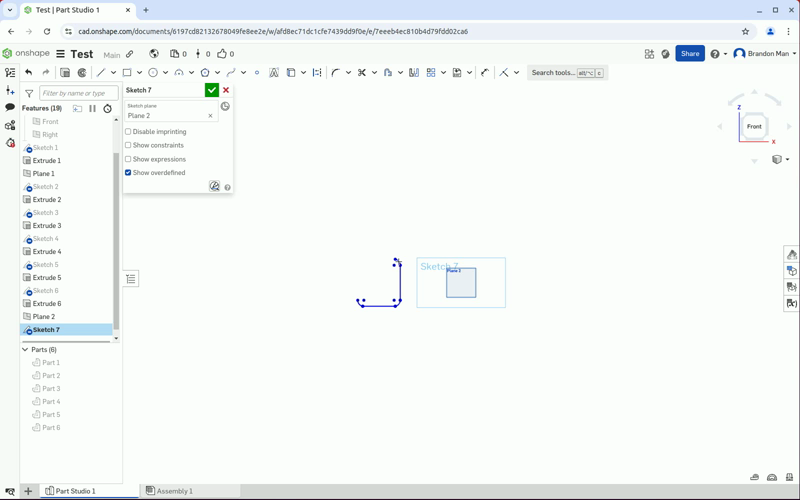
mouse_move(395, 259)
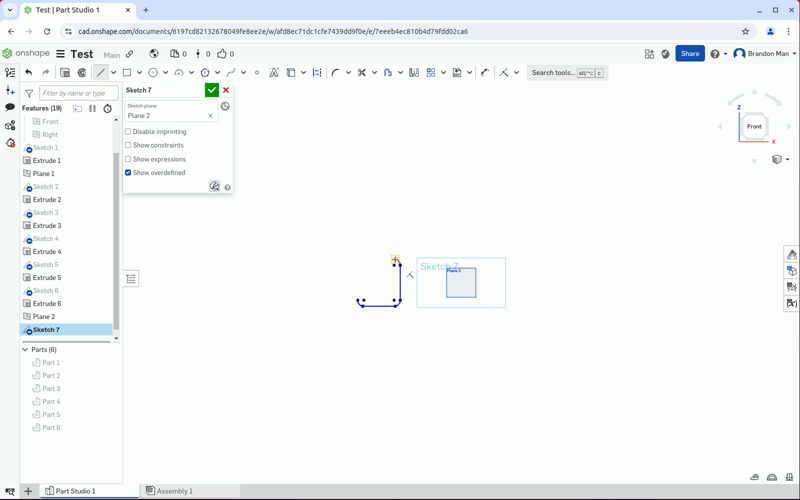
scroll(6)
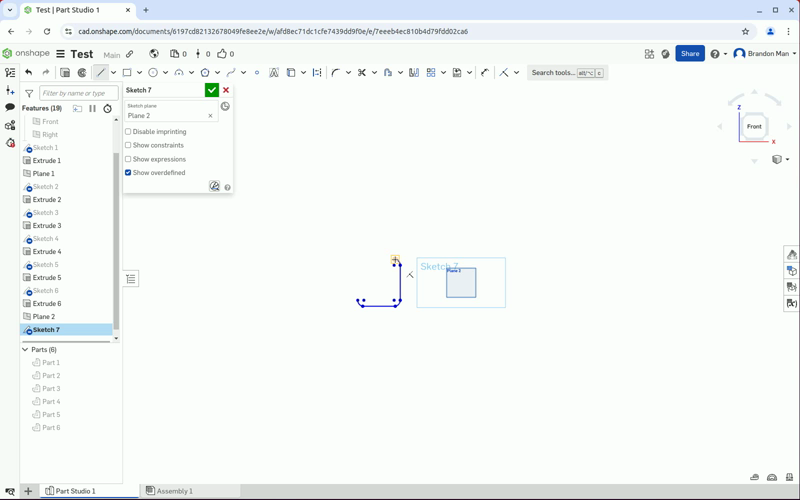
scroll(6)
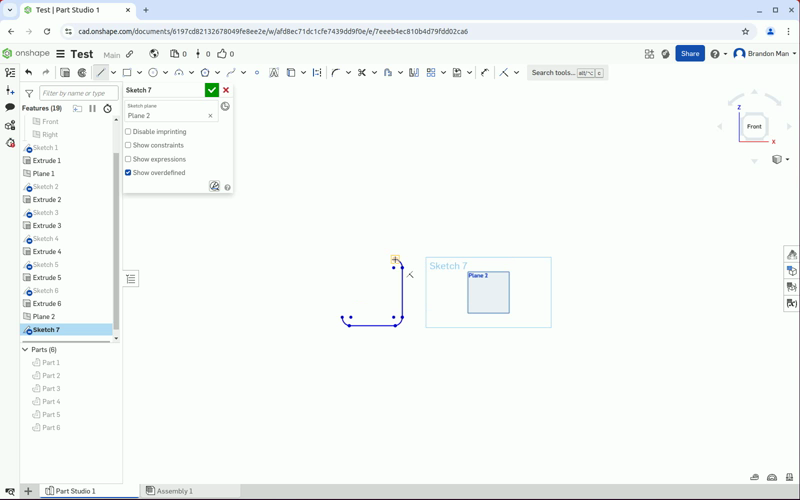
scroll(6)
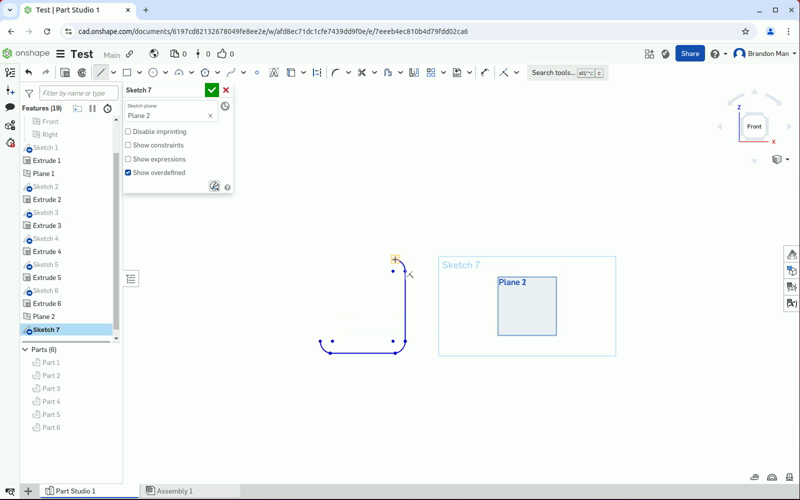
scroll(6)
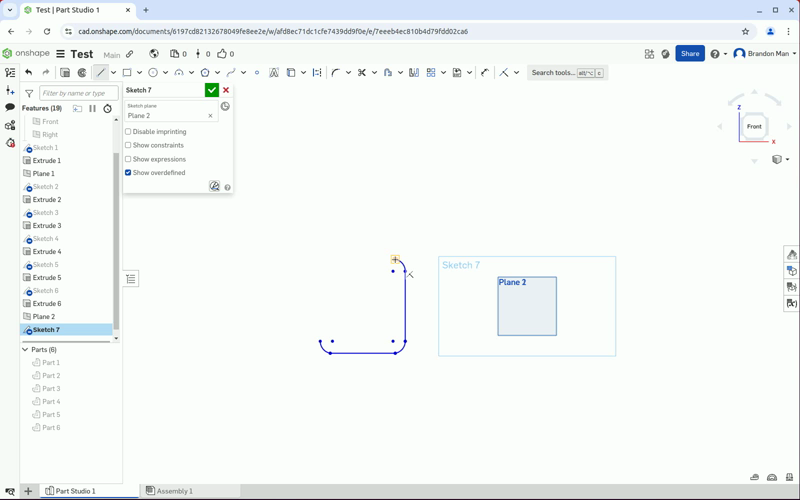
scroll(6)
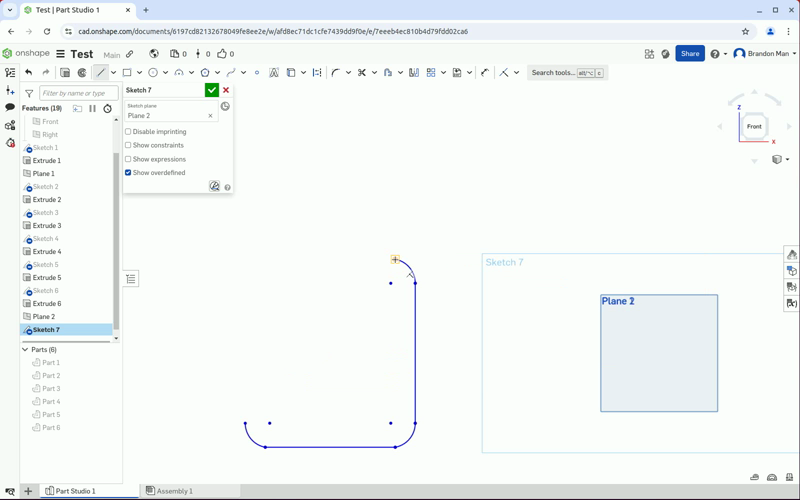
scroll(6)
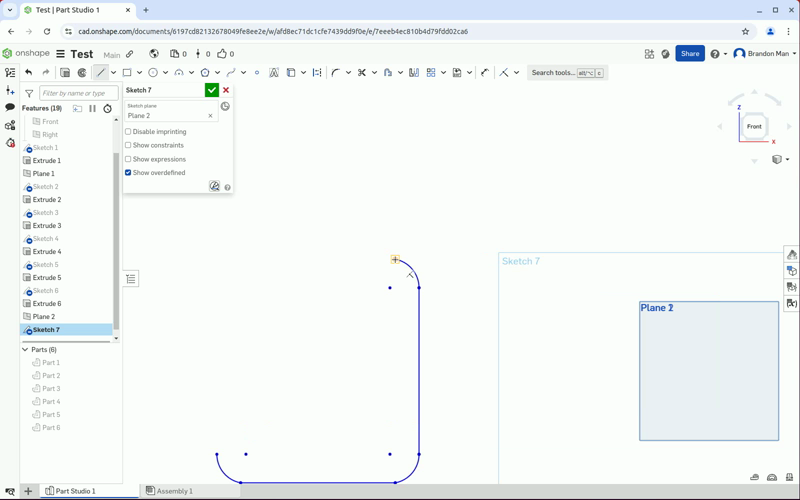
scroll(6)
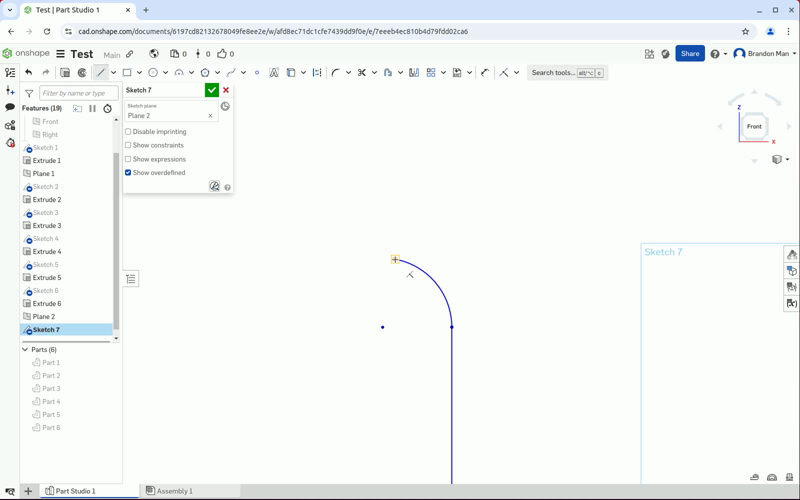
click(395, 259)
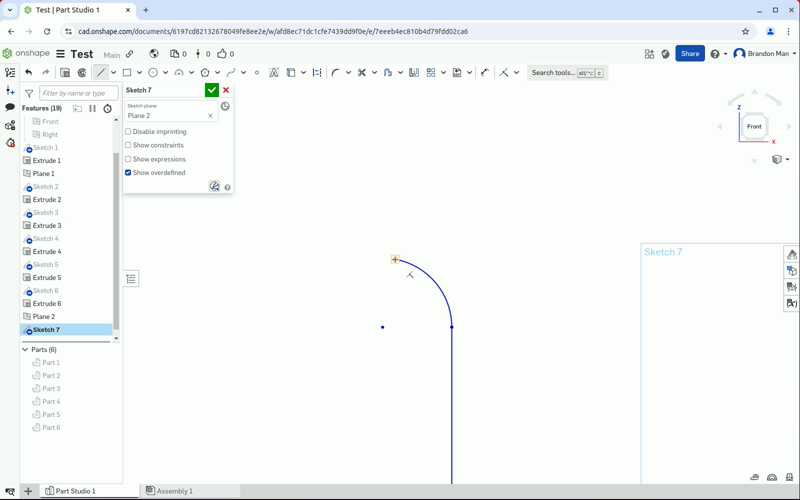
scroll(-6)
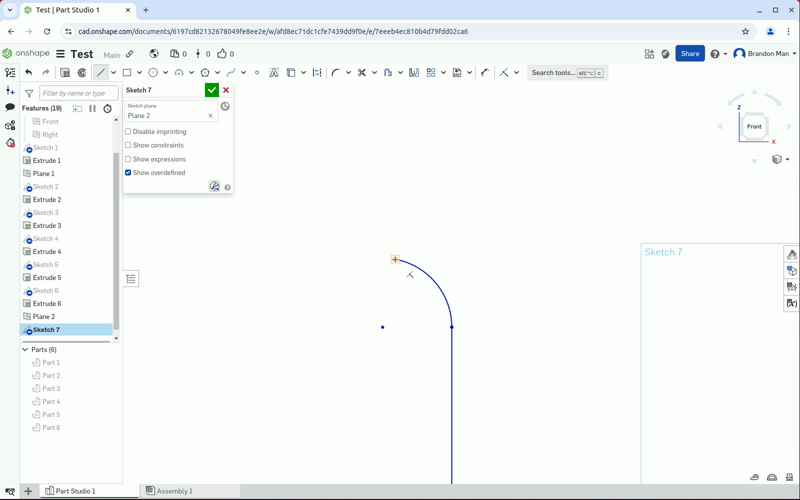
scroll(-6)
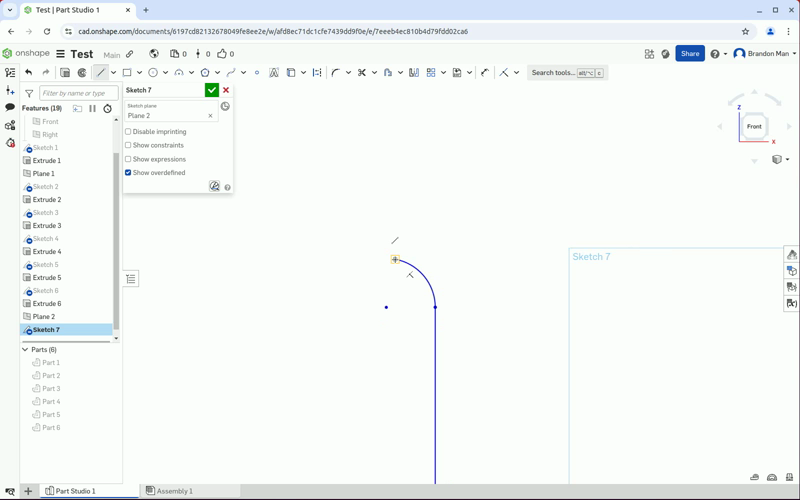
scroll(-6)
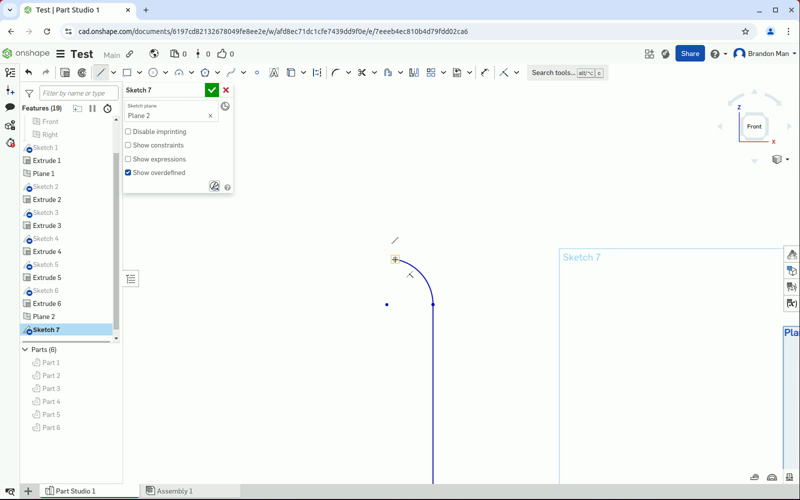
scroll(-6)
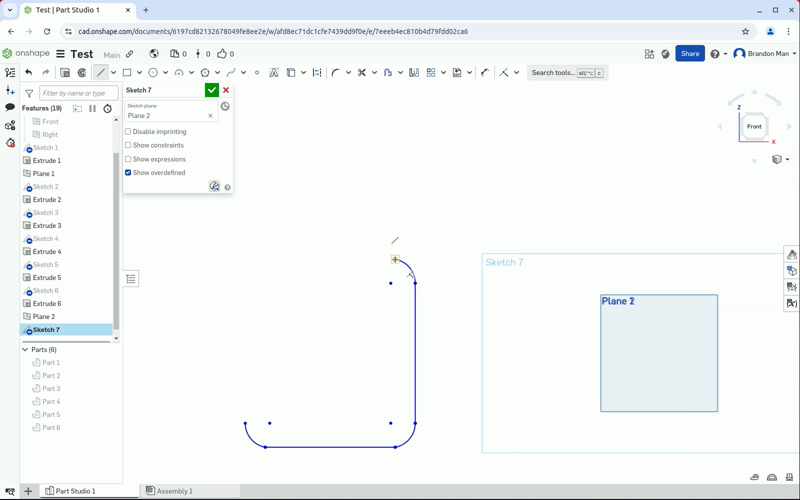
scroll(-6)
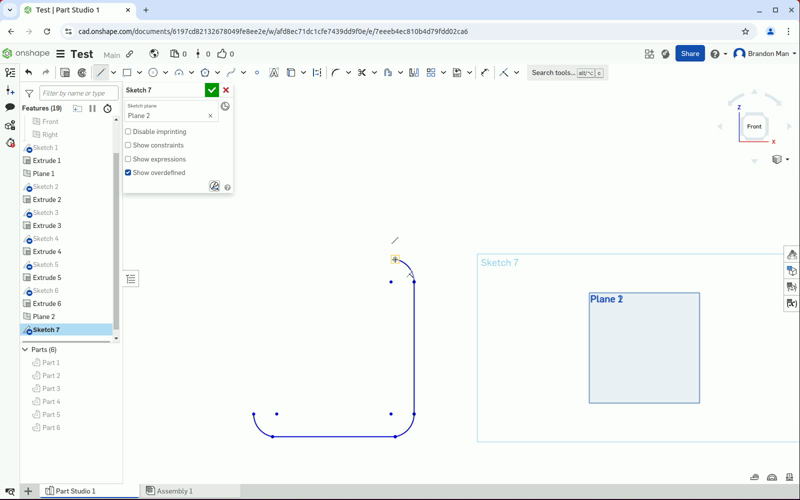
scroll(-6)
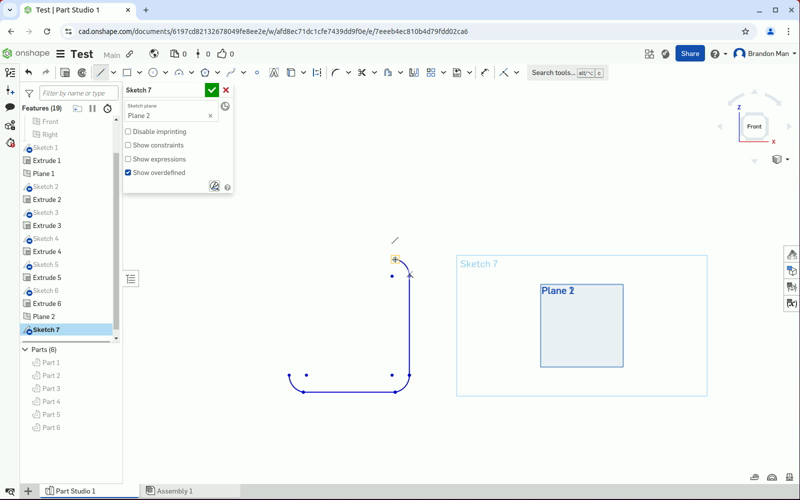
scroll(-6)
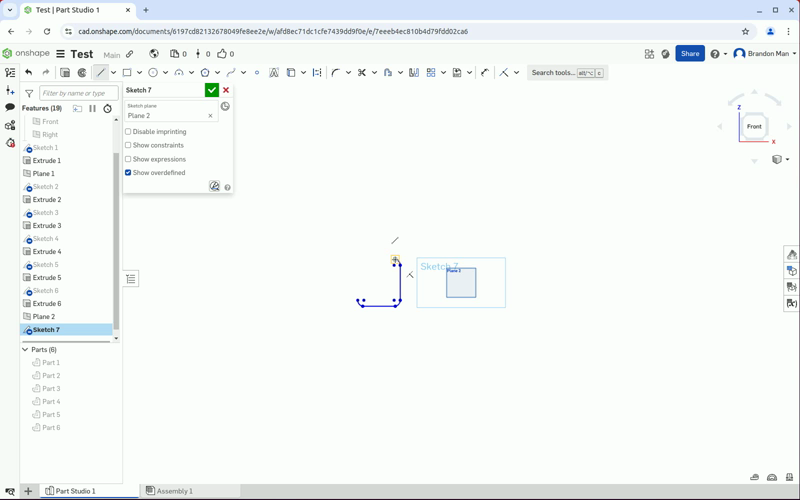
key_down(shift)
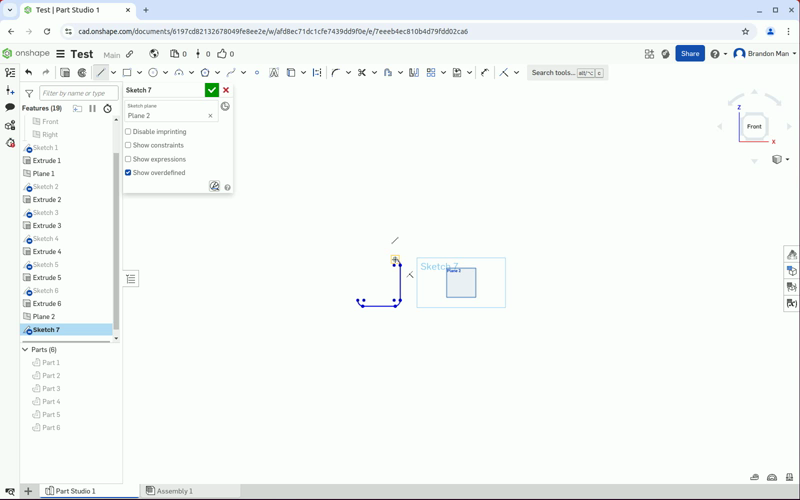
mouse_move(425, 259)
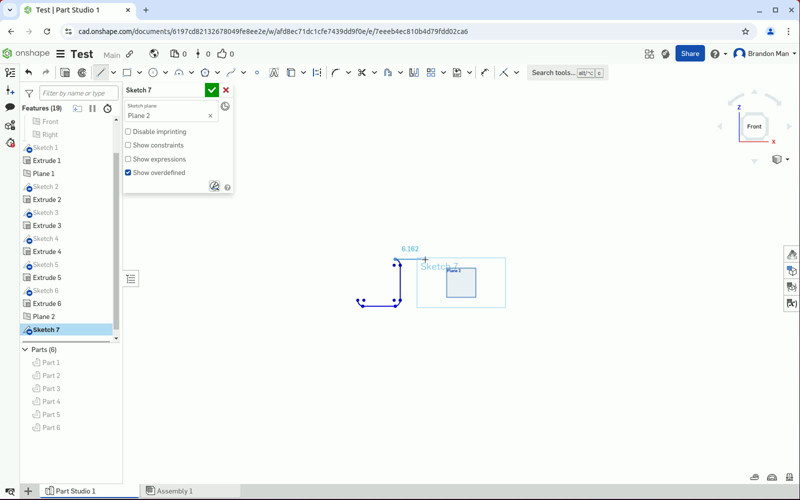
mouse_move(362, 259)
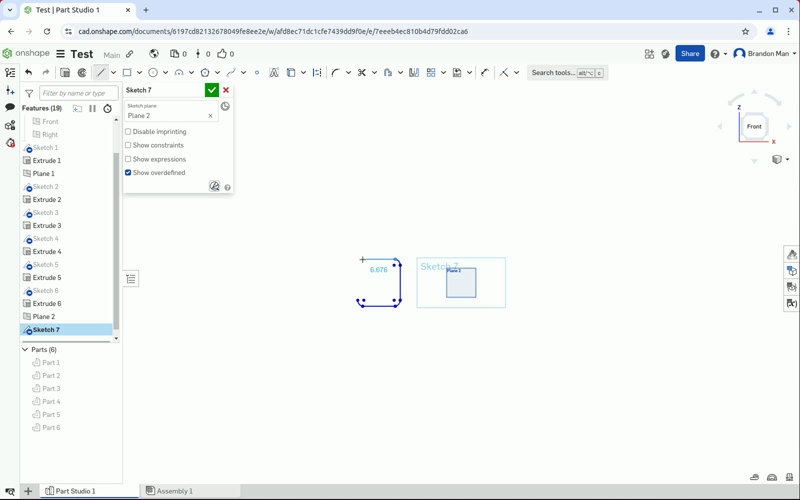
click(362, 259)
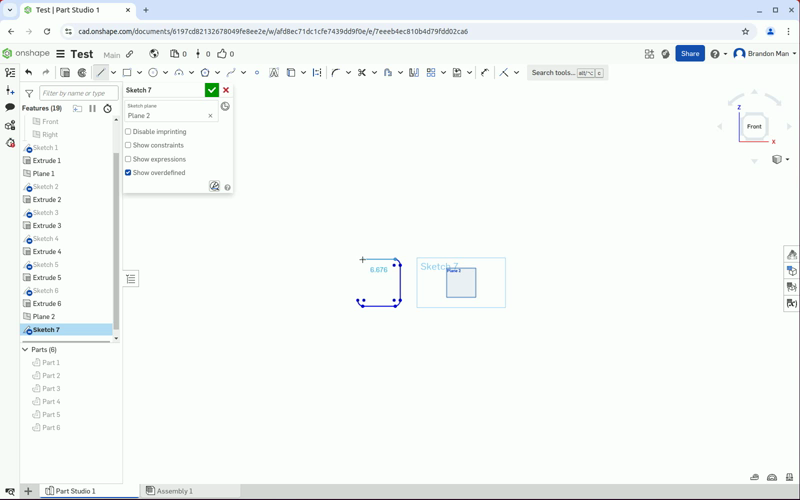
key_up(shift)
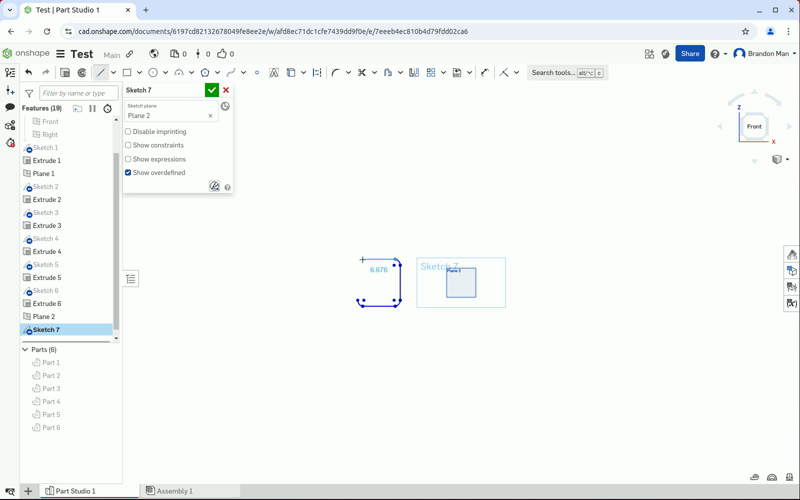
key(esc)
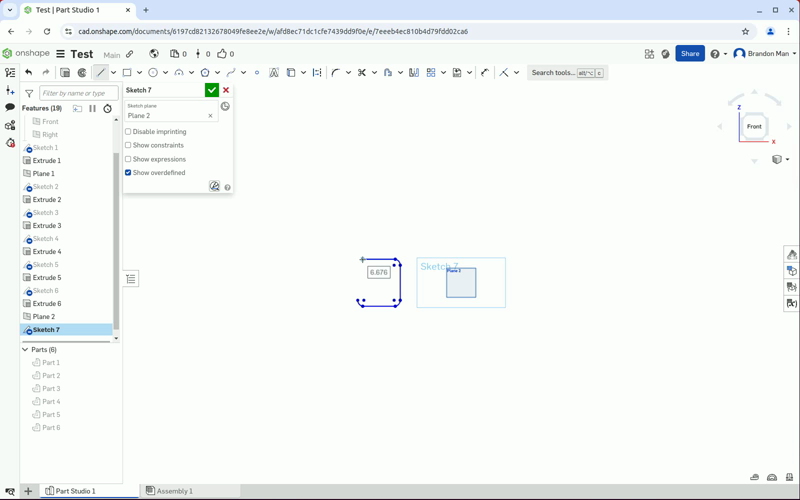
key(a)
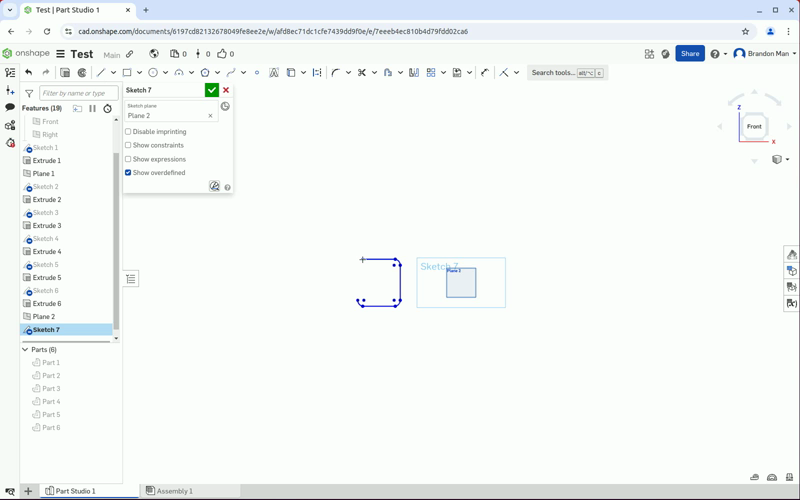
mouse_move(362, 259)
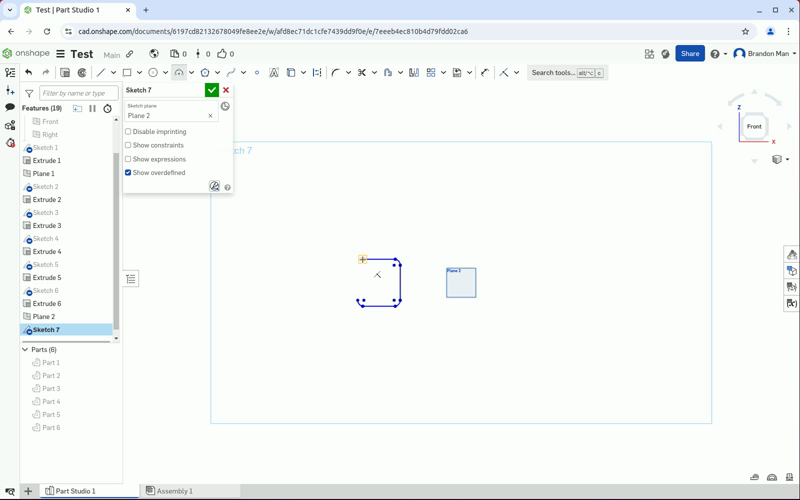
click(362, 259)
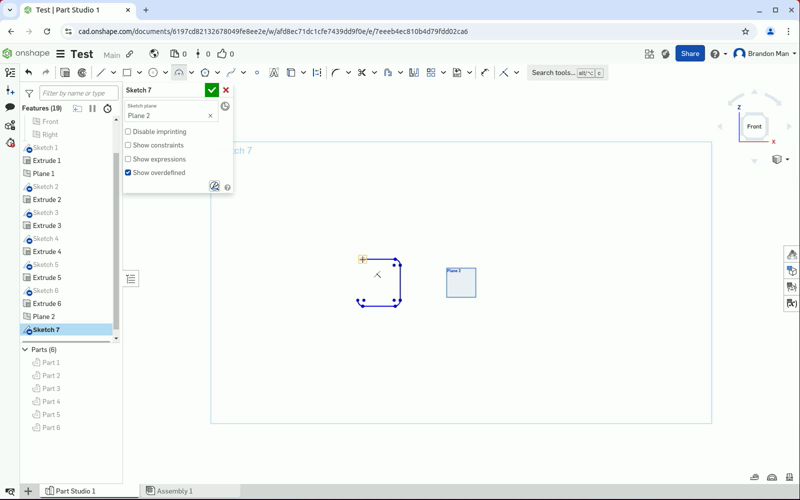
key_down(shift)
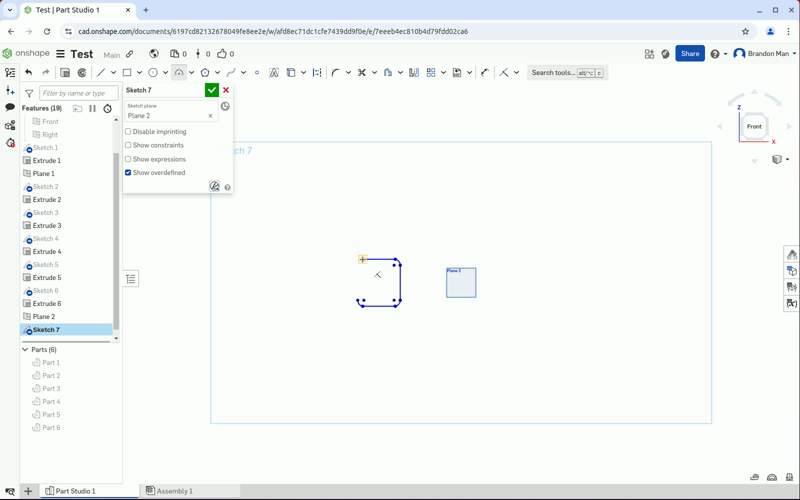
mouse_move(357, 265)
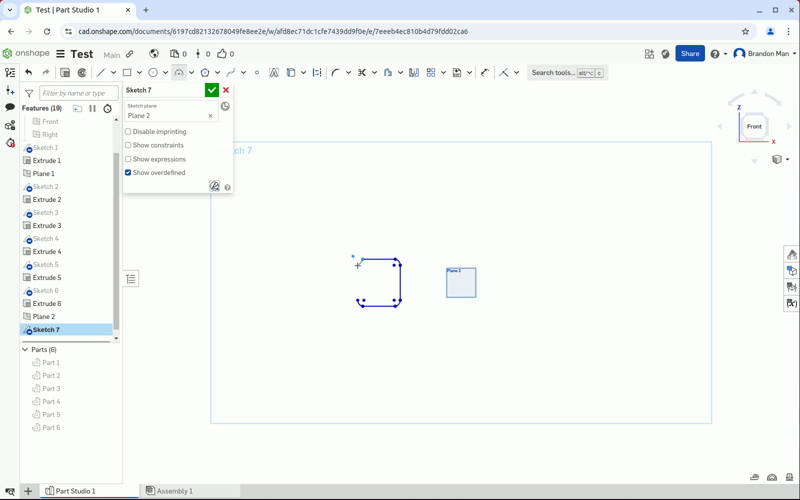
click(357, 265)
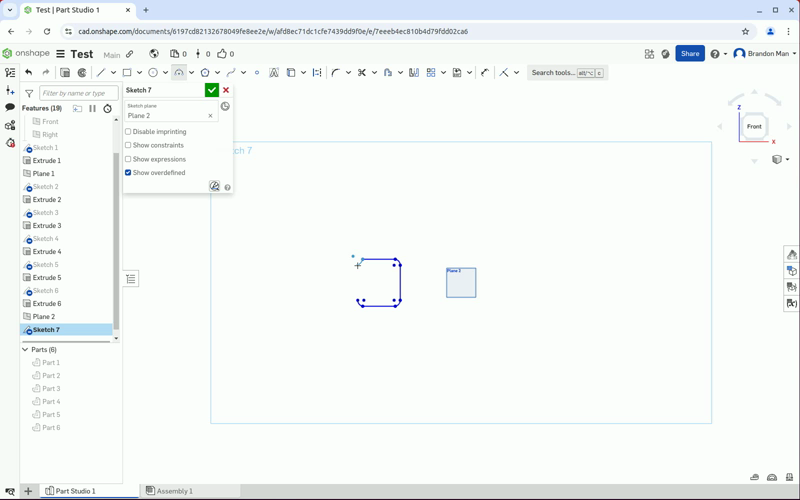
mouse_move(359, 261)
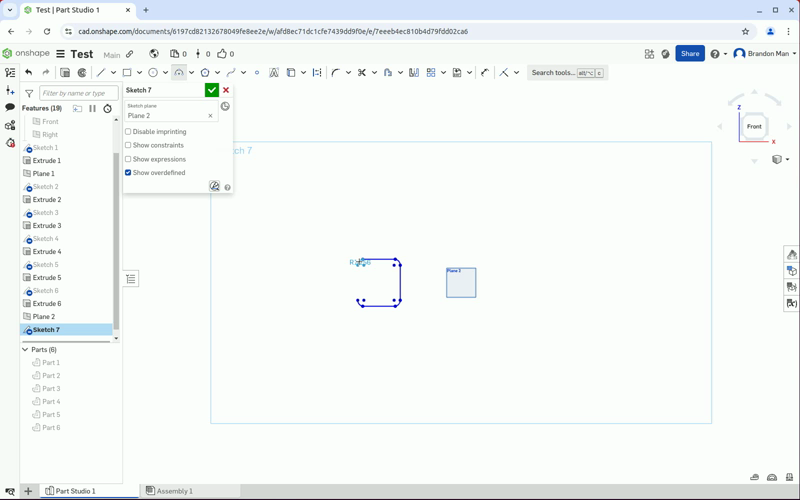
scroll(6)
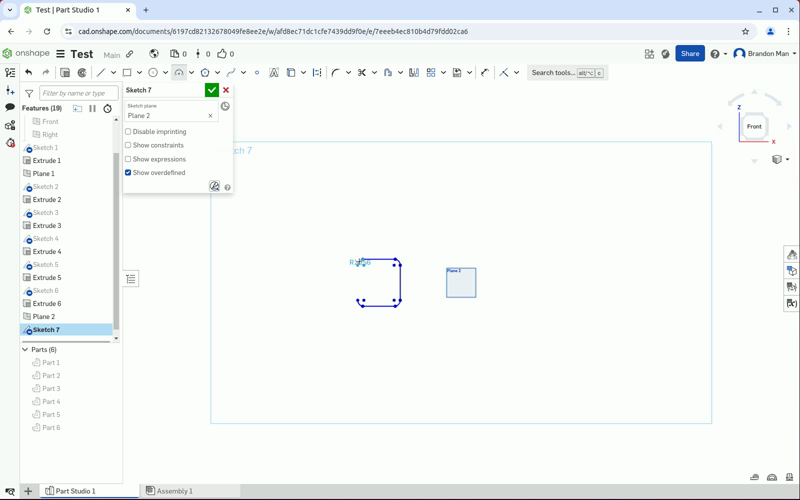
scroll(6)
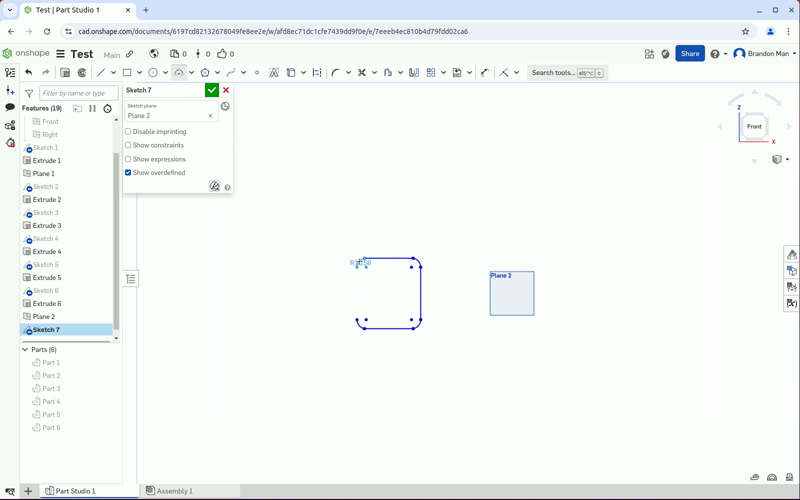
scroll(6)
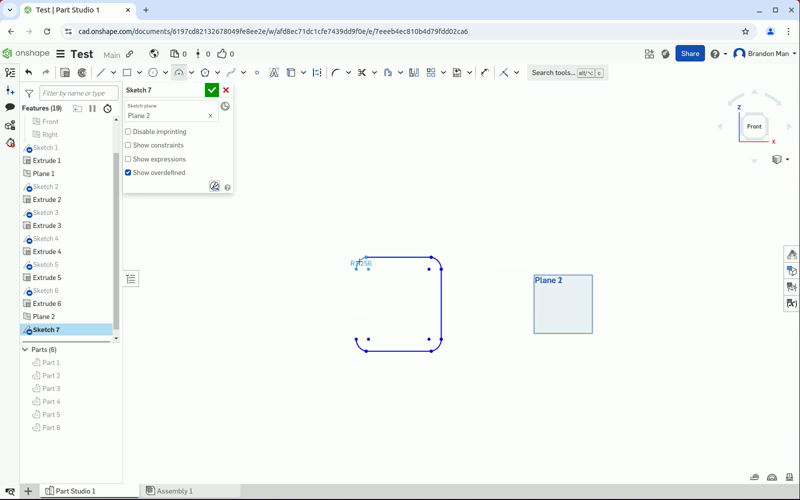
scroll(6)
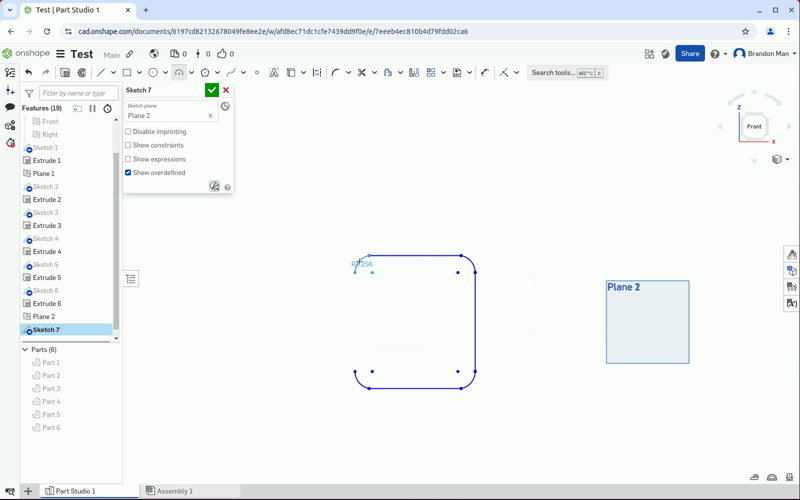
scroll(6)
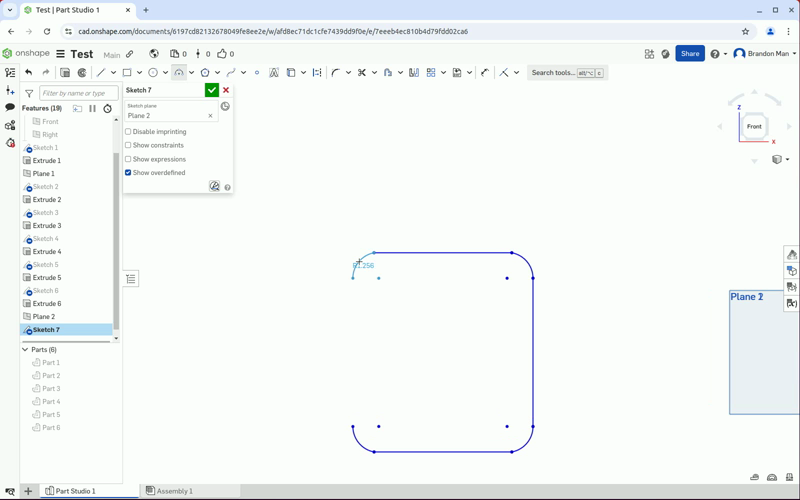
scroll(6)
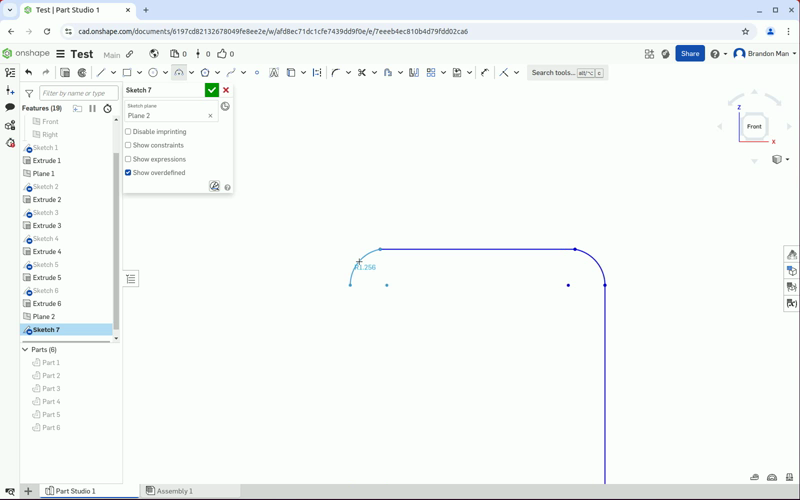
scroll(6)
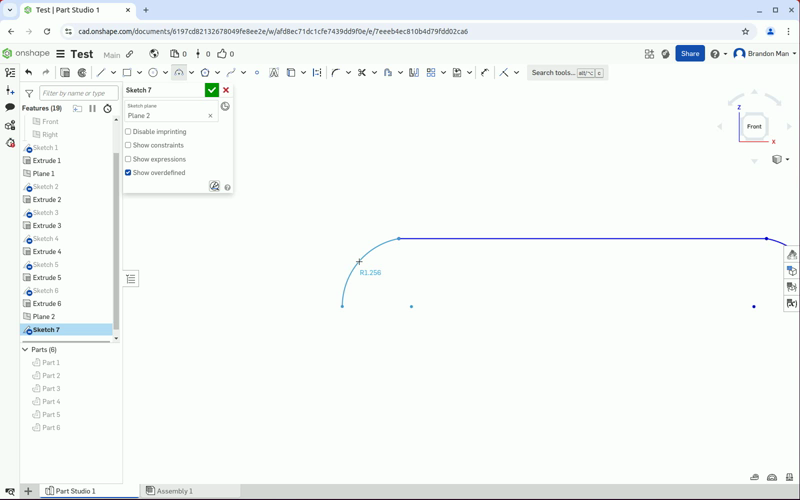
click(359, 261)
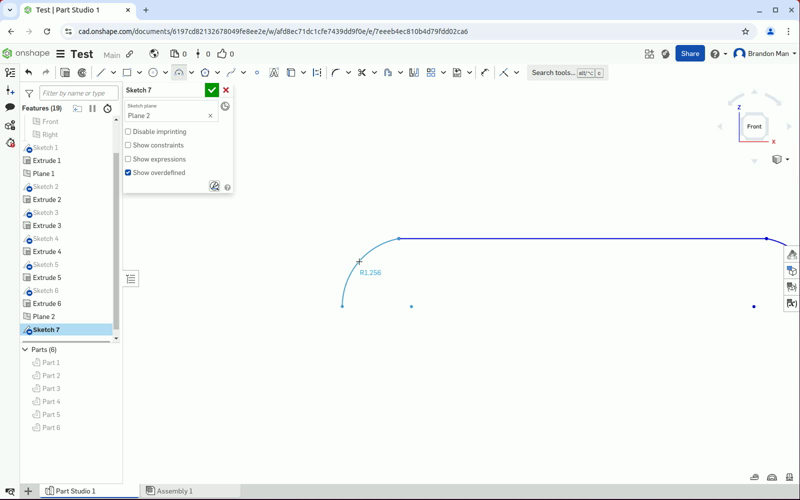
scroll(-6)
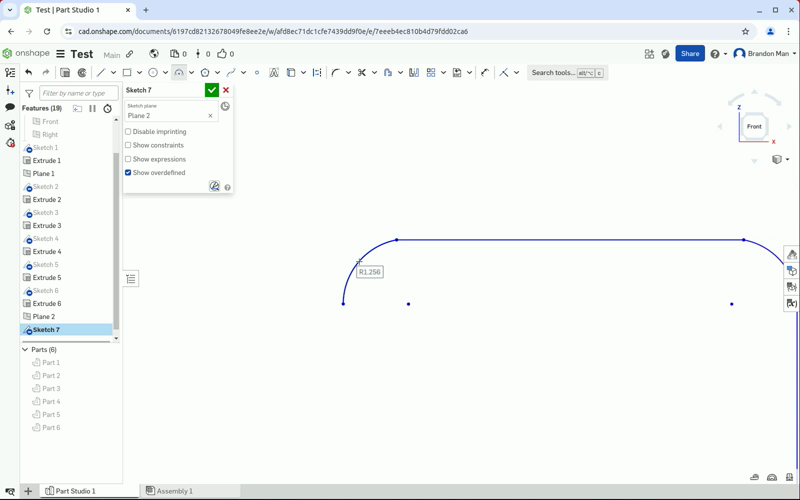
scroll(-6)
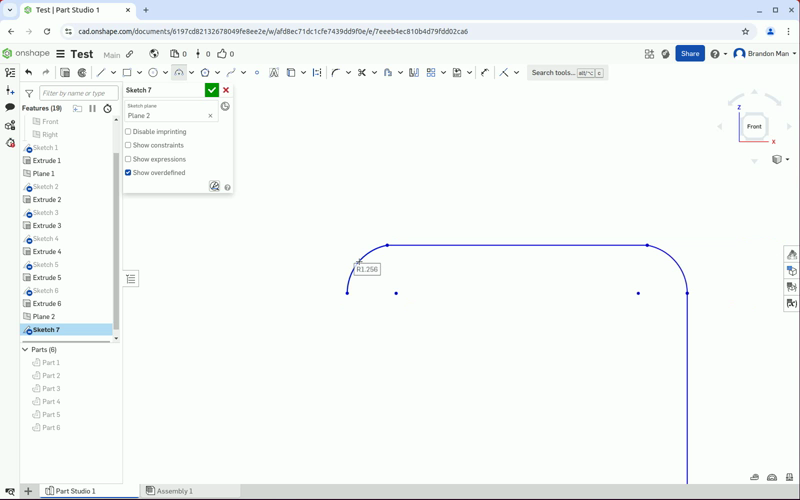
scroll(-6)
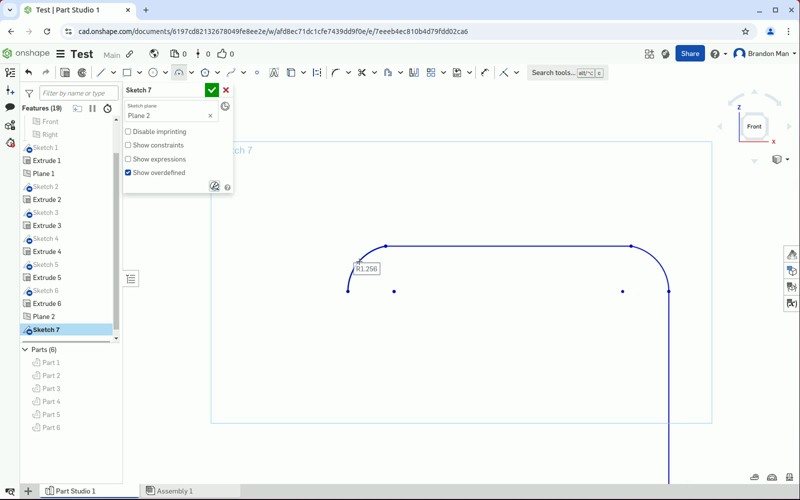
scroll(-6)
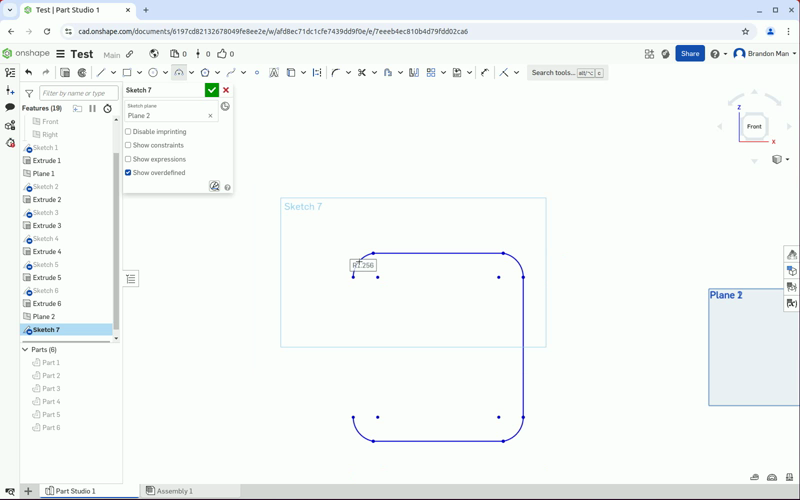
scroll(-6)
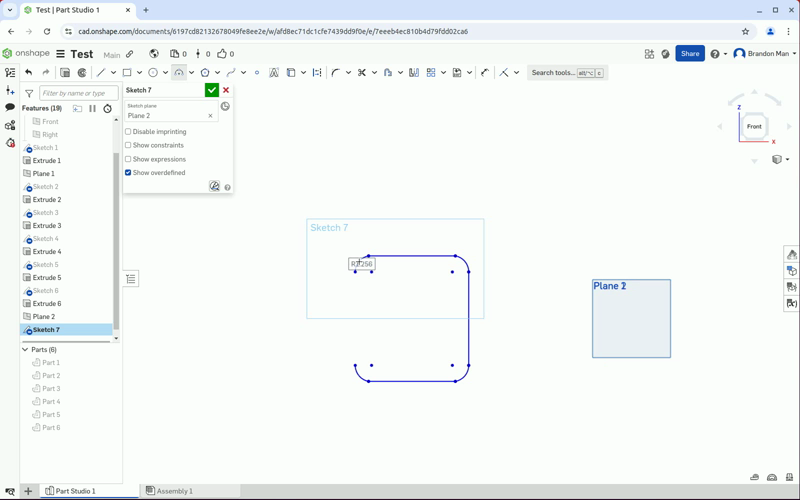
scroll(-6)
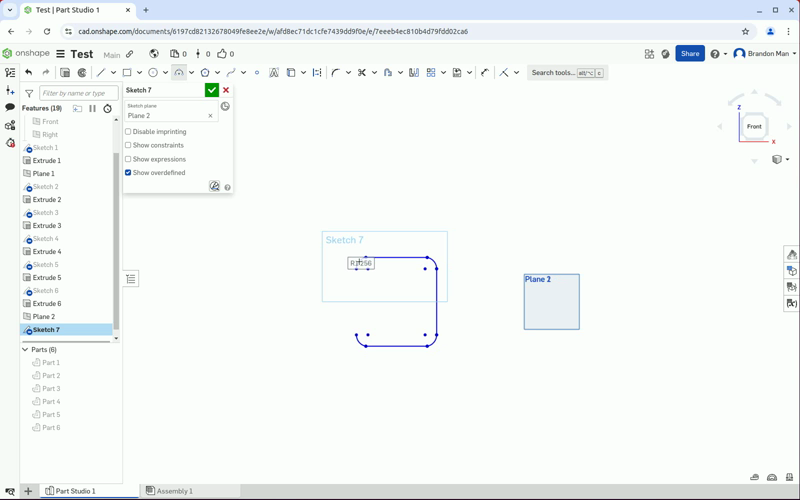
scroll(-6)
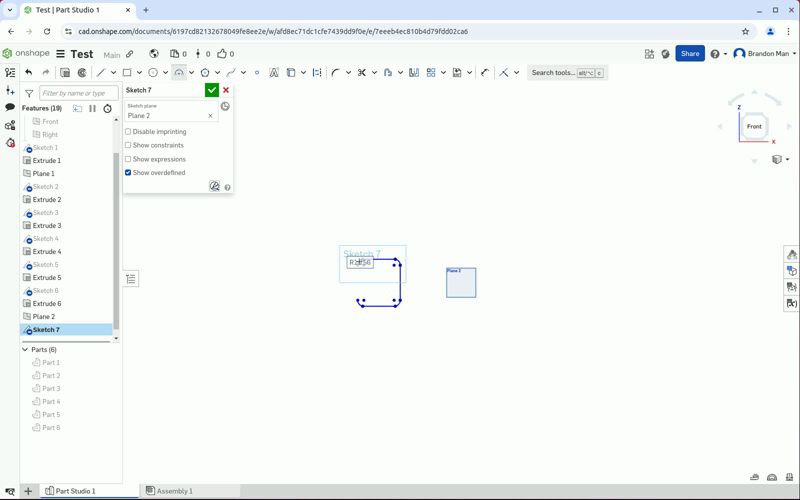
key_up(shift)
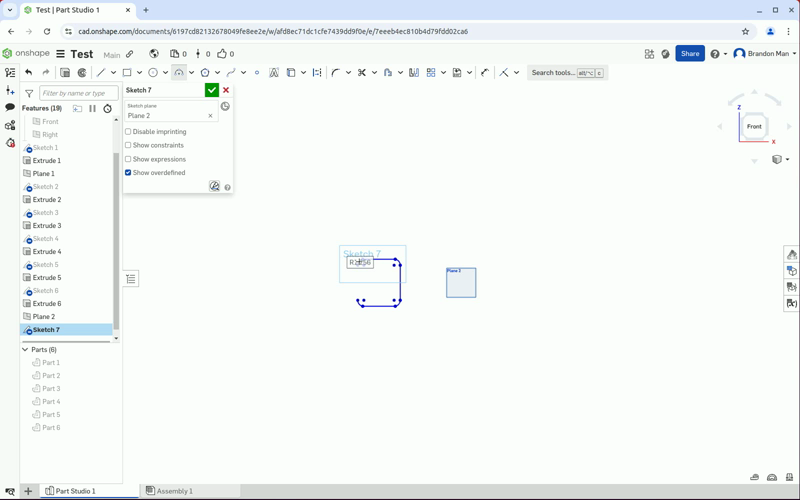
key(esc)
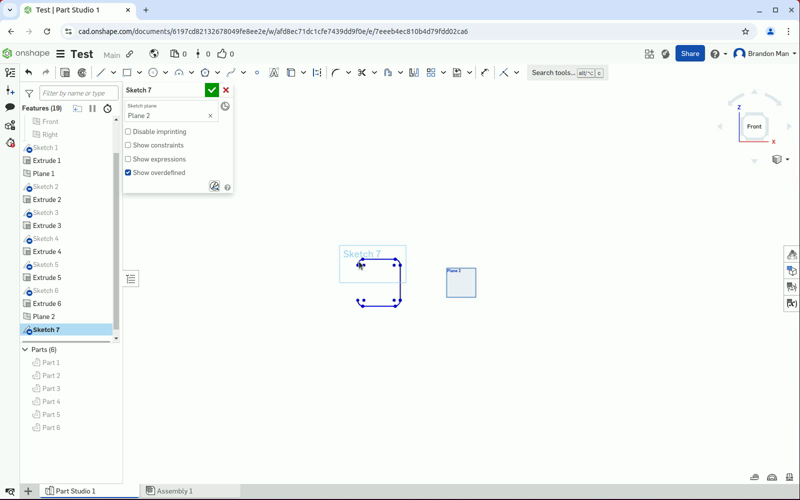
key(l)
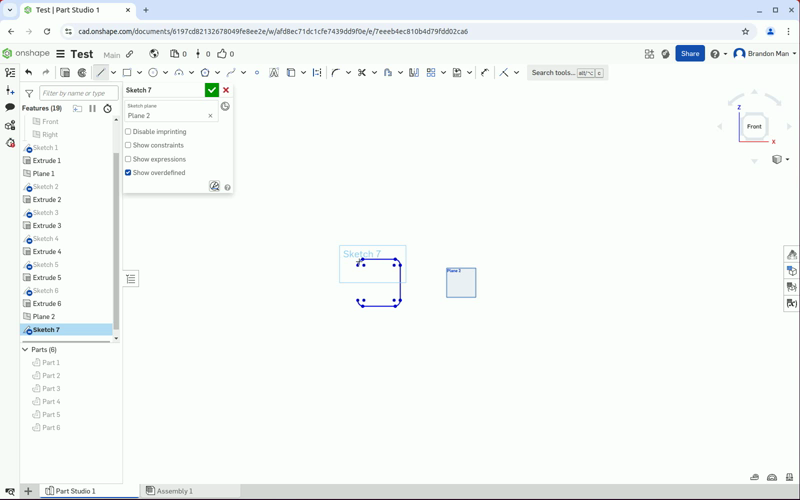
mouse_move(357, 265)
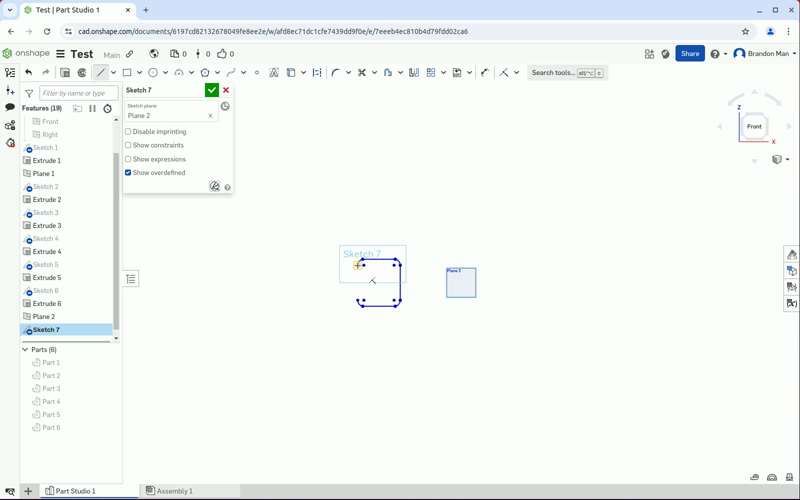
scroll(6)
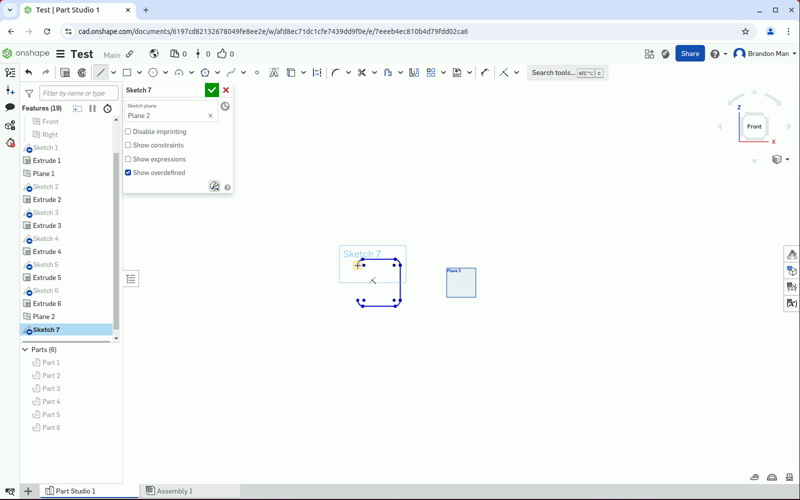
scroll(6)
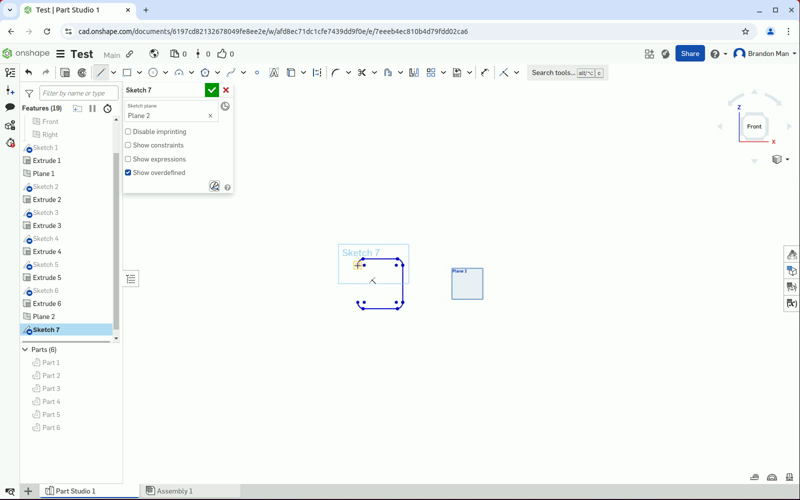
scroll(6)
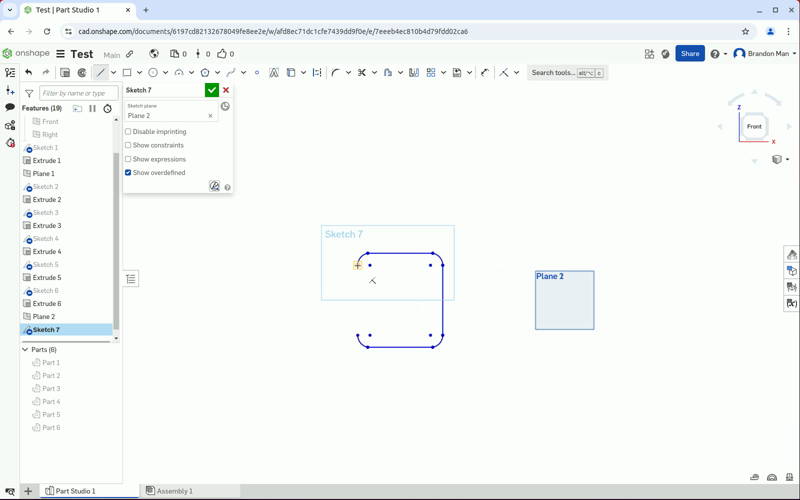
scroll(6)
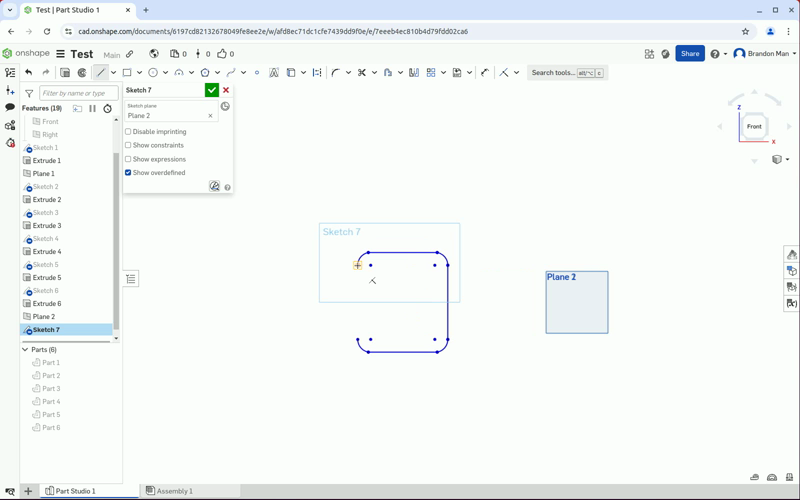
scroll(6)
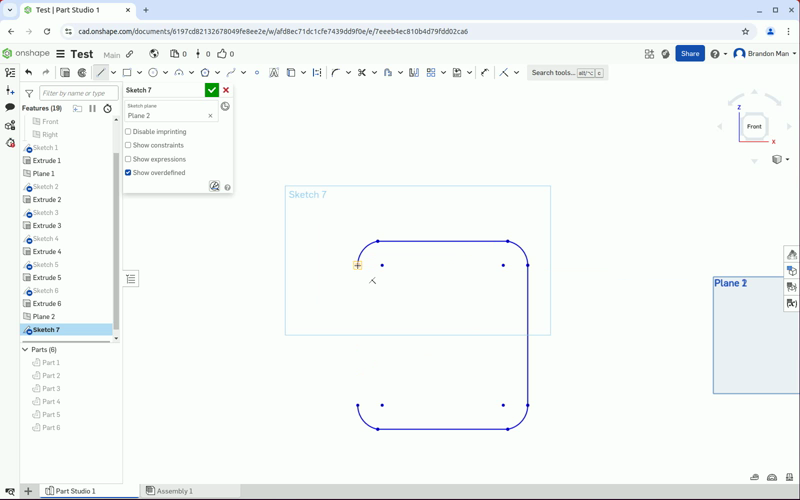
scroll(6)
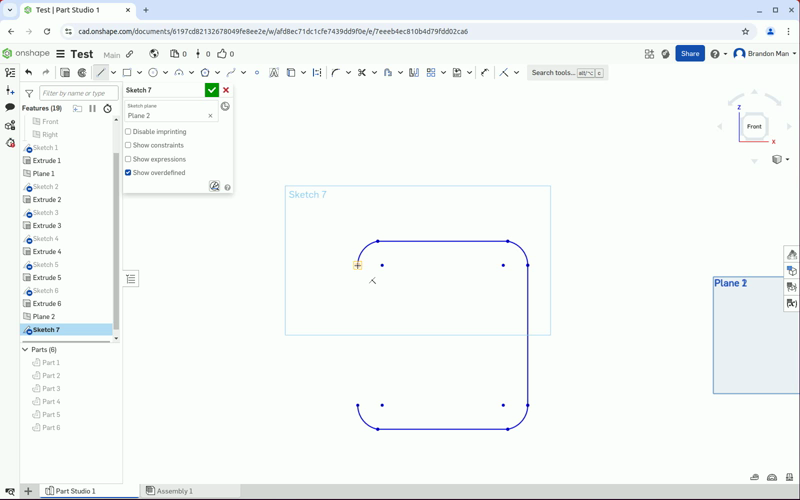
scroll(6)
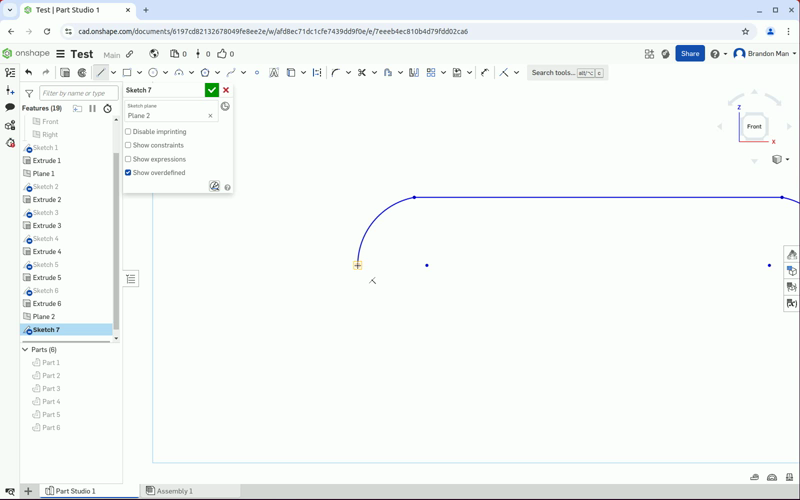
click(357, 265)
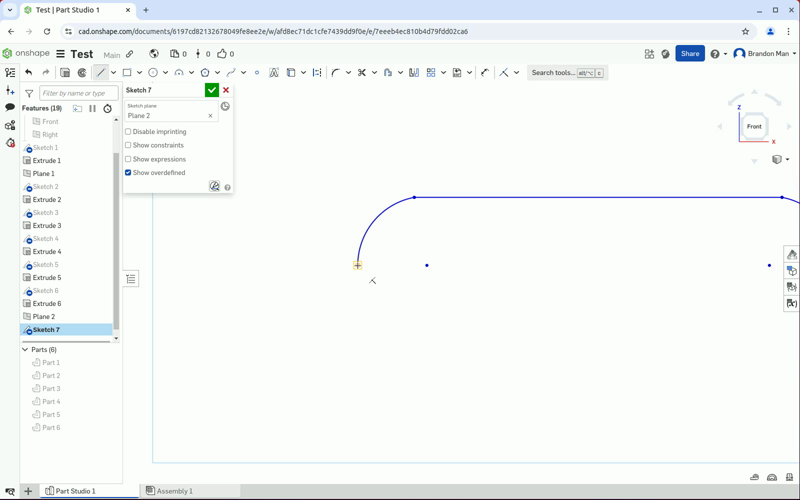
scroll(-6)
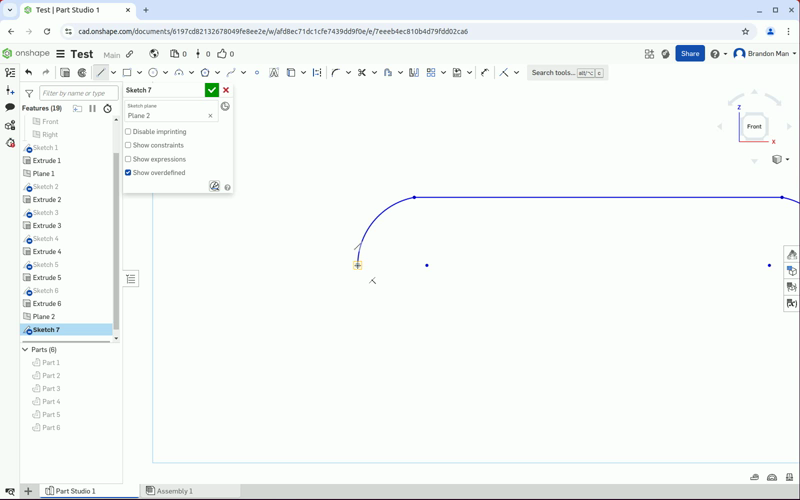
scroll(-6)
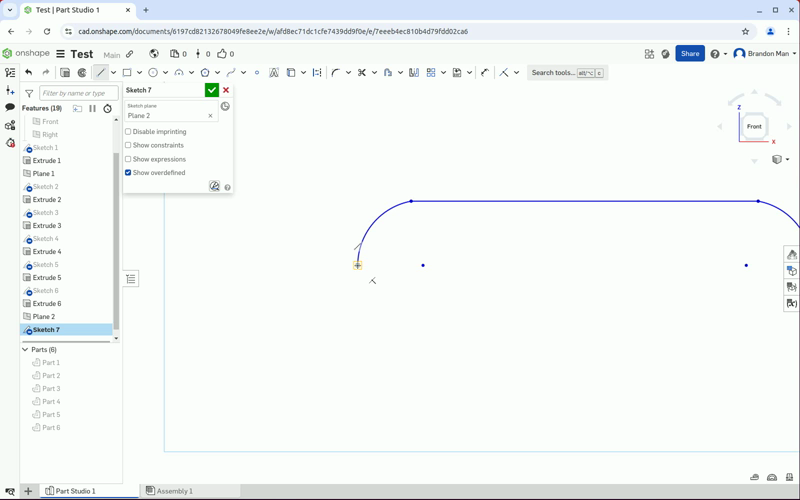
scroll(-6)
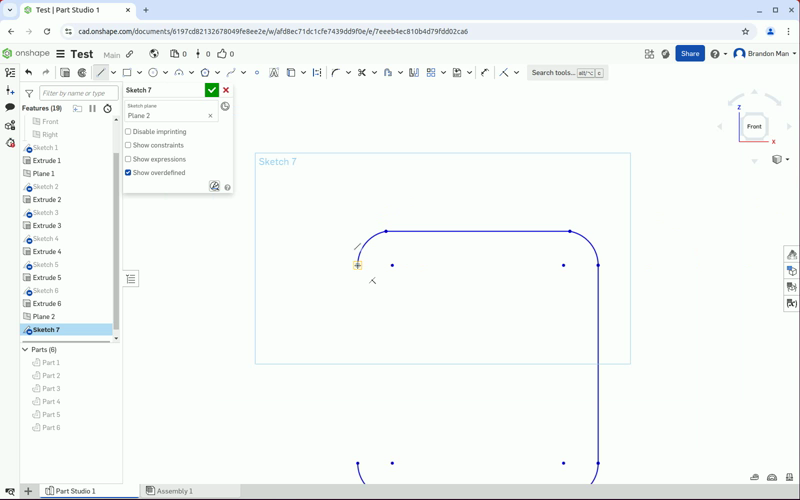
scroll(-6)
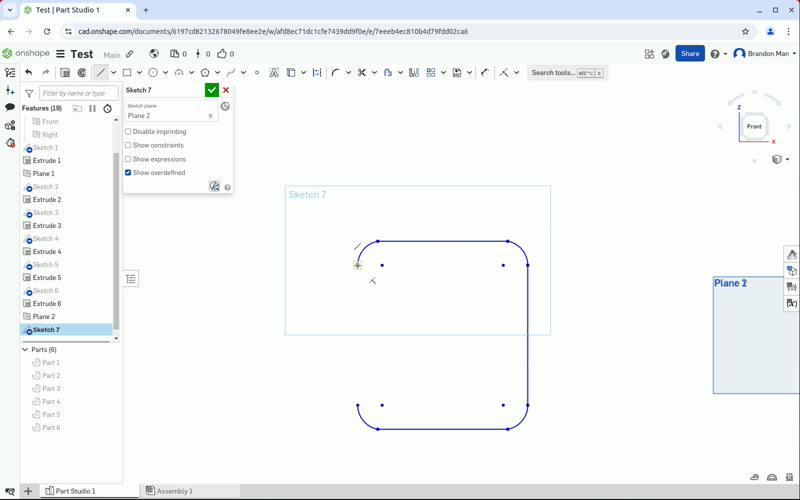
scroll(-6)
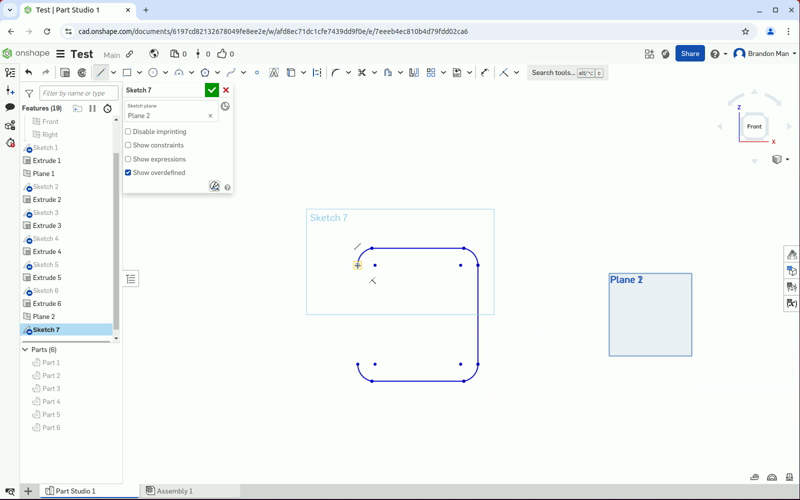
scroll(-6)
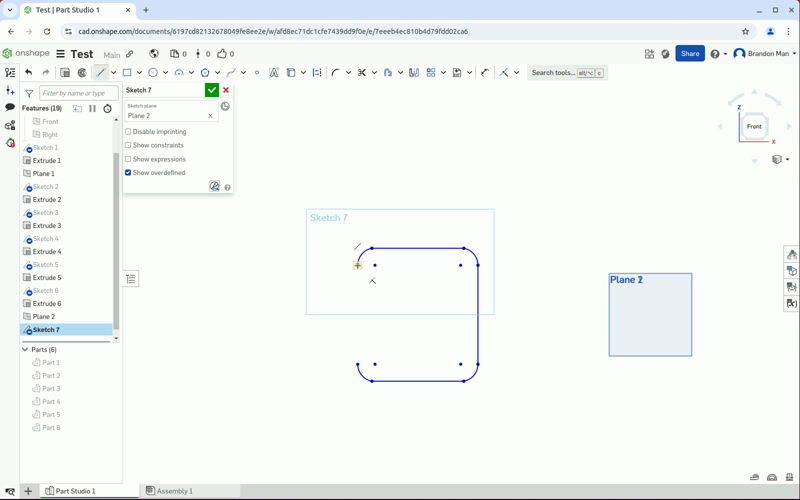
scroll(-6)
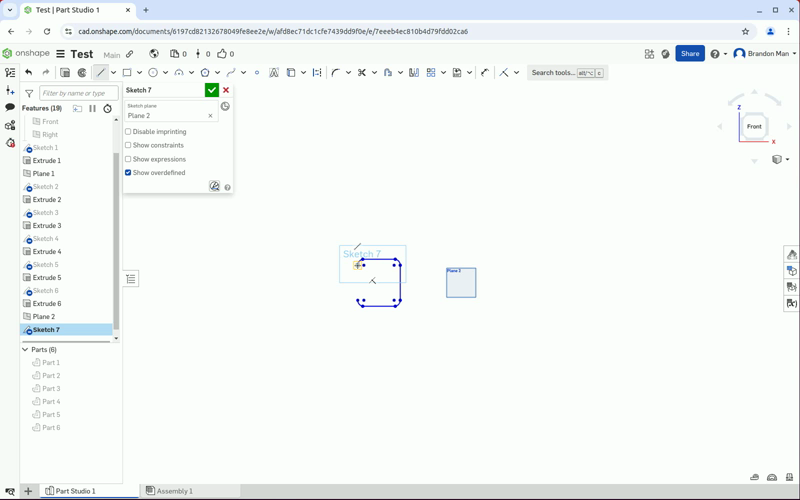
mouse_move(387, 265)
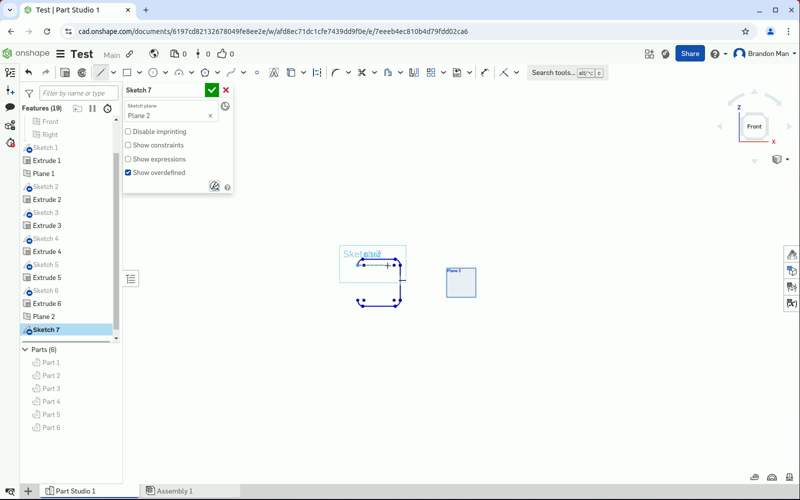
key_down(shift)
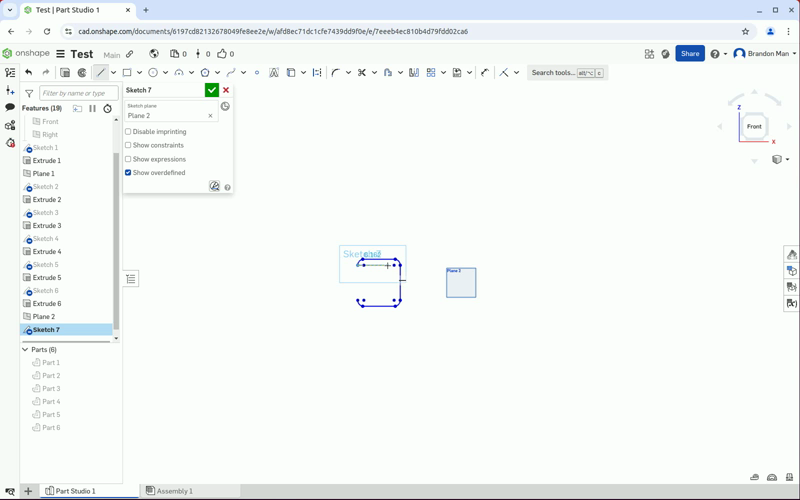
mouse_move(357, 300)
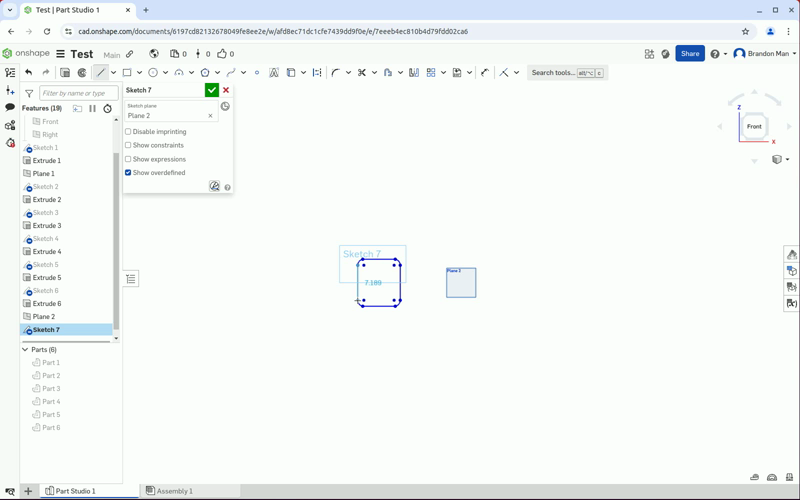
scroll(6)
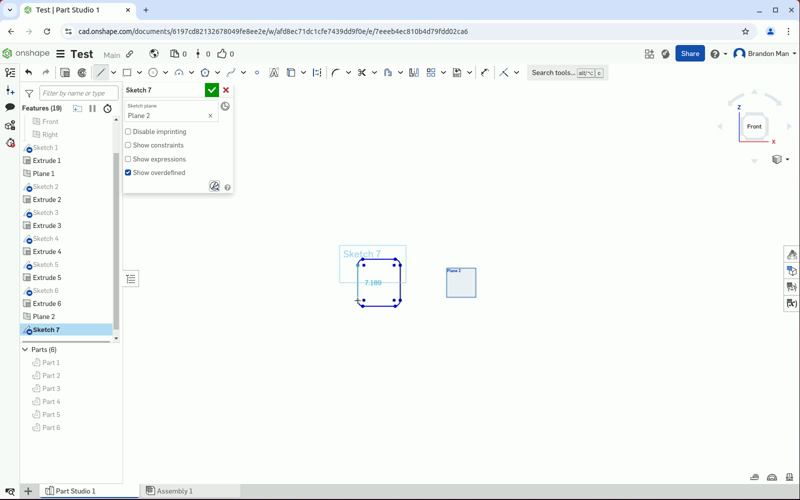
scroll(6)
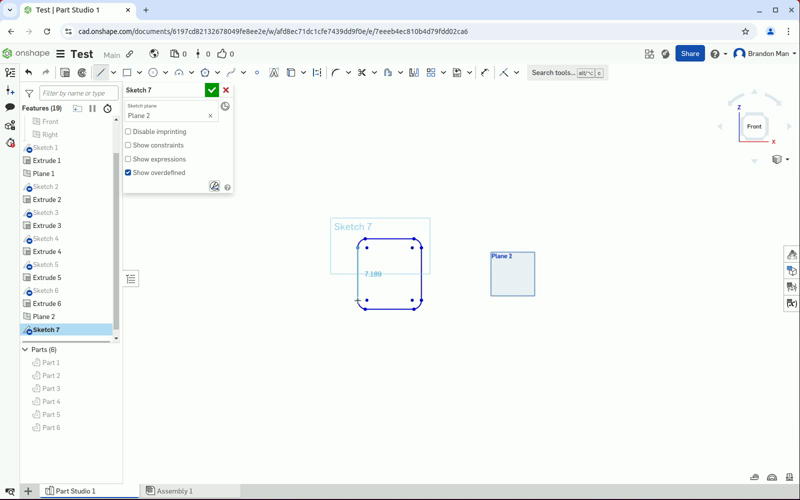
scroll(6)
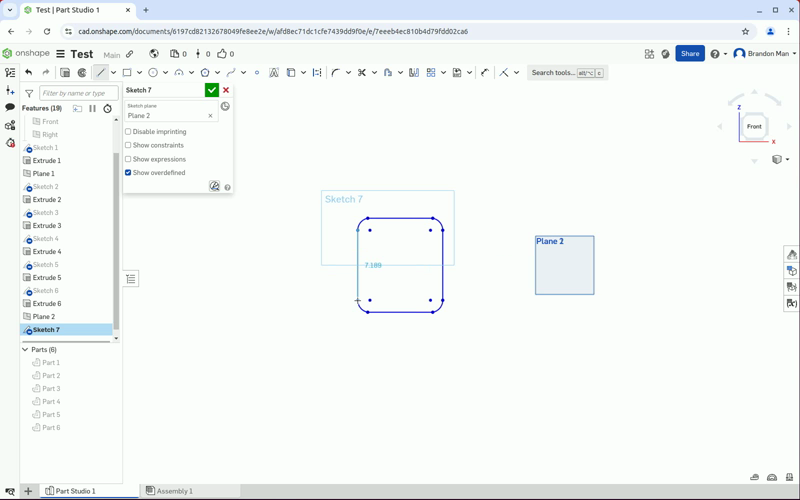
scroll(6)
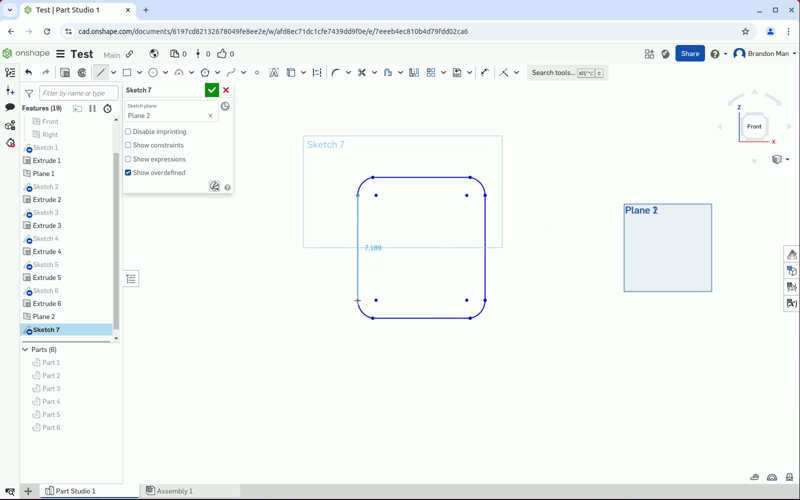
scroll(6)
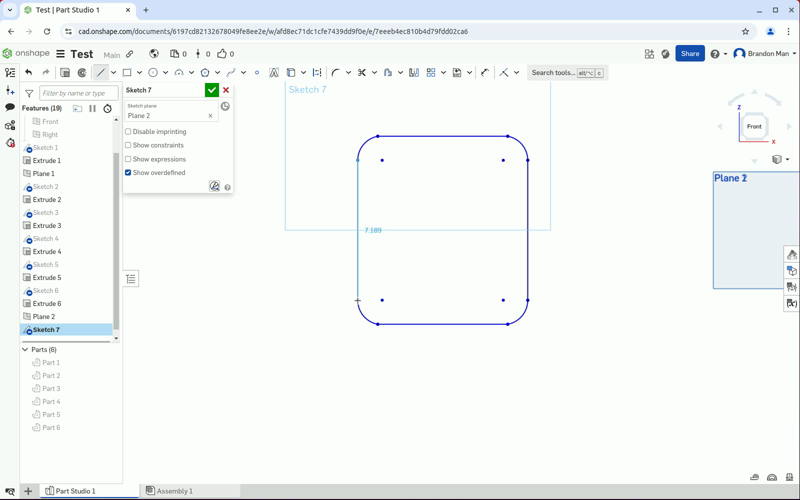
scroll(6)
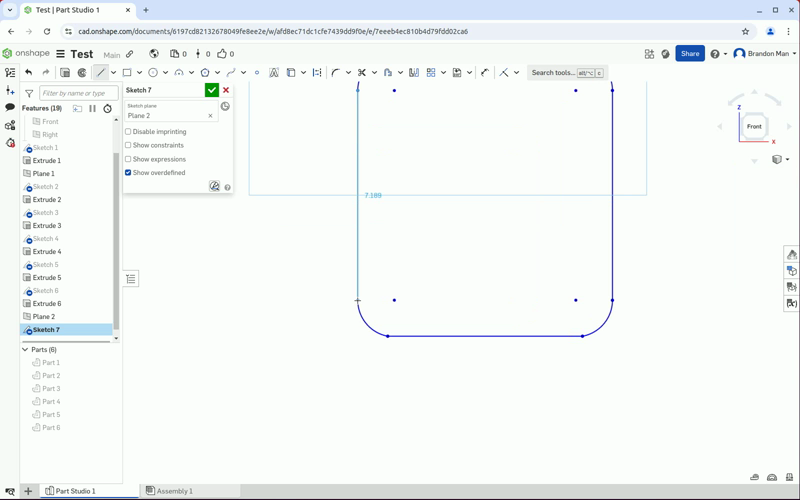
scroll(6)
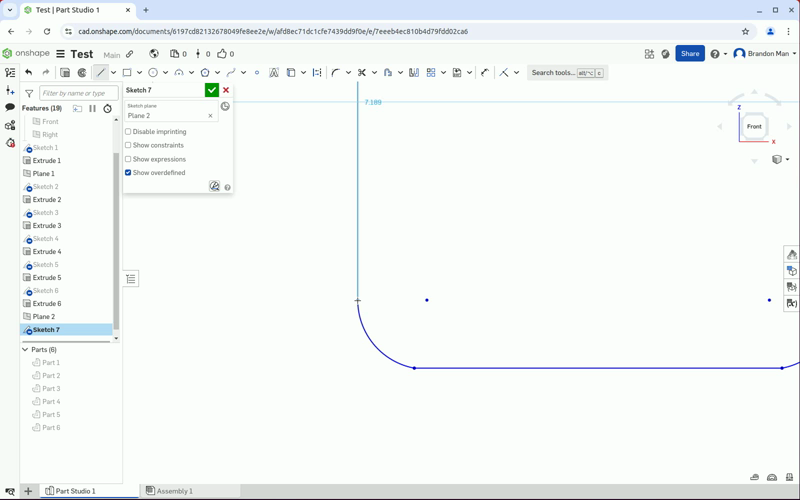
key_up(shift)
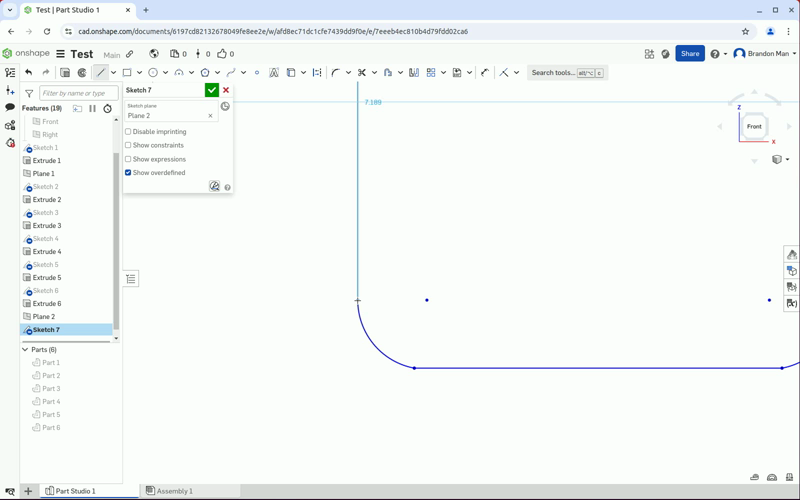
click(357, 300)
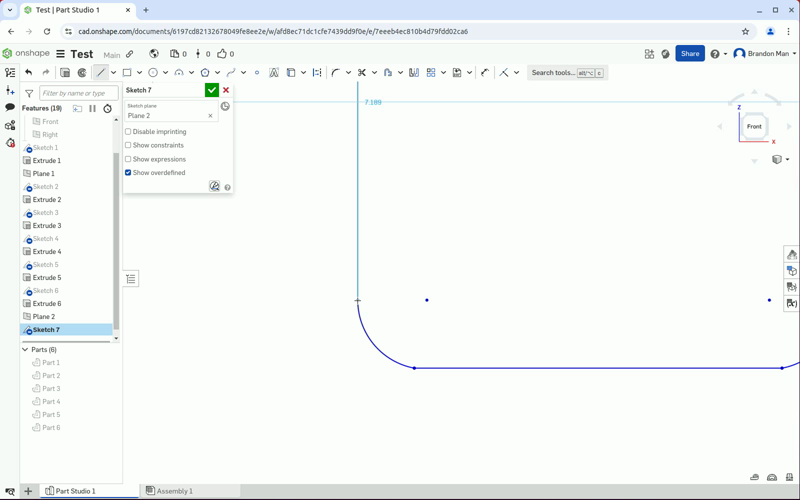
scroll(-6)
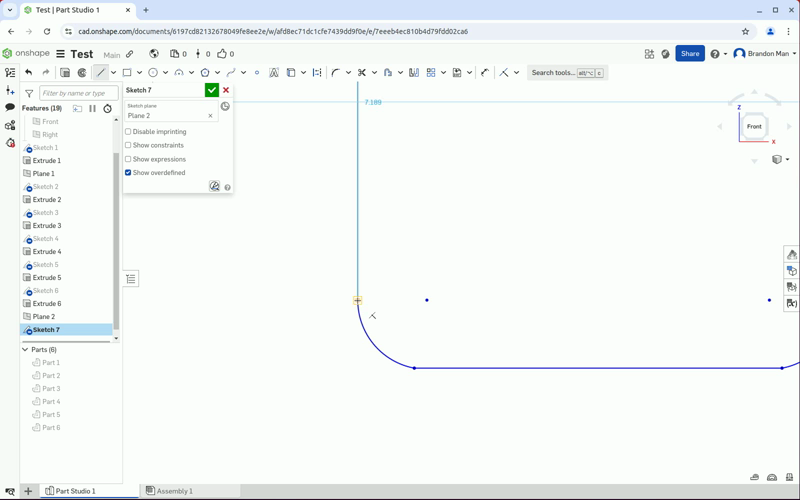
scroll(-6)
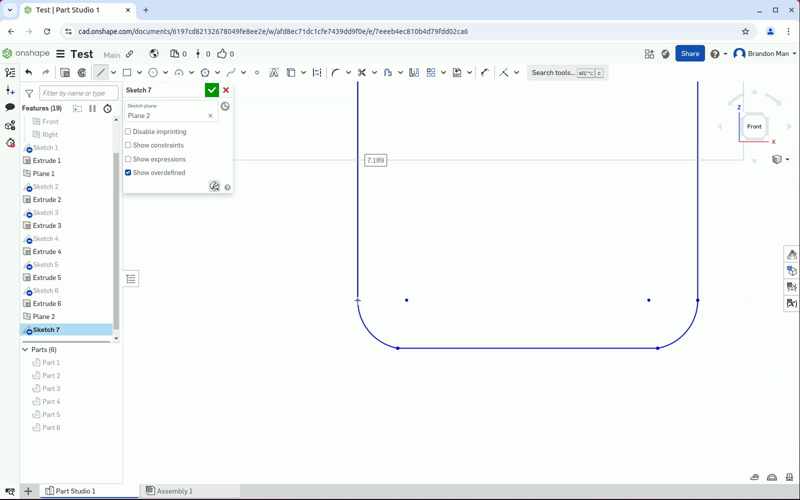
scroll(-6)
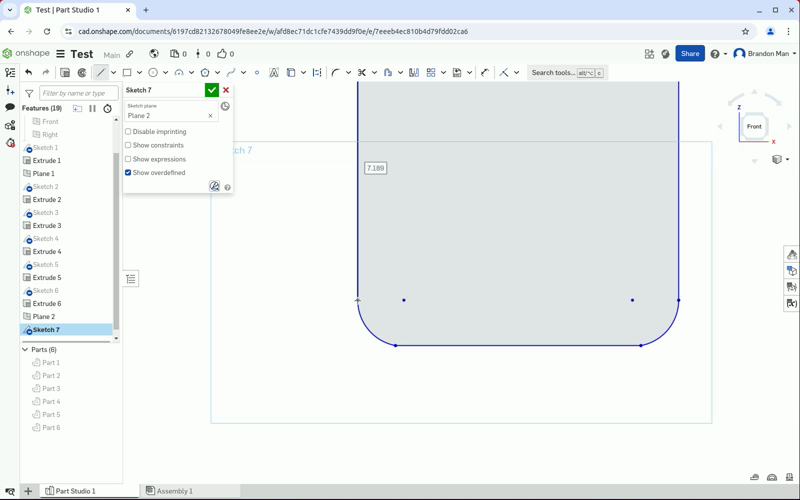
scroll(-6)
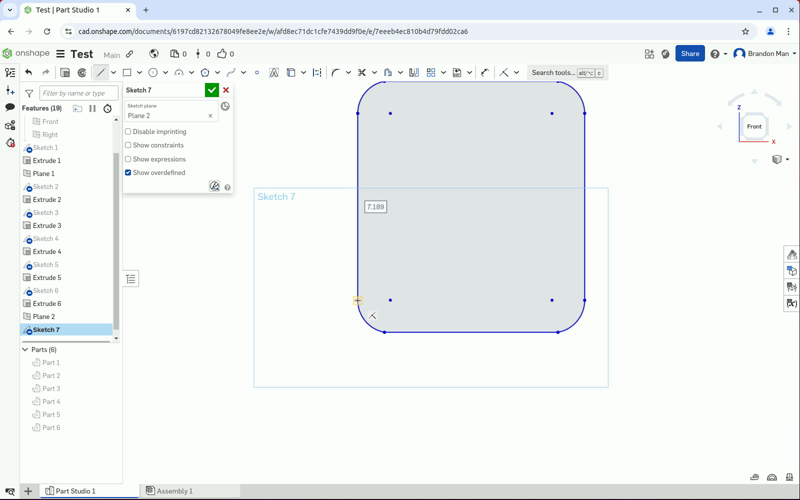
scroll(-6)
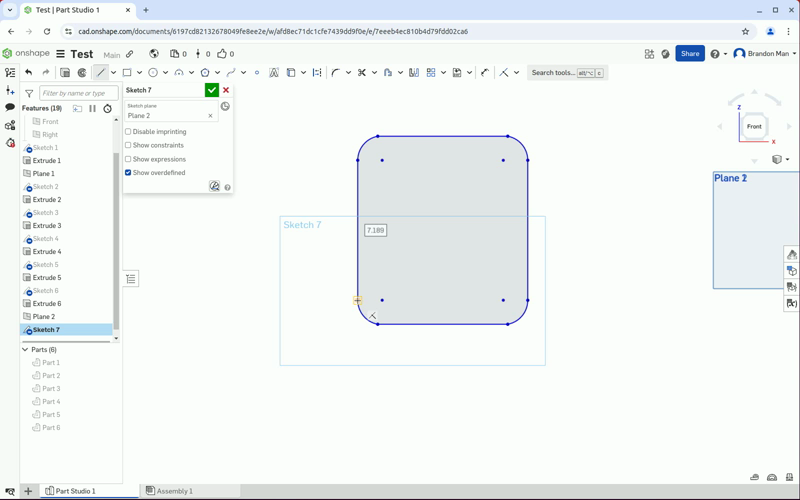
scroll(-6)
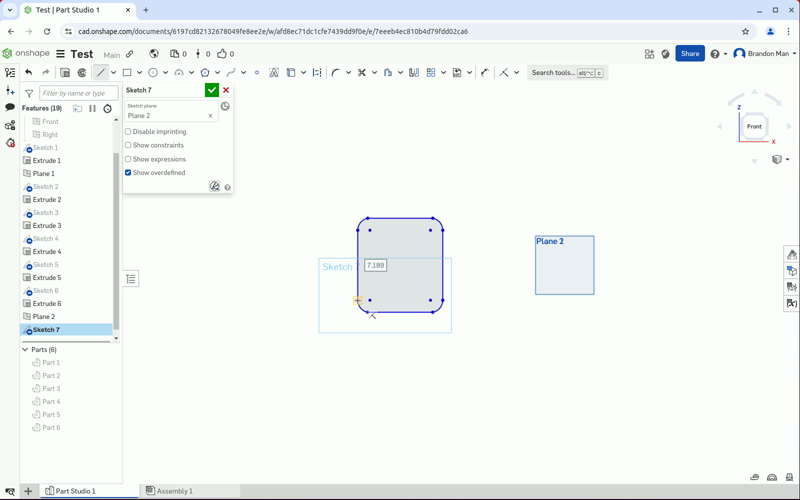
scroll(-6)
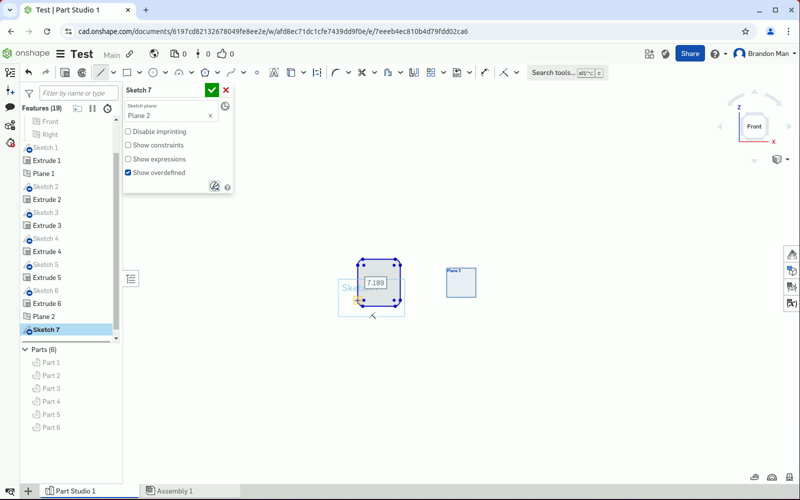
key(esc)
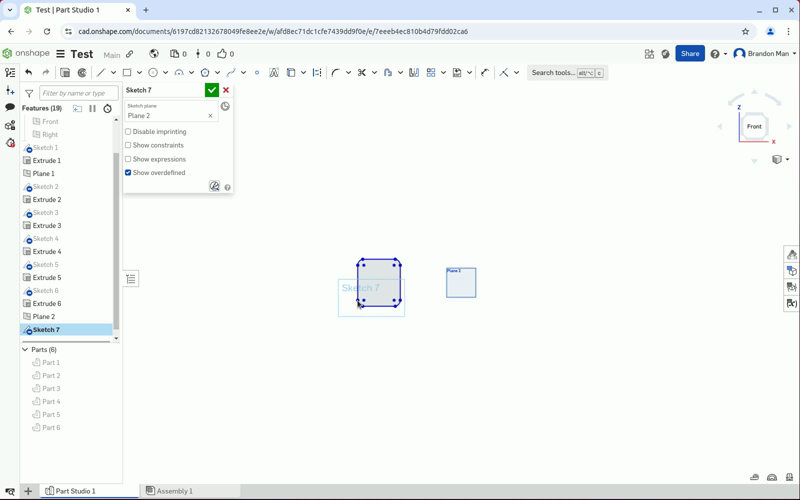
mouse_move(361, 299)
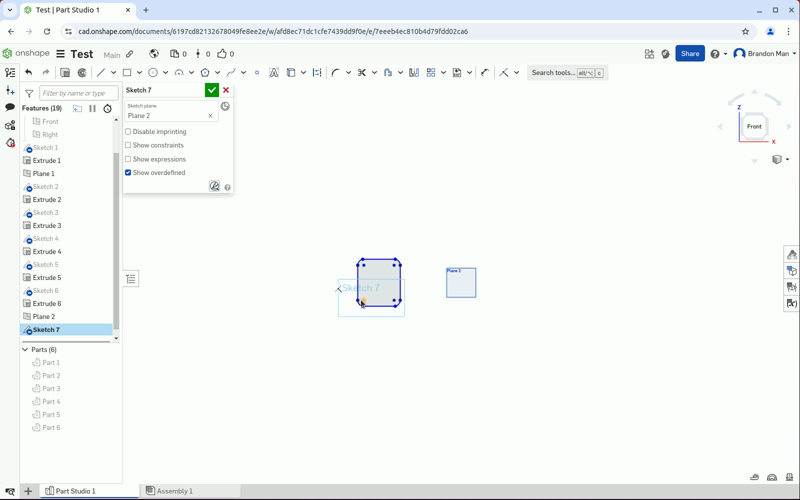
click(361, 299)
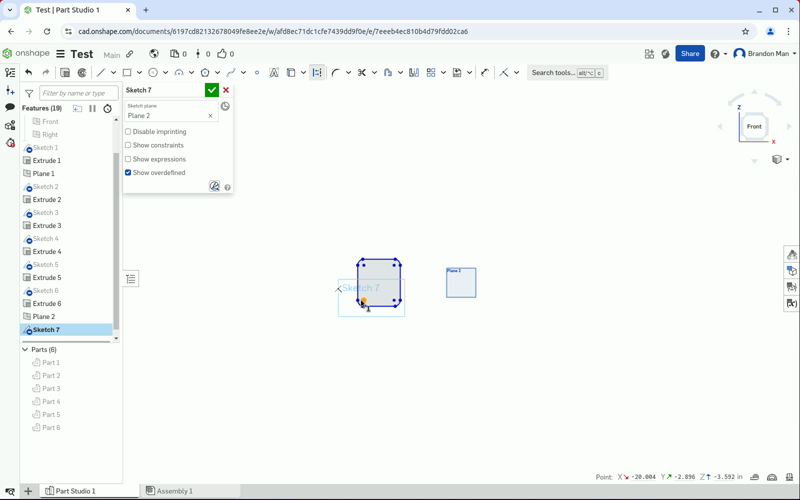
mouse_move(73, 352)
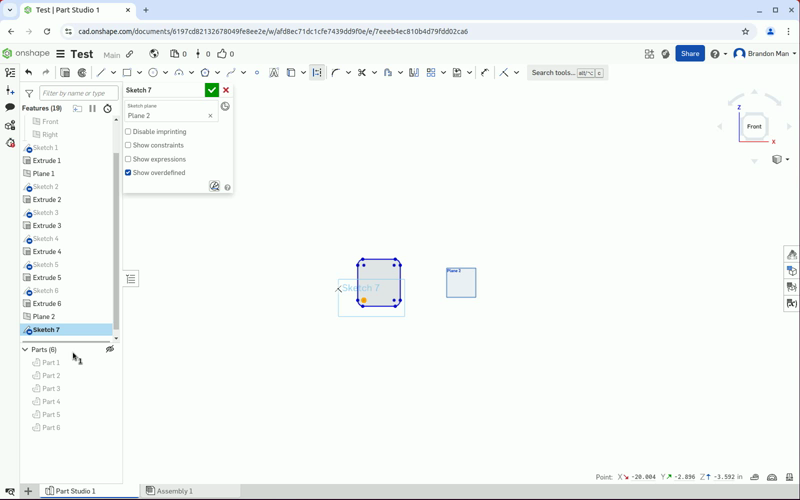
key(shift+y)
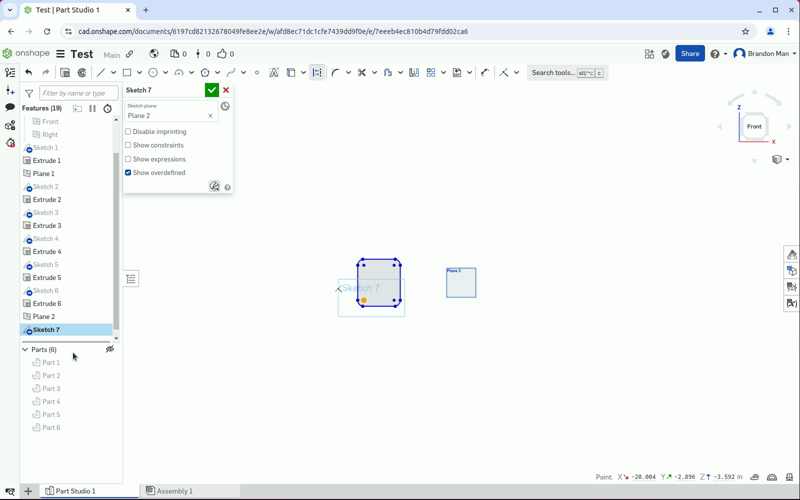
key(shift+e)
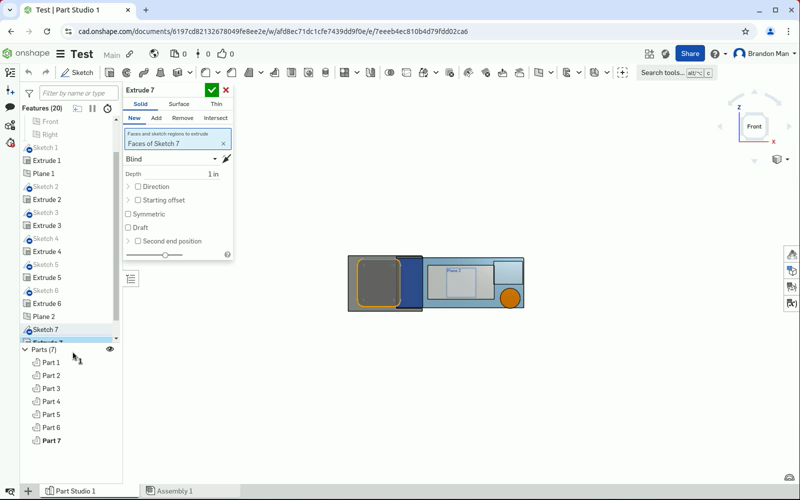
mouse_move(143, 106)
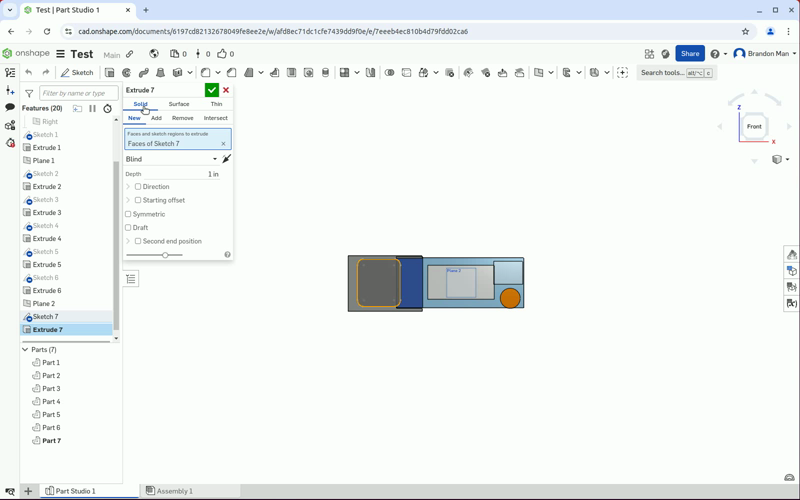
click(143, 106)
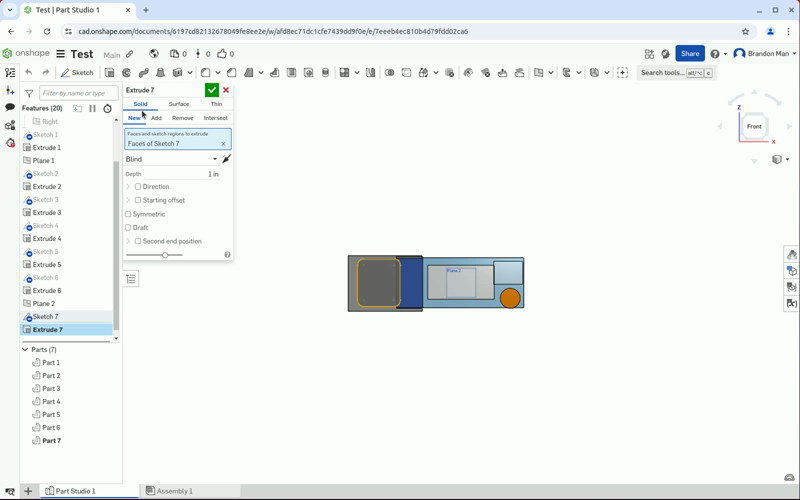
mouse_move(137, 120)
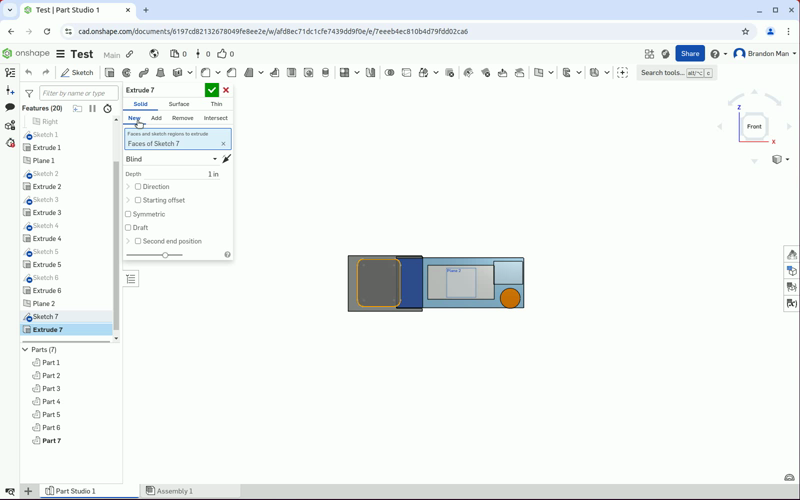
click(137, 120)
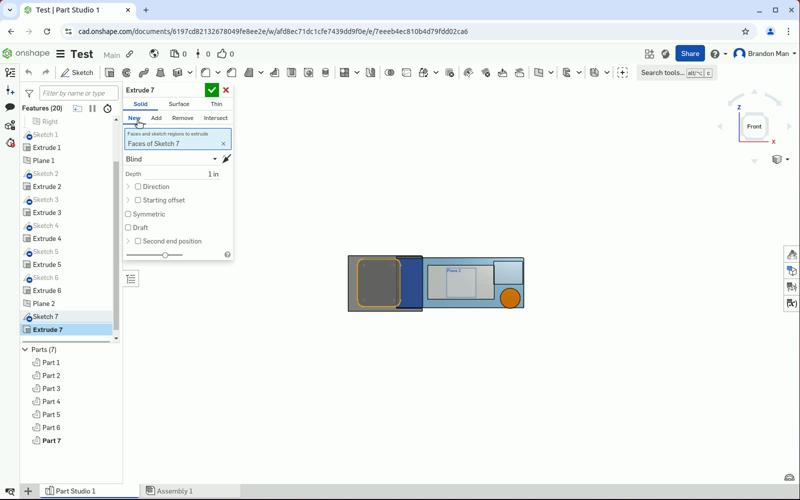
key(tab, 4)
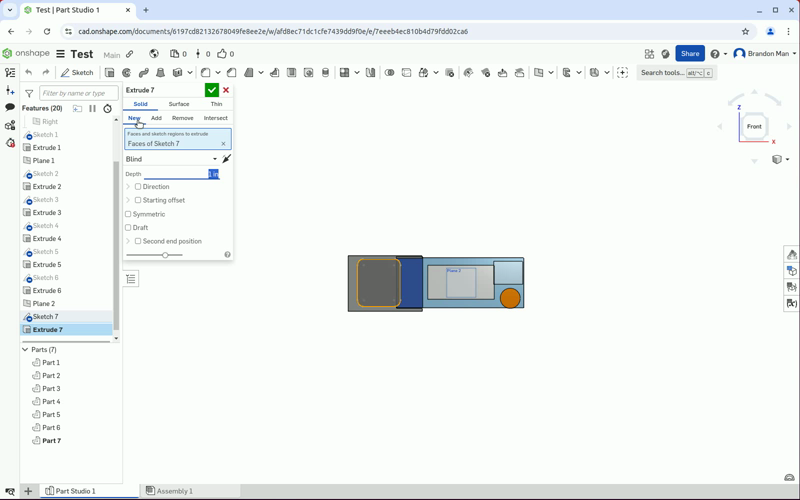
text(1.444)
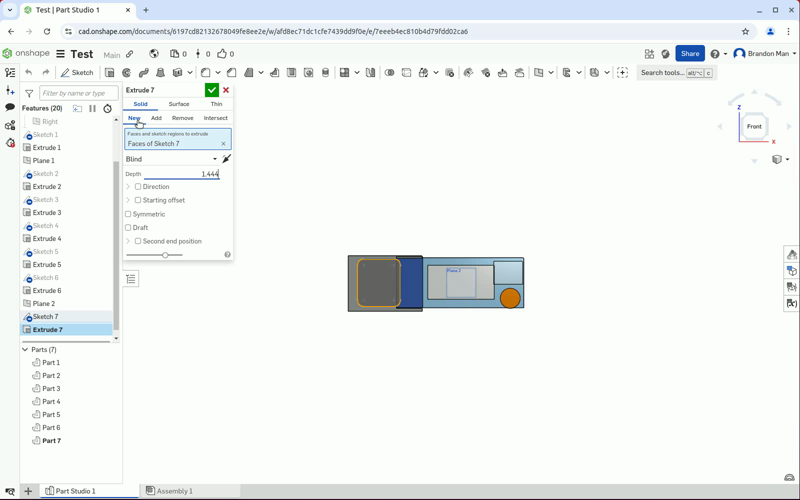
key(enter)
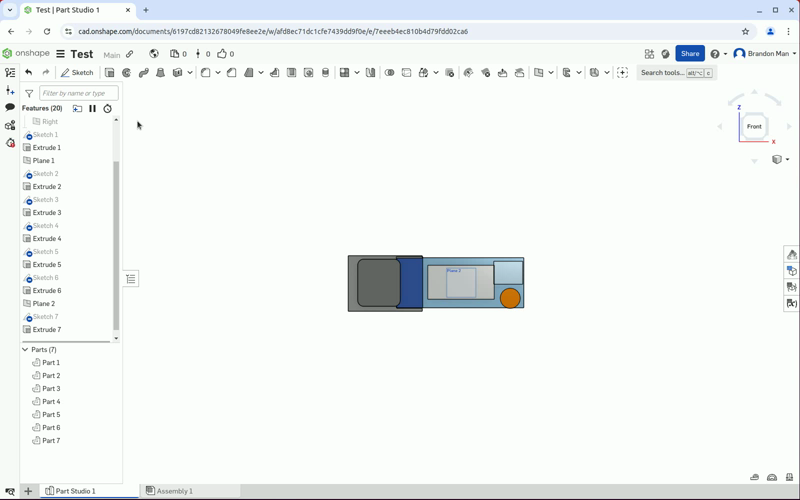
key(shift+h)
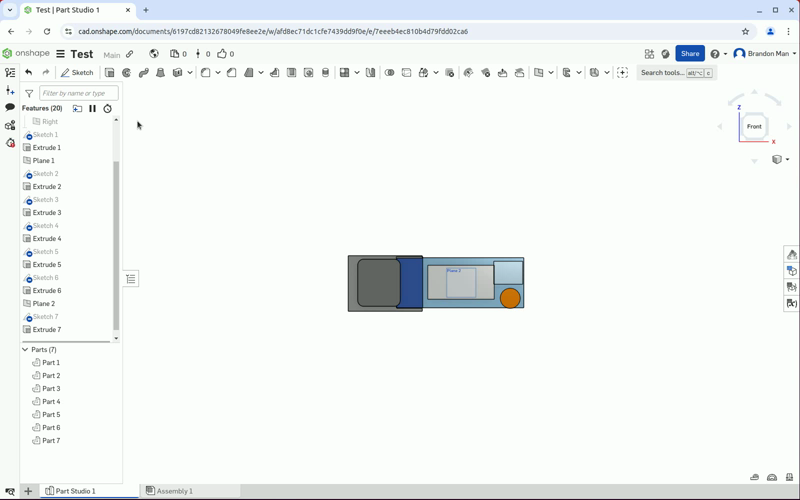
key(shift+h)
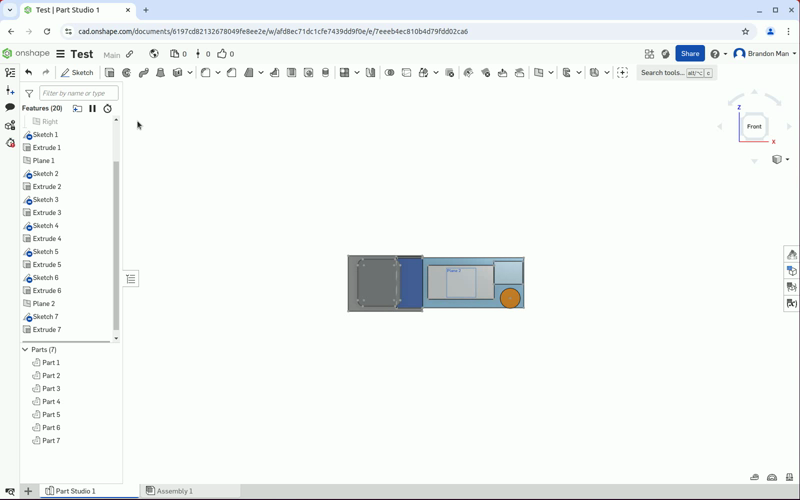
key(shift+7)
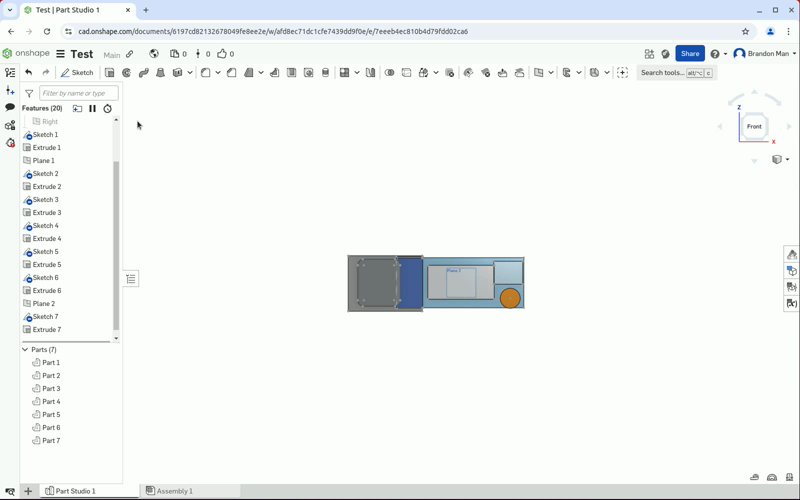
key(left, 2)
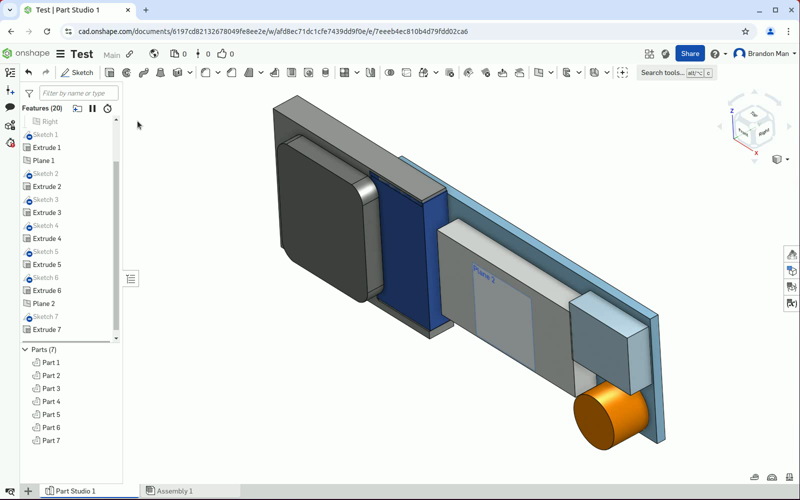
key(down, 2)
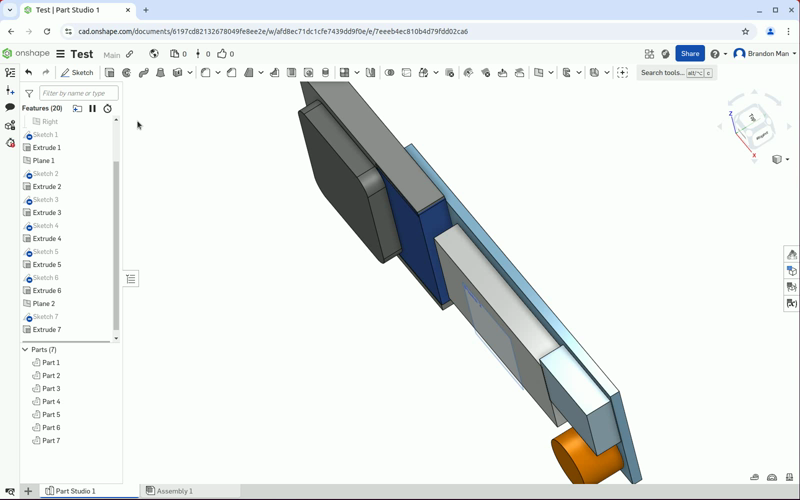
key(up, 2)
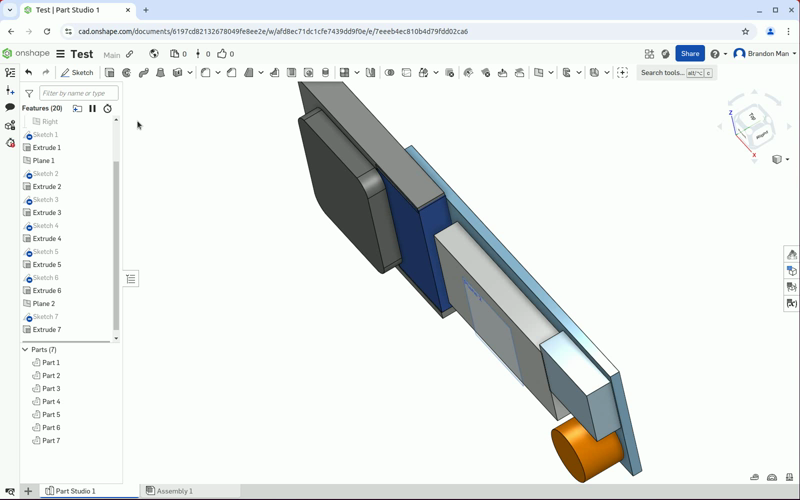
key(right, 2)
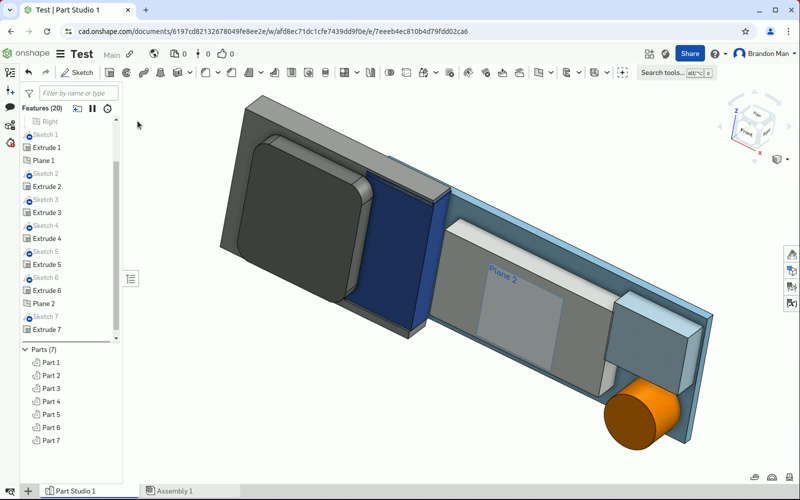
mouse_move(69, 137)
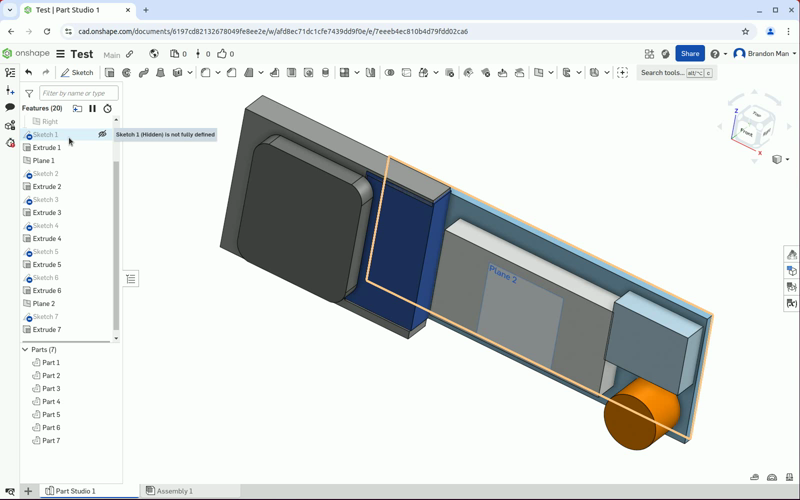
click(69, 137)